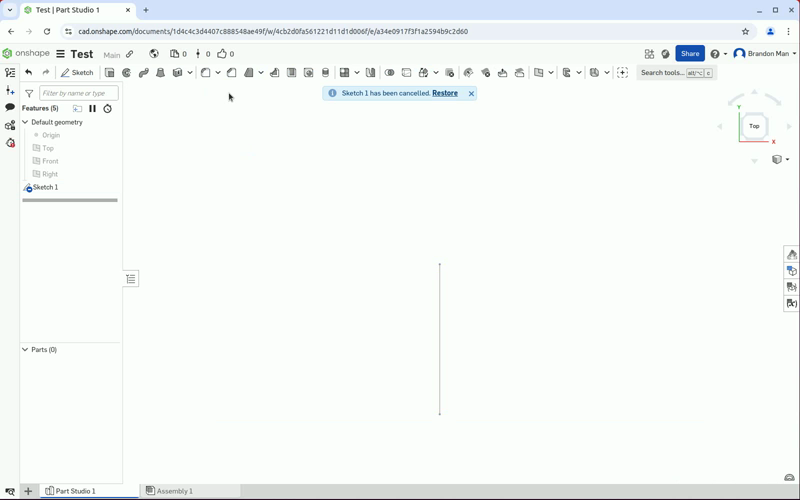
key(shift+h)
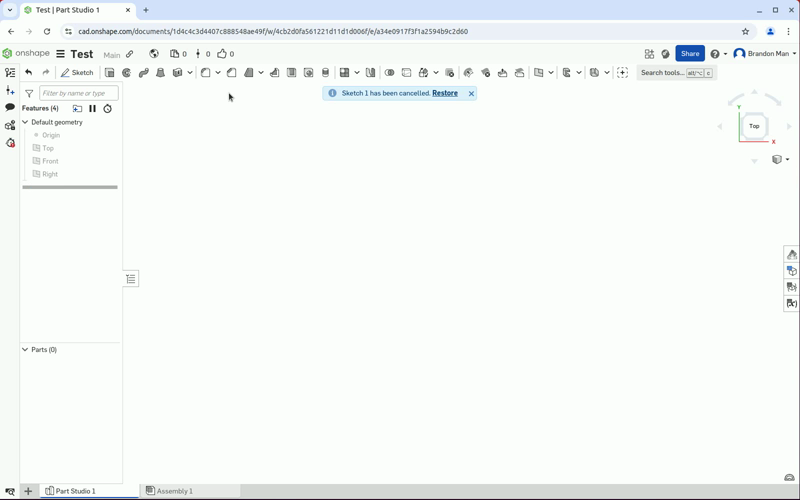
mouse_move(73, 352)
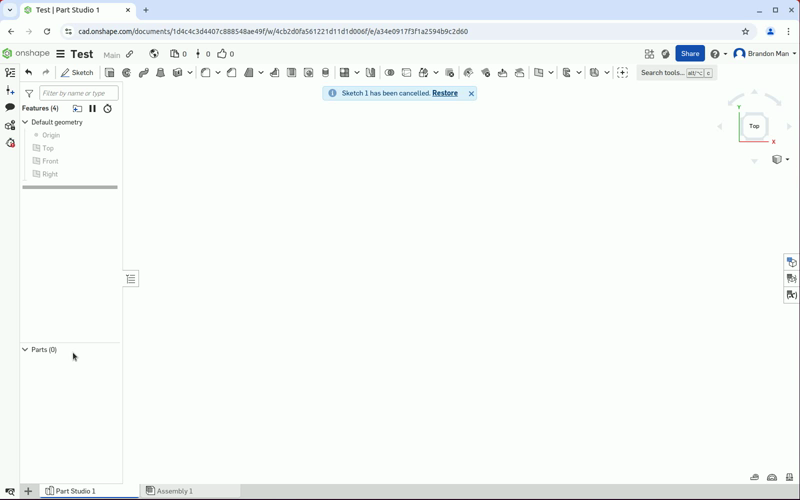
key(y)
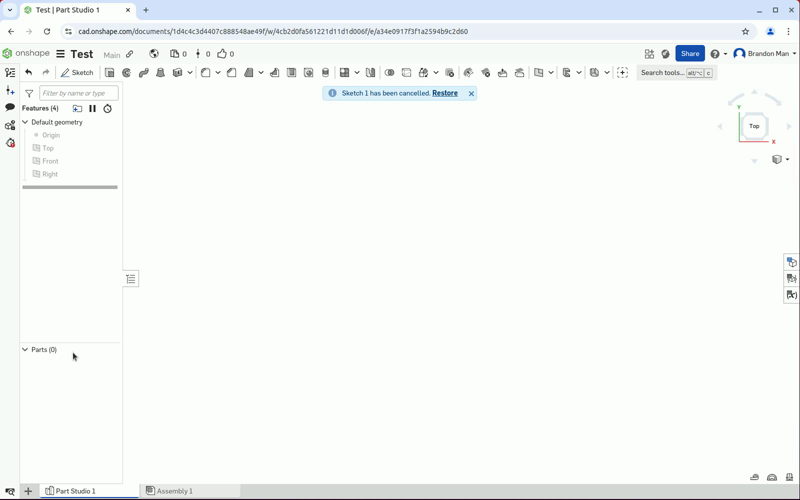
key(shift+p)
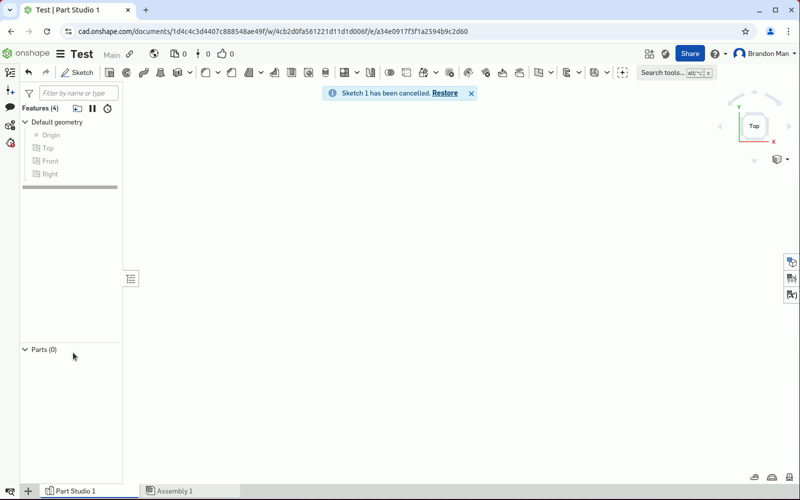
key(space)
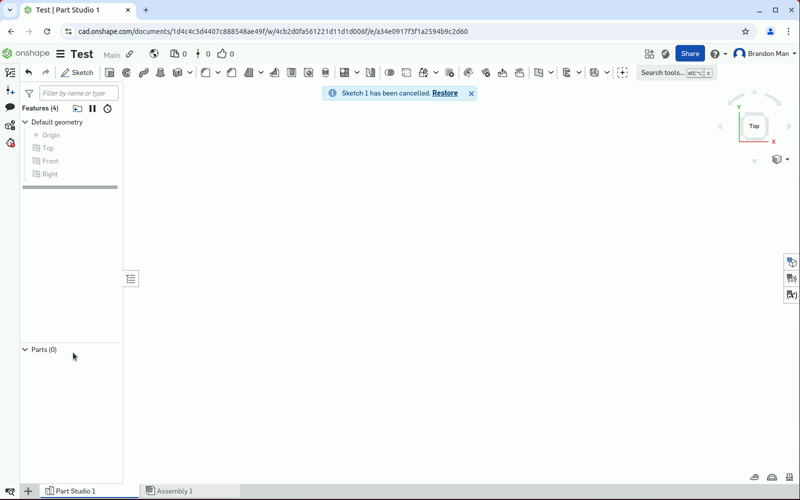
key_down(shift)
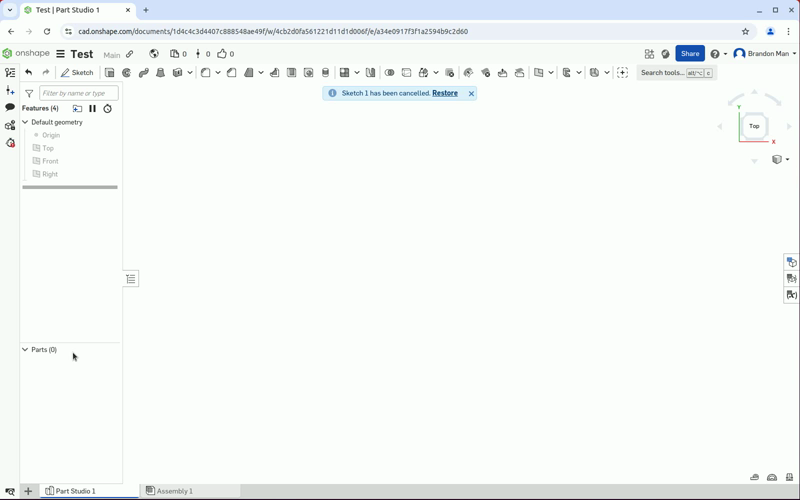
key(up)
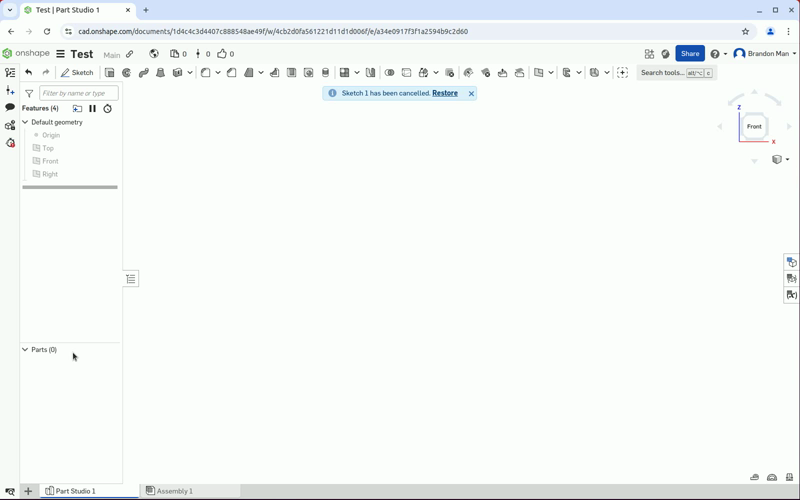
key_up(shift)
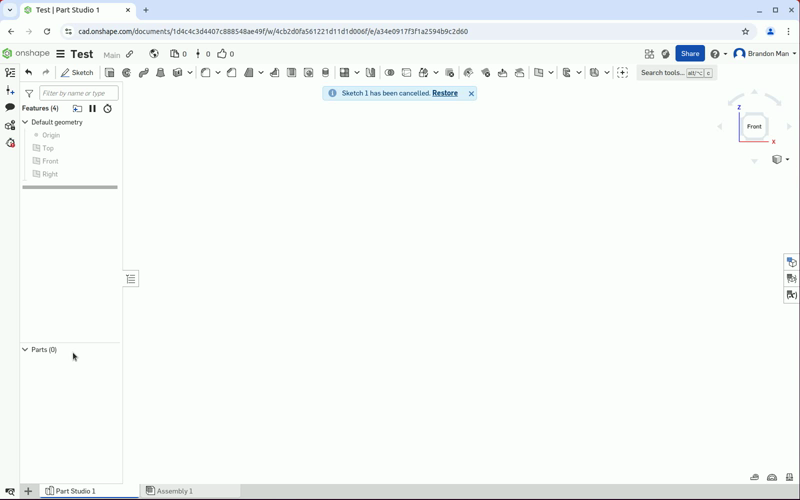
mouse_move(73, 352)
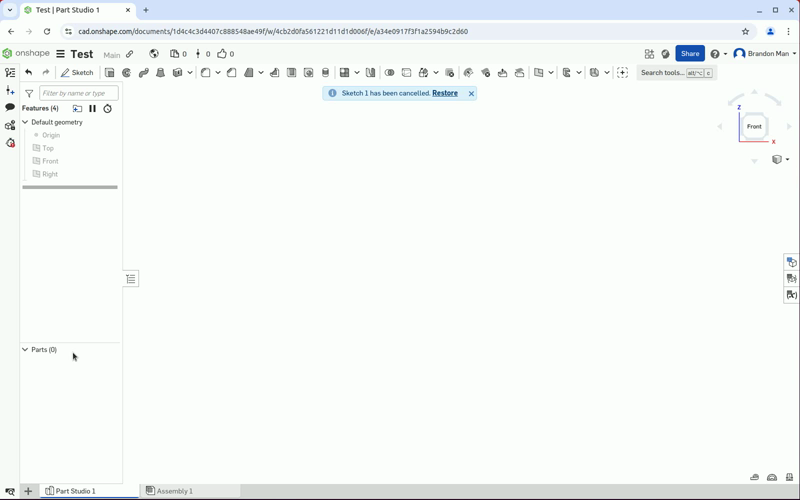
key(shift+y)
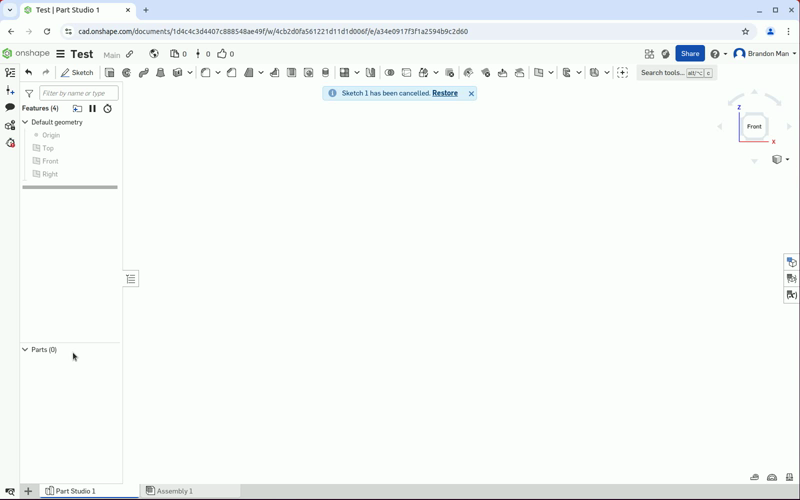
key(shift+s)
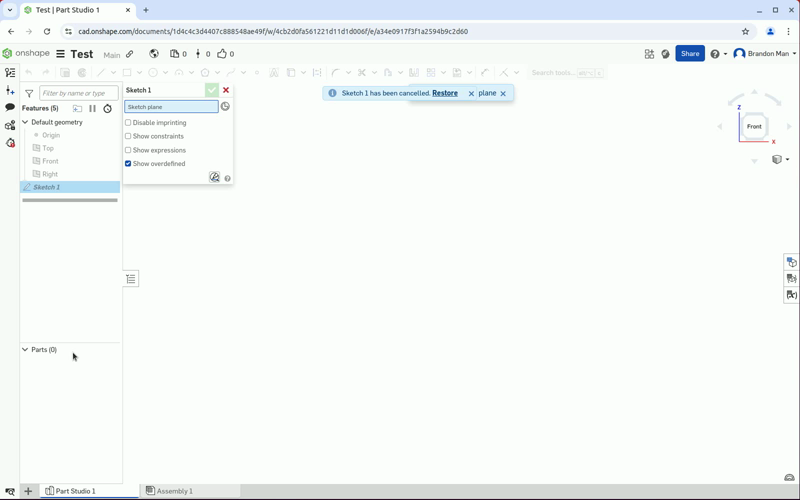
mouse_move(73, 163)
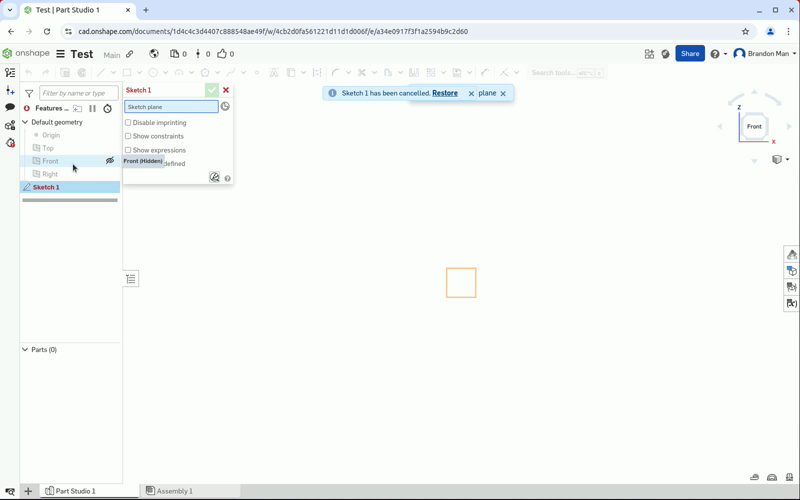
click(73, 163)
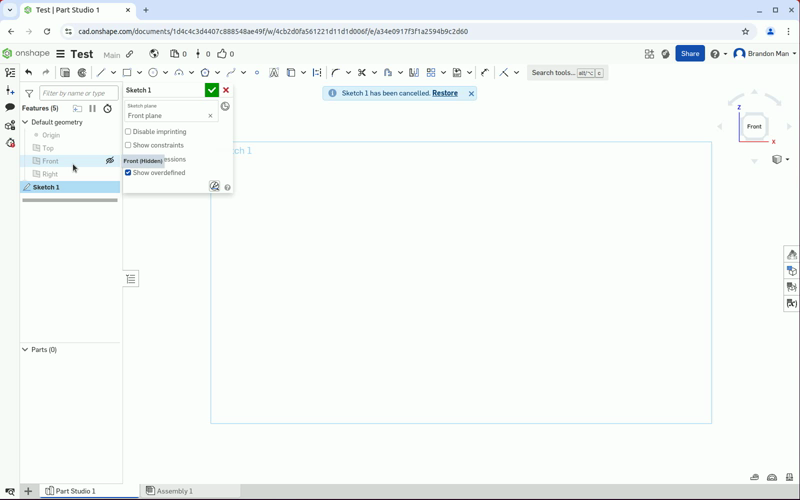
mouse_move(73, 352)
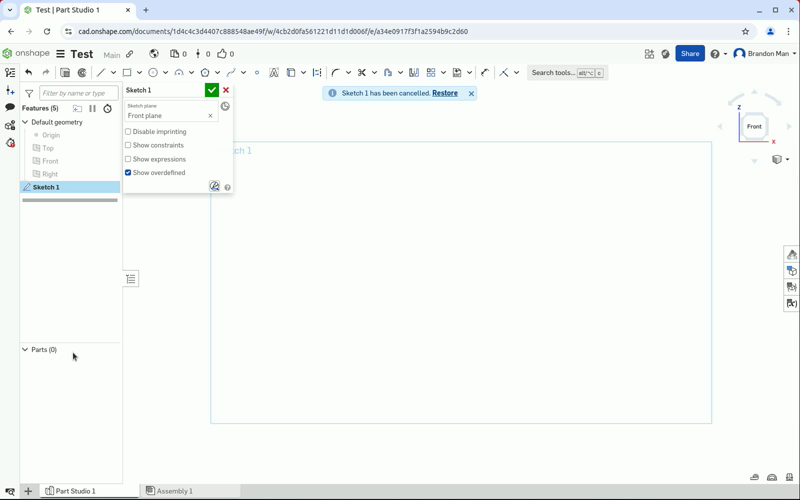
key(y)
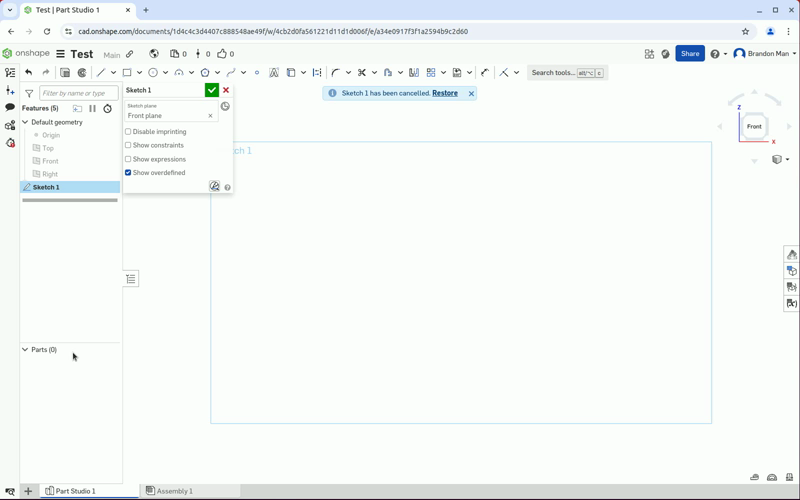
key(l)
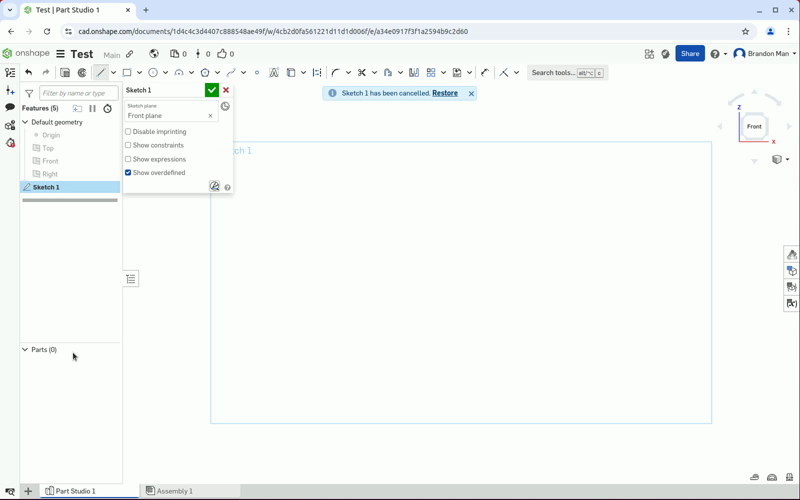
key_down(shift)
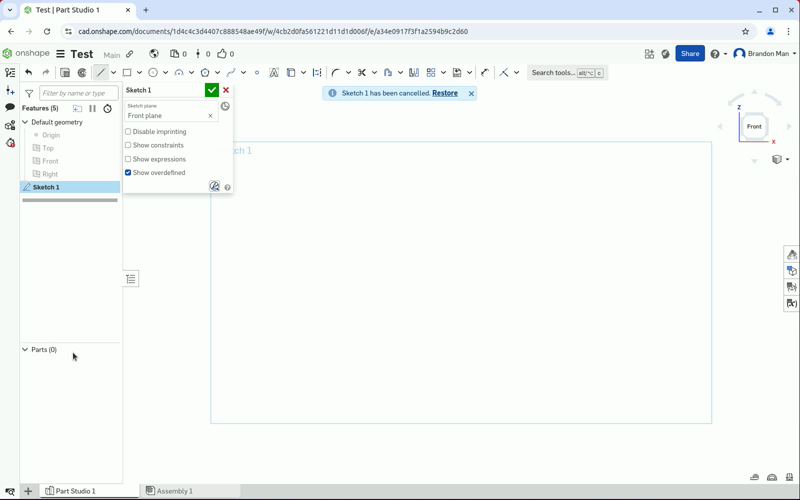
mouse_move(356, 282)
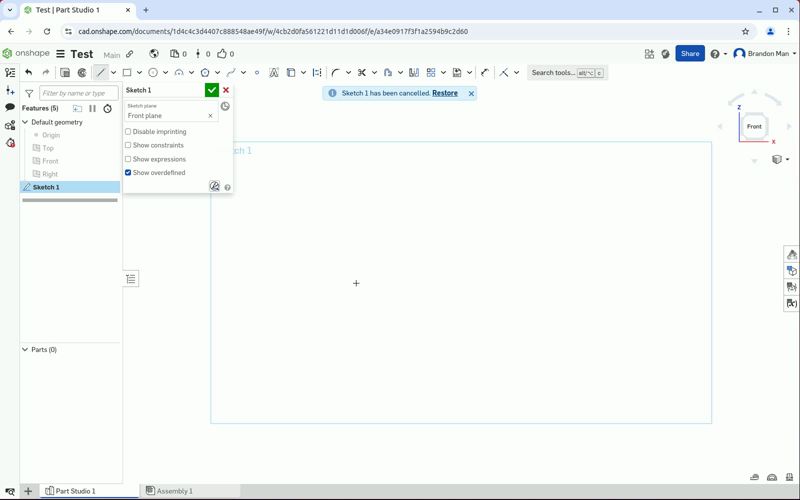
click(356, 282)
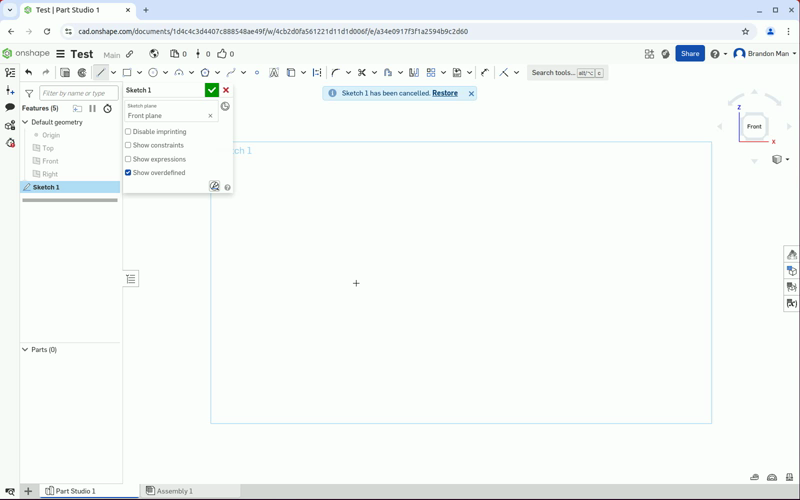
key_up(shift)
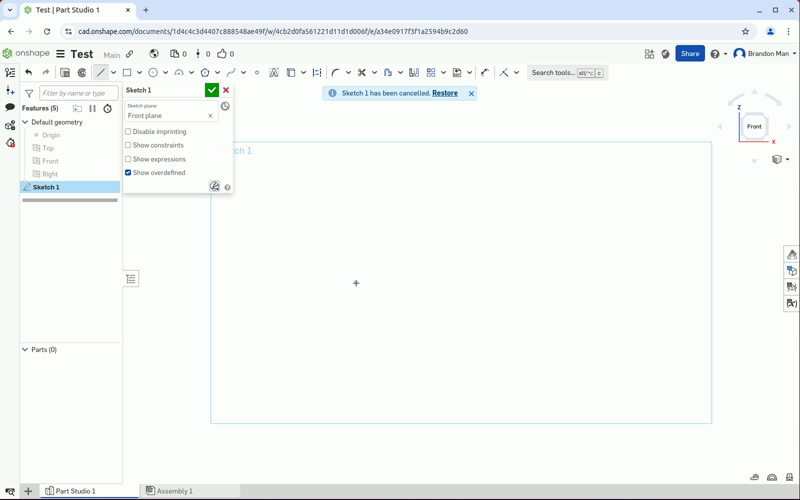
key_down(shift)
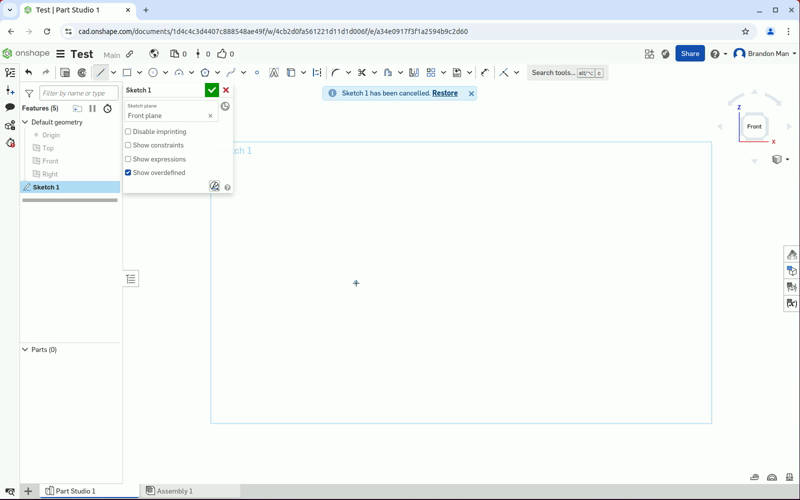
mouse_move(460, 282)
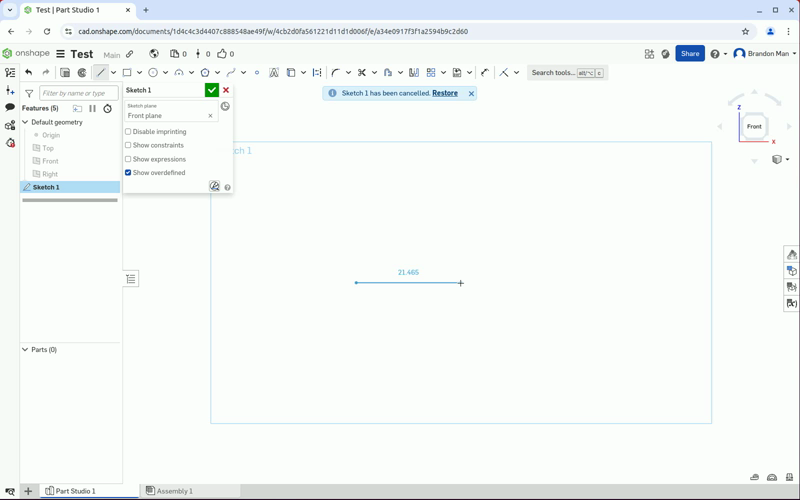
click(460, 282)
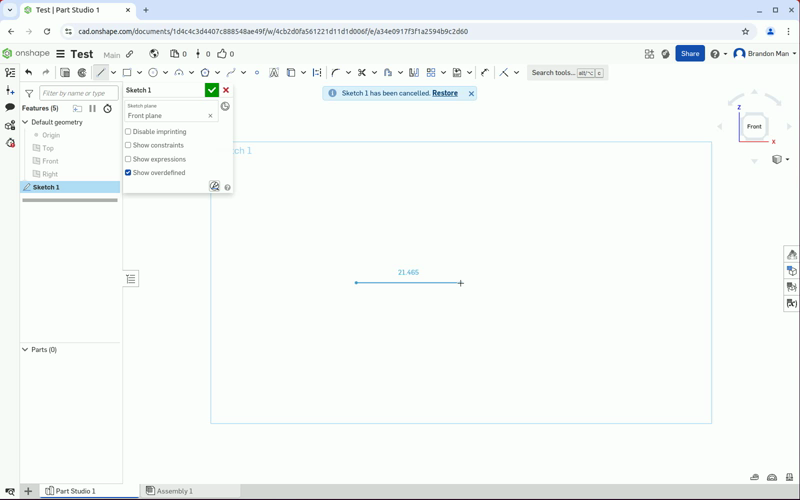
key_up(shift)
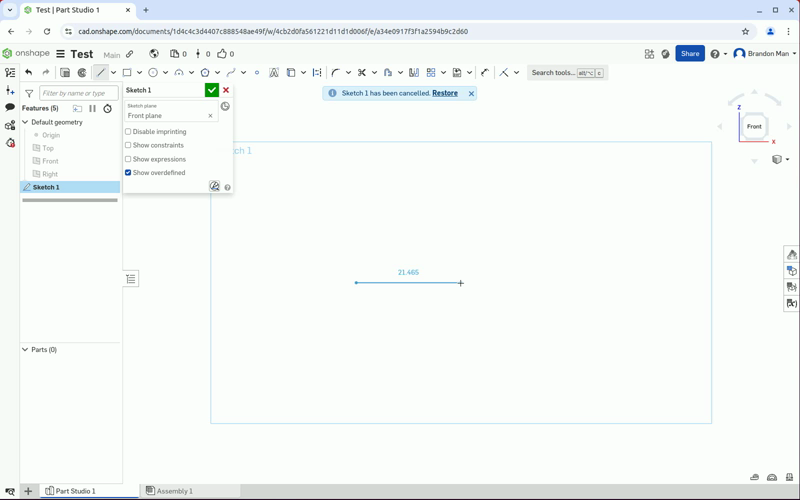
key_down(shift)
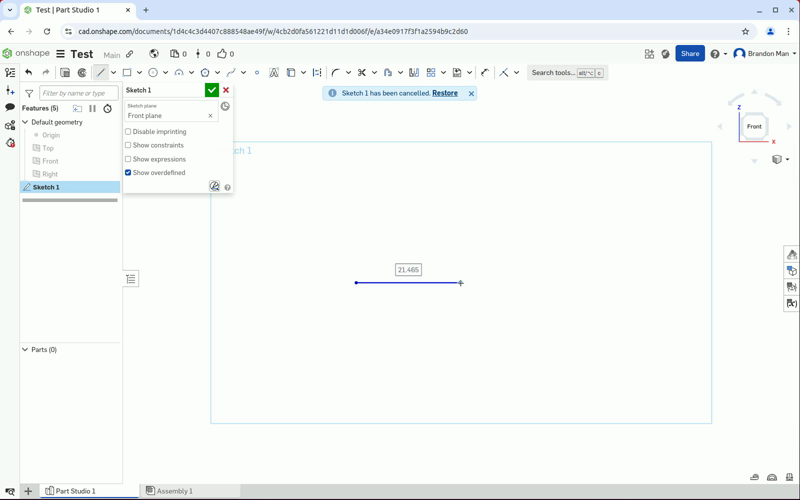
mouse_move(490, 282)
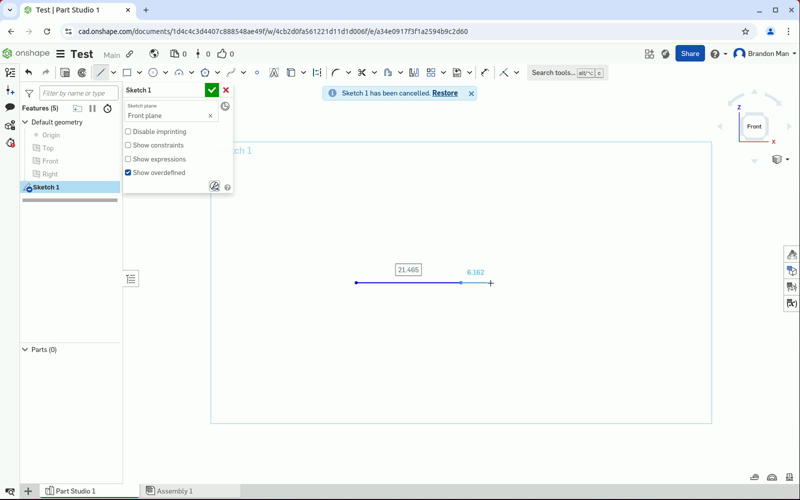
mouse_move(460, 280)
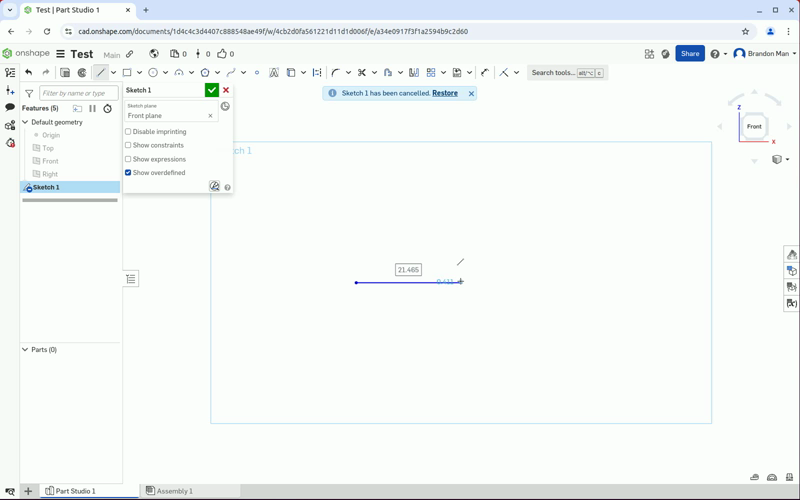
scroll(6)
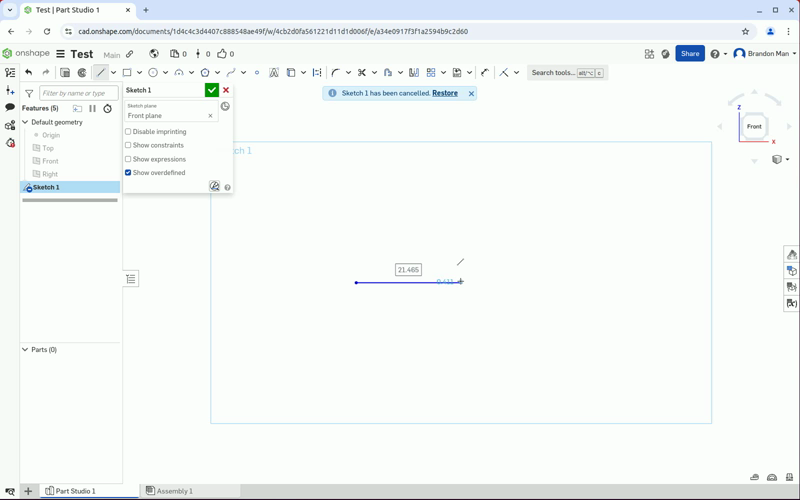
scroll(6)
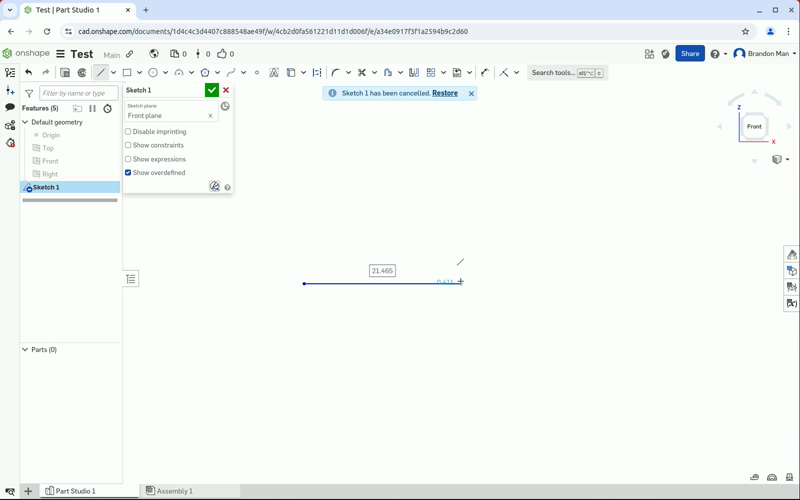
scroll(6)
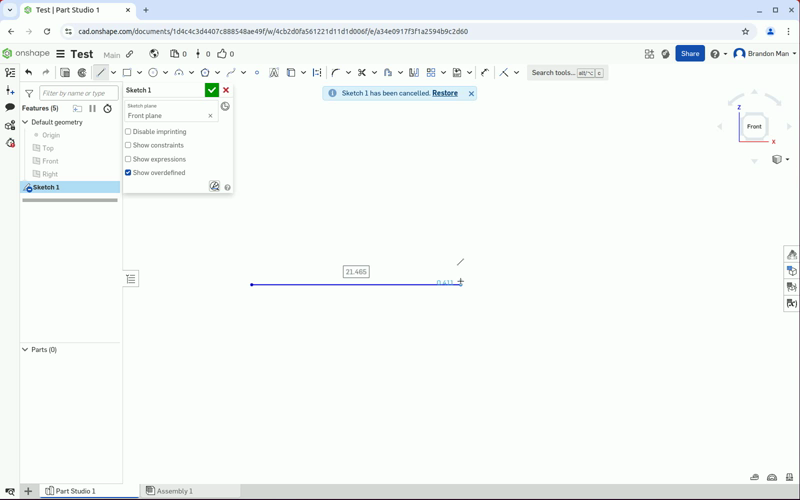
scroll(6)
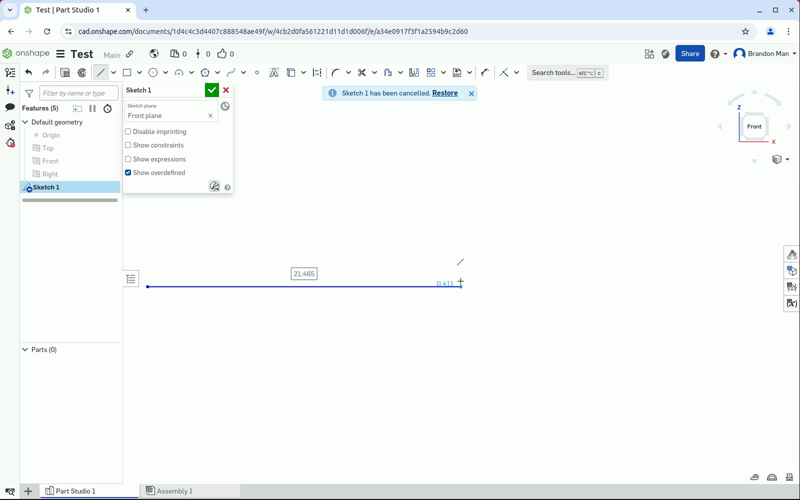
scroll(6)
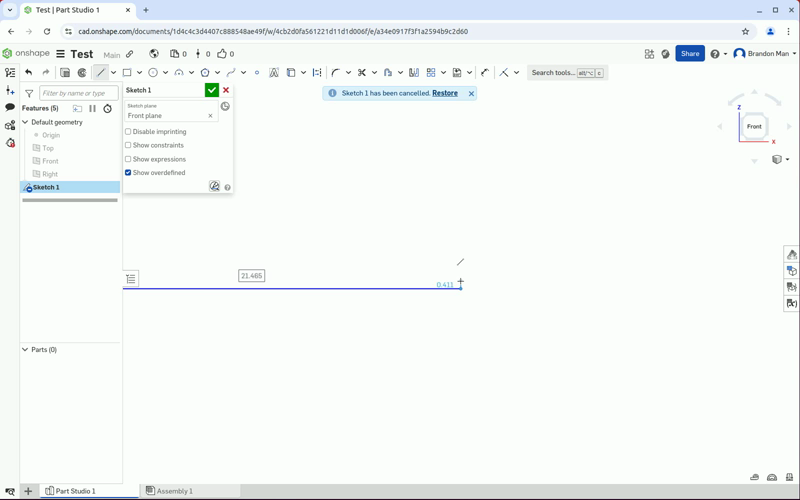
scroll(6)
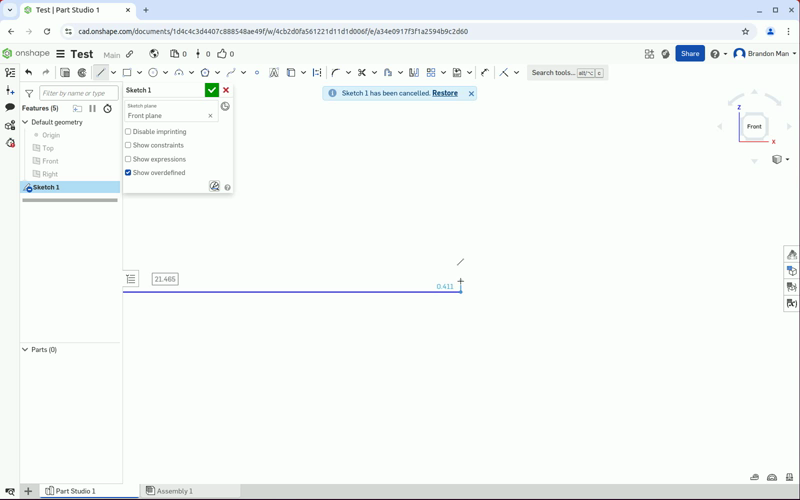
scroll(6)
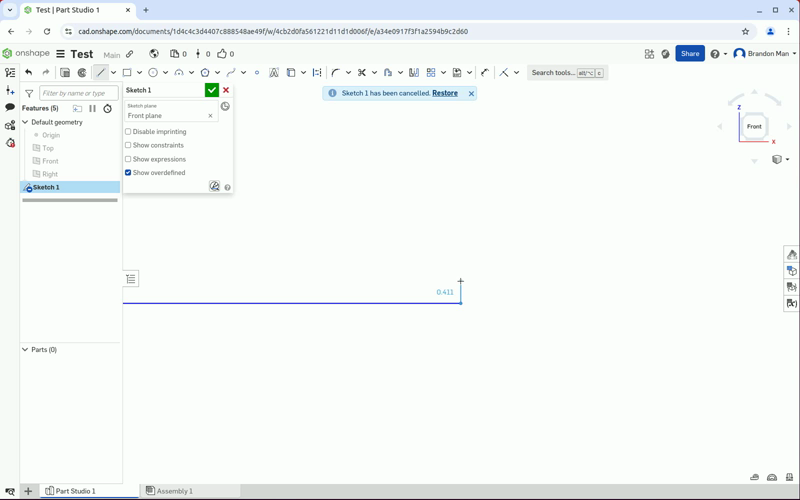
click(460, 280)
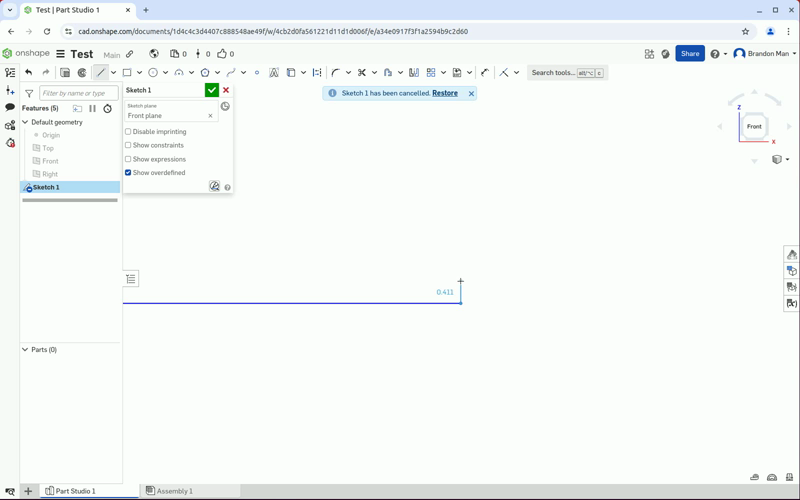
scroll(-6)
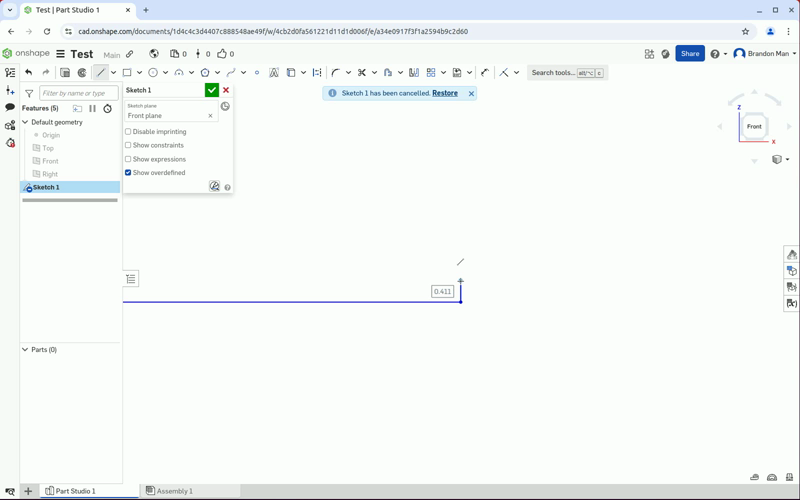
scroll(-6)
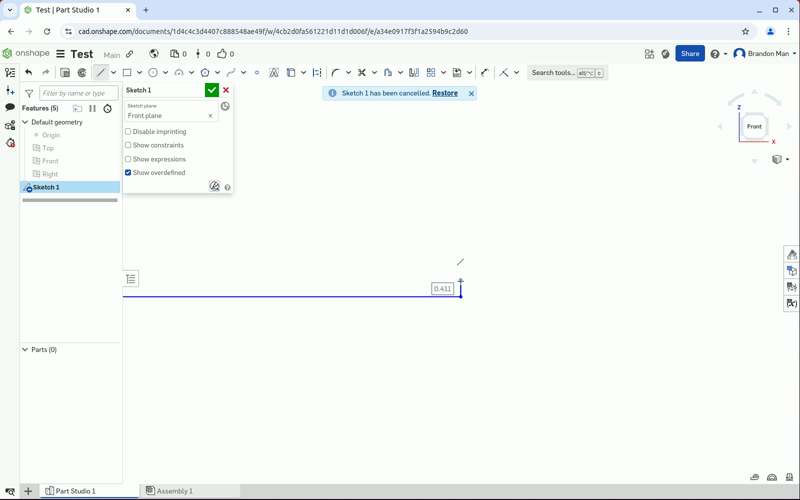
scroll(-6)
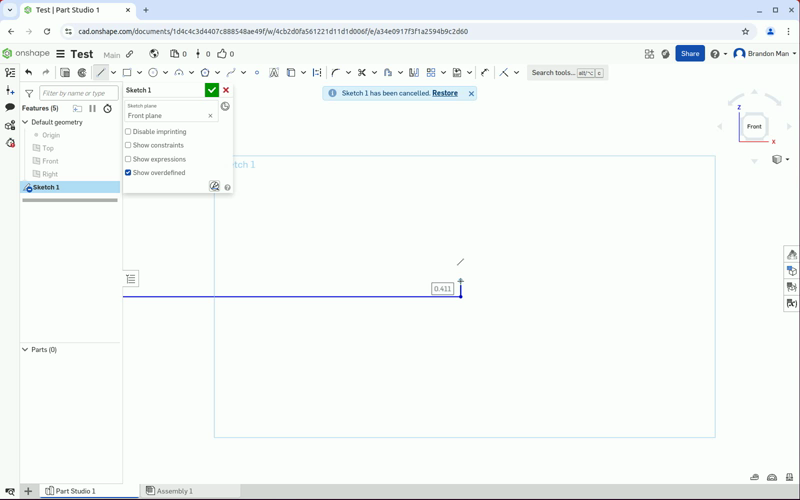
scroll(-6)
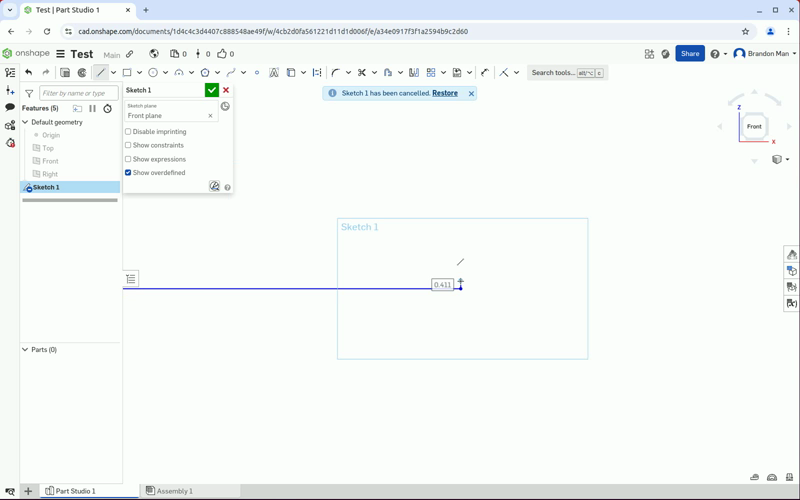
scroll(-6)
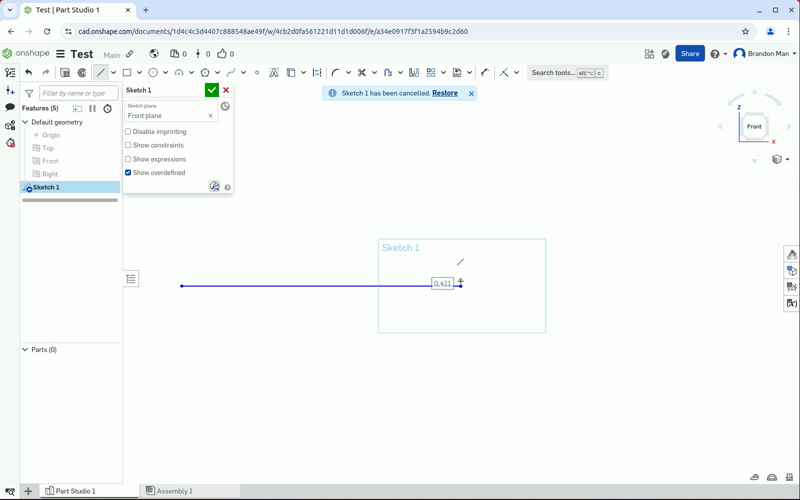
scroll(-6)
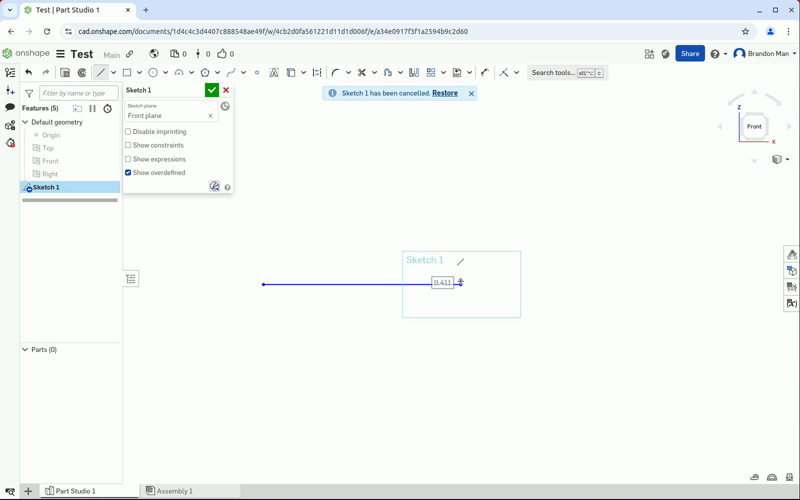
scroll(-6)
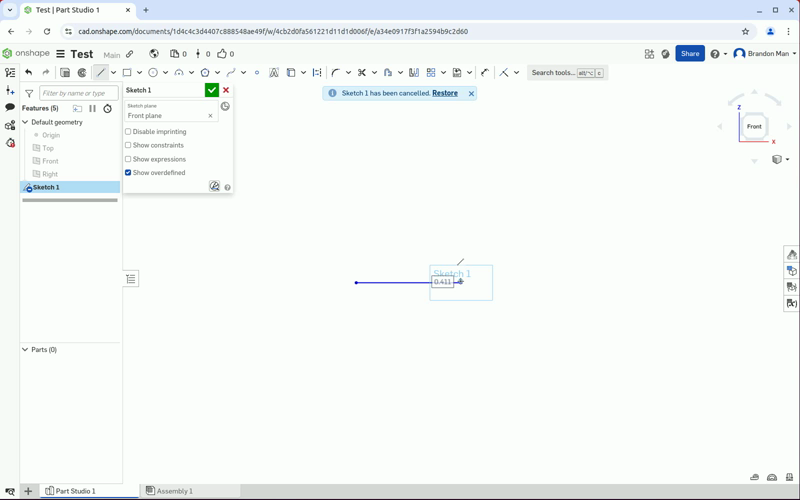
key_up(shift)
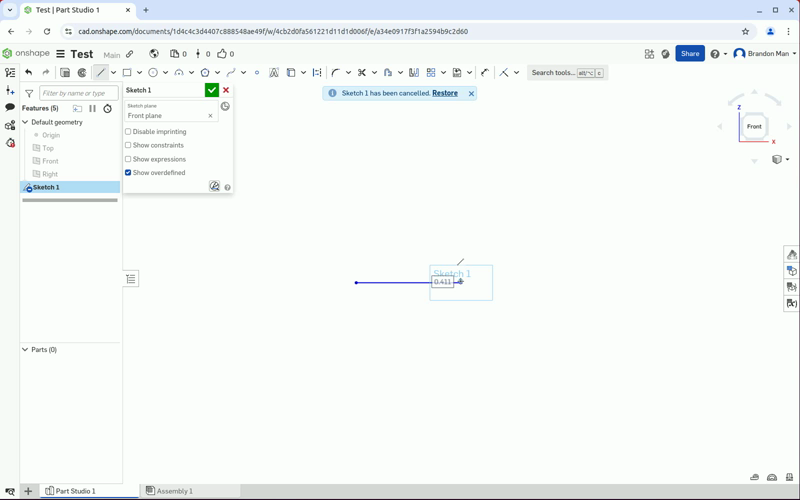
key_down(shift)
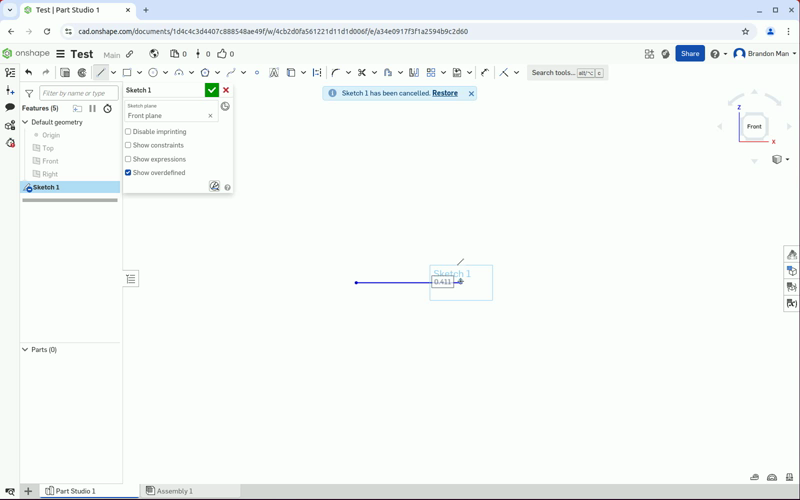
mouse_move(390, 280)
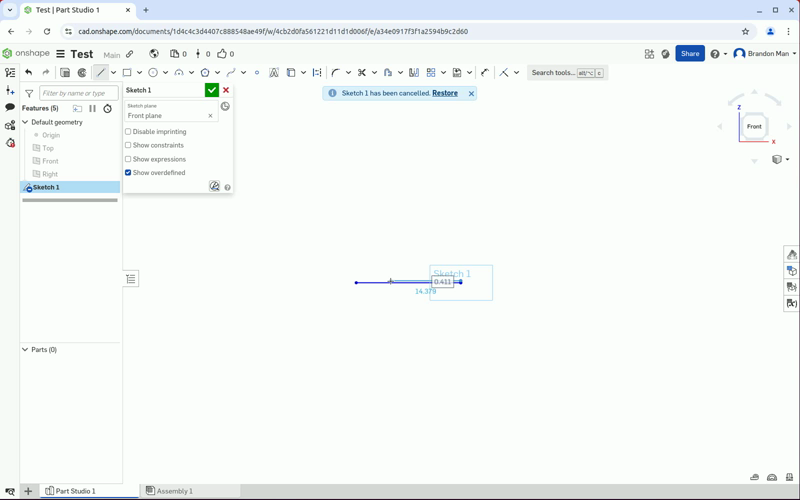
click(390, 280)
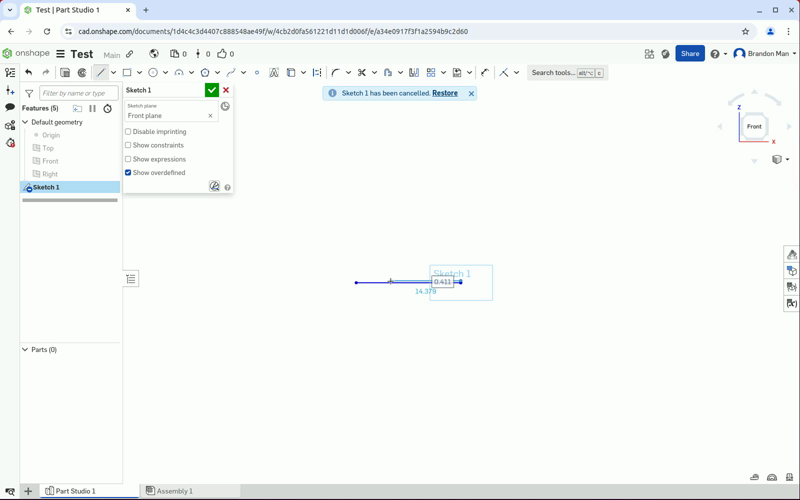
key_up(shift)
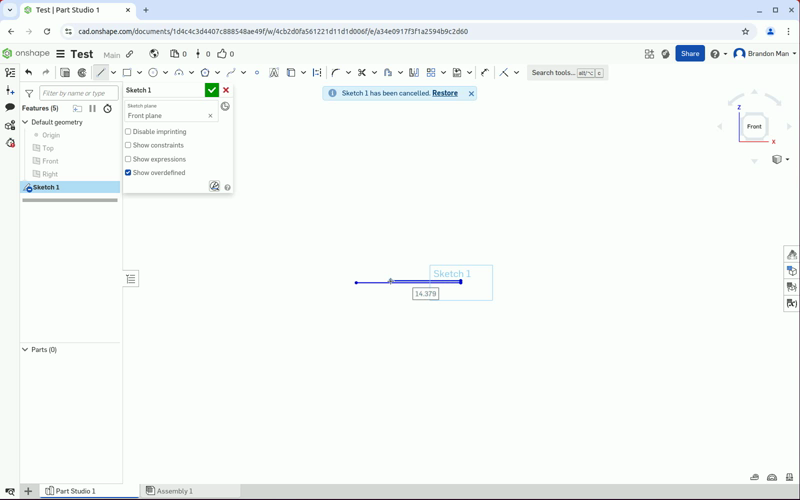
key_down(shift)
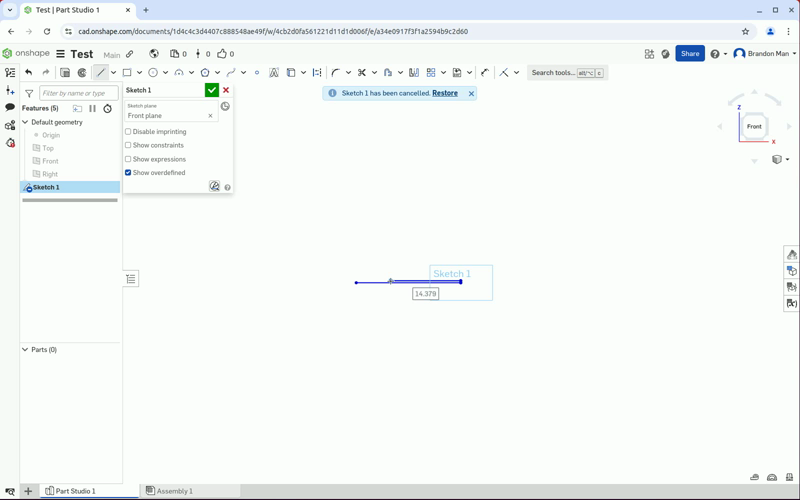
mouse_move(420, 280)
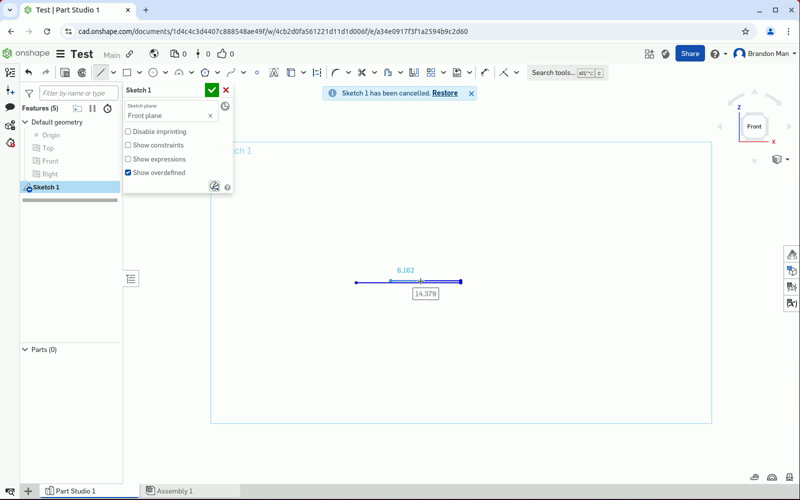
mouse_move(382, 280)
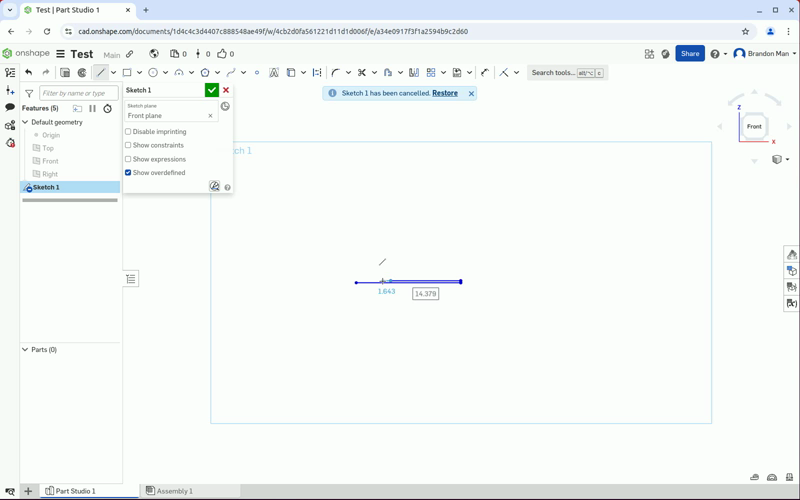
click(382, 280)
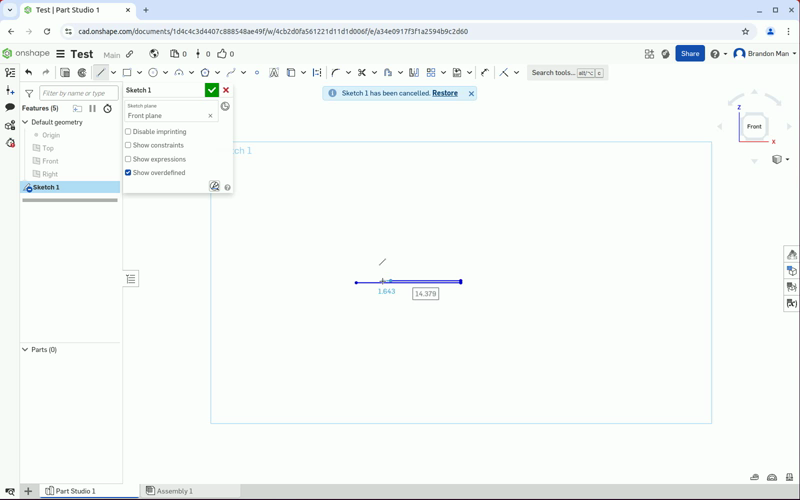
key_up(shift)
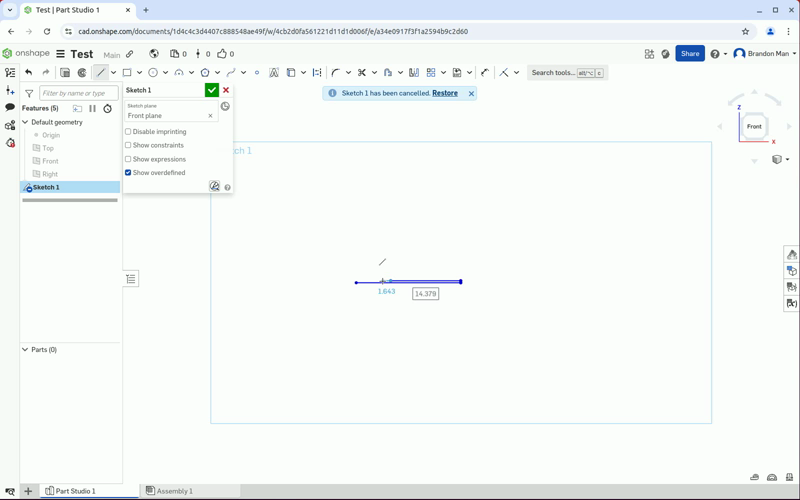
key_down(shift)
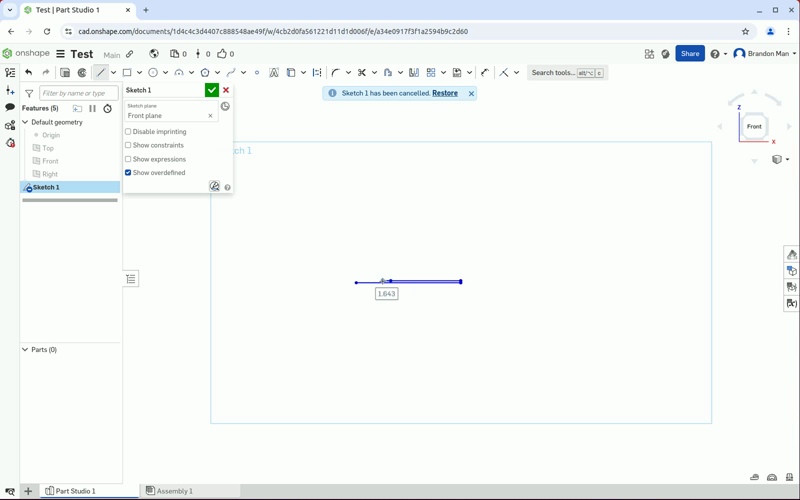
mouse_move(412, 280)
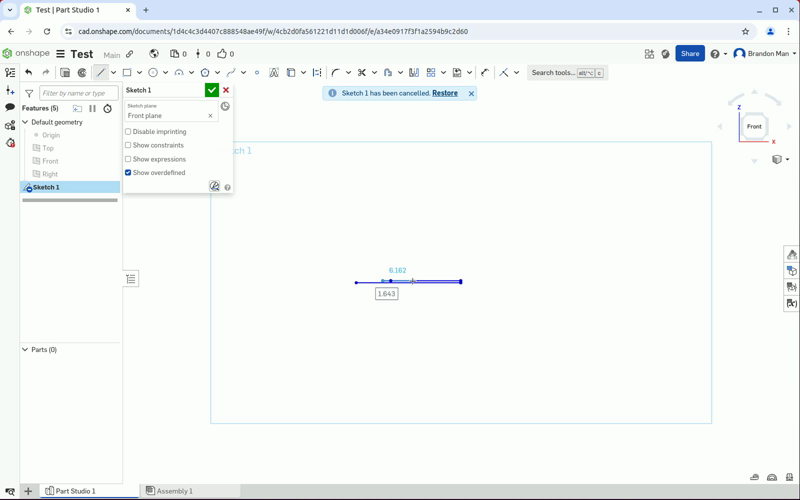
mouse_move(356, 280)
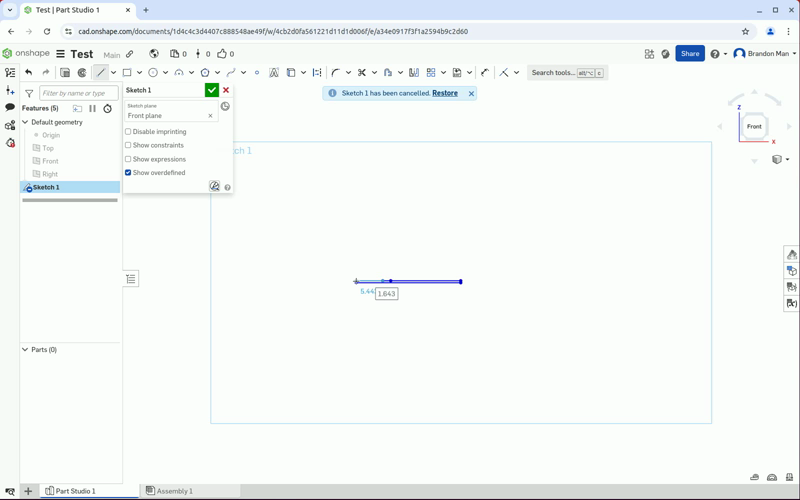
scroll(6)
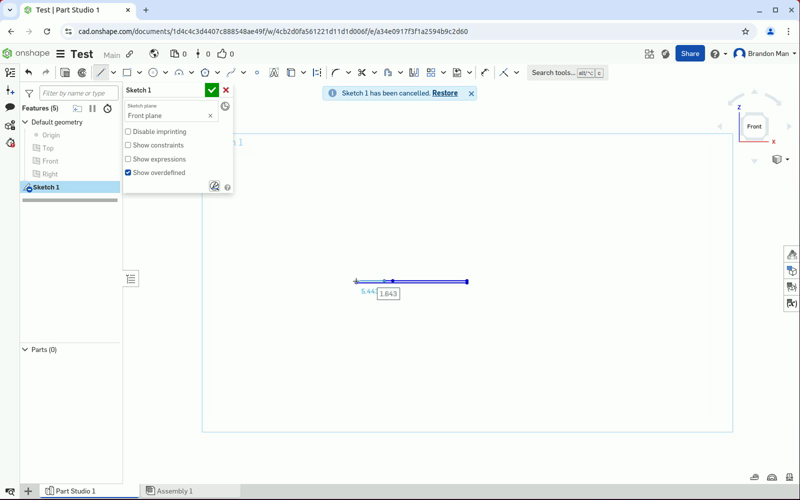
scroll(6)
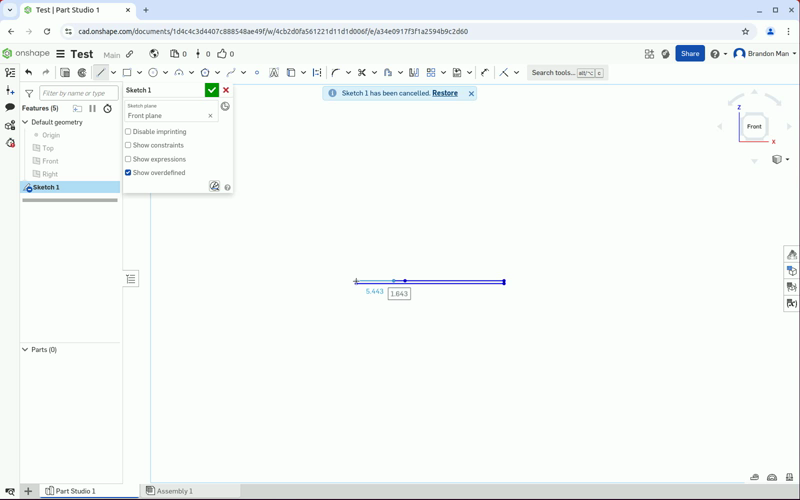
scroll(6)
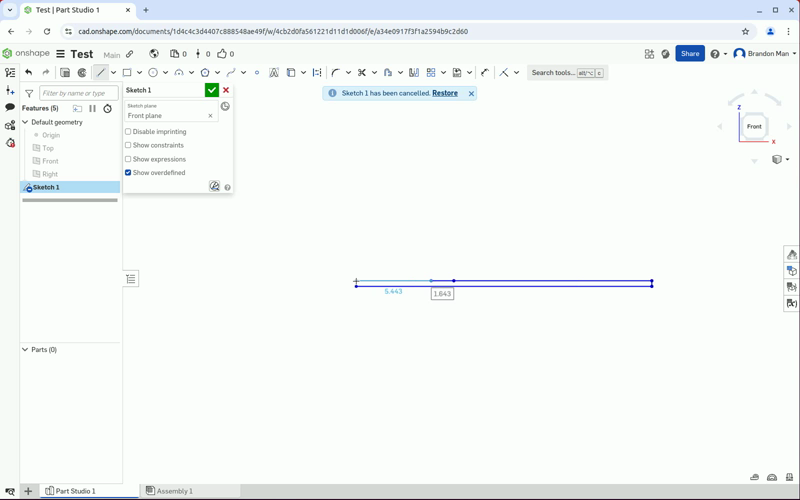
scroll(6)
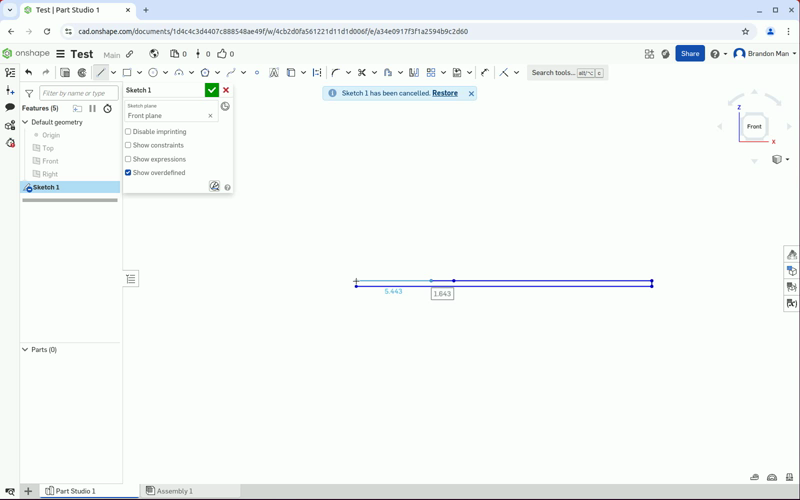
scroll(6)
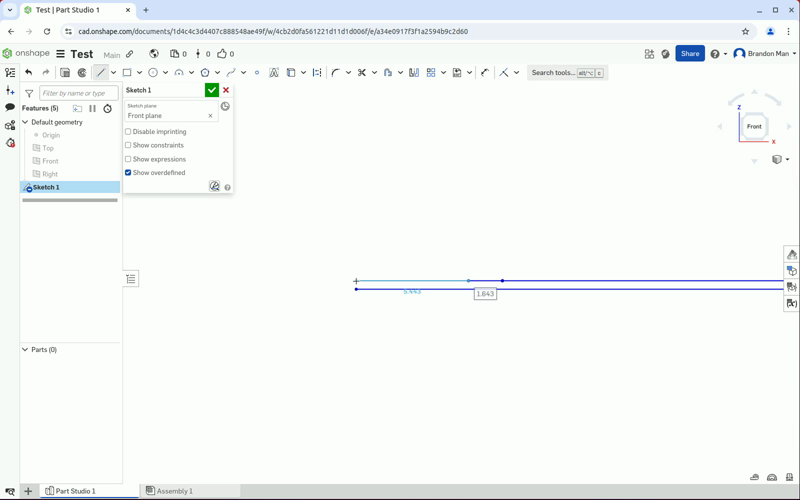
scroll(6)
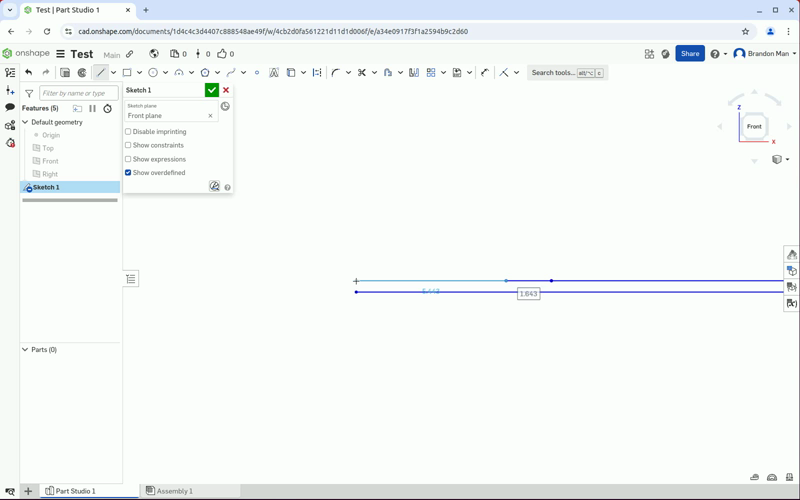
scroll(6)
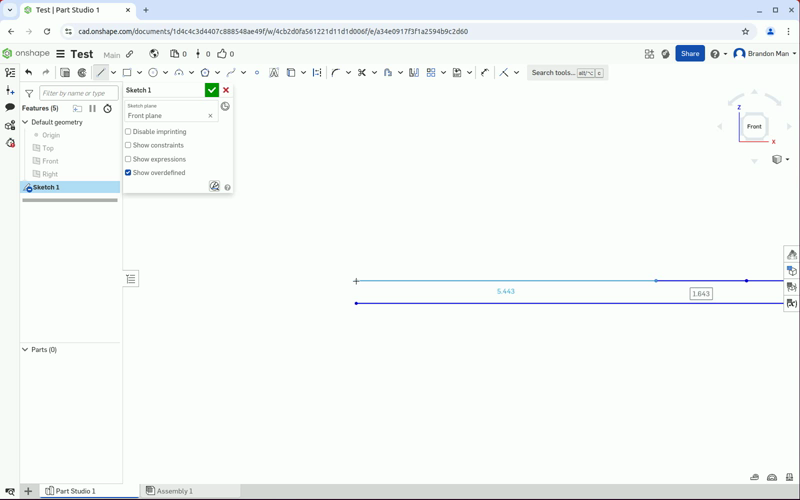
click(356, 280)
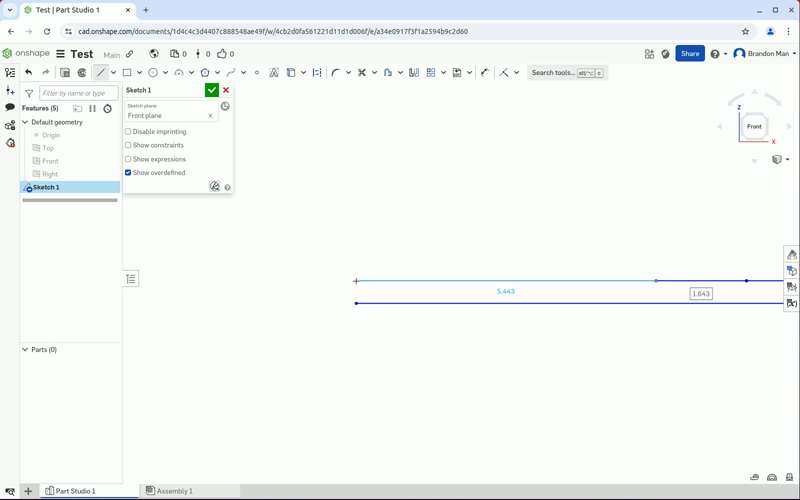
scroll(-6)
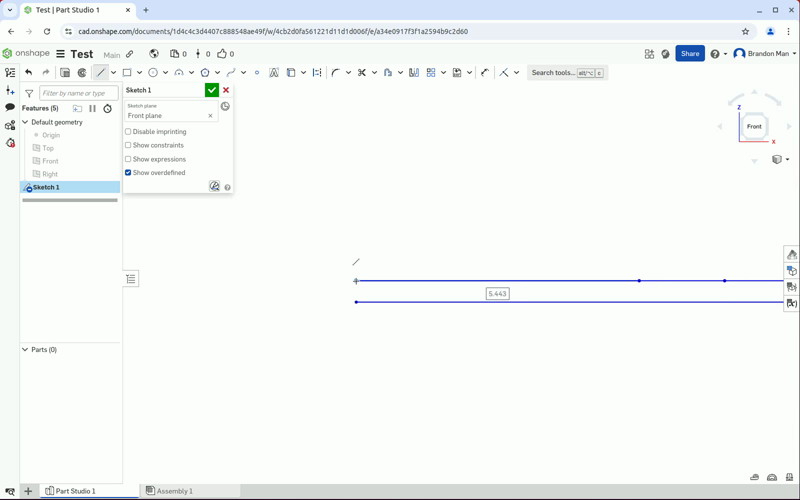
scroll(-6)
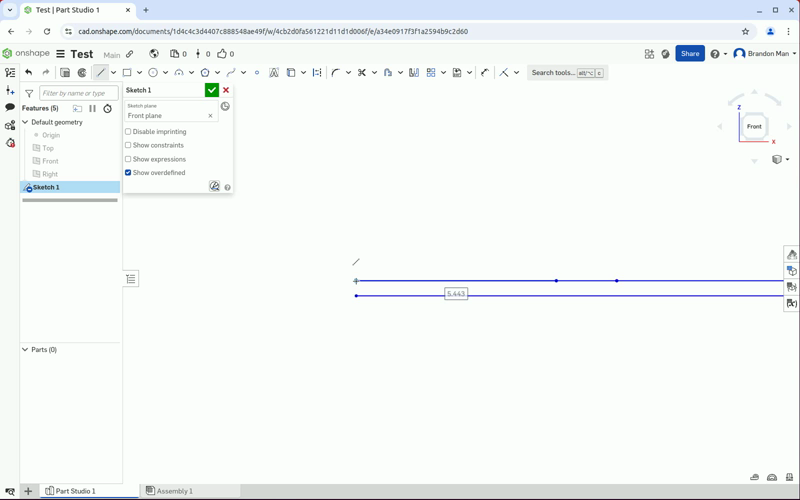
scroll(-6)
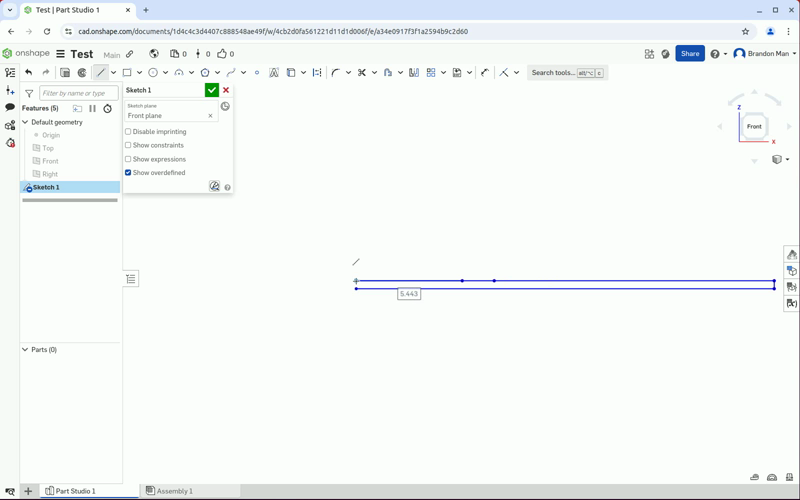
scroll(-6)
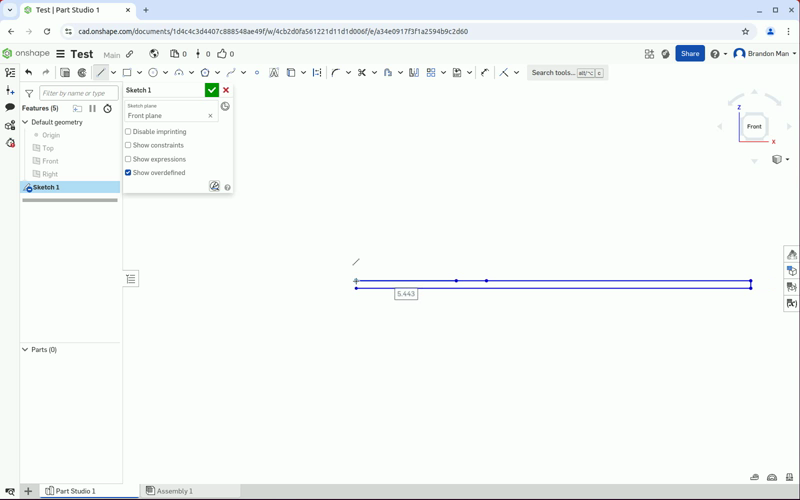
scroll(-6)
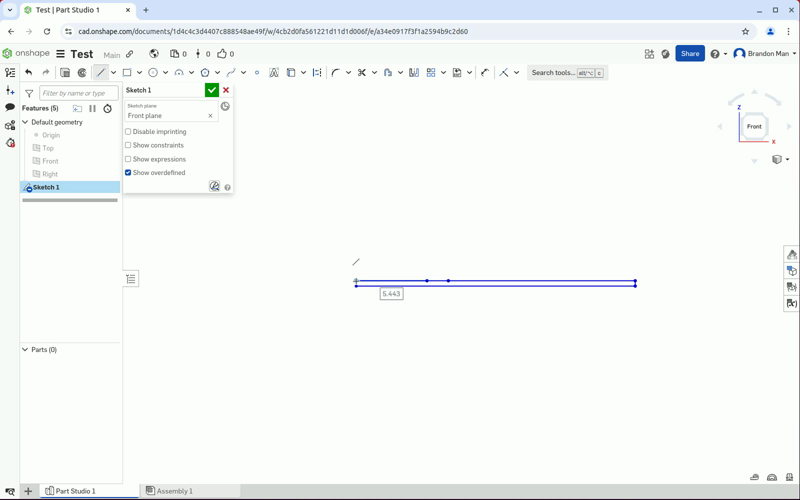
scroll(-6)
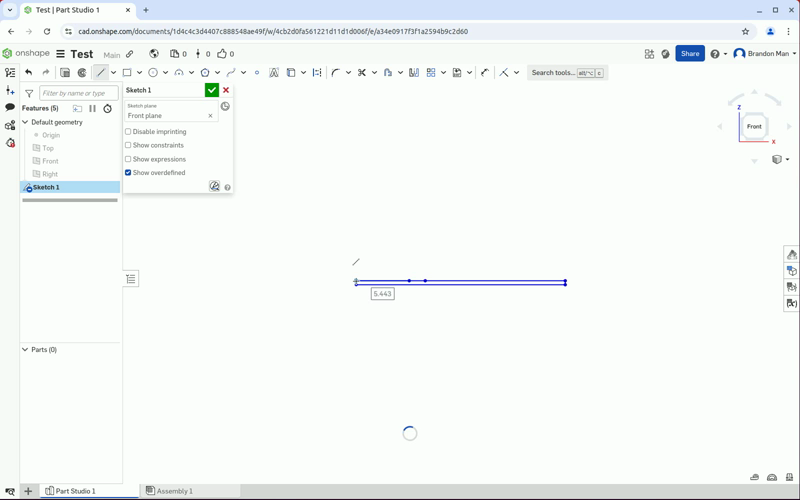
scroll(-6)
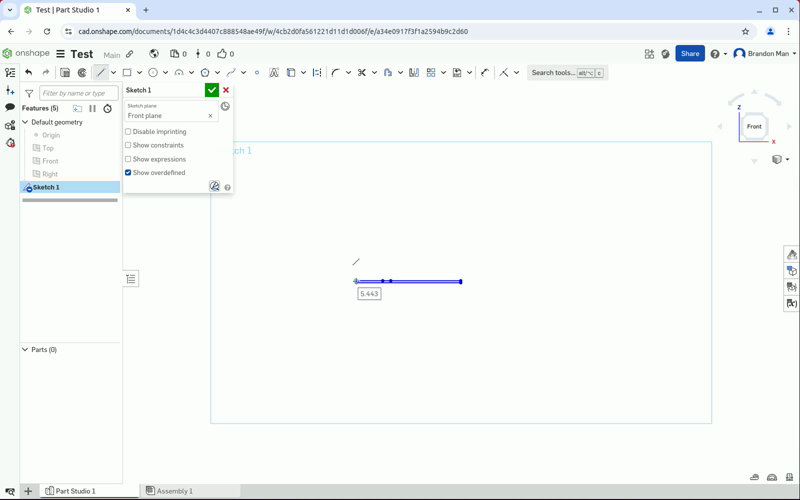
key_up(shift)
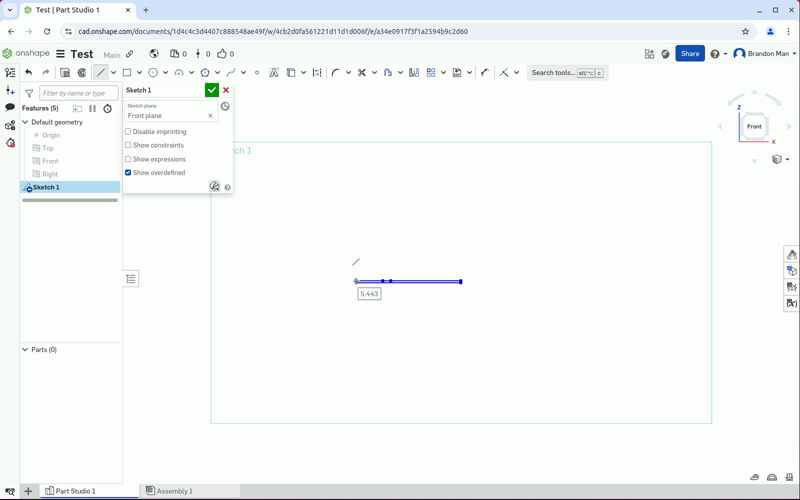
mouse_move(386, 280)
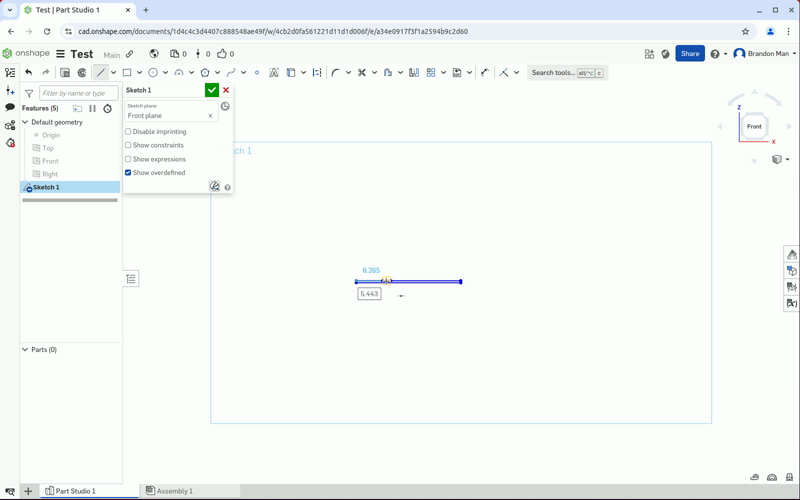
key_down(shift)
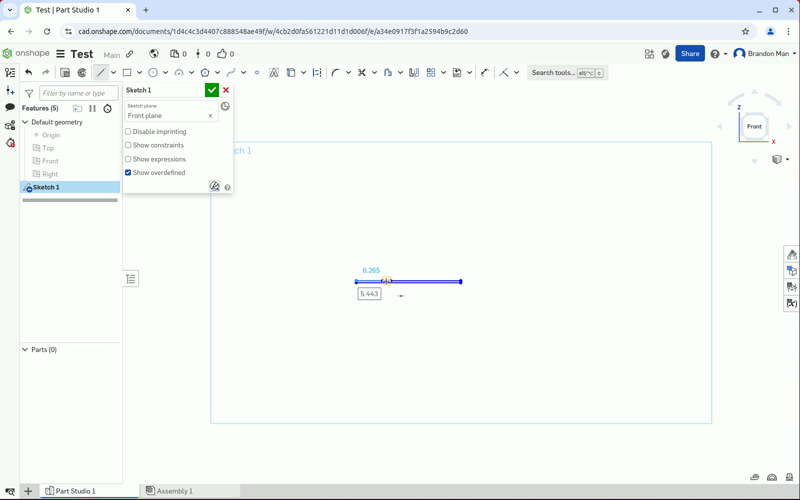
mouse_move(356, 282)
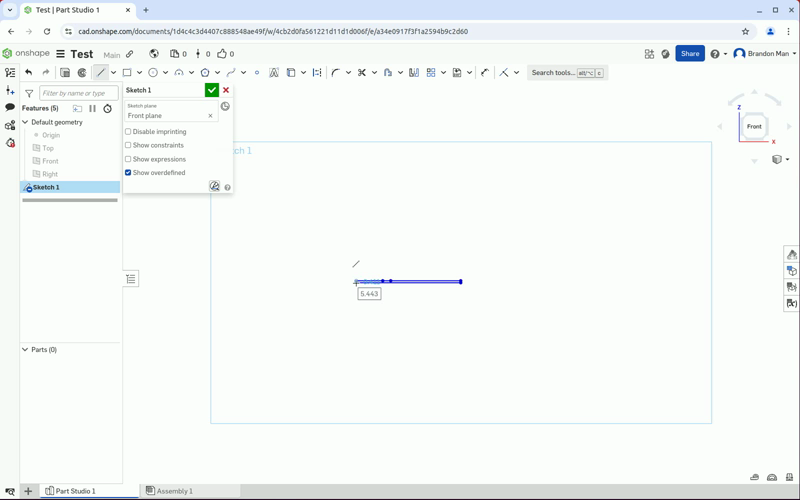
scroll(6)
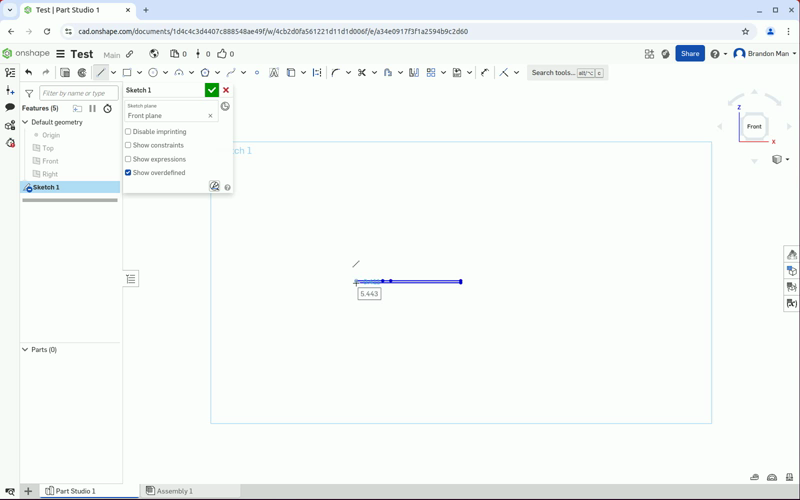
scroll(6)
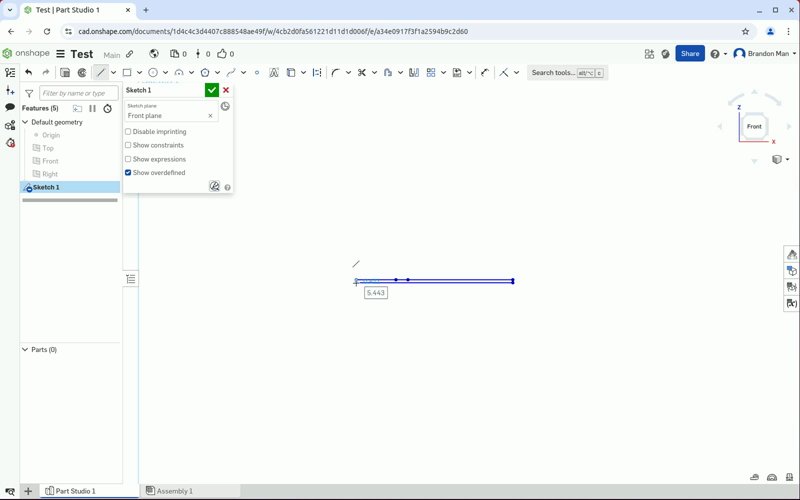
scroll(6)
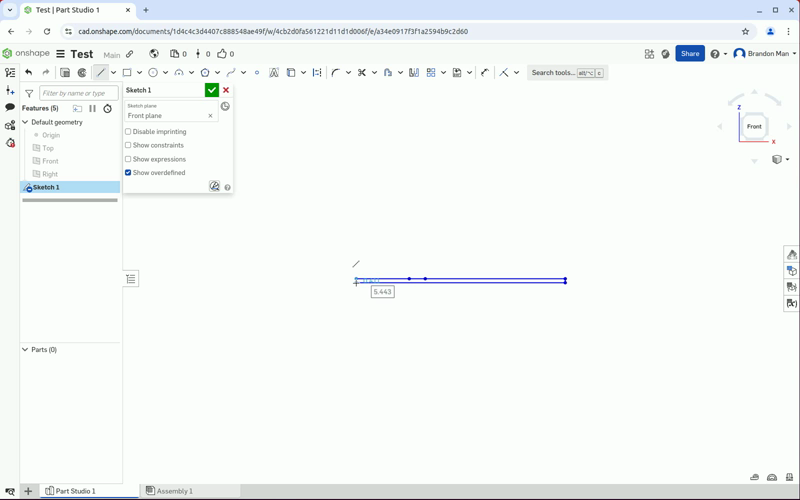
scroll(6)
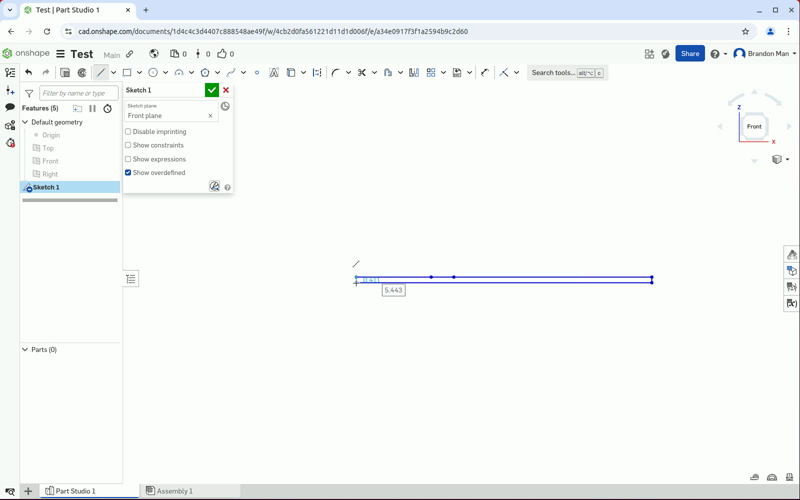
scroll(6)
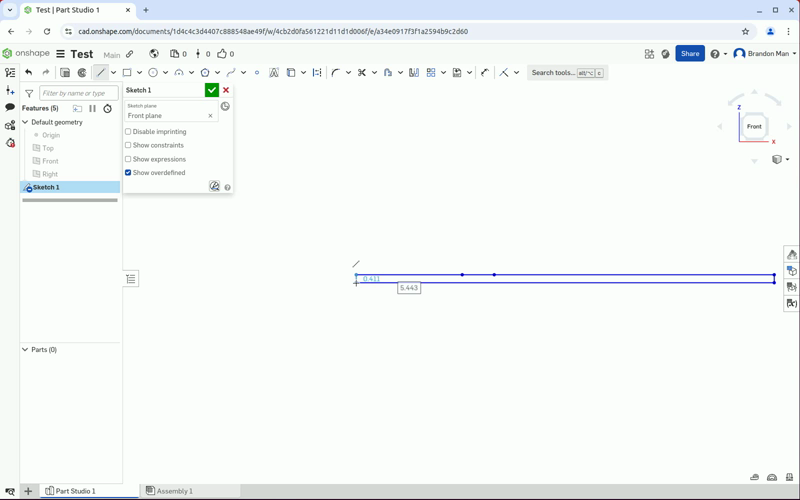
scroll(6)
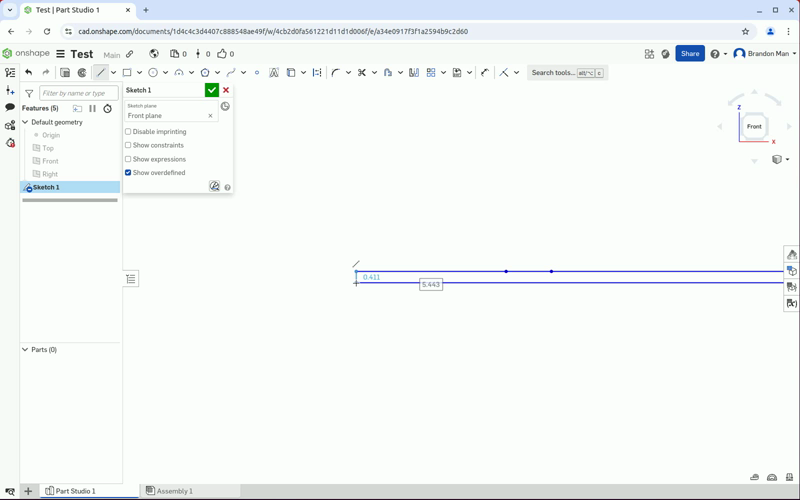
scroll(6)
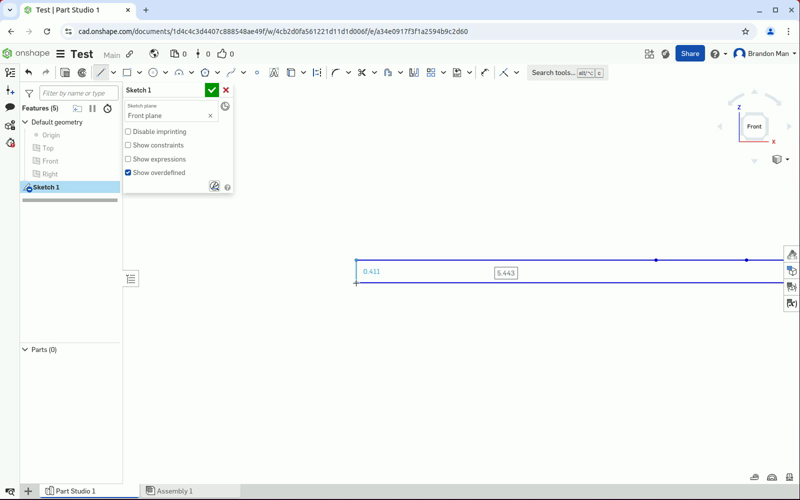
key_up(shift)
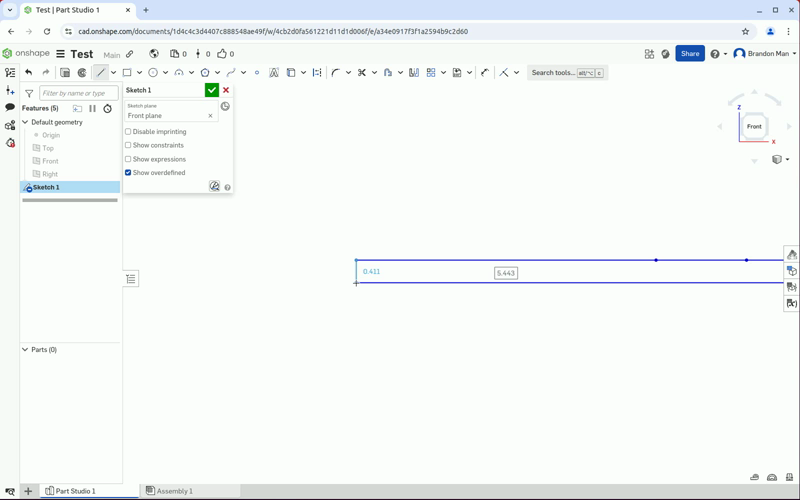
click(356, 282)
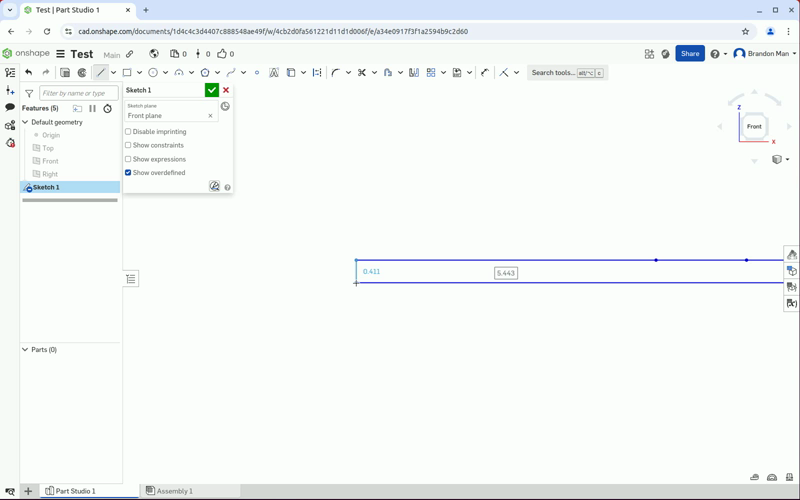
scroll(-6)
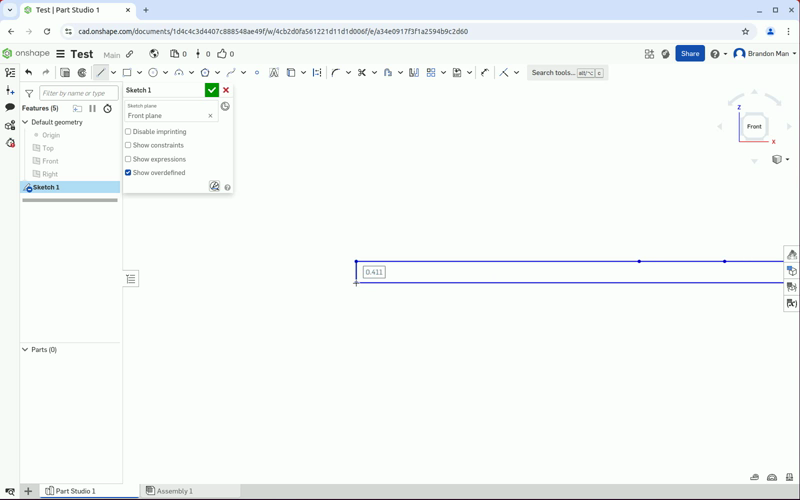
scroll(-6)
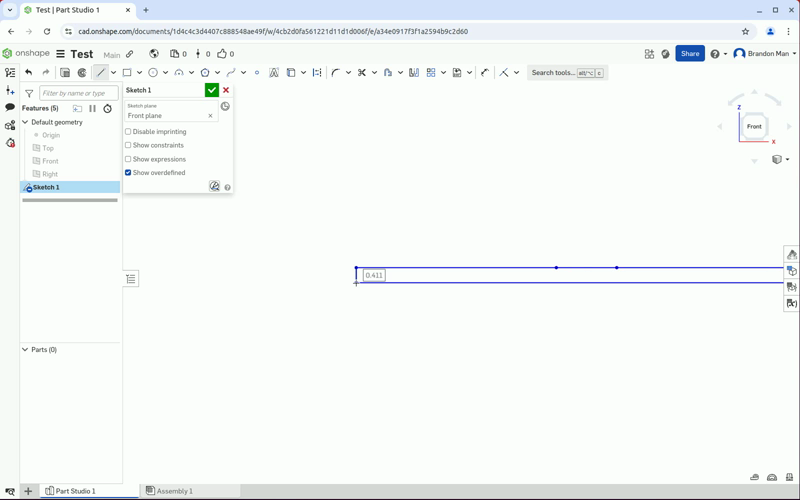
scroll(-6)
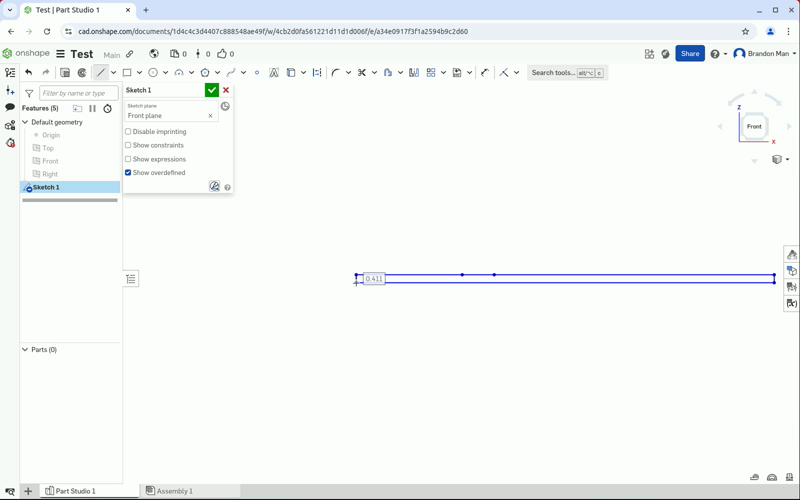
scroll(-6)
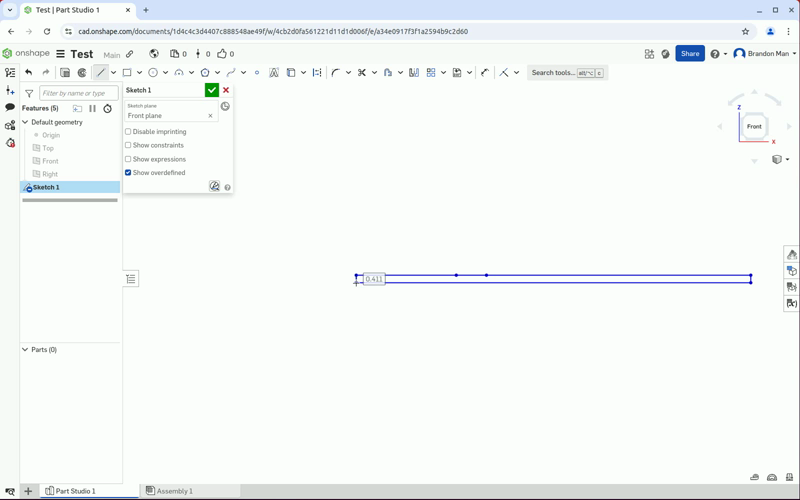
scroll(-6)
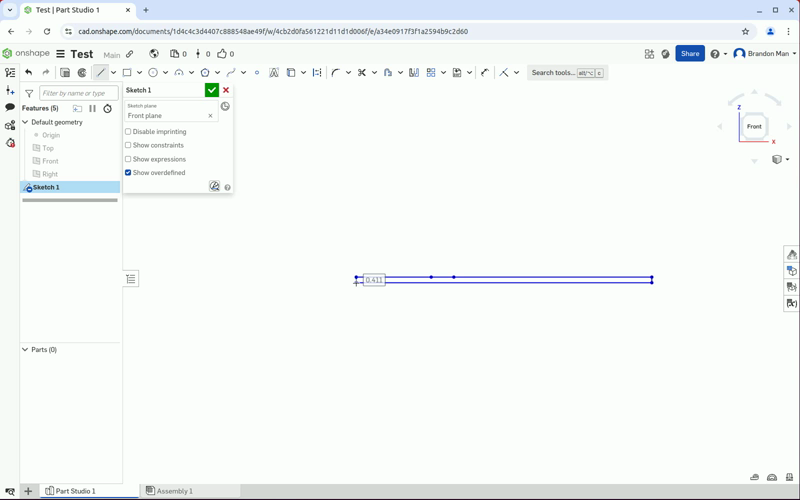
scroll(-6)
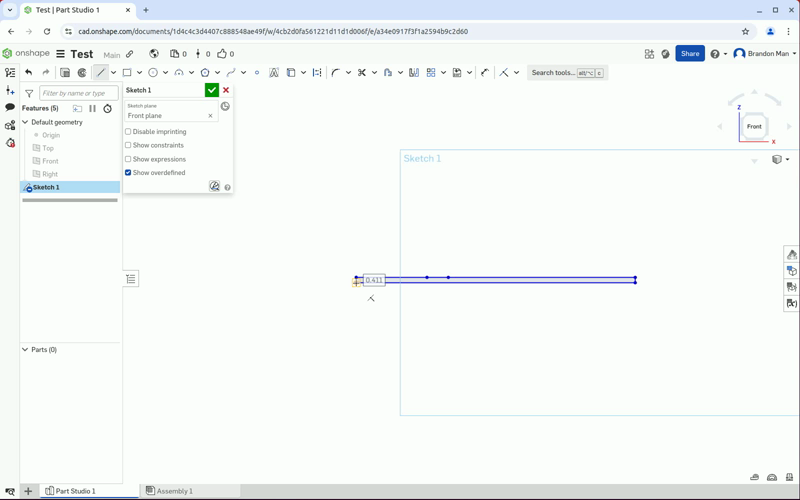
scroll(-6)
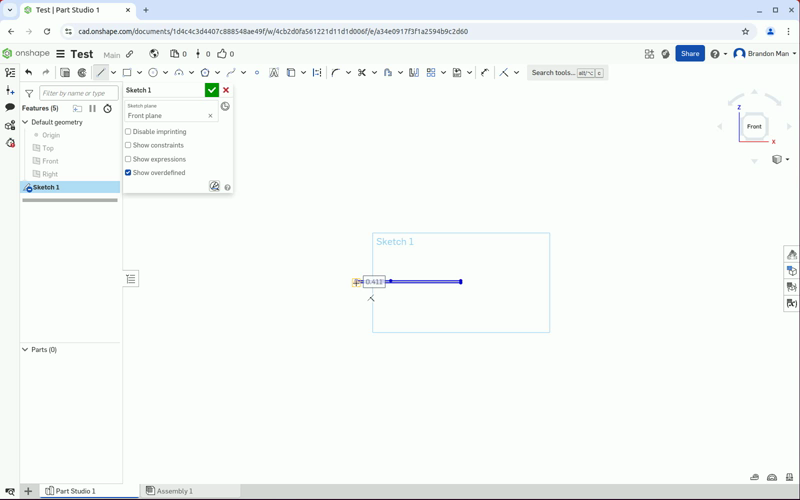
key(esc)
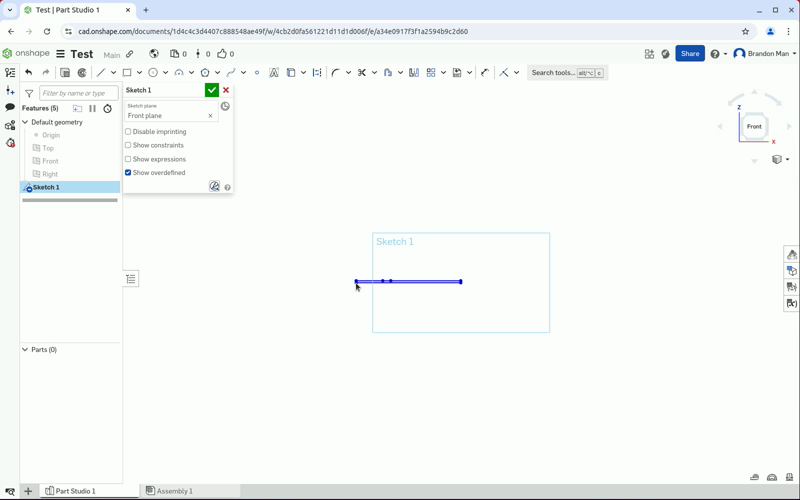
mouse_move(413, 280)
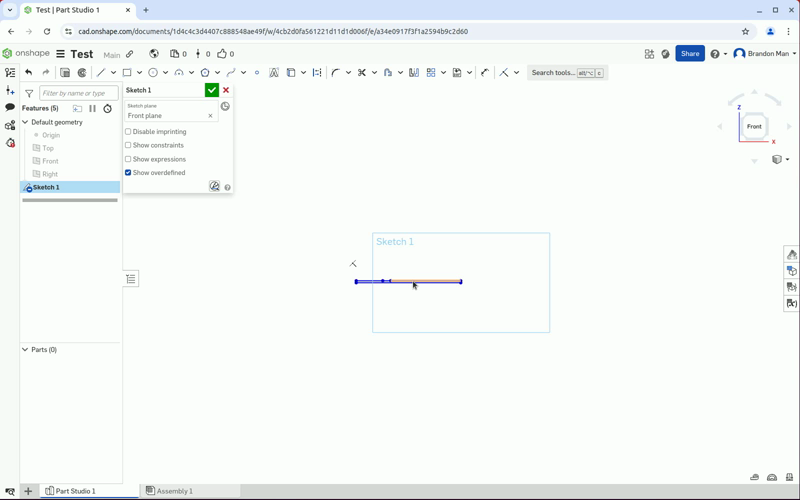
scroll(6)
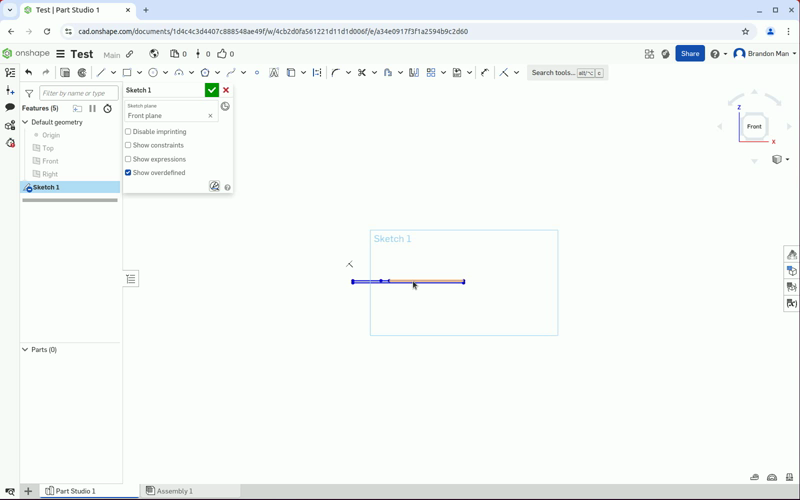
scroll(6)
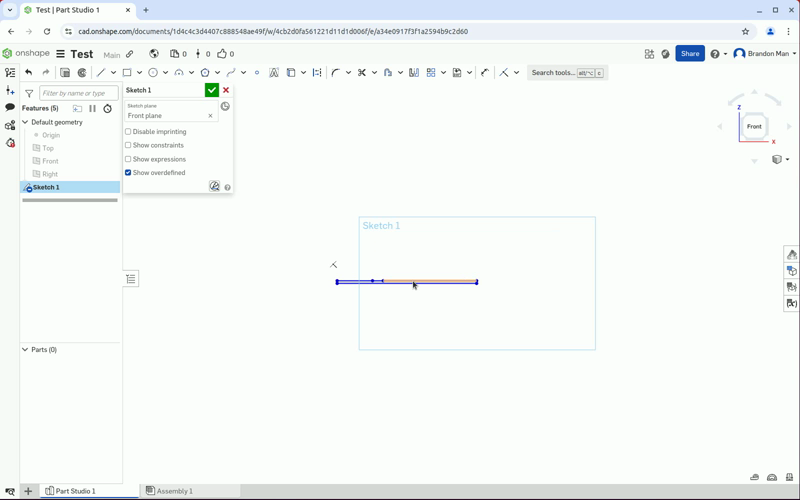
scroll(6)
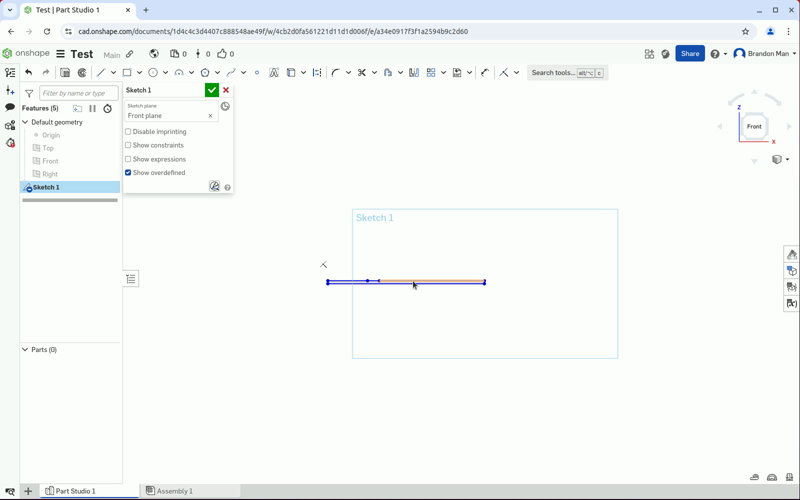
scroll(6)
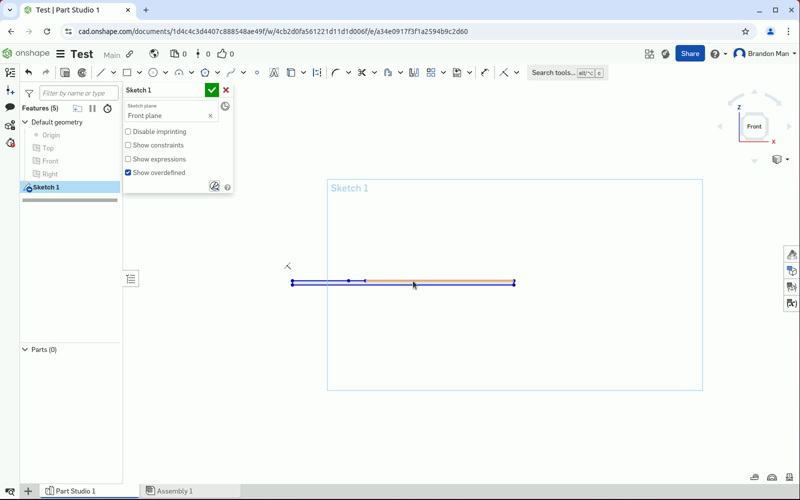
scroll(6)
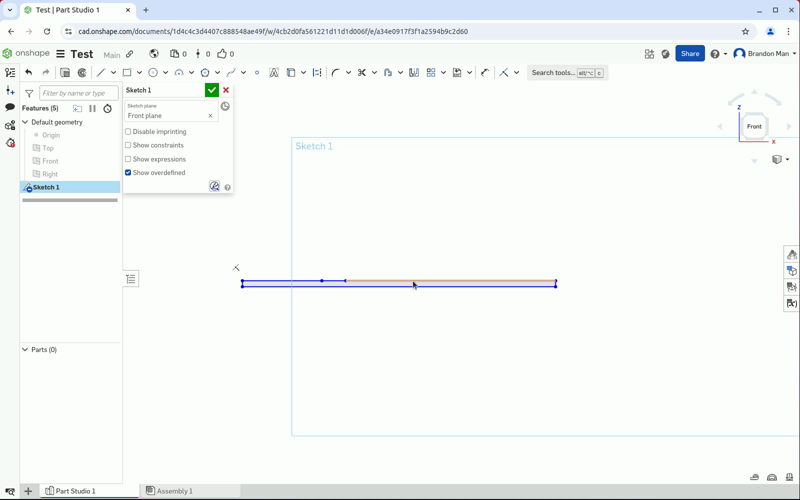
scroll(6)
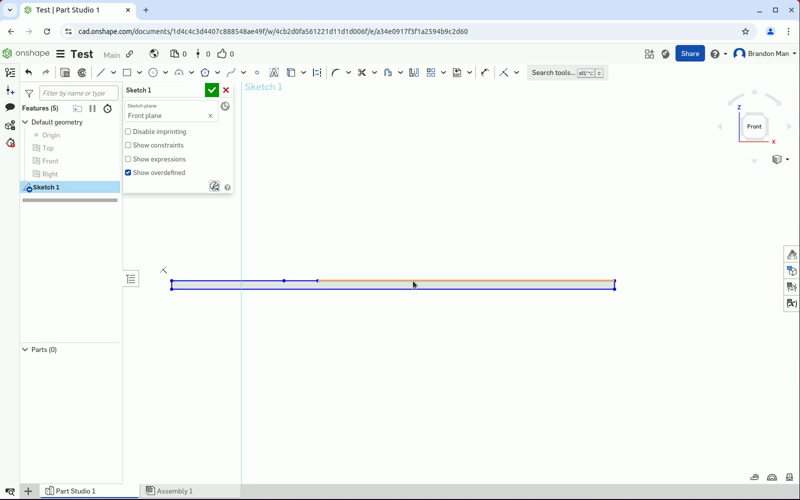
scroll(6)
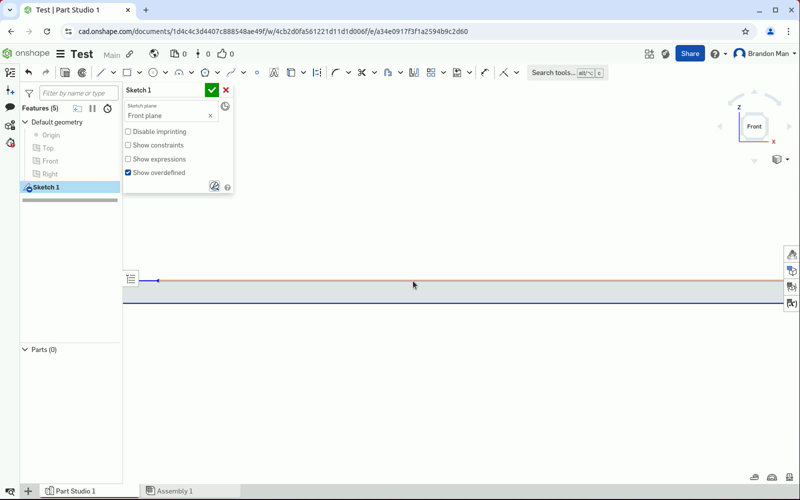
click(413, 280)
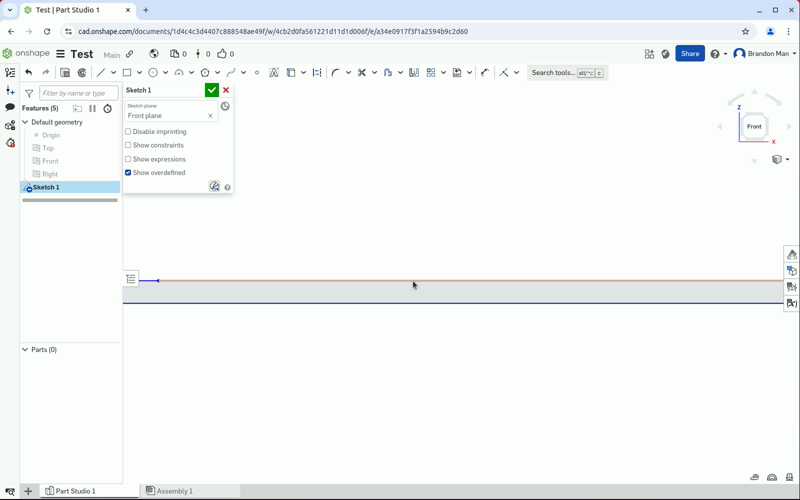
scroll(-6)
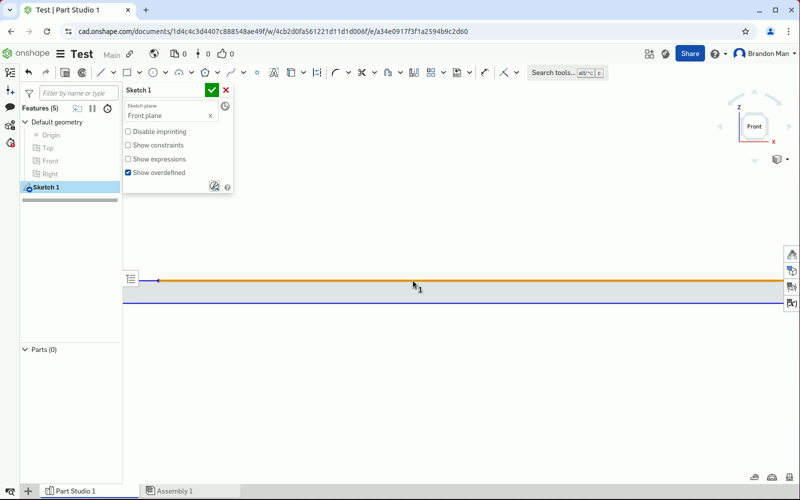
scroll(-6)
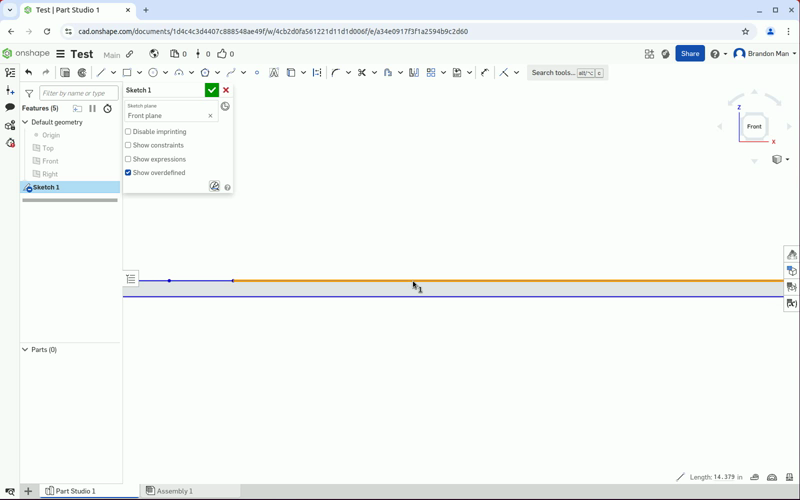
scroll(-6)
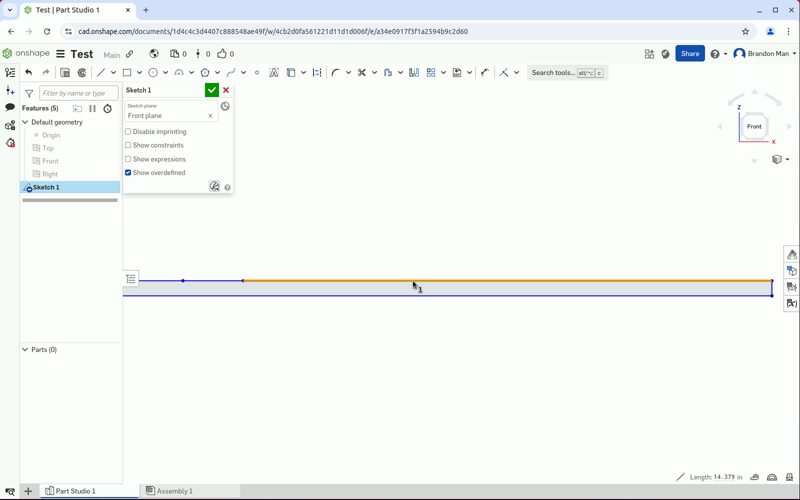
scroll(-6)
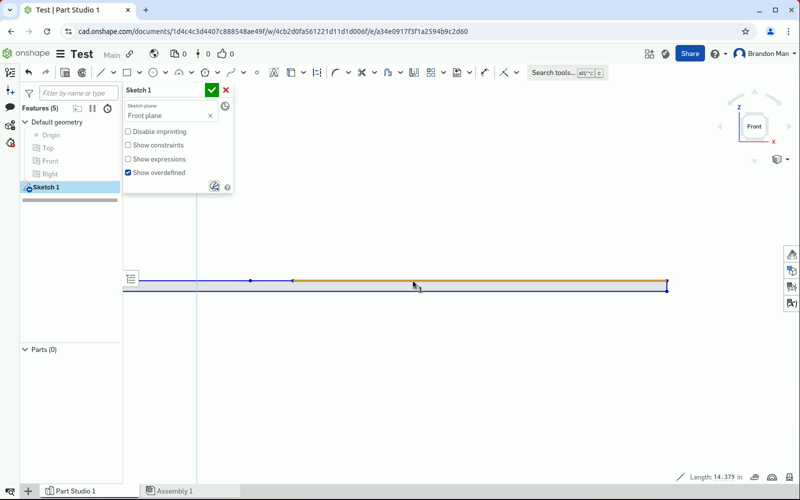
scroll(-6)
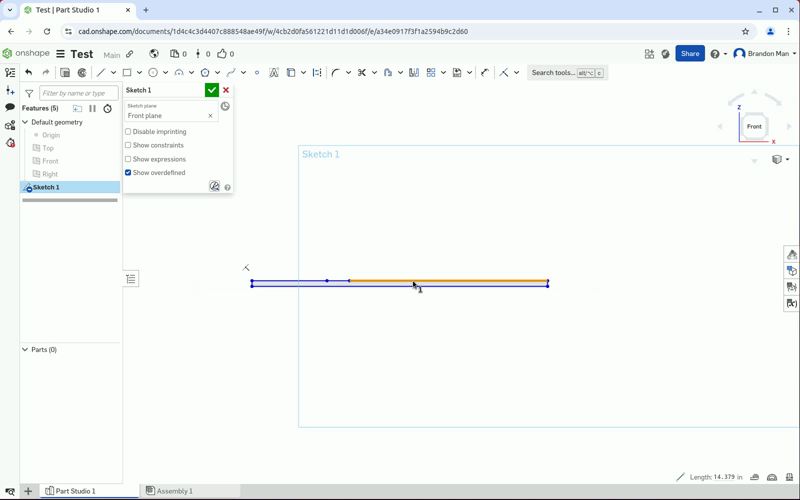
scroll(-6)
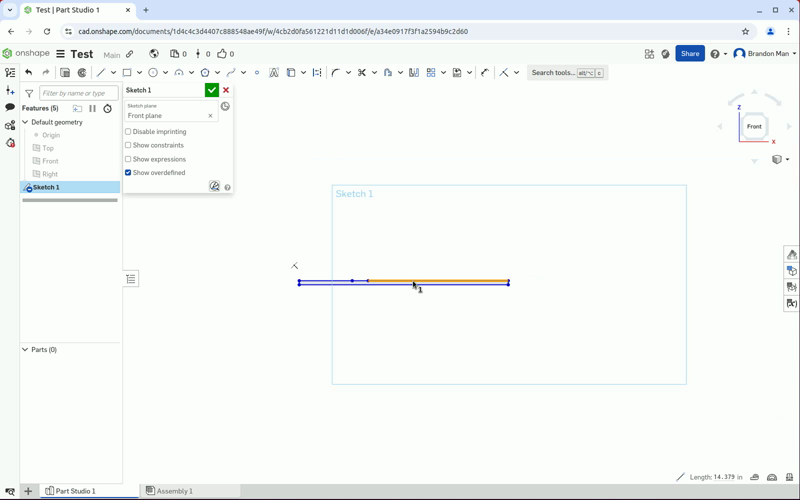
scroll(-6)
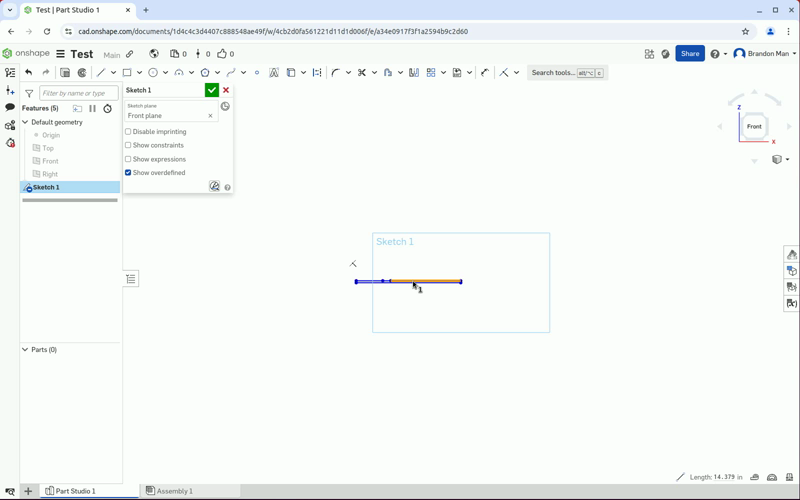
mouse_move(73, 352)
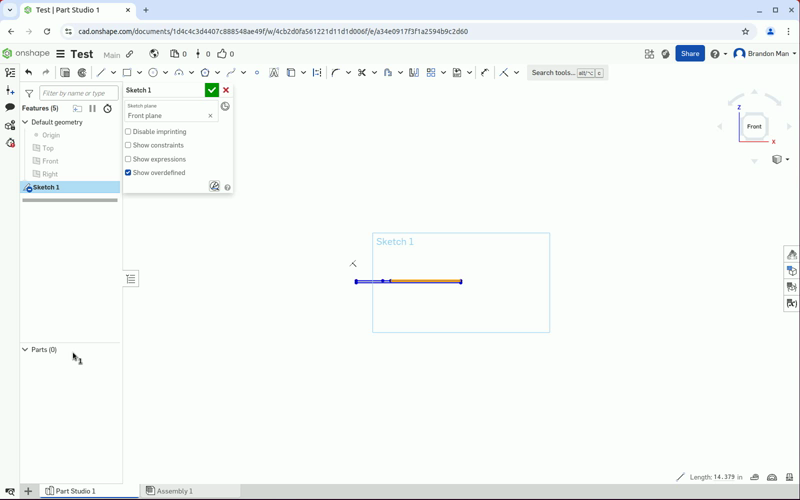
key(shift+y)
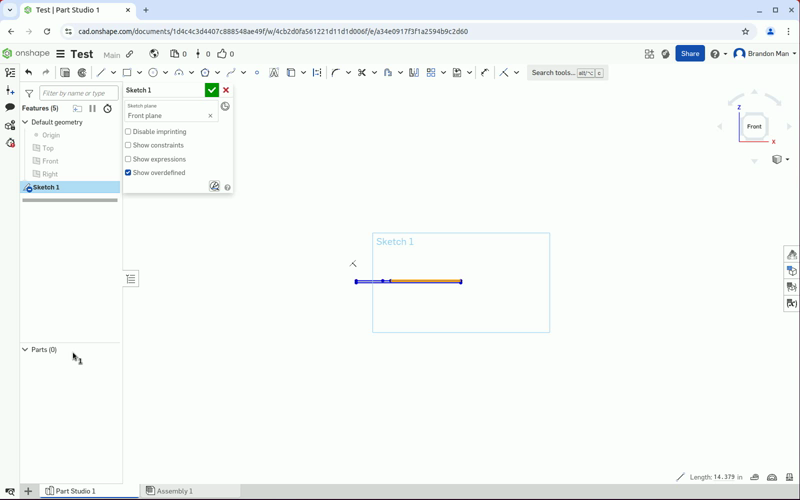
key(shift+e)
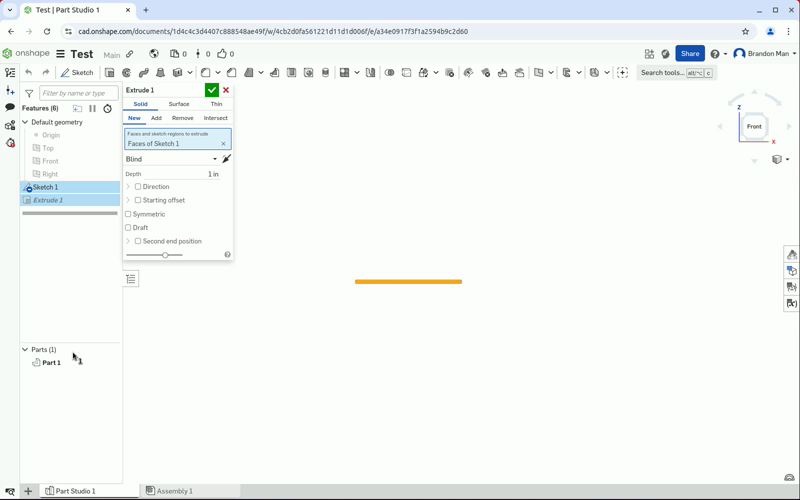
mouse_move(143, 106)
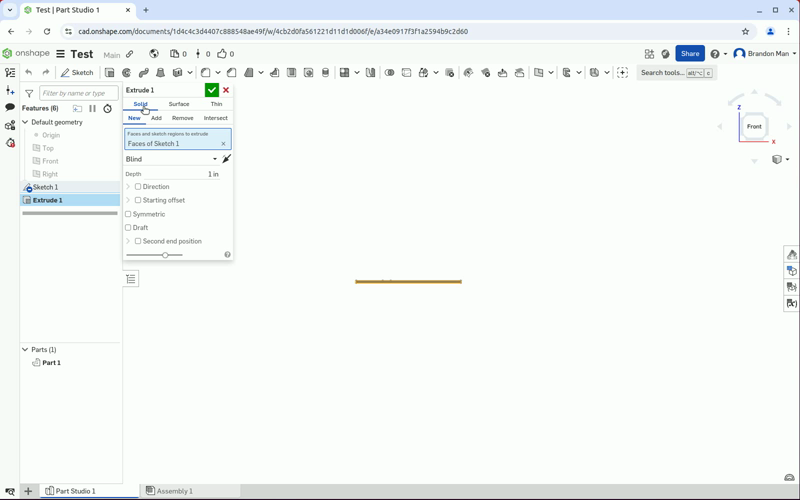
click(143, 106)
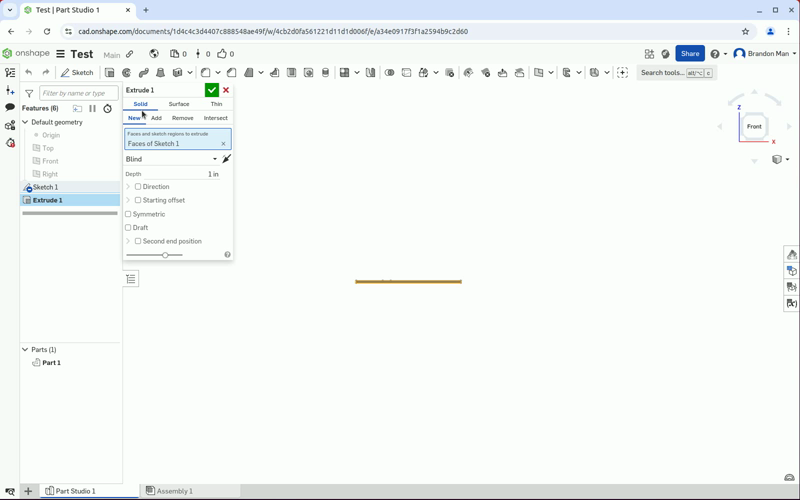
mouse_move(137, 120)
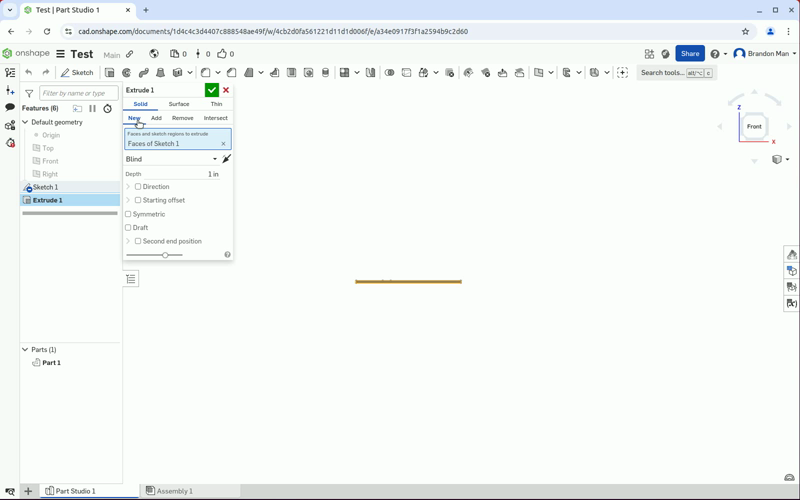
click(137, 120)
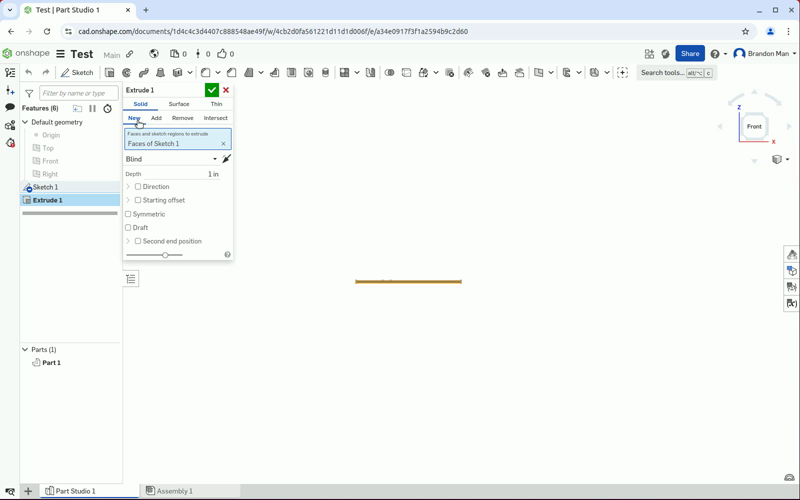
key(tab, 4)
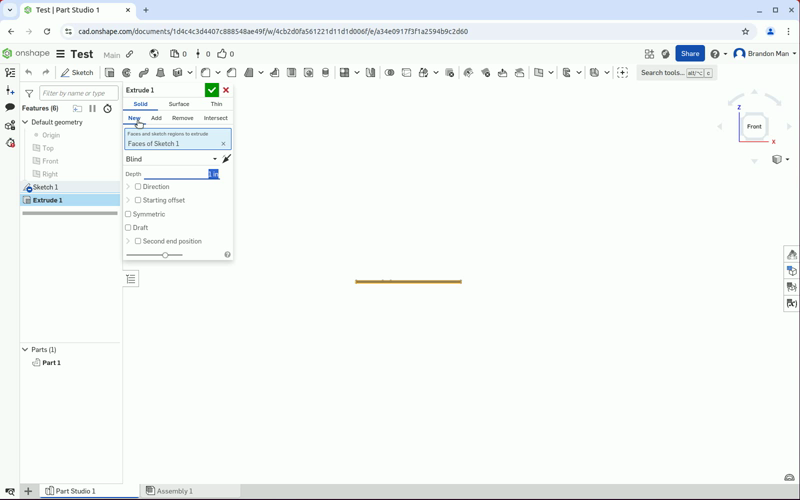
text(-0.241)
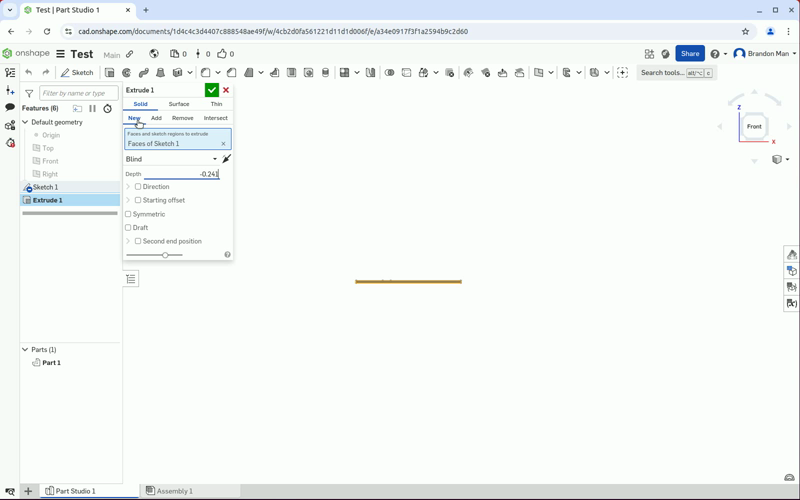
key(enter)
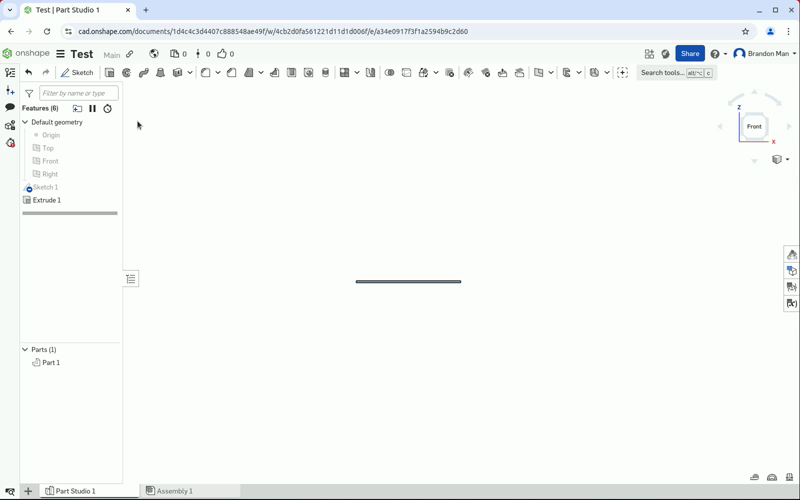
key(shift+h)
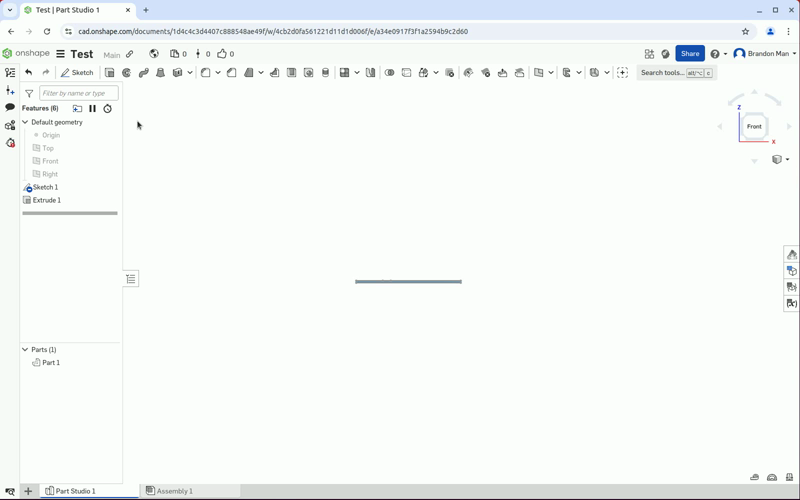
key(shift+h)
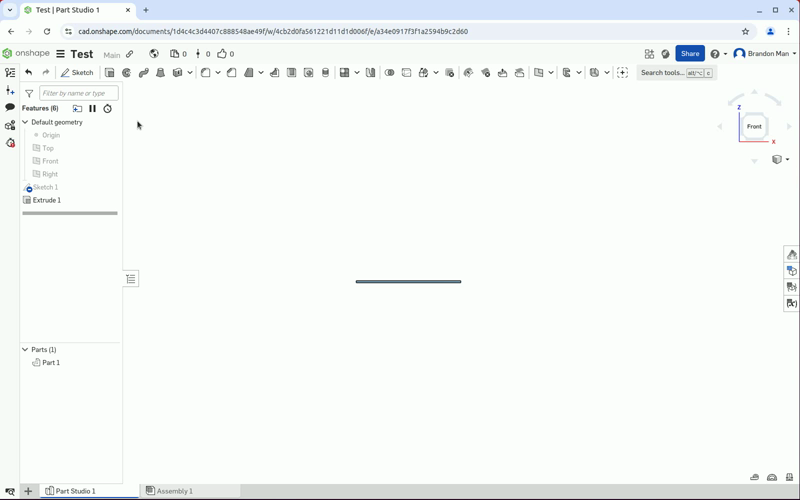
mouse_move(73, 189)
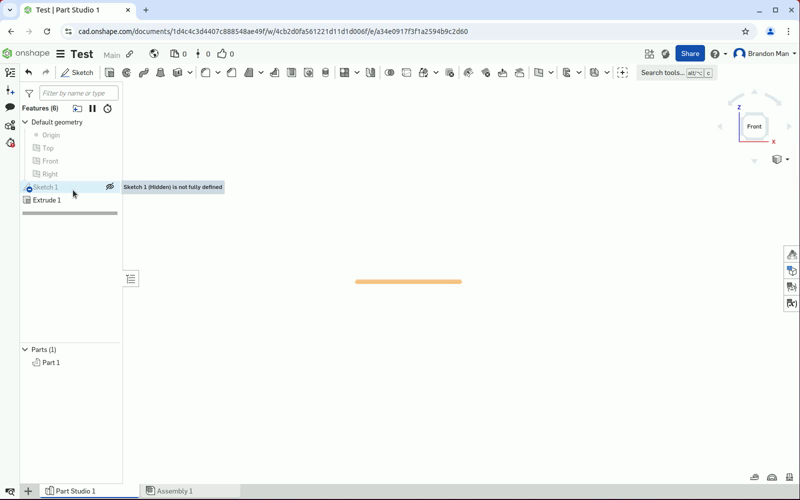
click(73, 189)
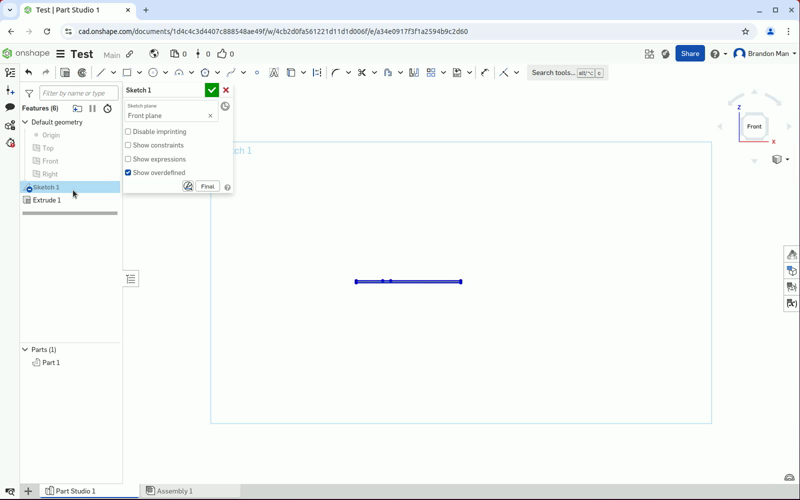
mouse_move(229, 92)
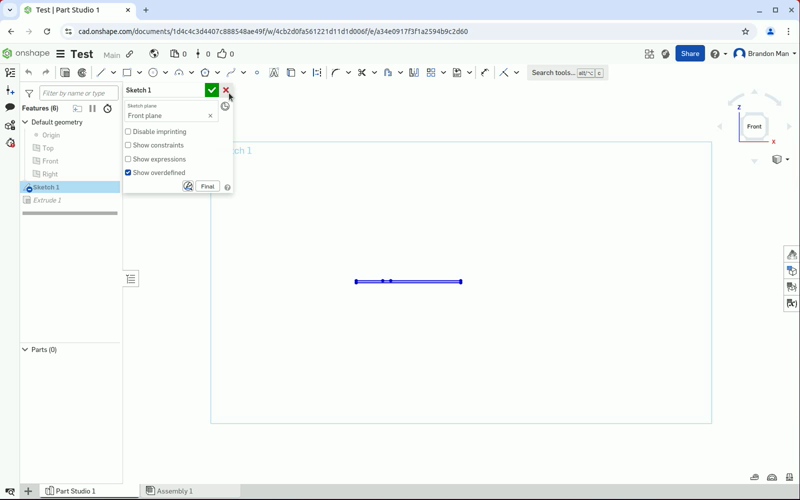
click(229, 92)
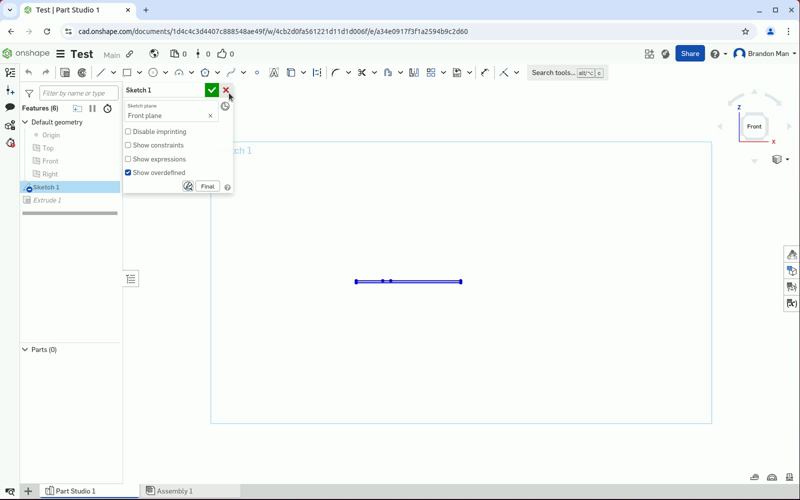
key(shift+s)
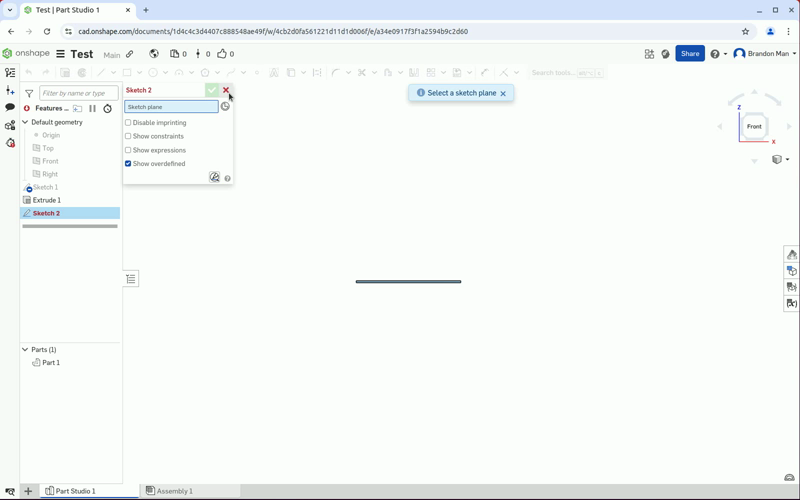
mouse_move(73, 163)
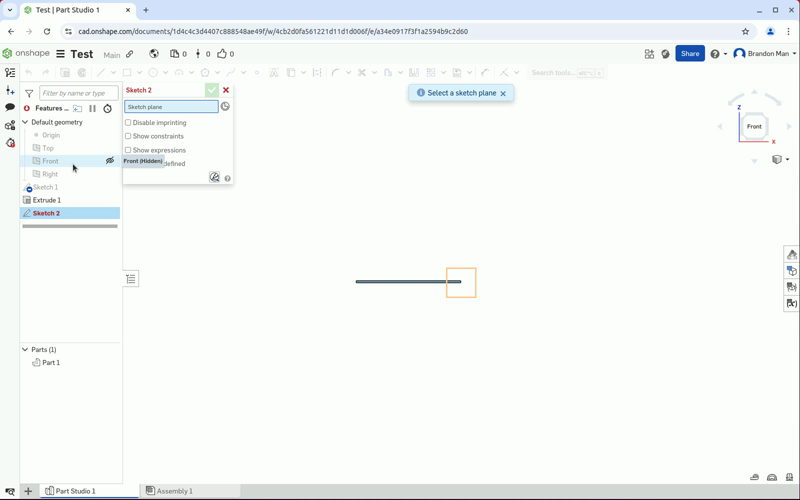
click(73, 163)
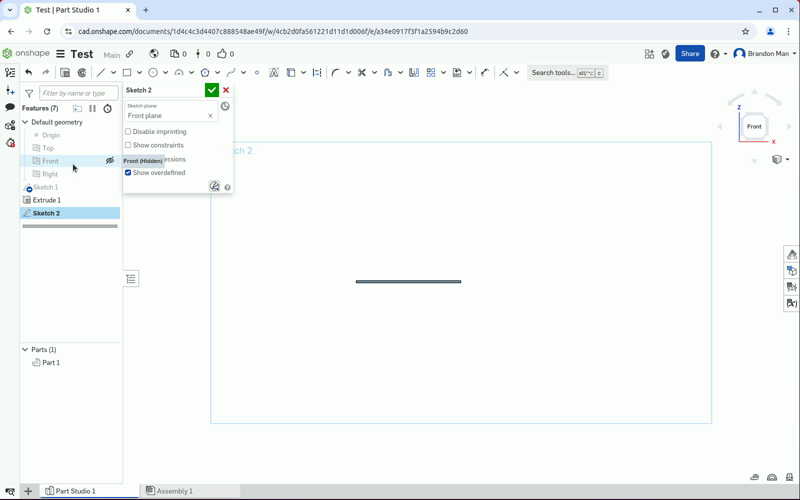
mouse_move(73, 352)
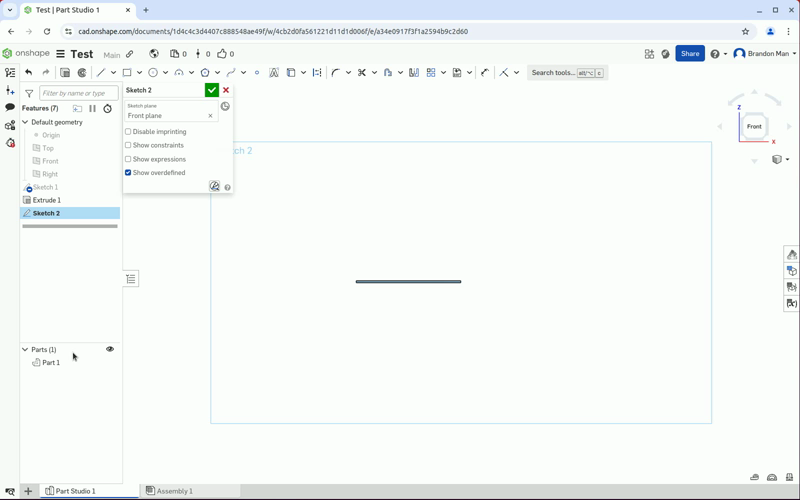
key(y)
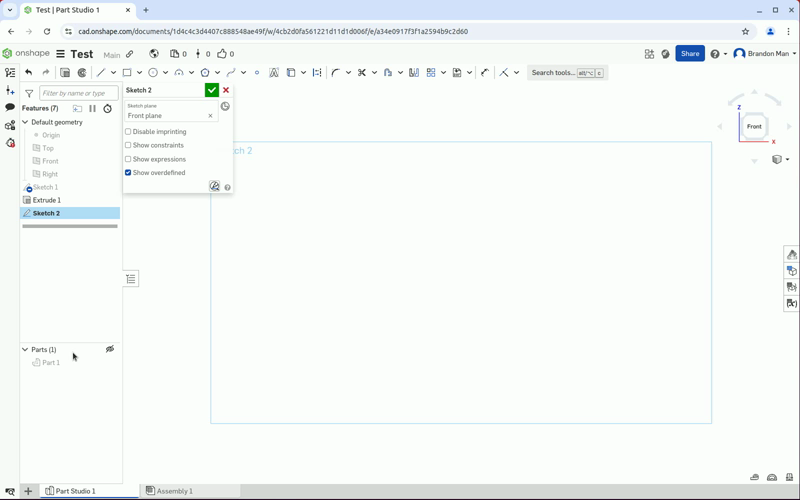
key(l)
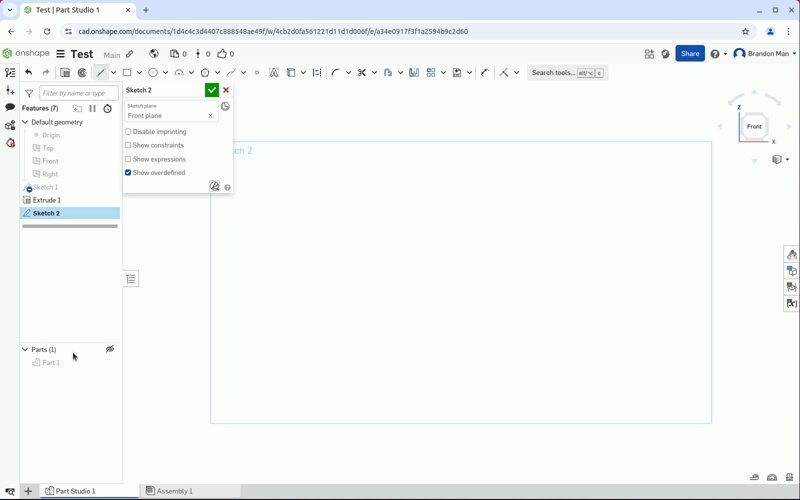
key_down(shift)
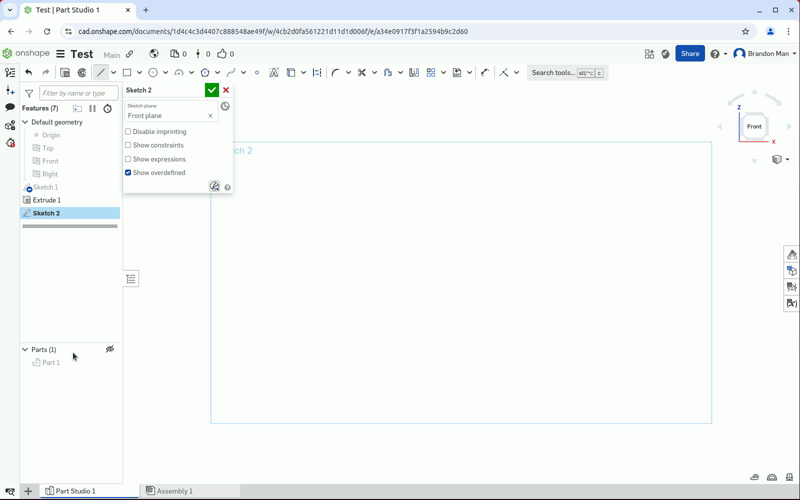
mouse_move(348, 217)
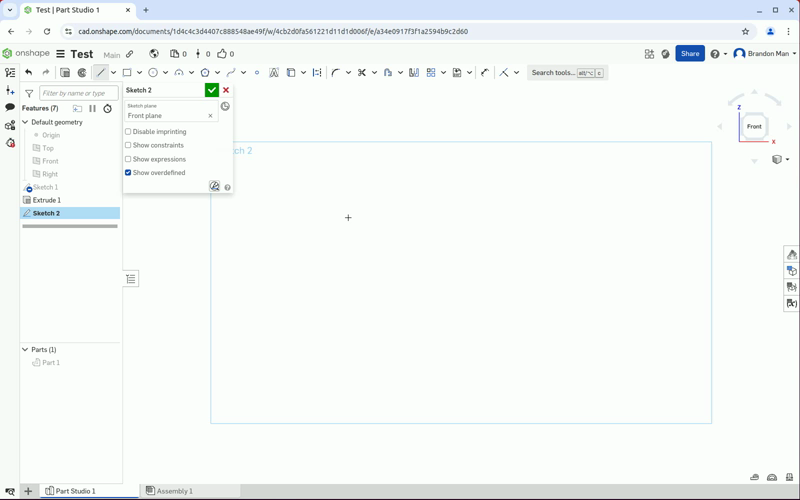
click(348, 217)
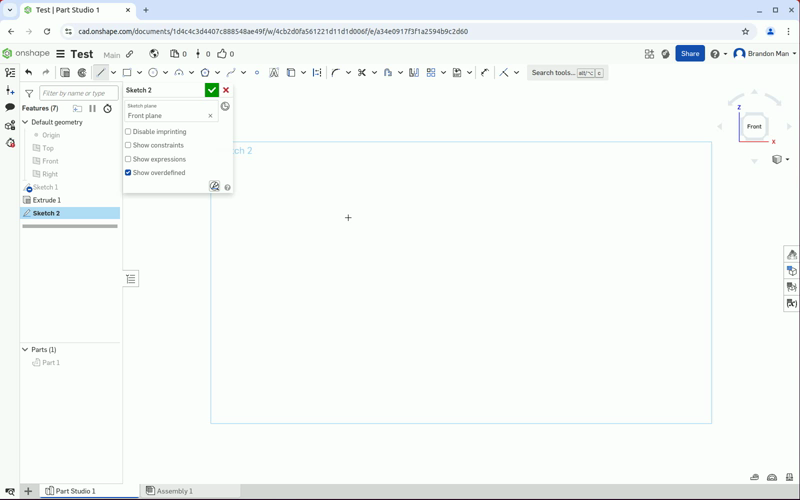
key_up(shift)
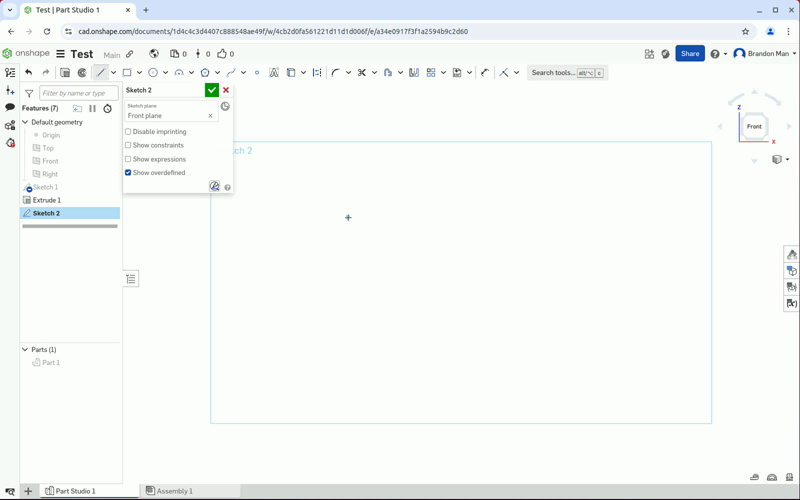
key_down(shift)
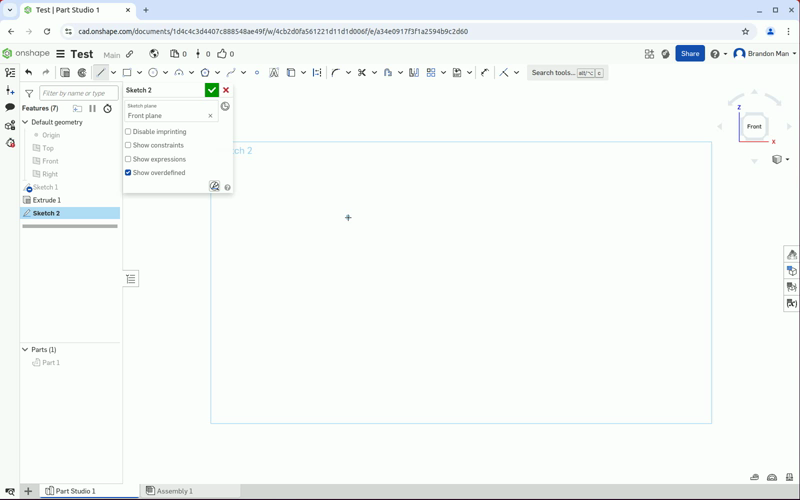
mouse_move(378, 217)
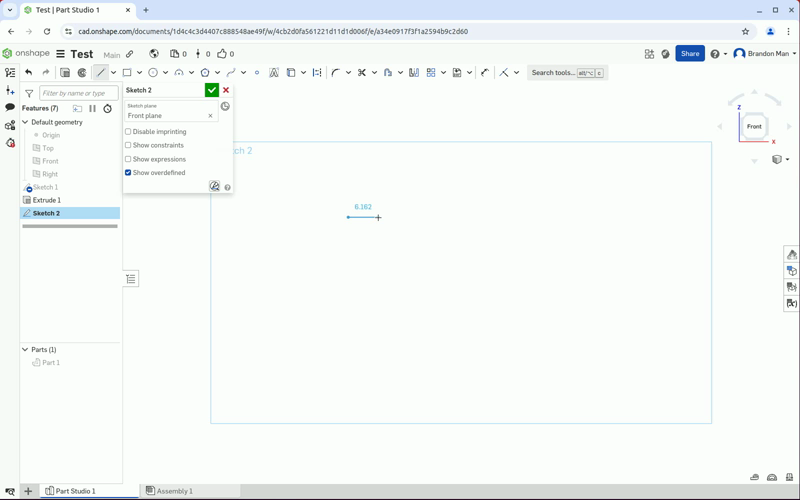
mouse_move(355, 217)
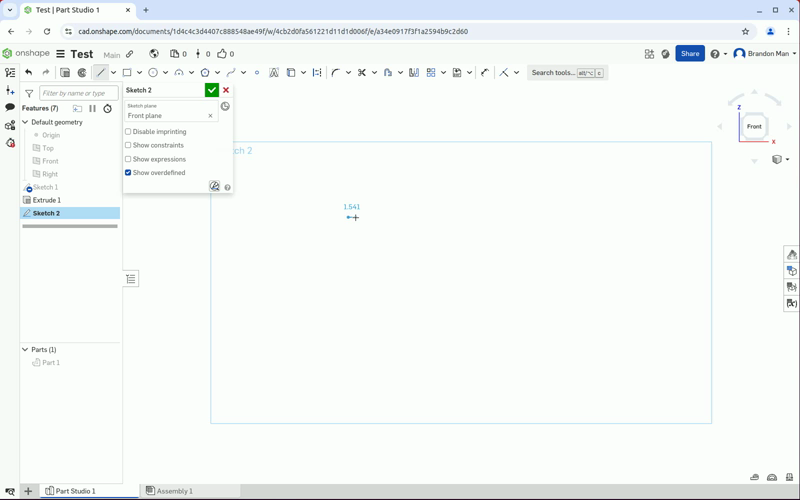
scroll(6)
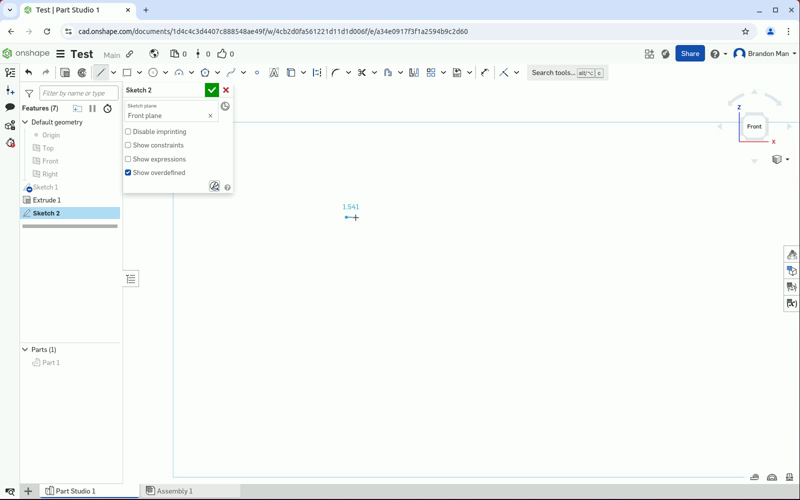
scroll(6)
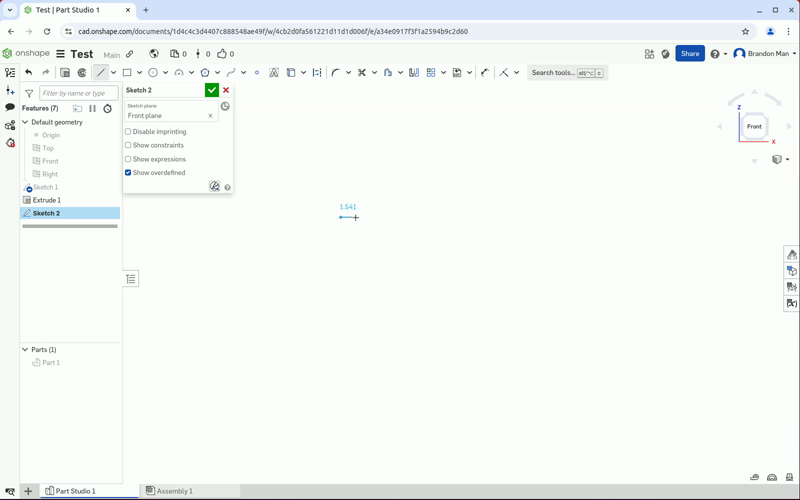
scroll(6)
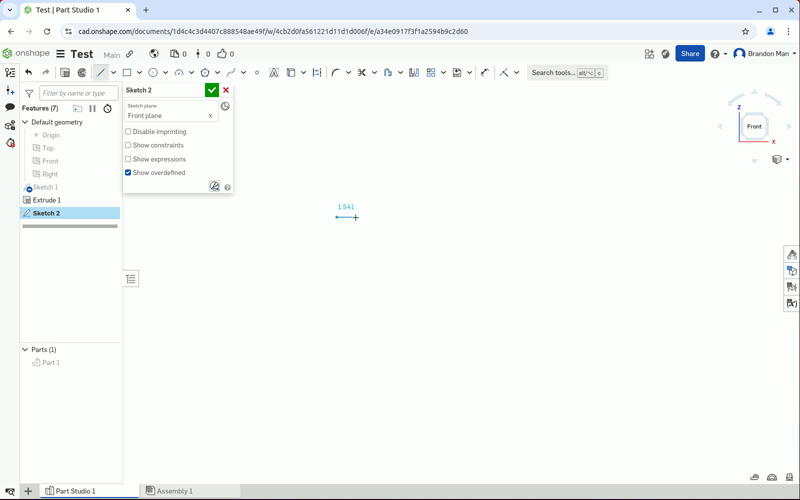
scroll(6)
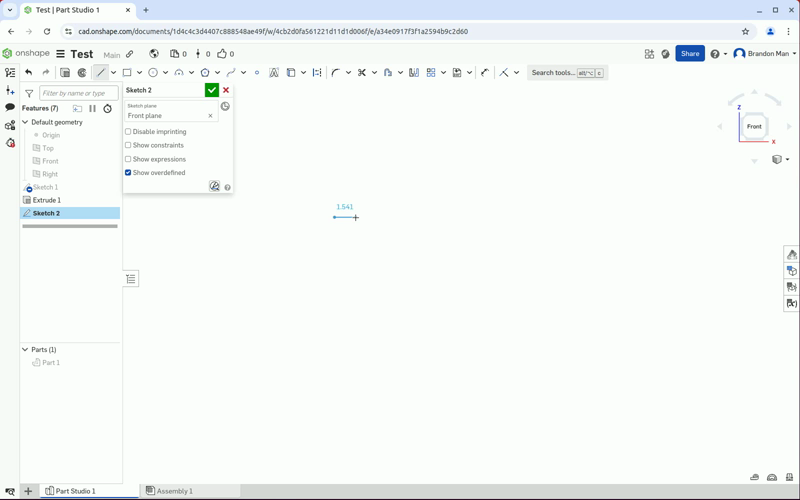
scroll(6)
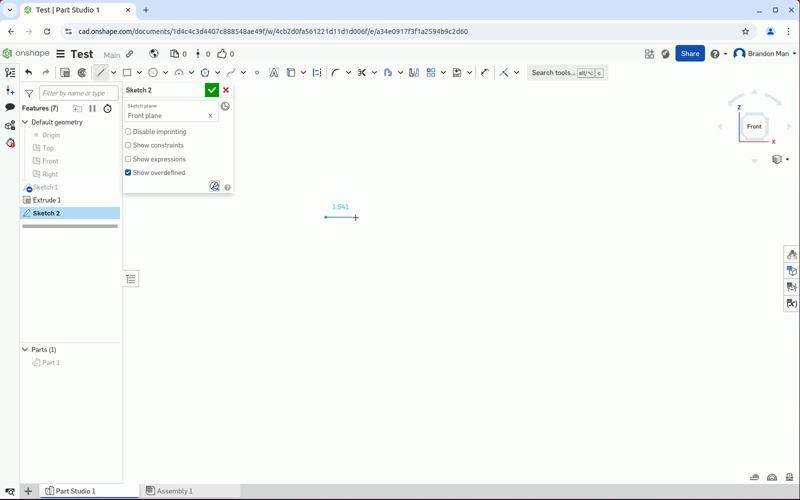
scroll(6)
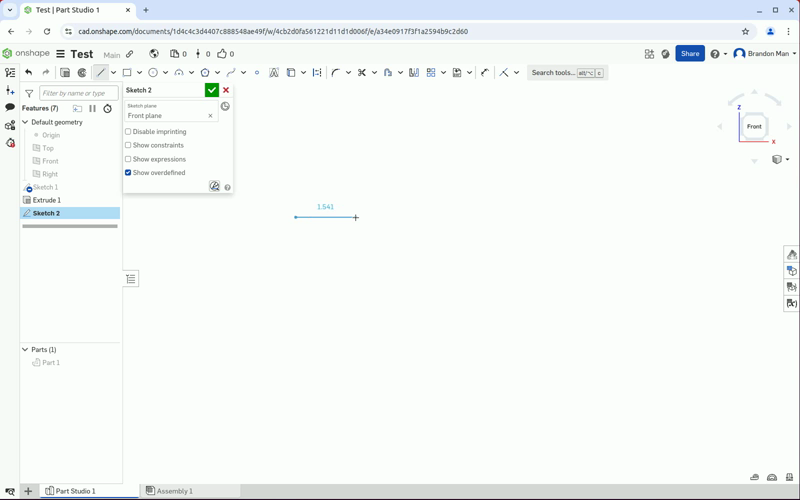
scroll(6)
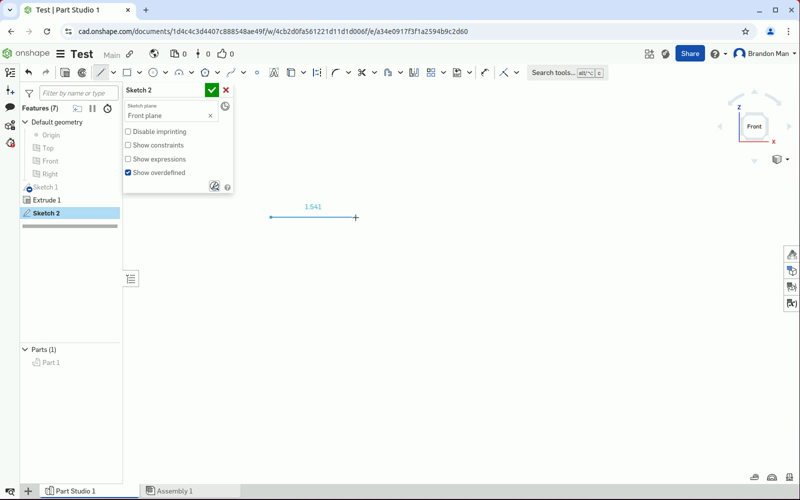
click(355, 217)
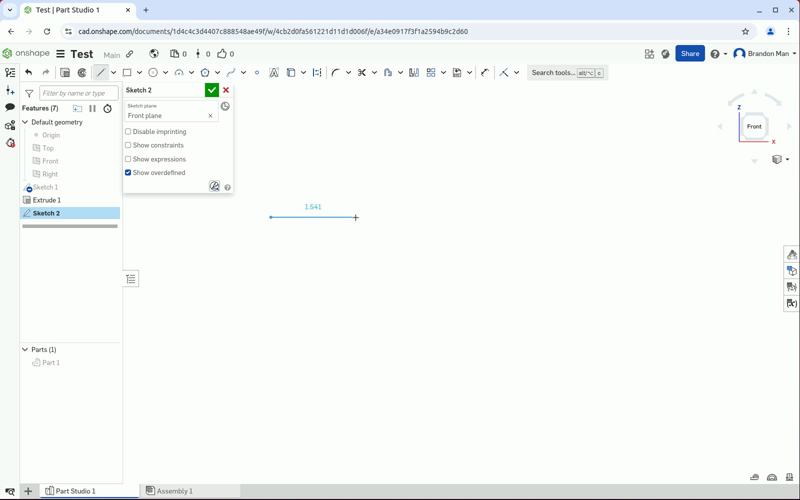
scroll(-6)
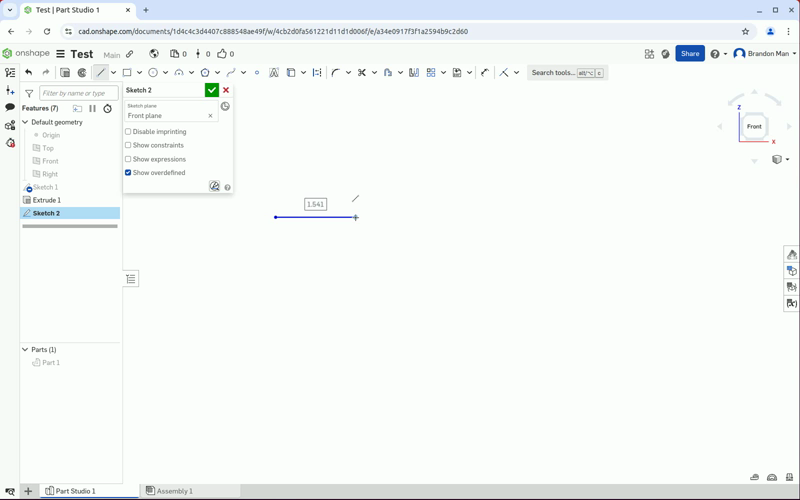
scroll(-6)
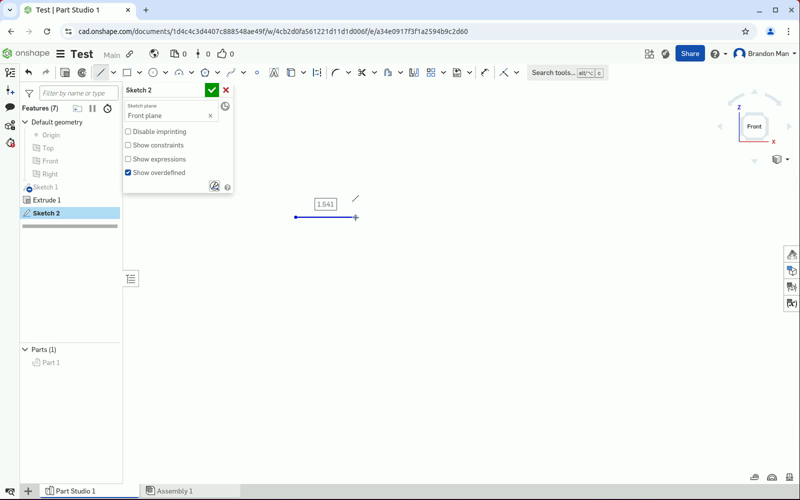
scroll(-6)
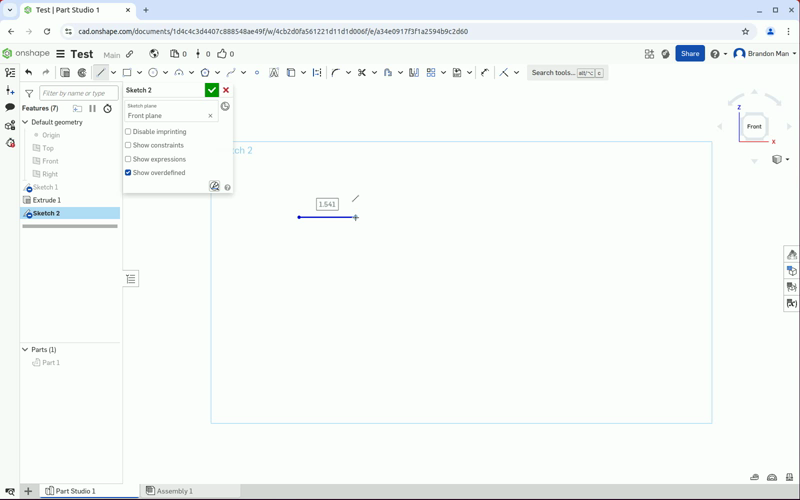
scroll(-6)
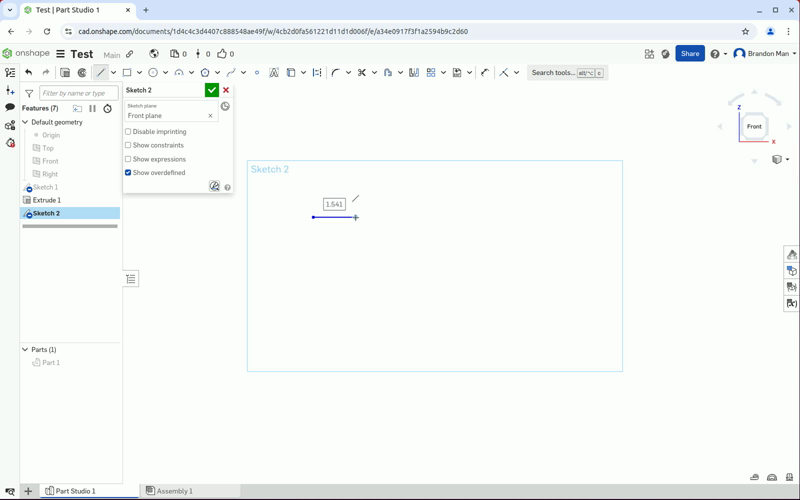
scroll(-6)
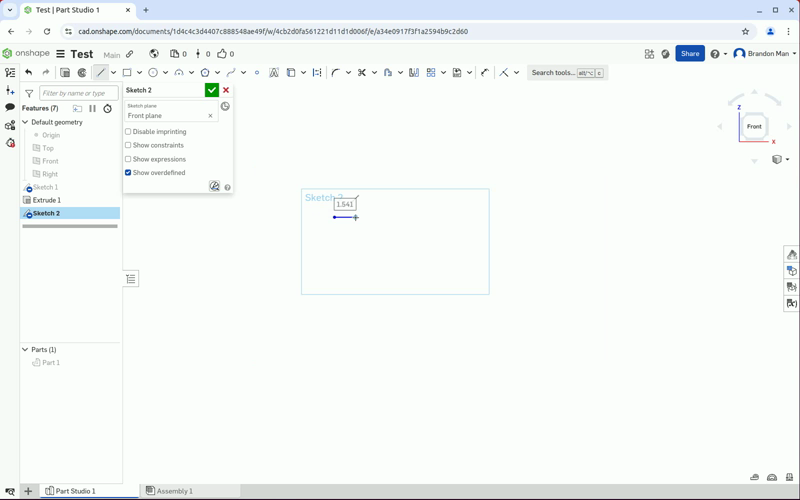
scroll(-6)
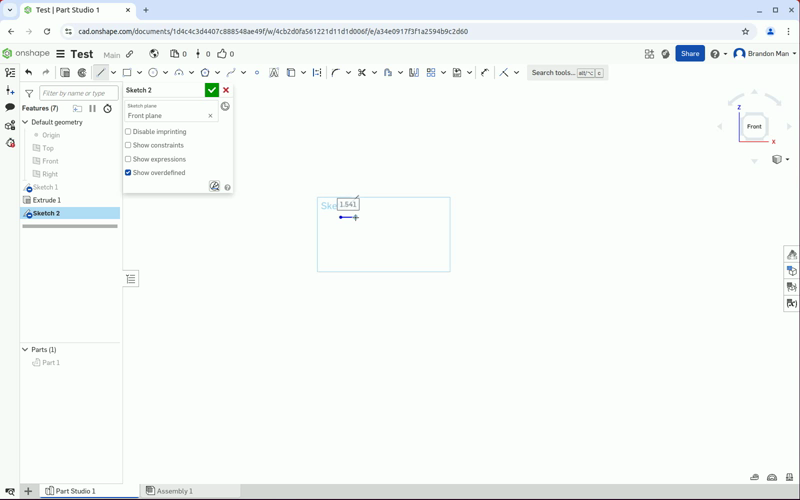
scroll(-6)
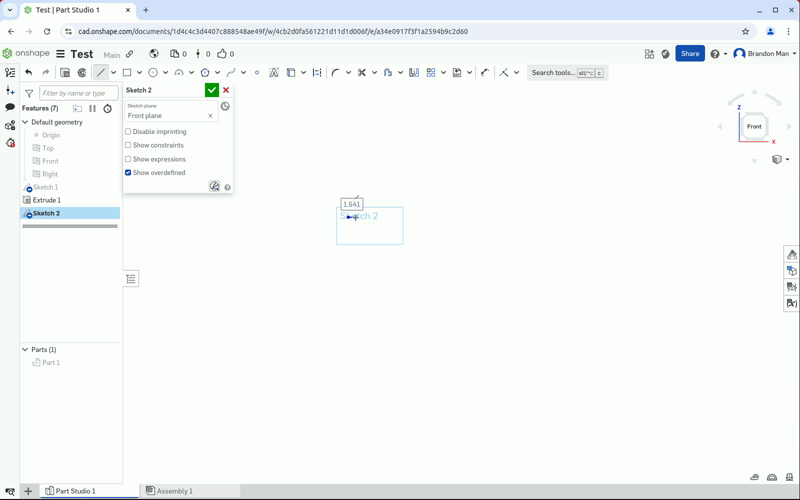
key_up(shift)
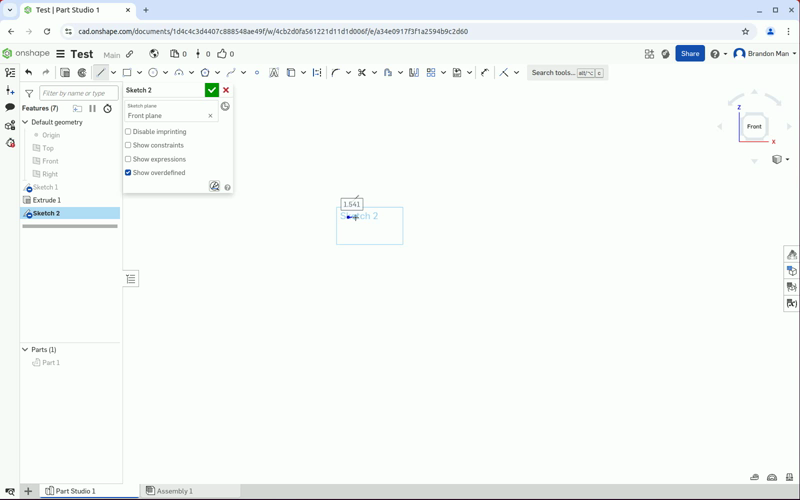
key_down(shift)
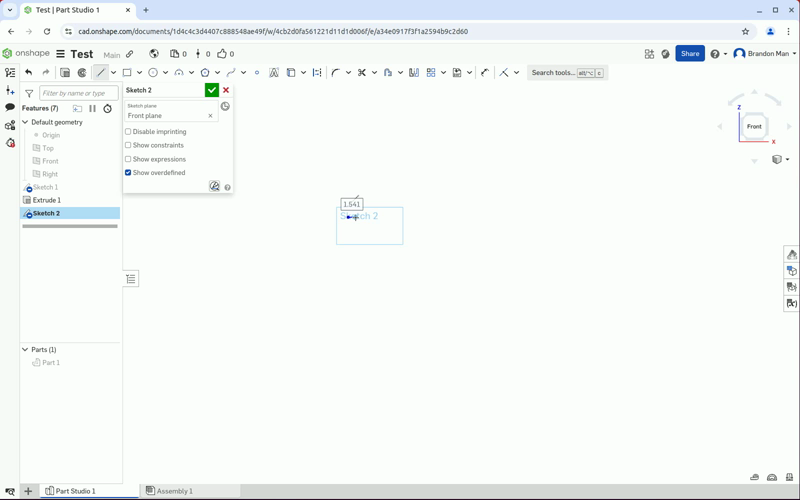
mouse_move(385, 217)
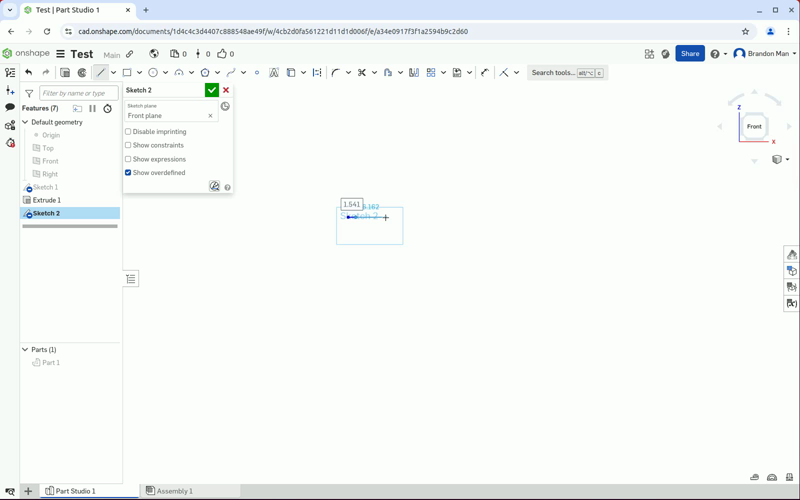
mouse_move(408, 191)
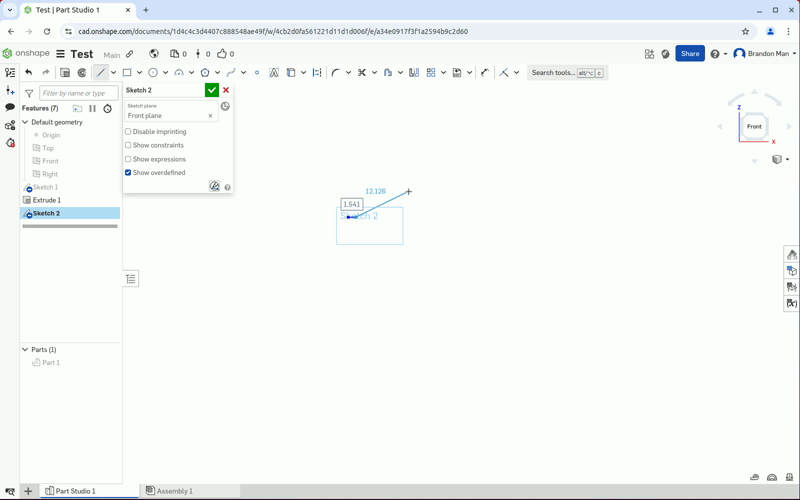
click(408, 191)
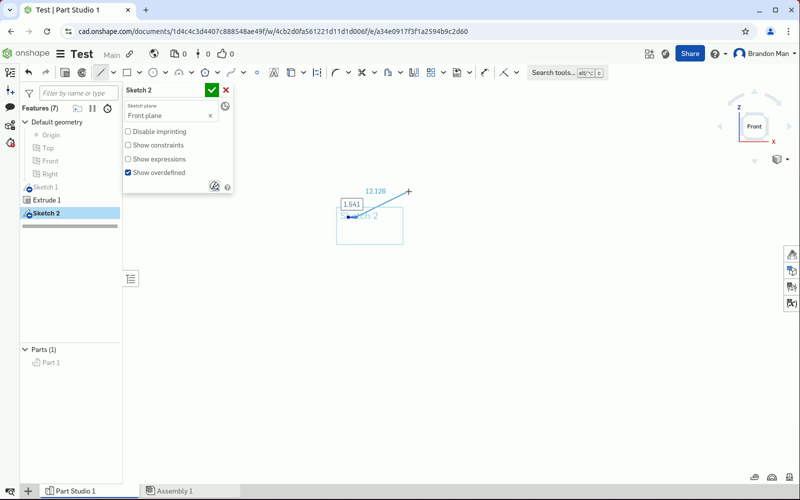
key_up(shift)
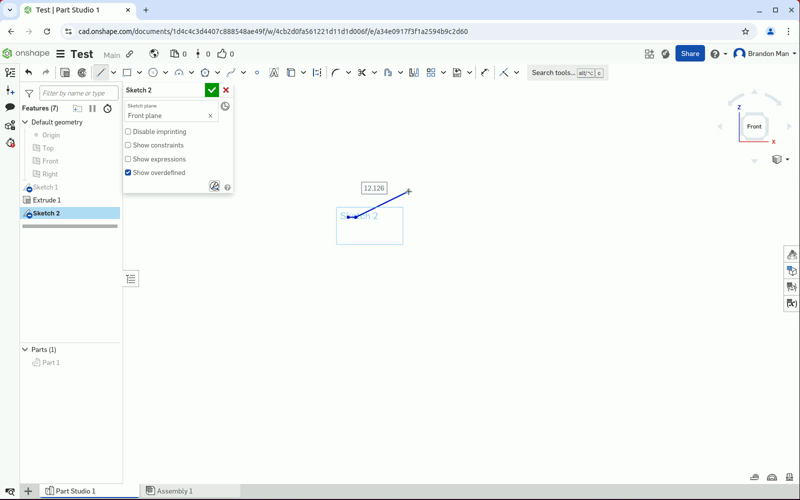
key_down(shift)
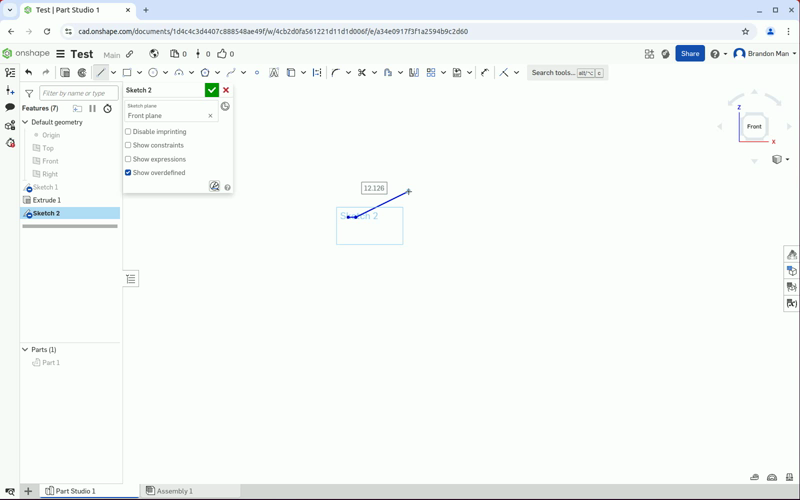
mouse_move(438, 191)
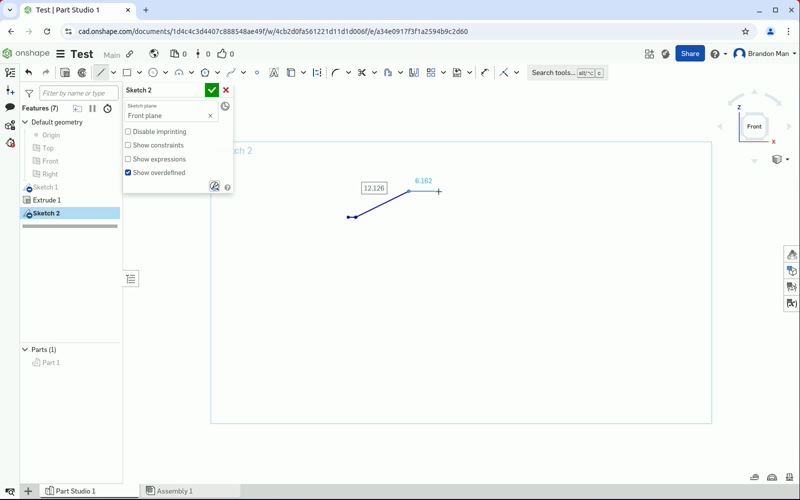
mouse_move(408, 186)
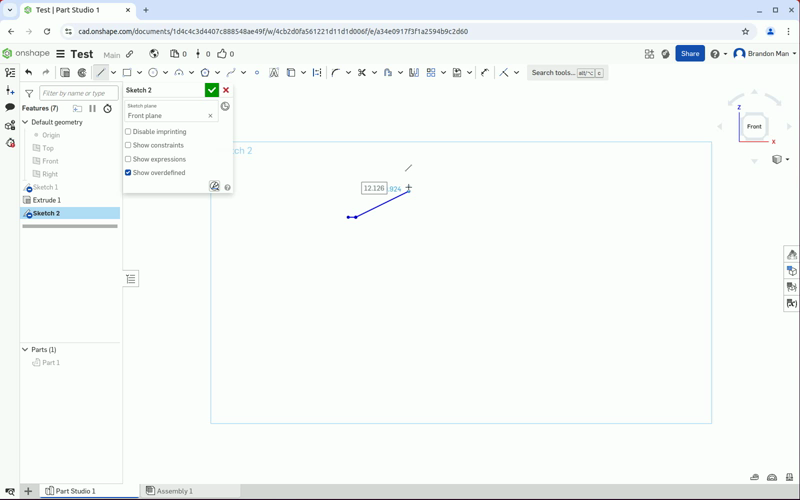
scroll(6)
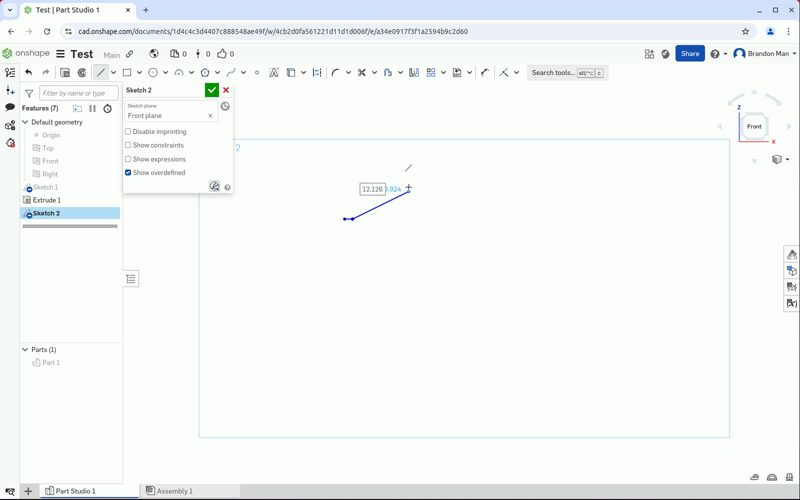
scroll(6)
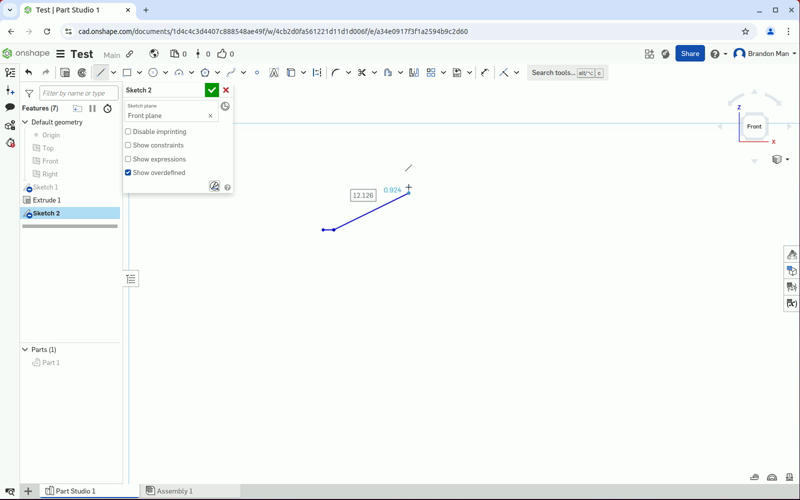
scroll(6)
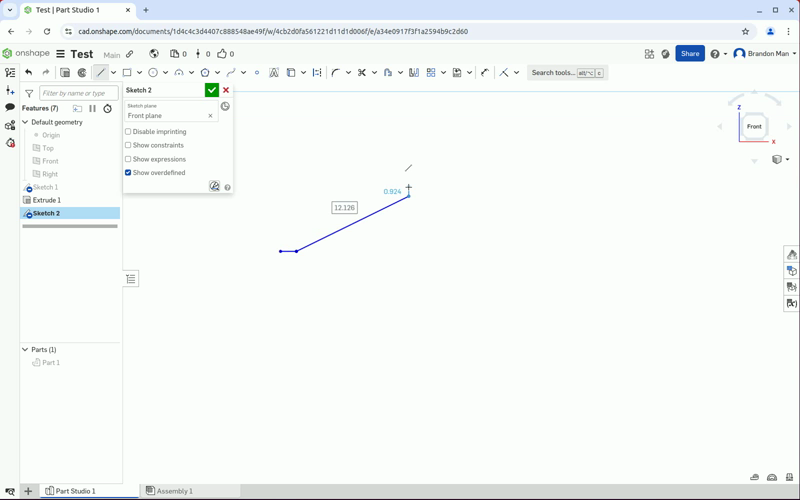
scroll(6)
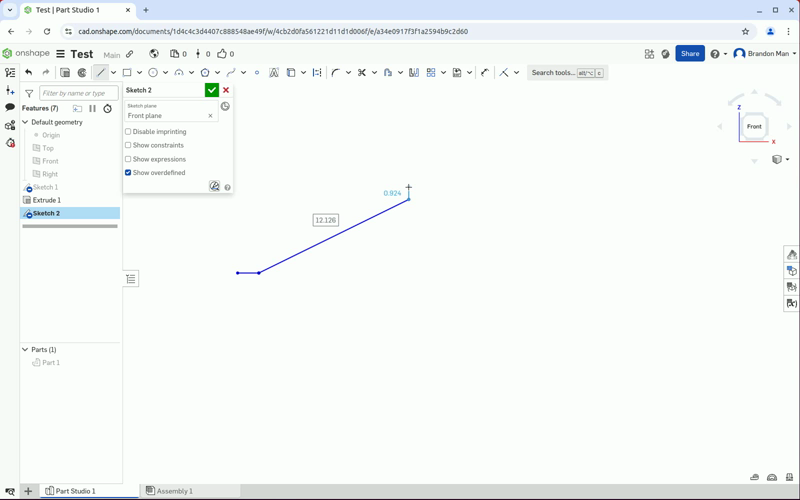
scroll(6)
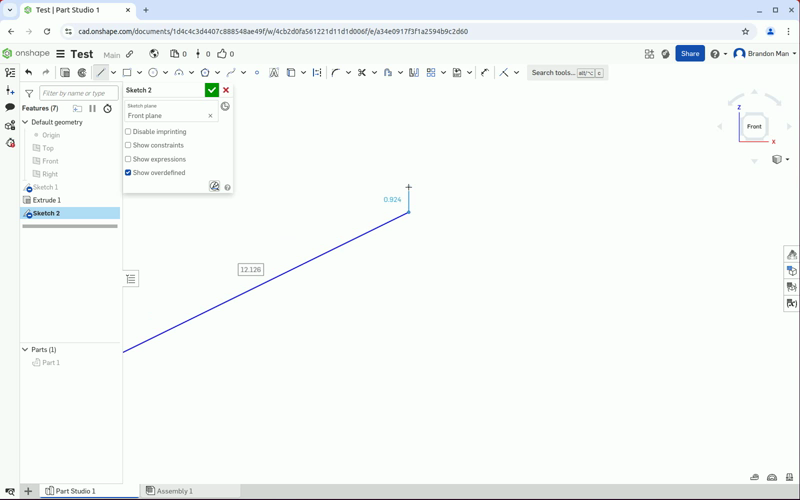
scroll(6)
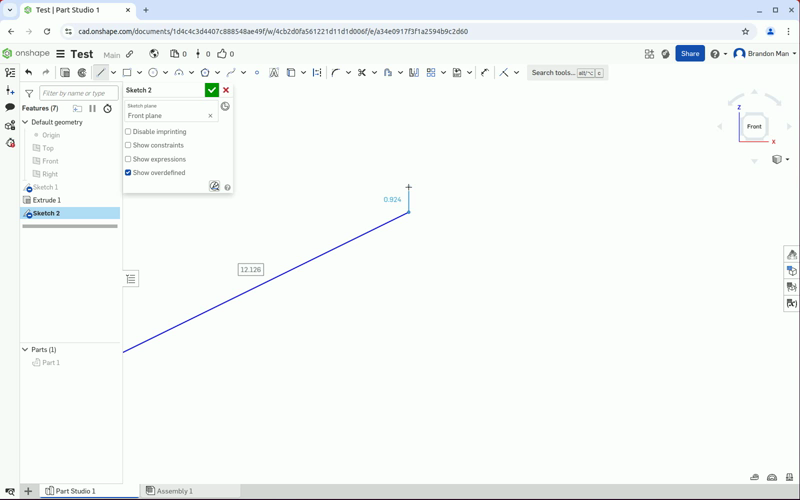
scroll(6)
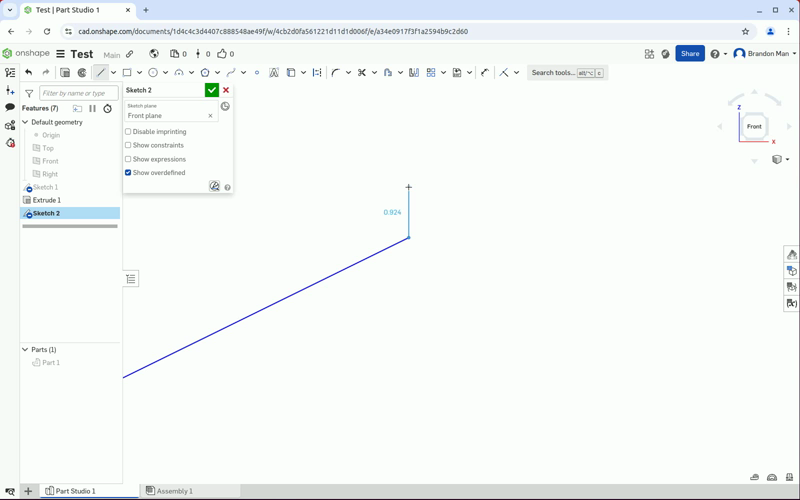
click(408, 186)
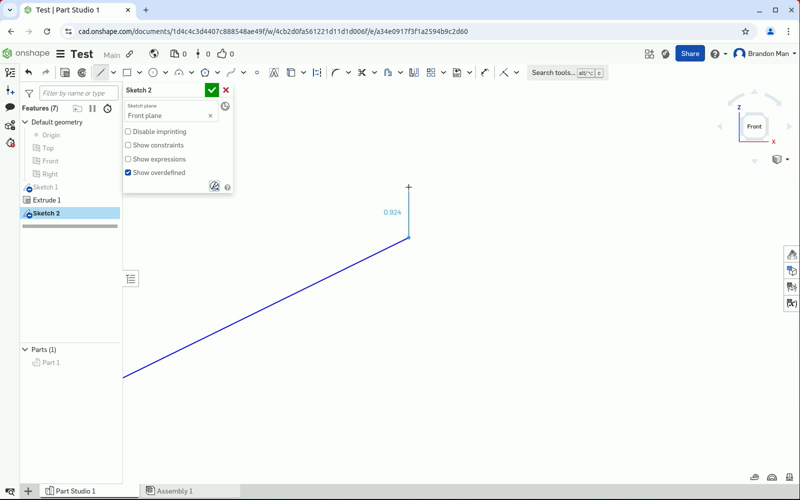
scroll(-6)
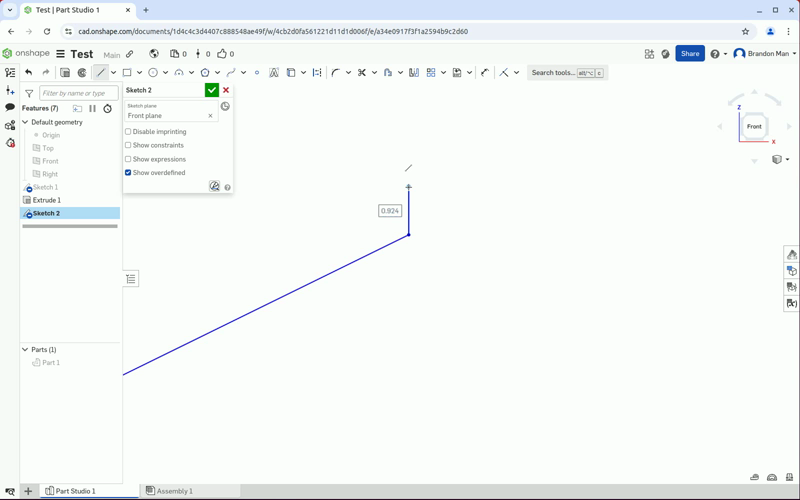
scroll(-6)
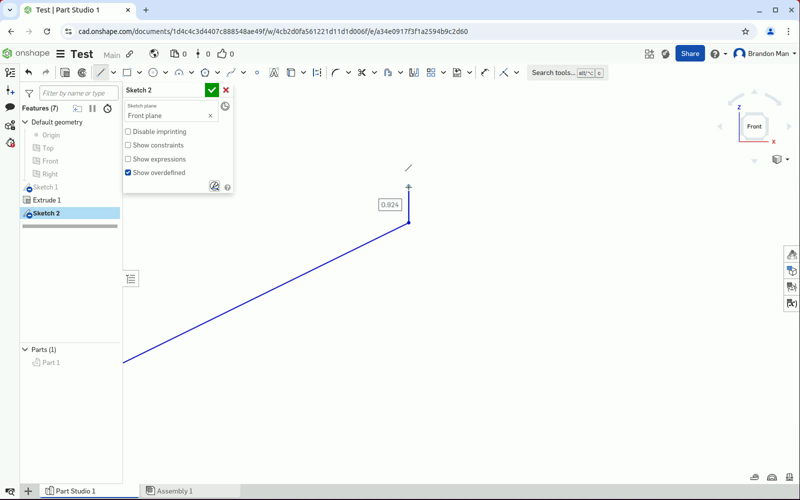
scroll(-6)
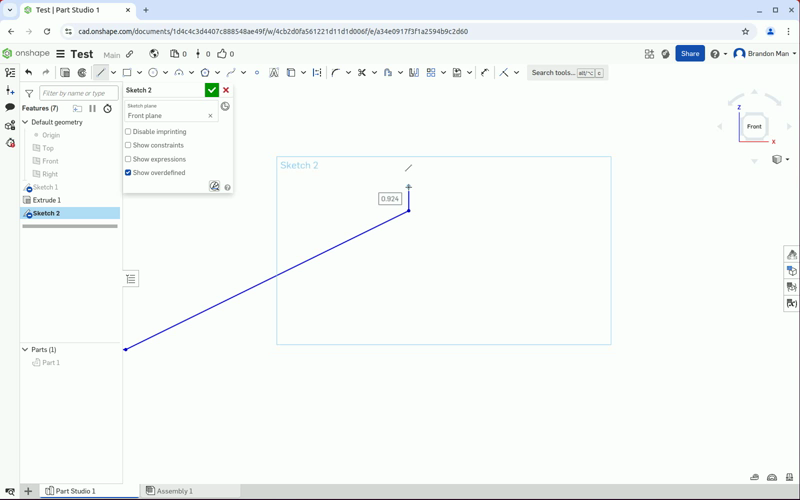
scroll(-6)
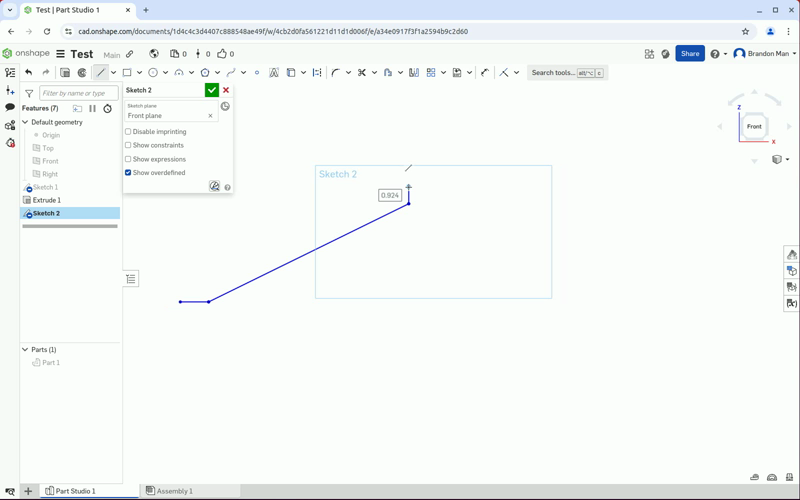
scroll(-6)
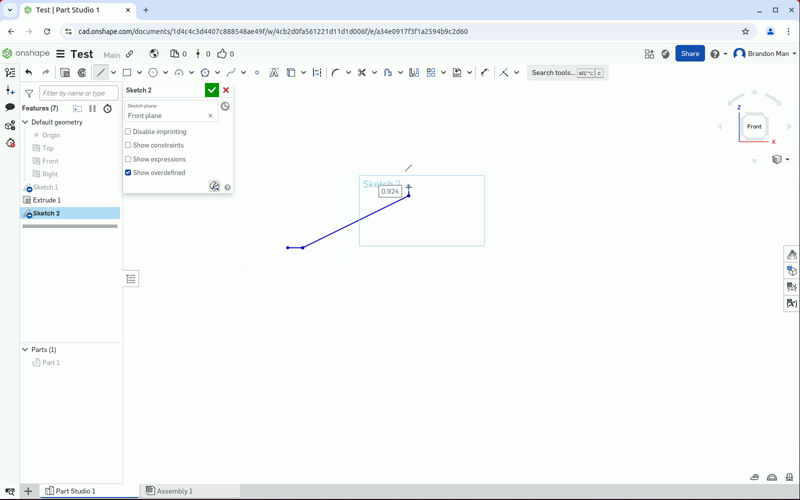
scroll(-6)
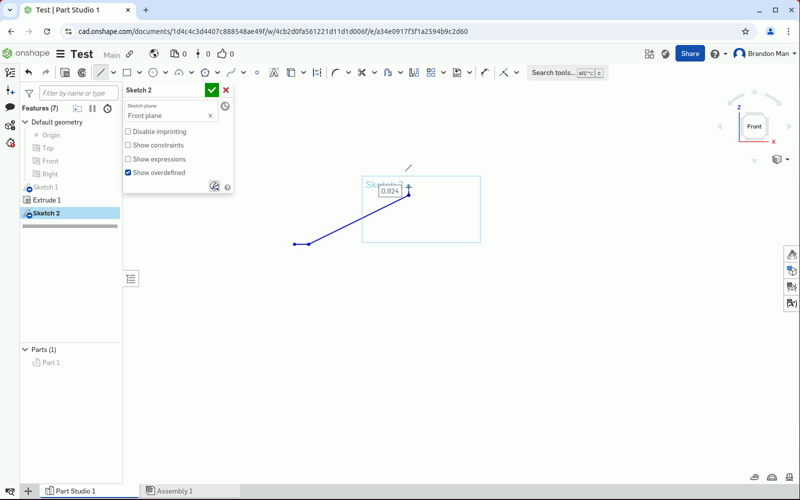
scroll(-6)
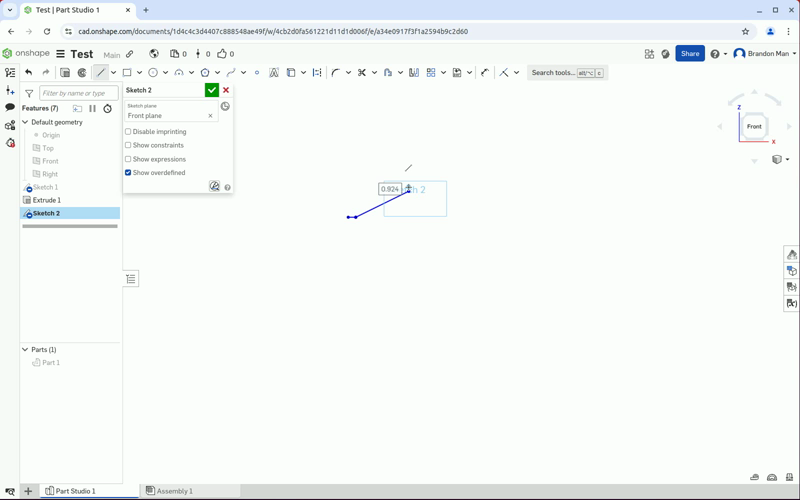
key_up(shift)
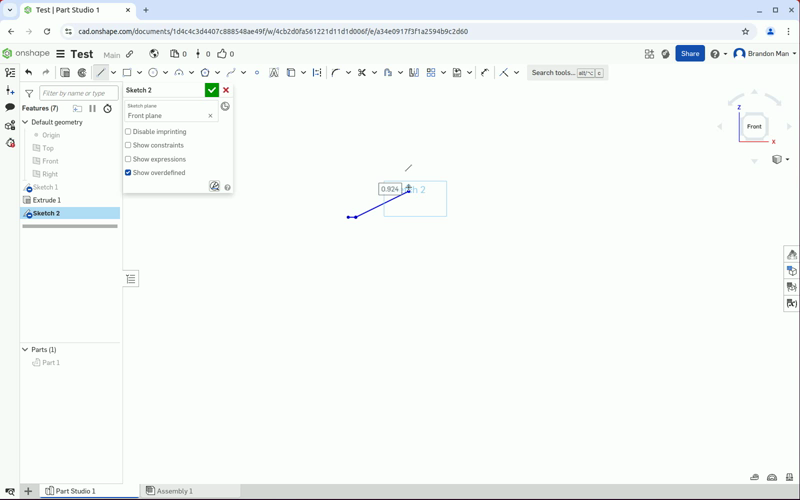
key_down(shift)
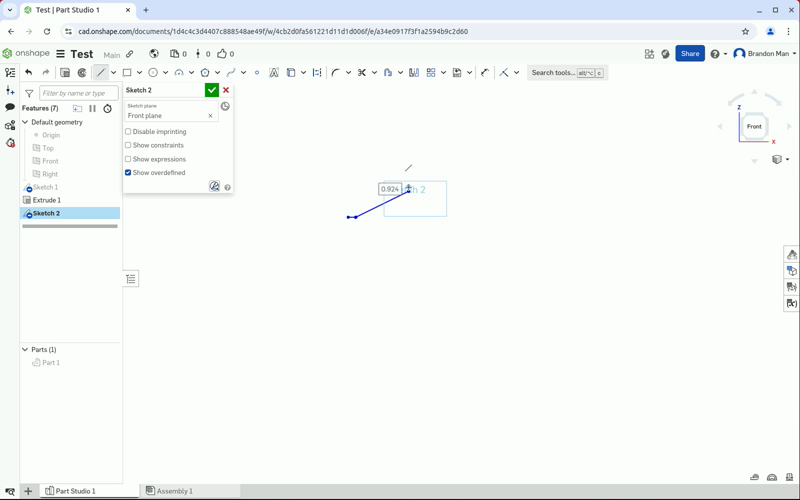
mouse_move(348, 217)
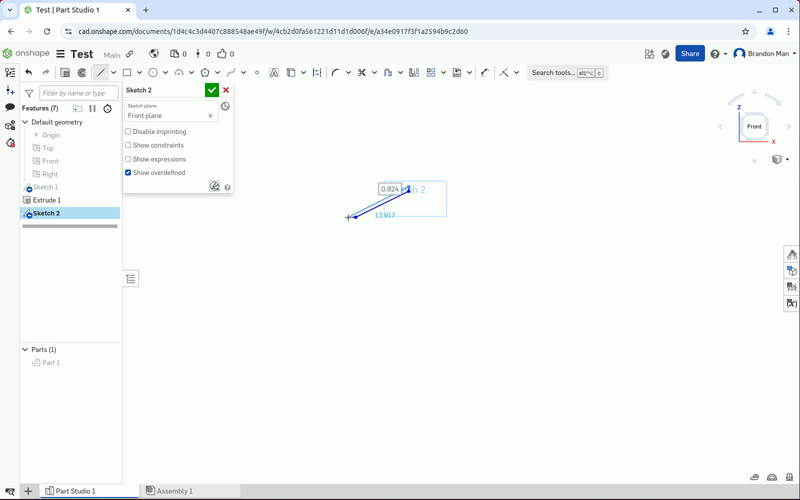
key_up(shift)
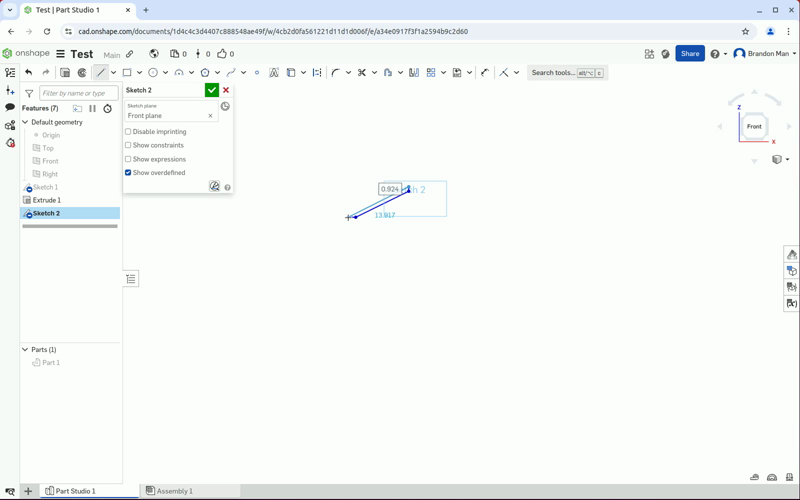
click(348, 217)
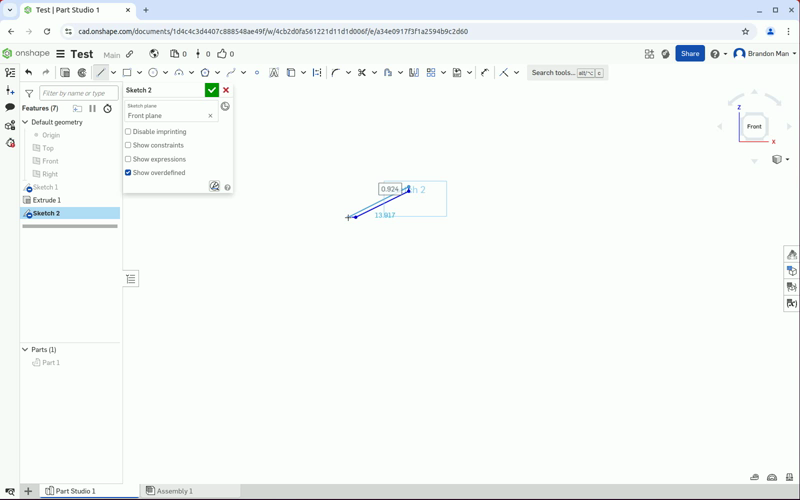
key(esc)
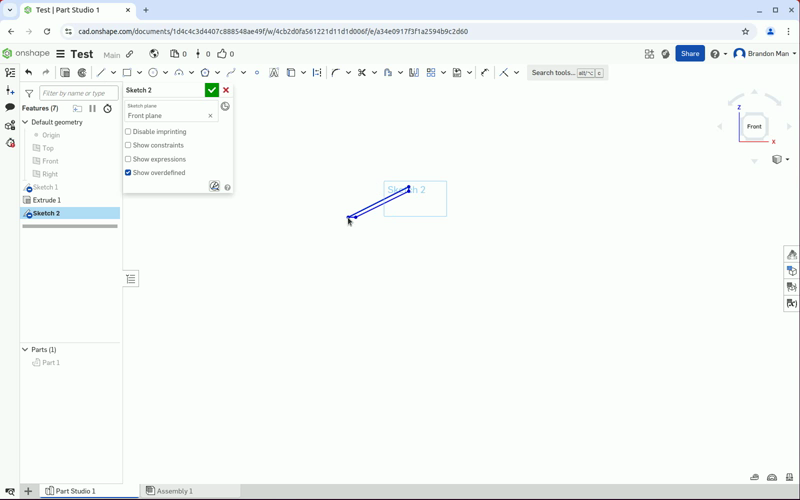
mouse_move(390, 196)
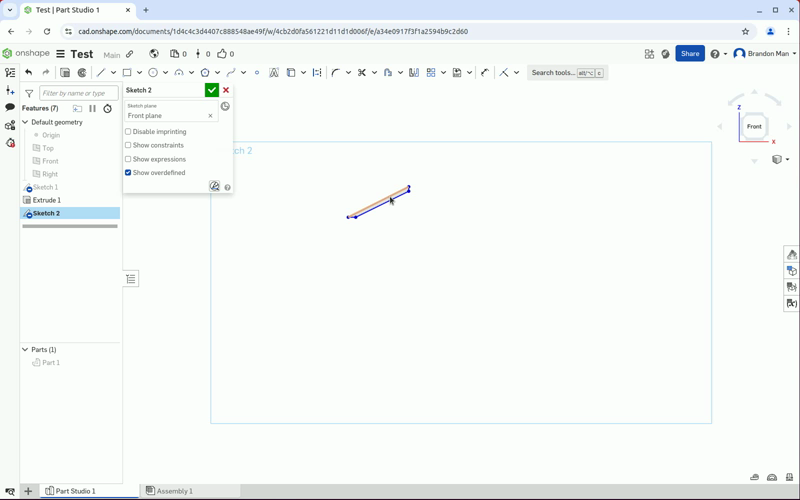
scroll(6)
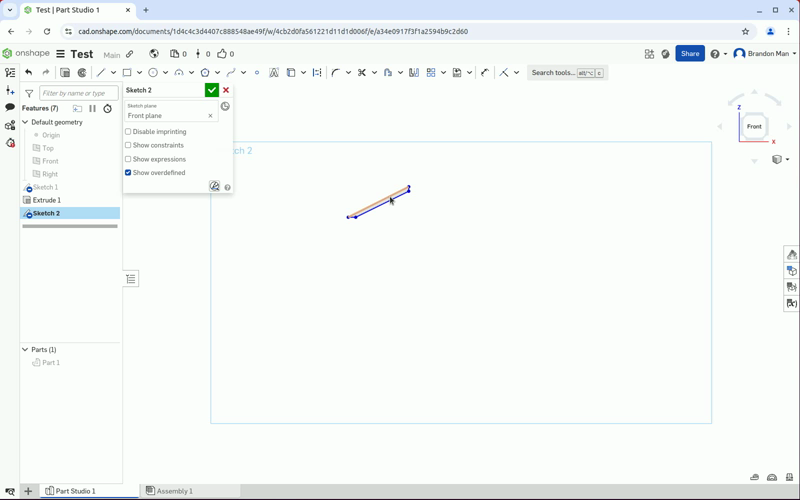
scroll(6)
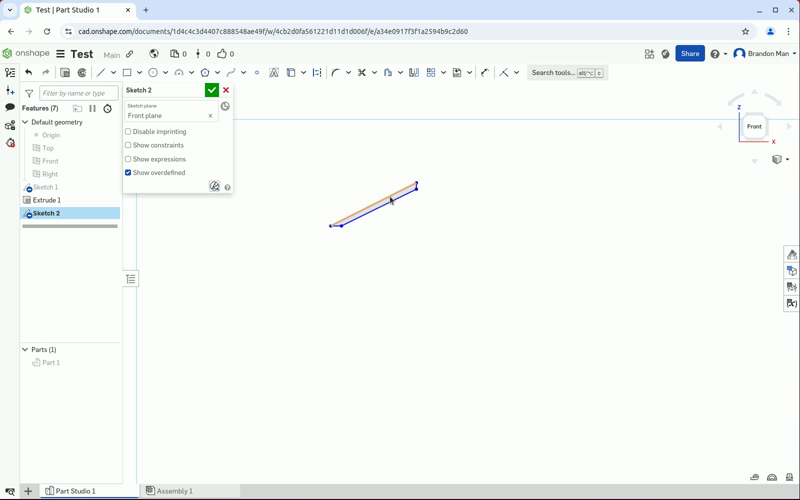
scroll(6)
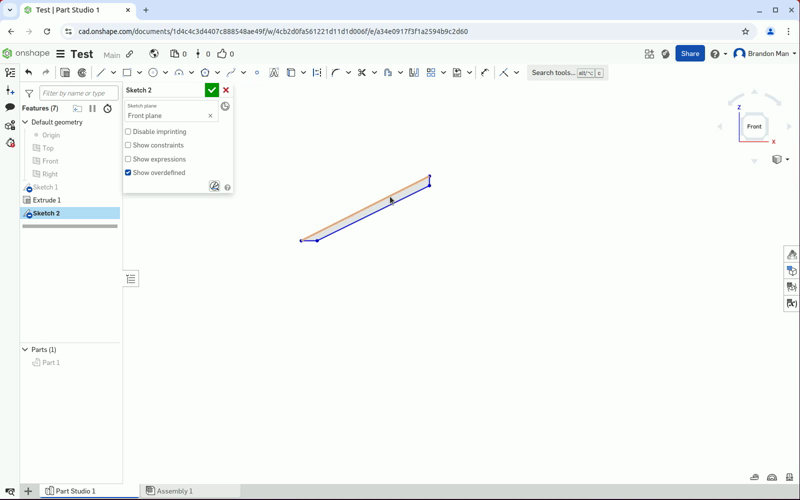
scroll(6)
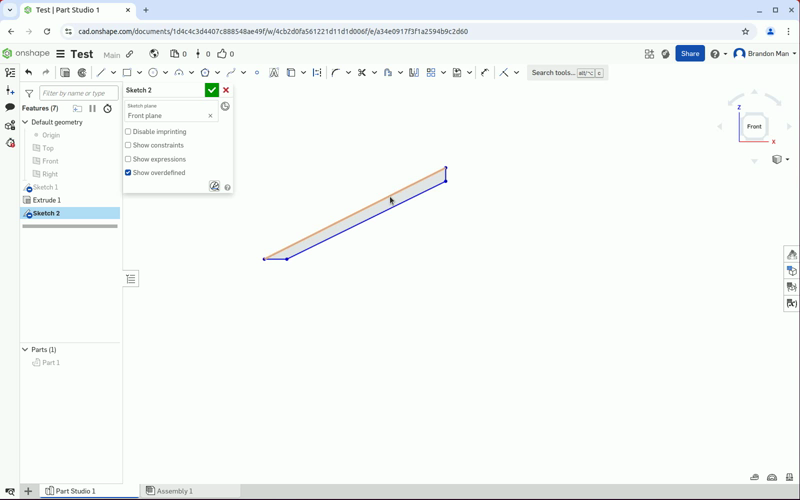
scroll(6)
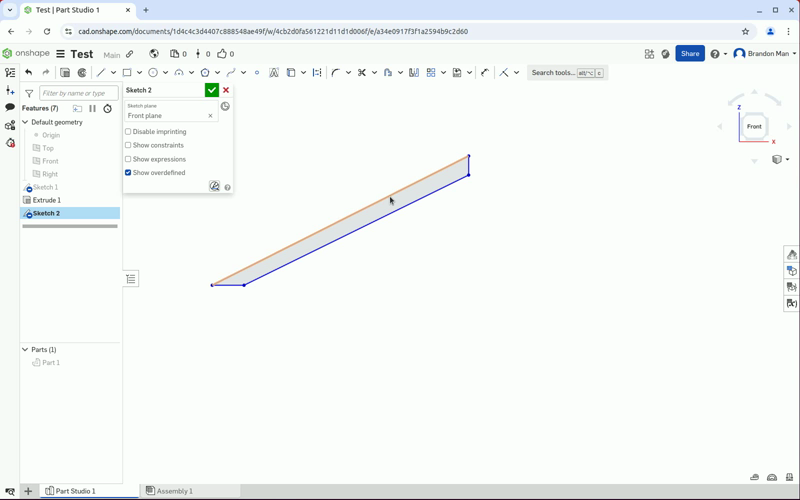
scroll(6)
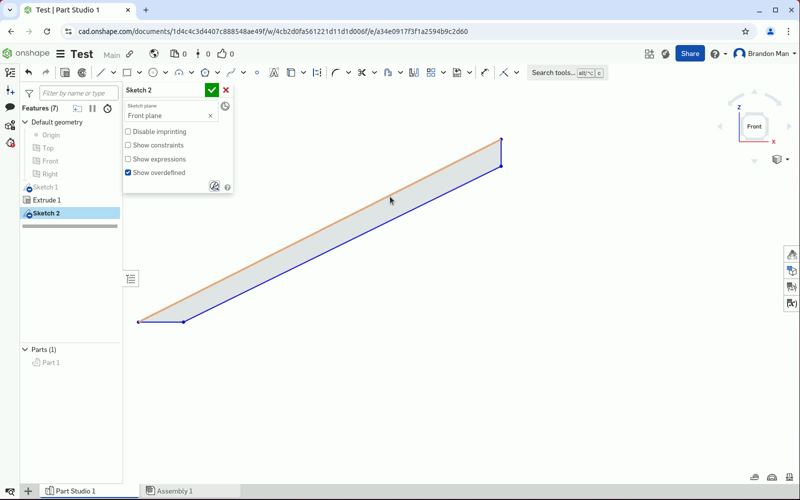
scroll(6)
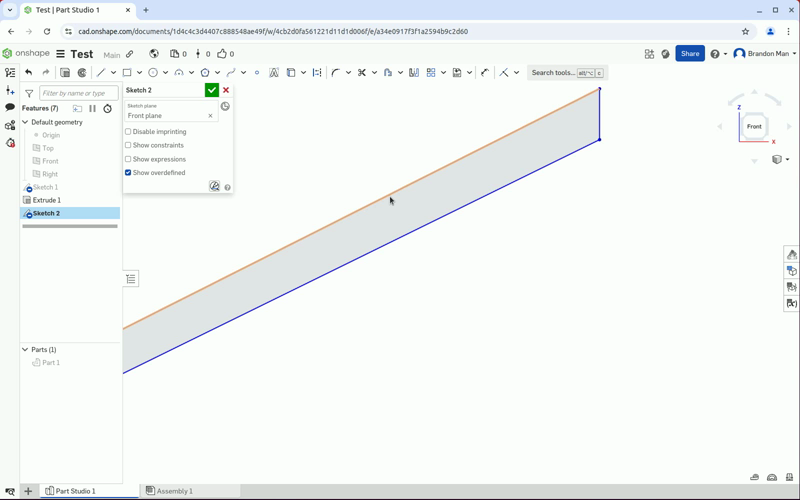
click(390, 196)
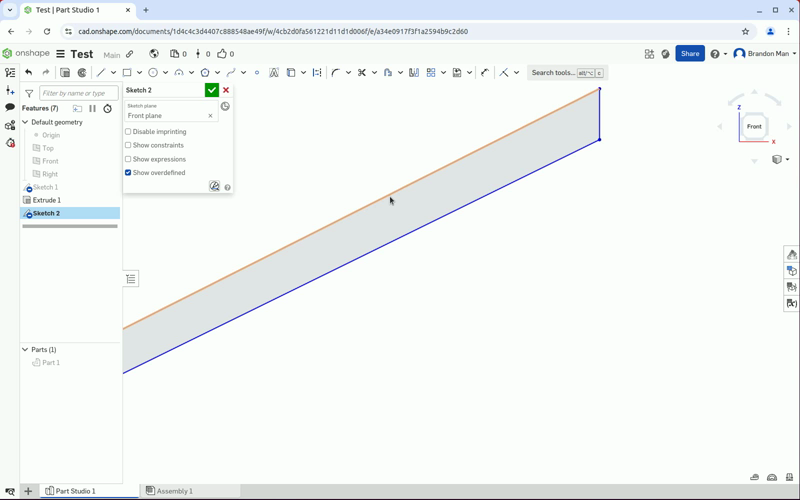
scroll(-6)
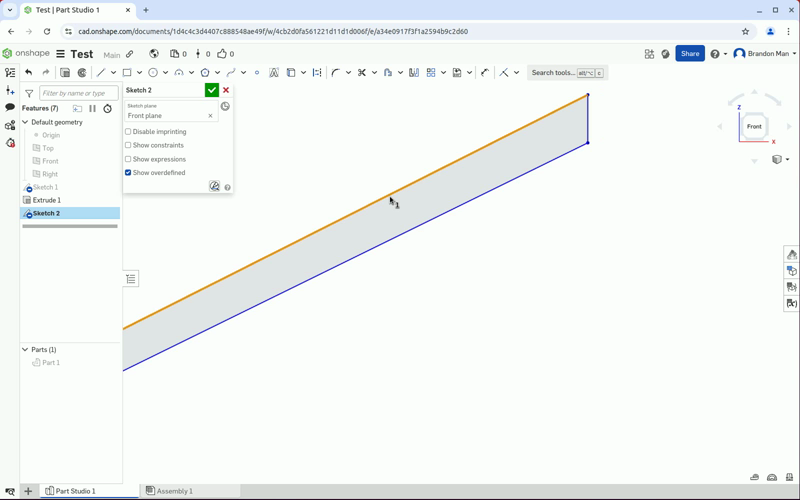
scroll(-6)
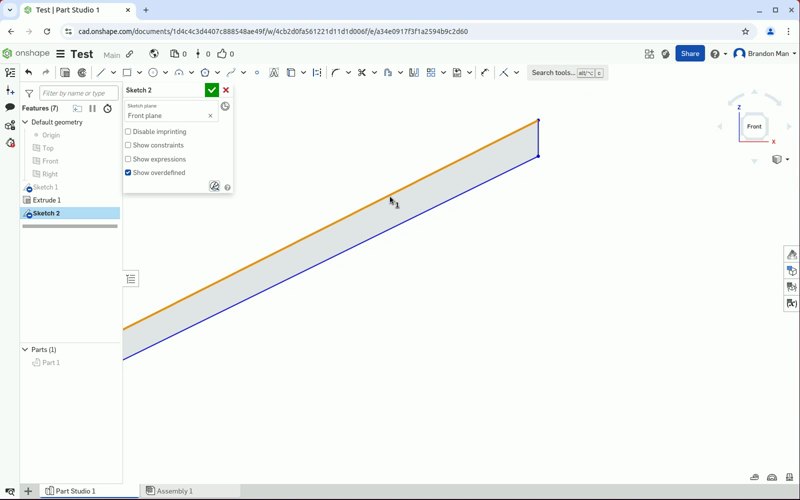
scroll(-6)
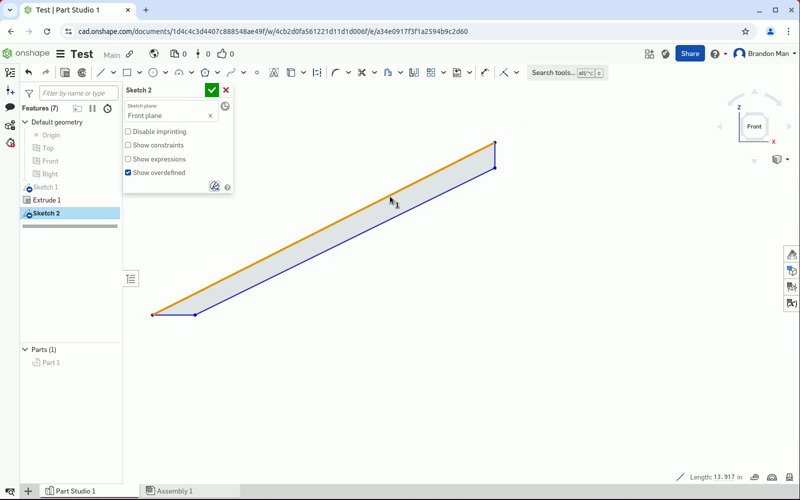
scroll(-6)
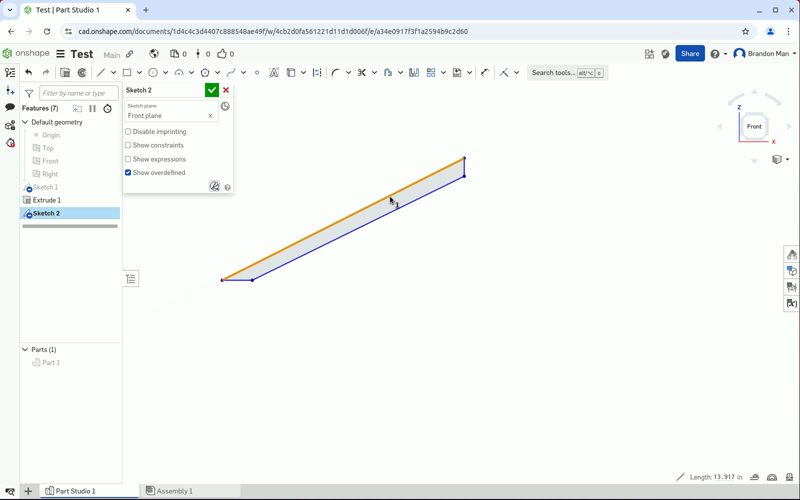
scroll(-6)
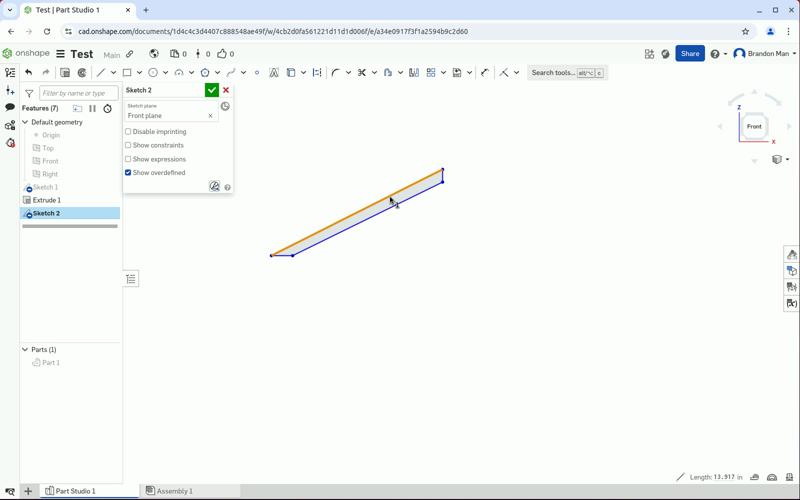
scroll(-6)
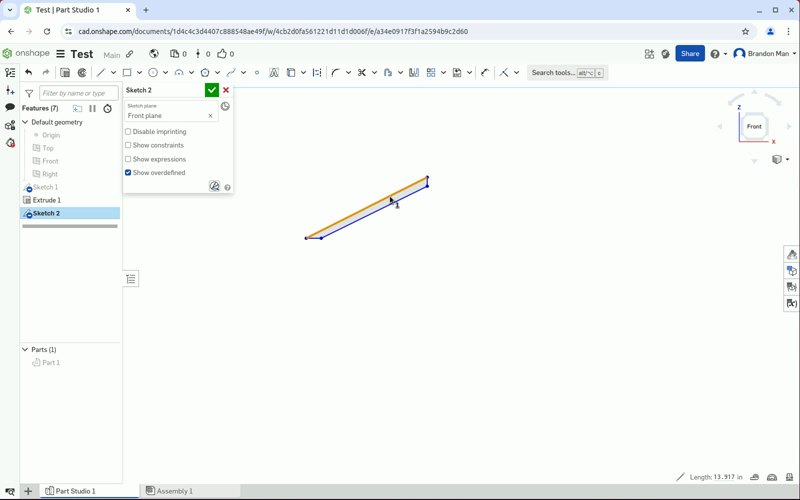
scroll(-6)
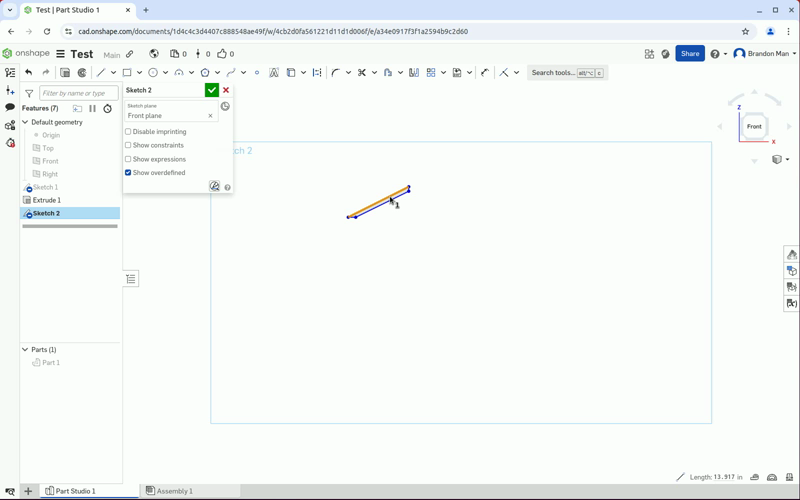
mouse_move(73, 352)
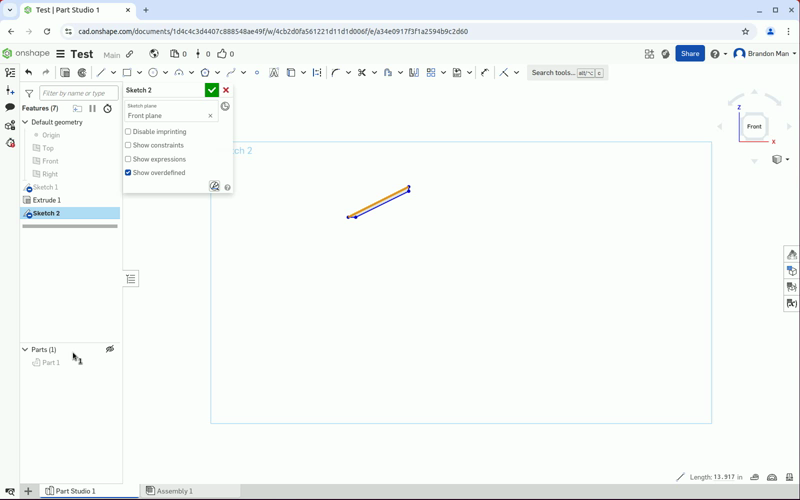
key(shift+y)
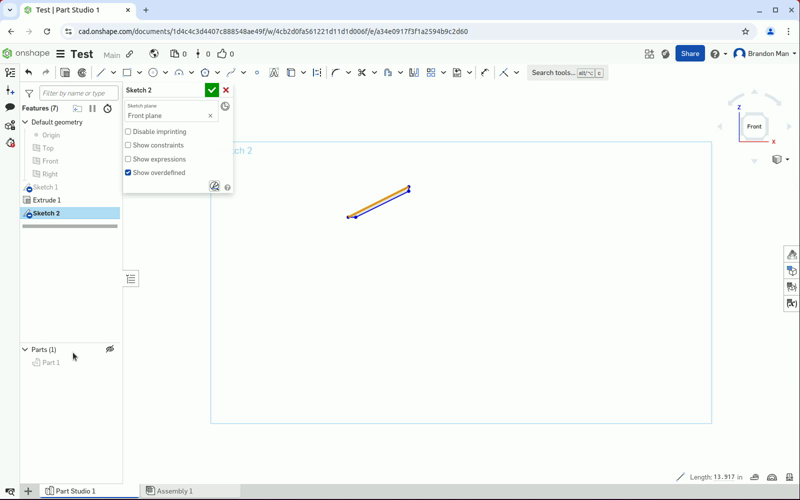
key(shift+e)
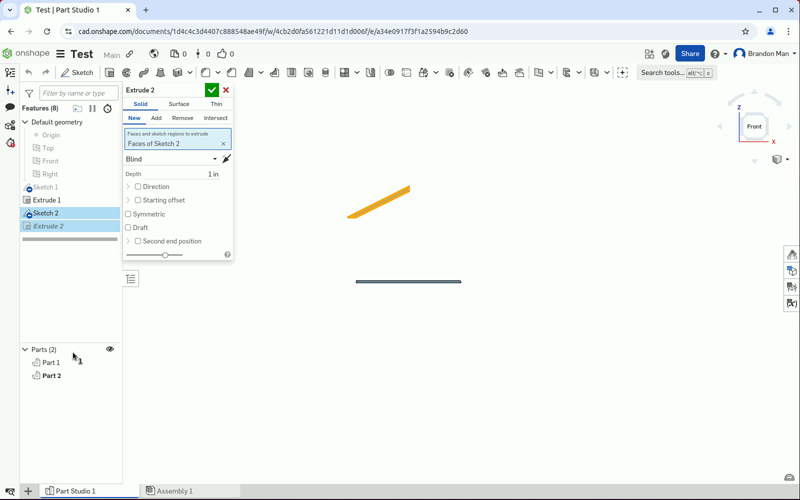
mouse_move(143, 106)
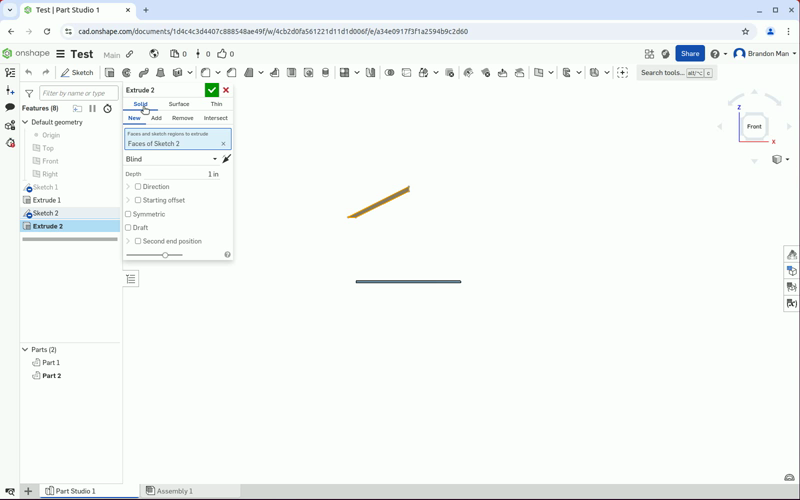
click(143, 106)
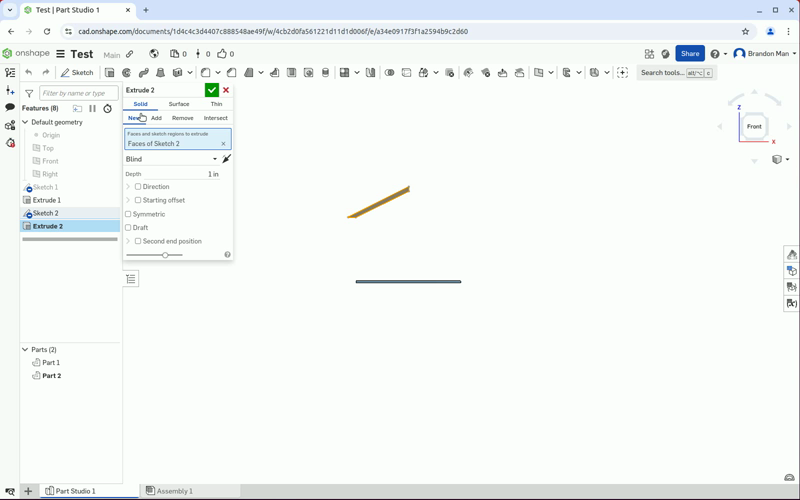
mouse_move(137, 120)
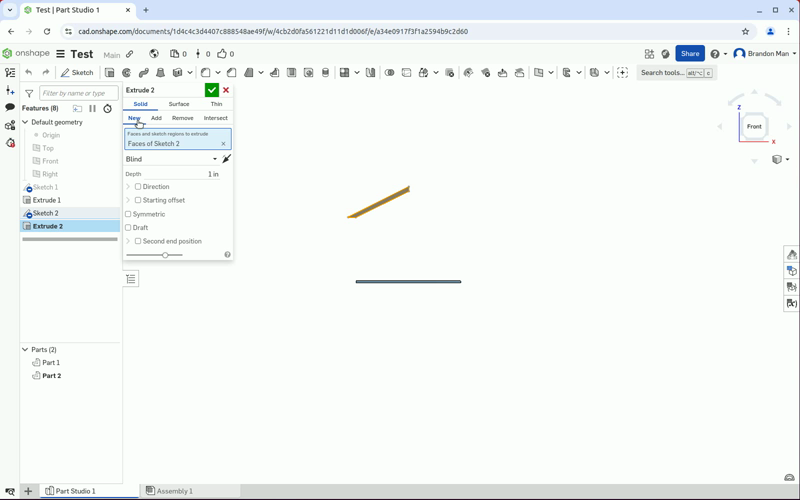
click(137, 120)
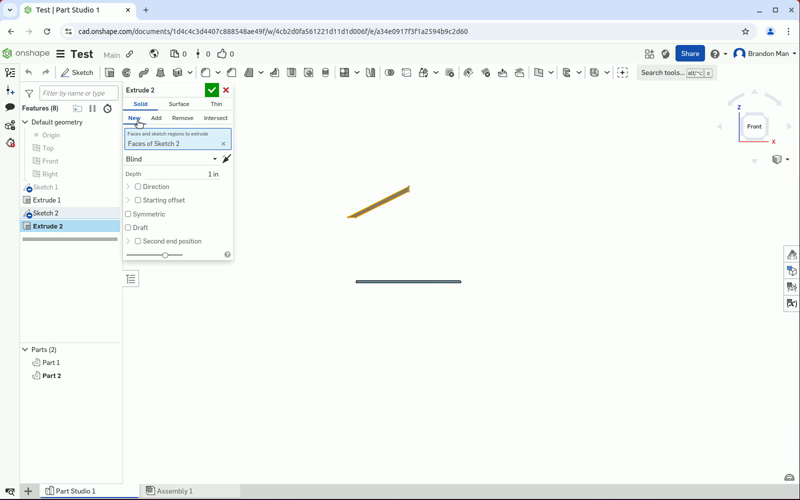
key(tab, 4)
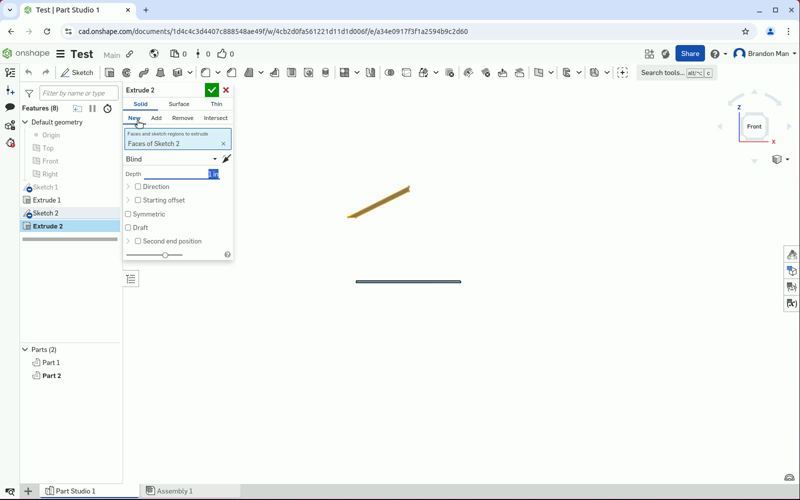
text(-0.241)
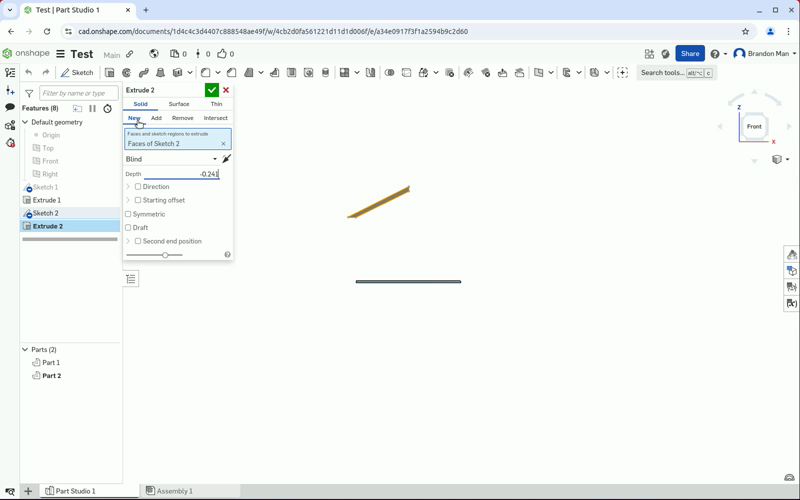
key(enter)
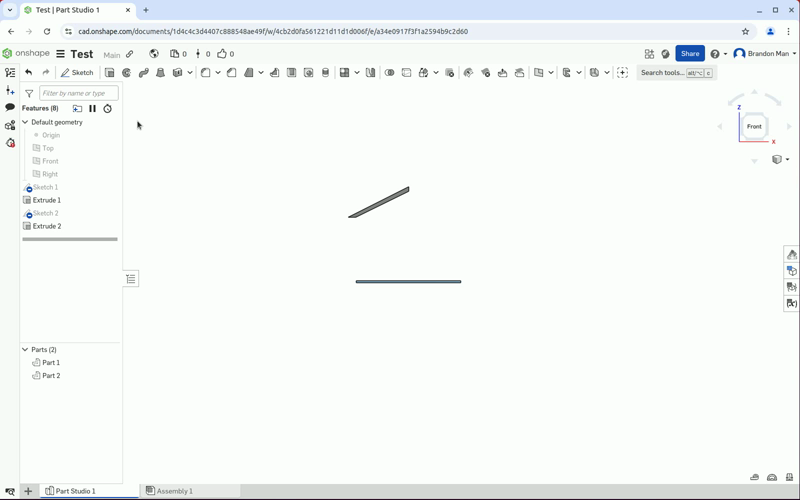
key(shift+h)
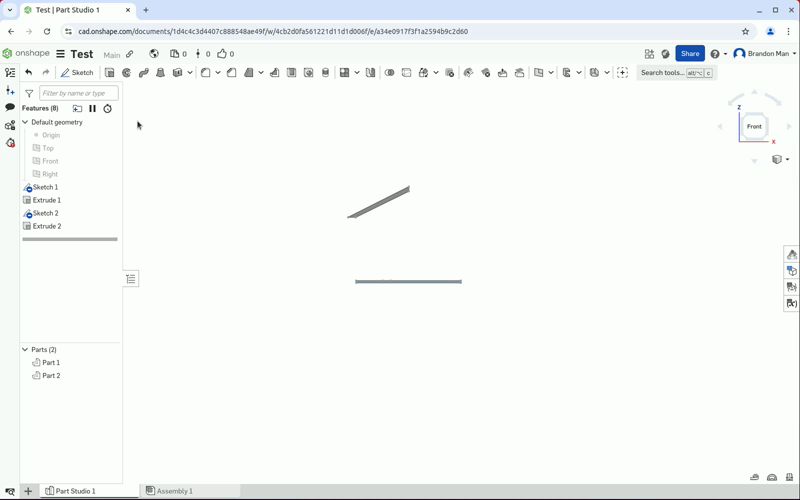
key(shift+h)
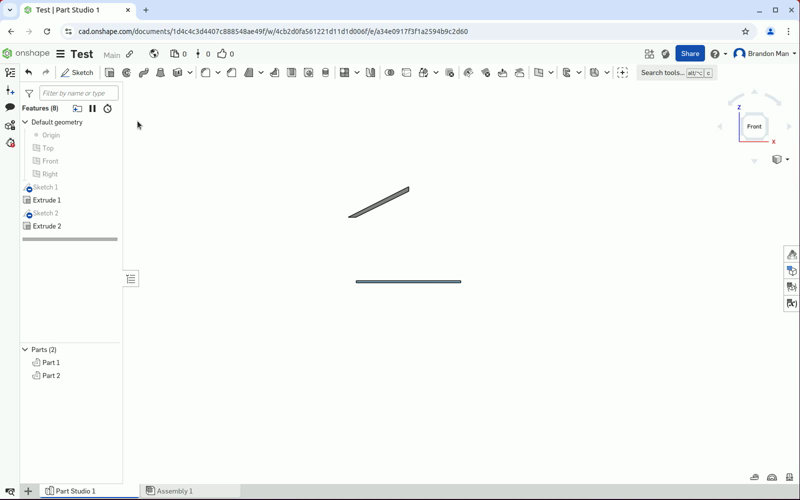
mouse_move(73, 189)
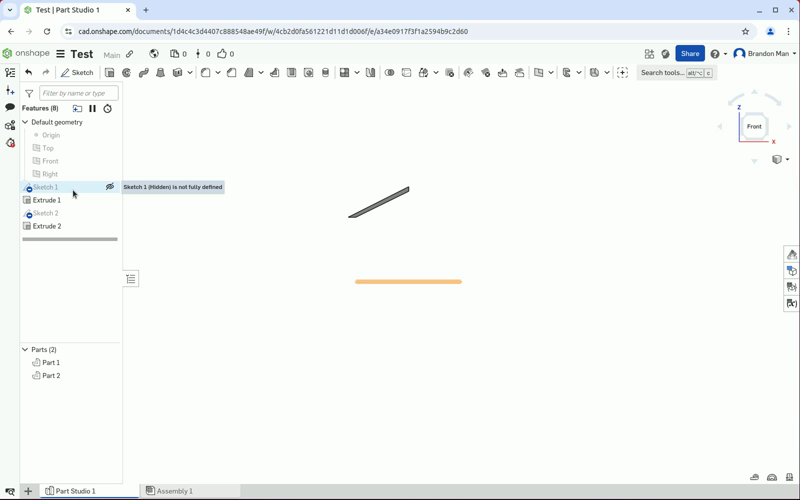
click(73, 189)
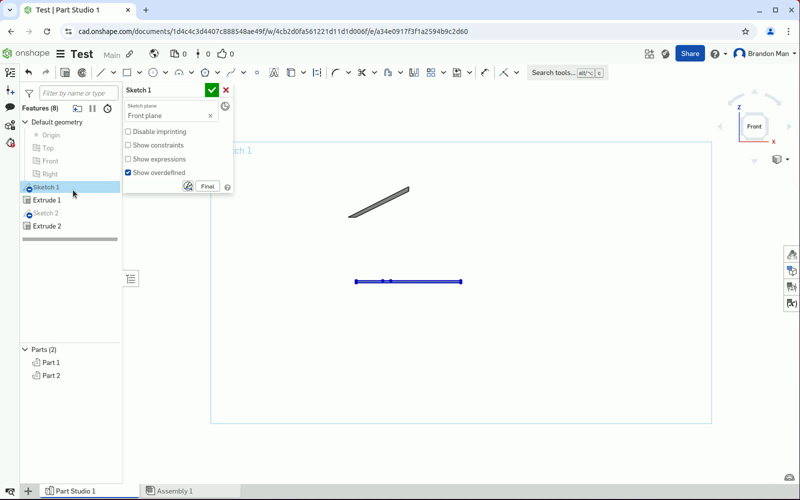
mouse_move(229, 92)
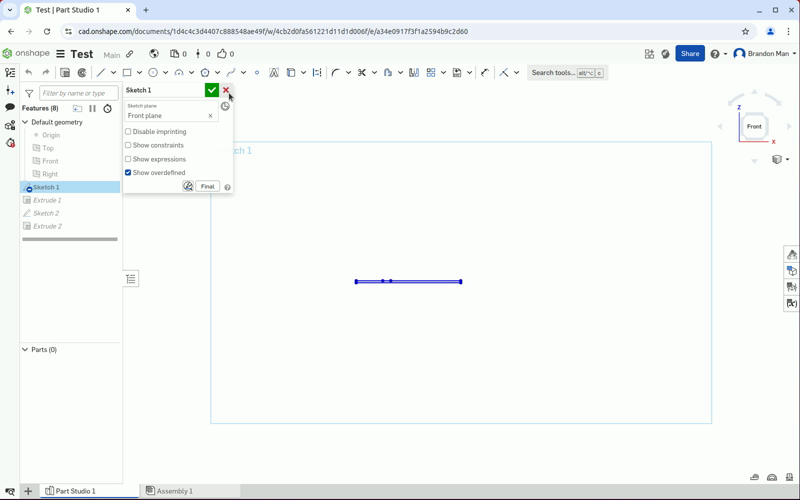
click(229, 92)
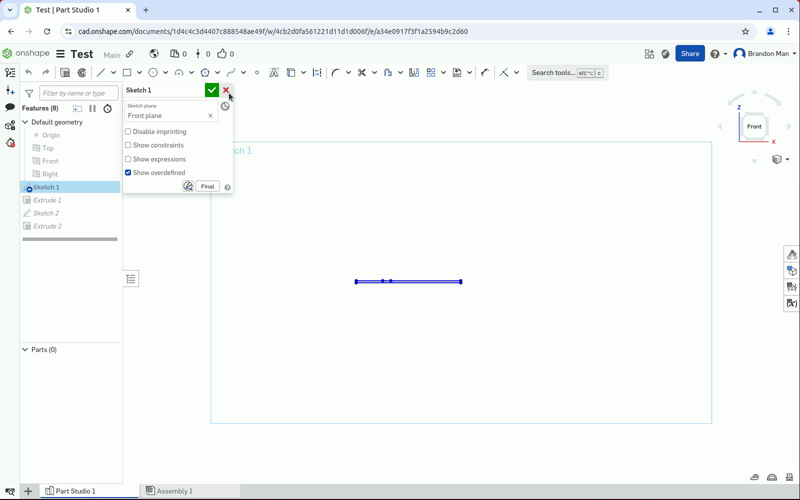
key(shift+s)
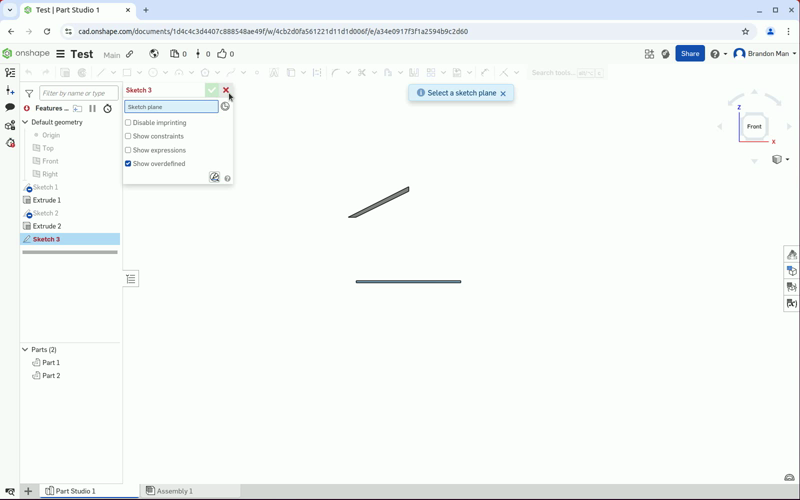
mouse_move(73, 163)
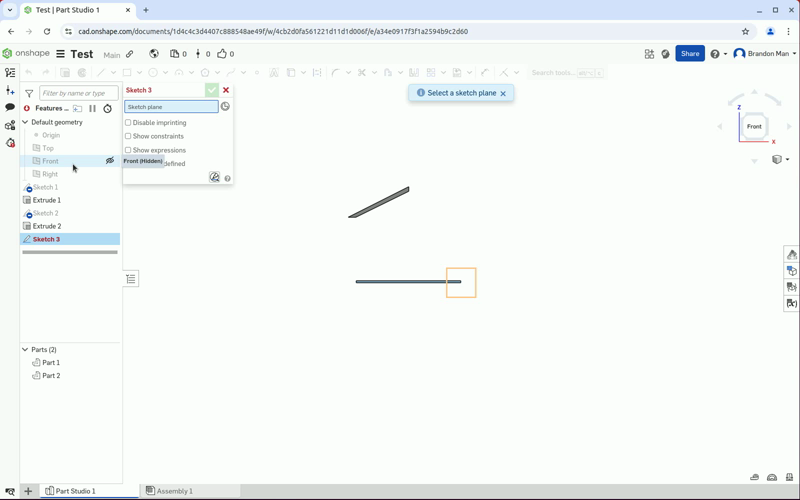
click(73, 163)
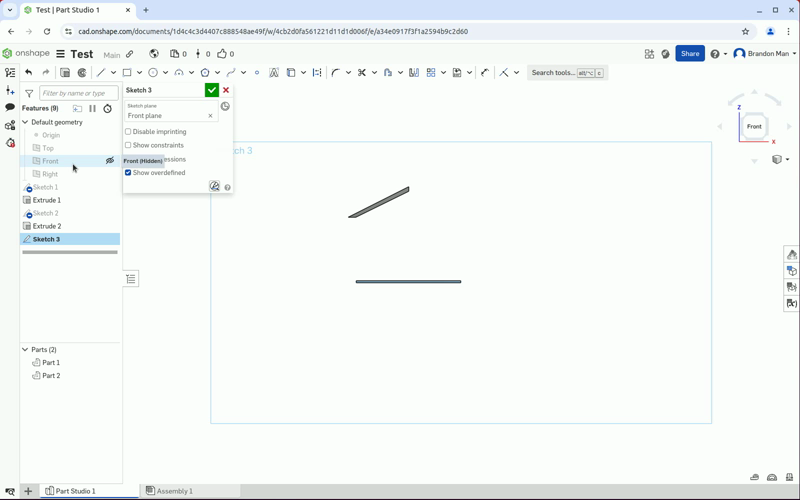
mouse_move(73, 352)
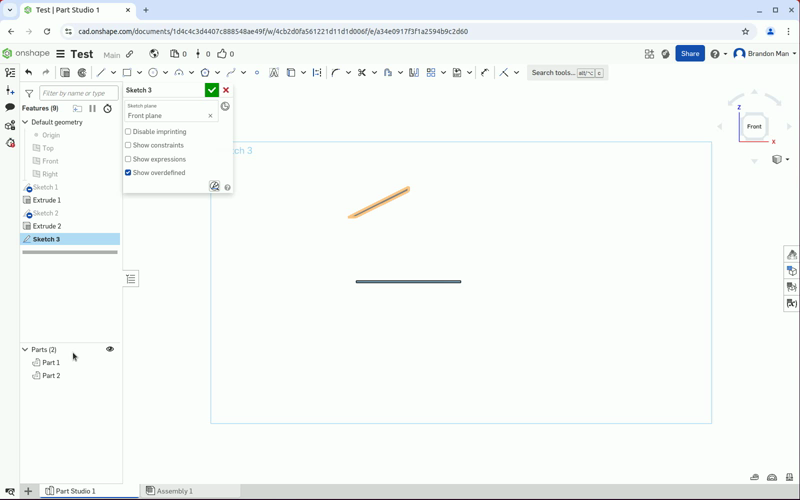
key(y)
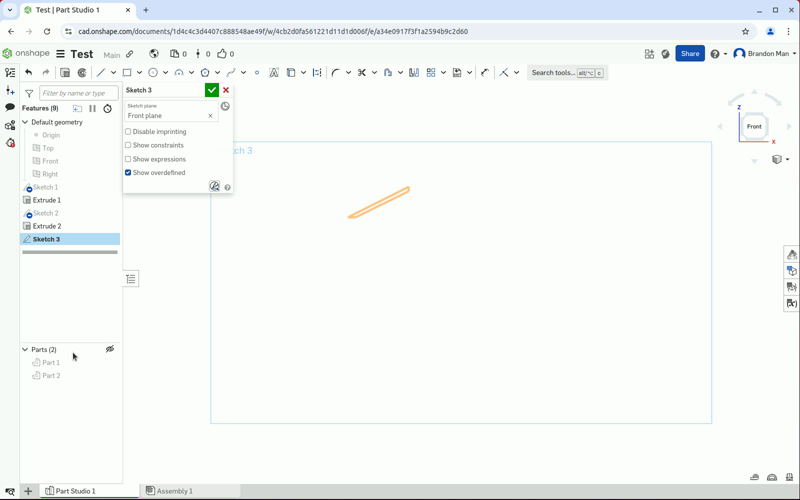
key(l)
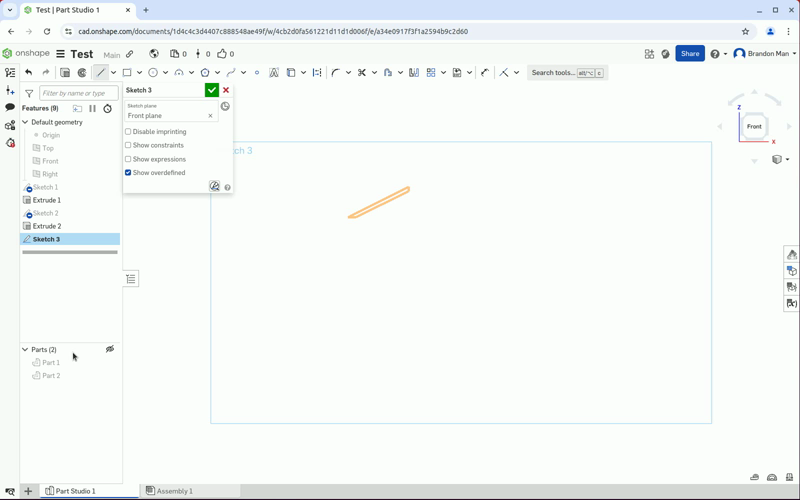
key_down(shift)
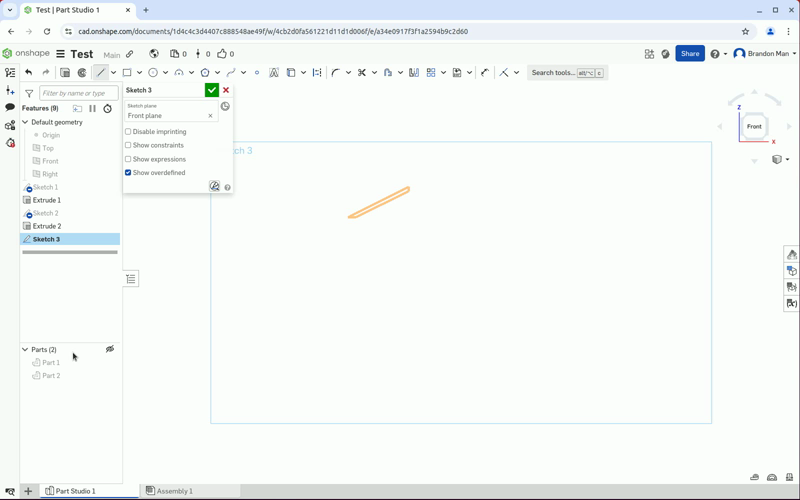
mouse_move(407, 191)
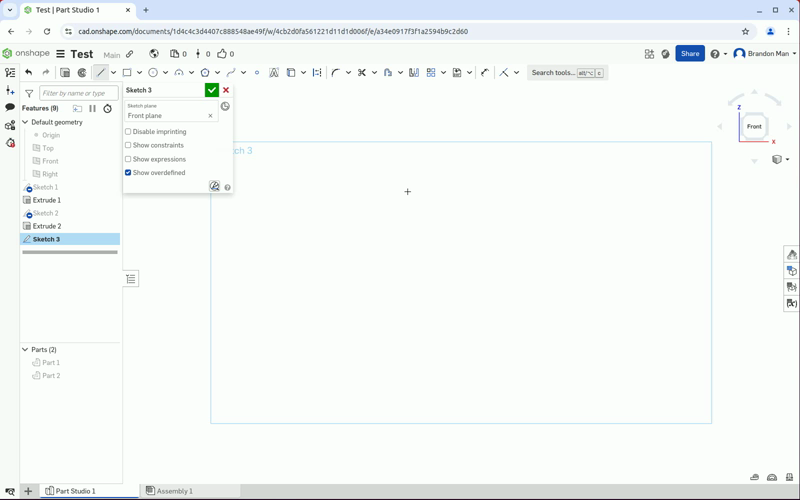
click(407, 191)
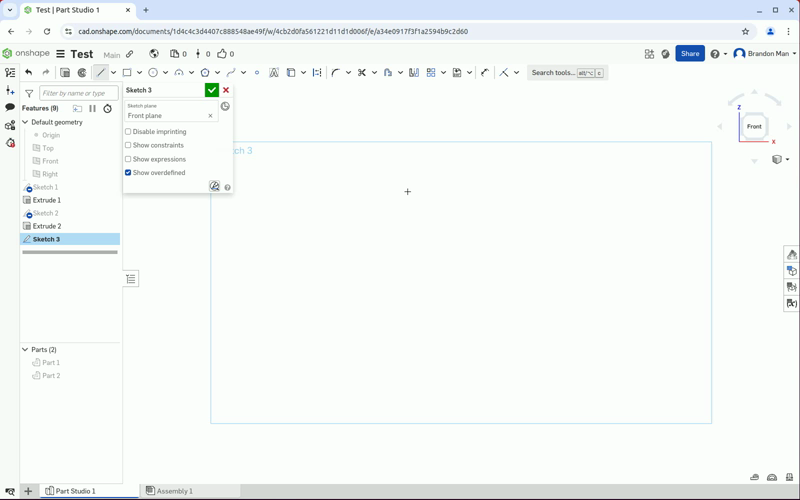
key_up(shift)
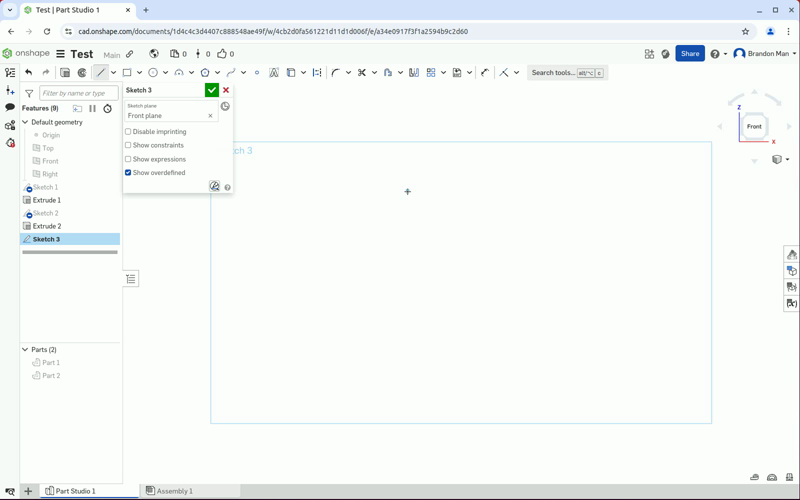
key_down(shift)
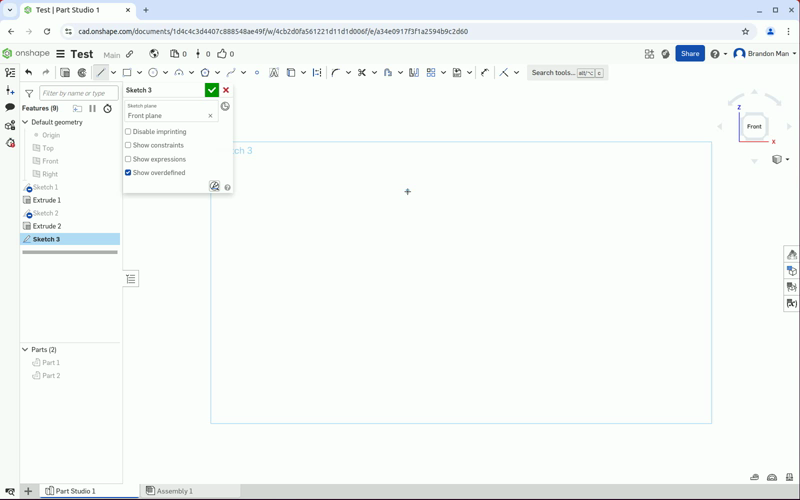
mouse_move(437, 191)
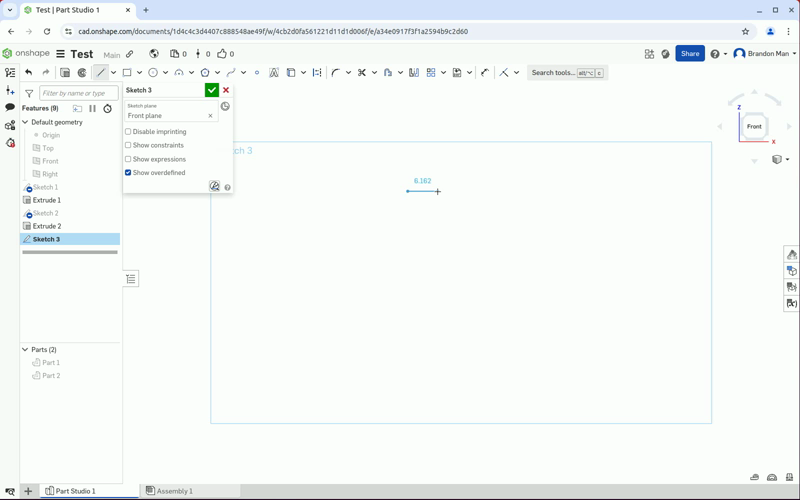
mouse_move(460, 217)
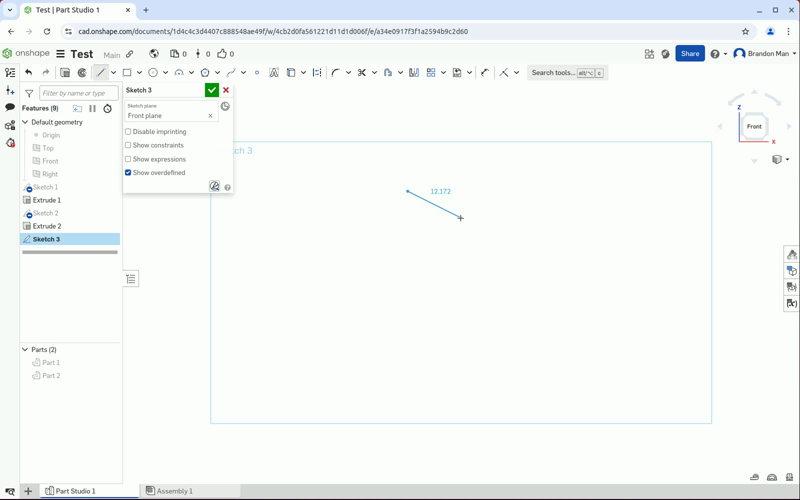
click(460, 217)
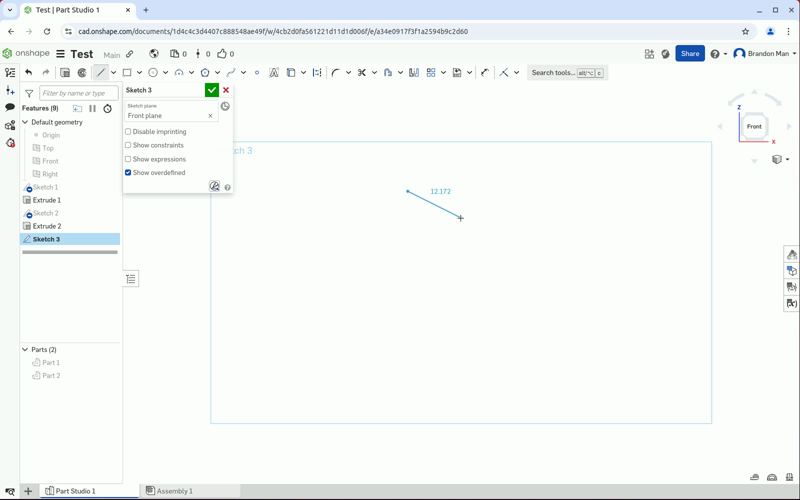
key_up(shift)
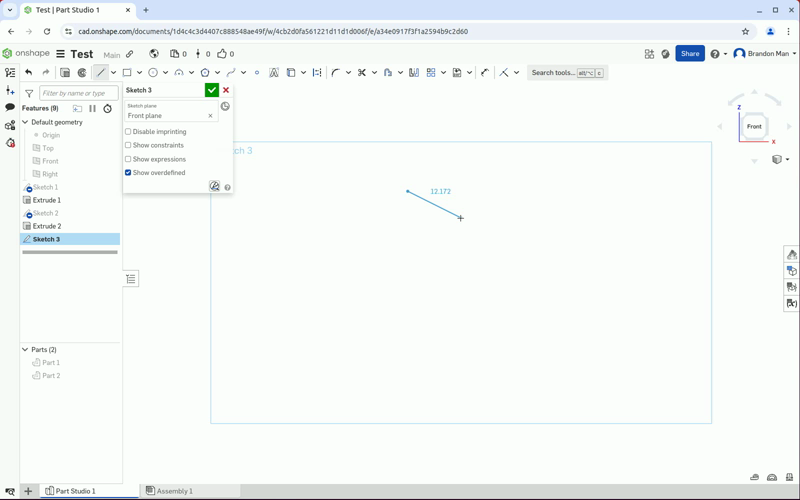
key_down(shift)
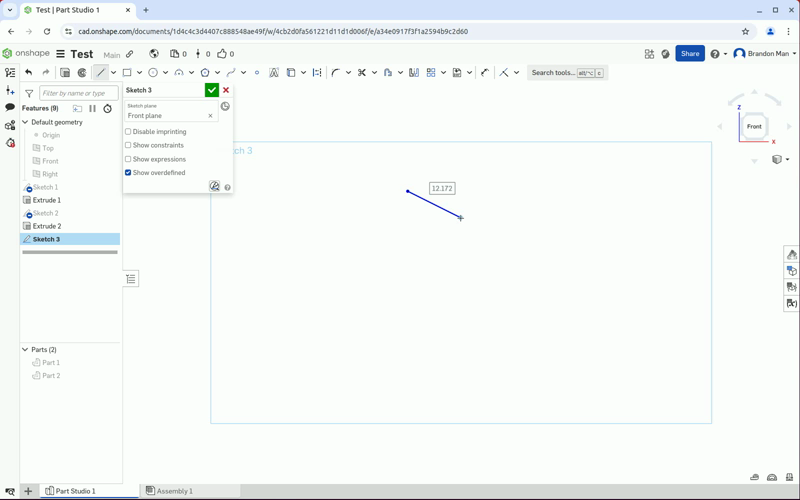
mouse_move(490, 217)
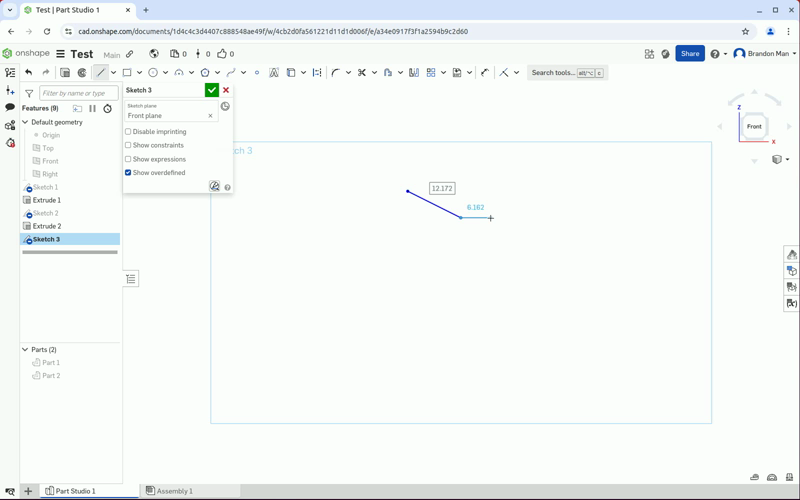
mouse_move(468, 217)
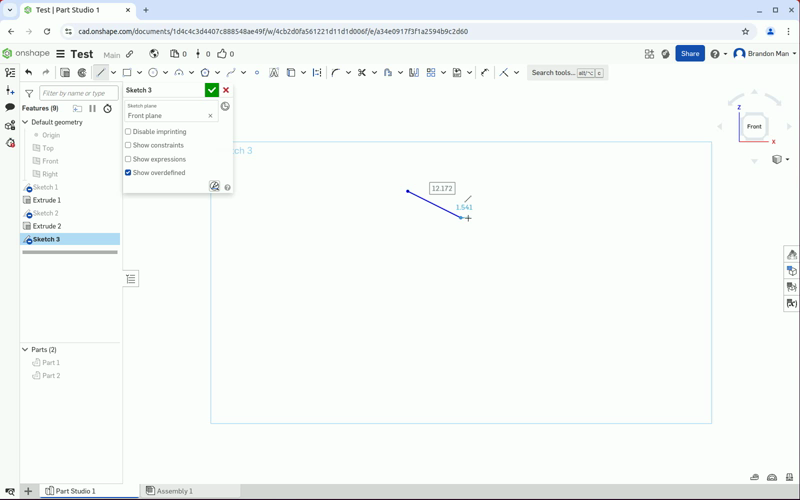
click(468, 217)
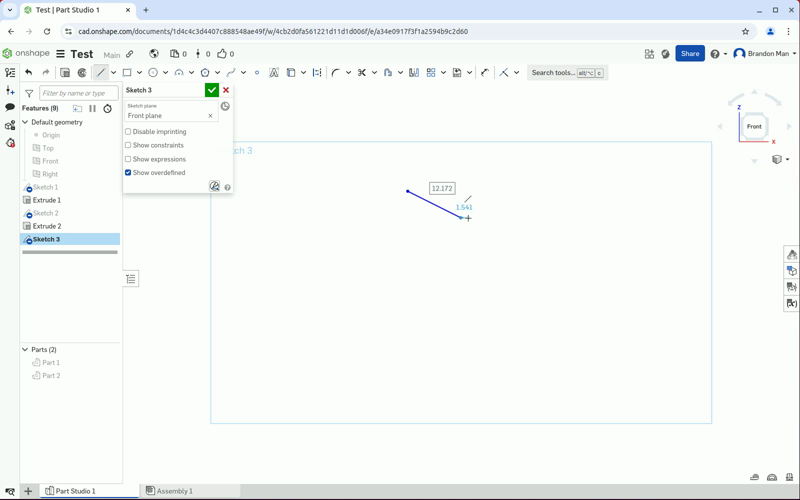
key_up(shift)
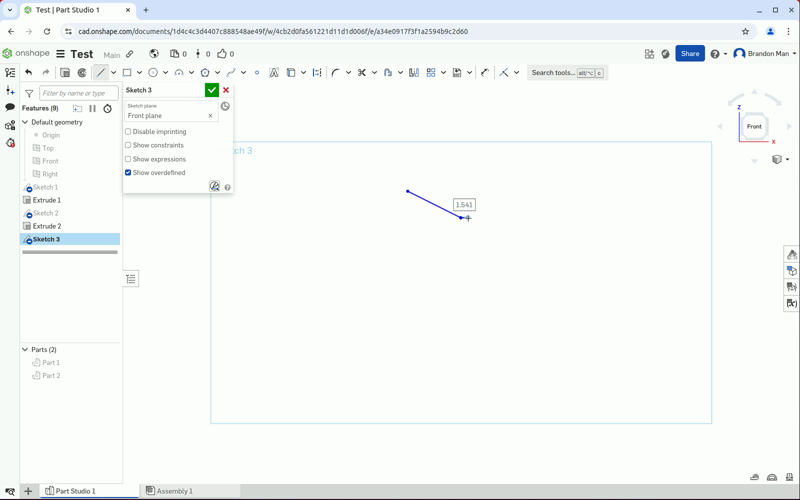
key_down(shift)
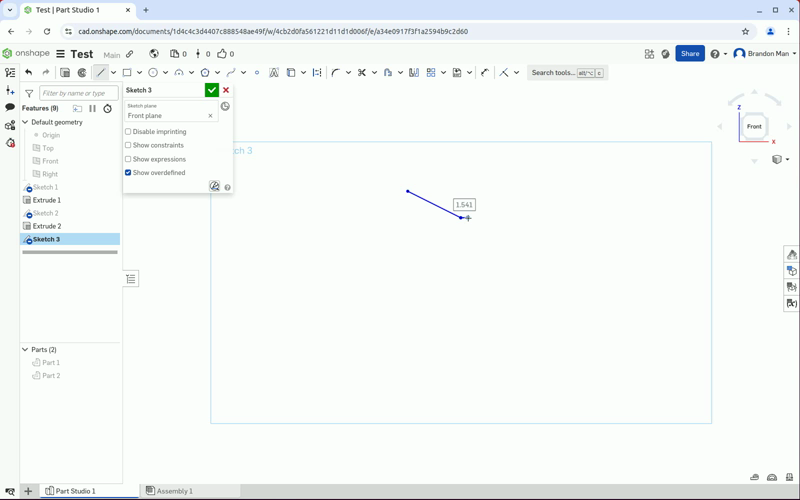
mouse_move(407, 187)
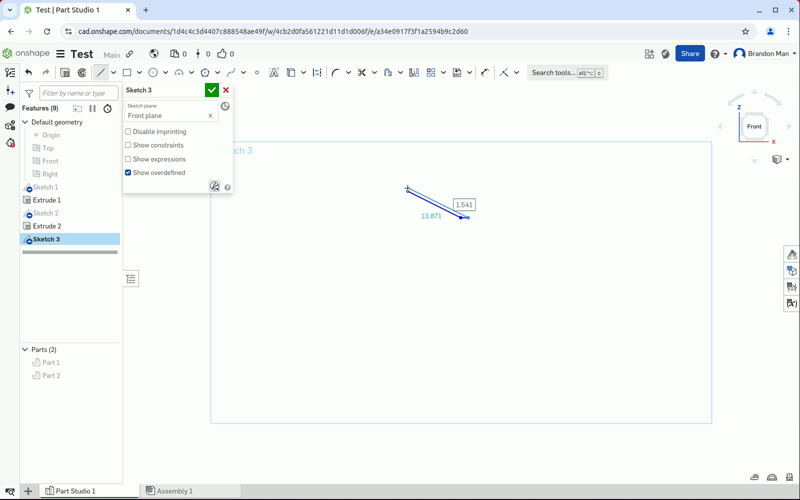
scroll(6)
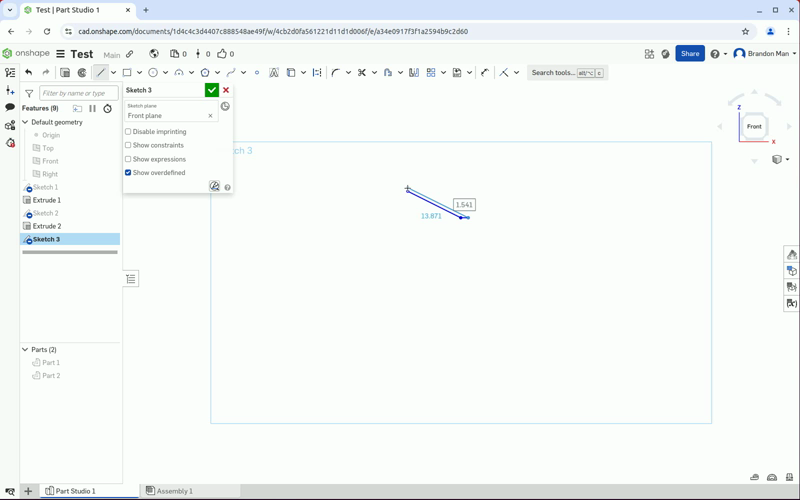
scroll(6)
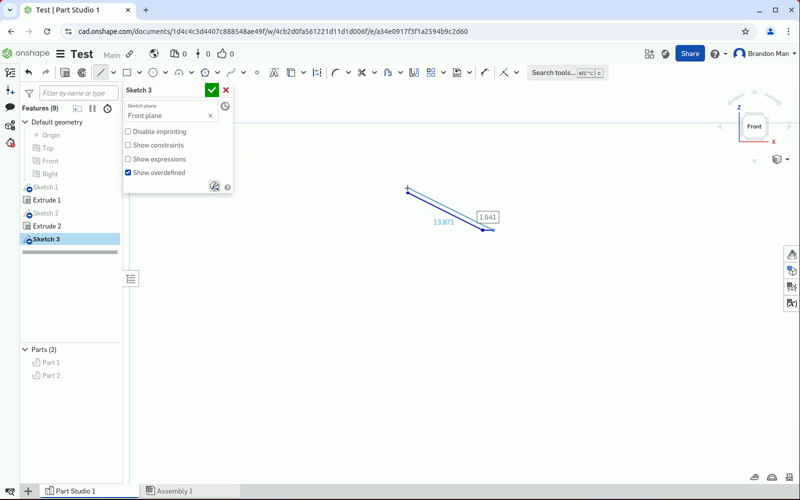
scroll(6)
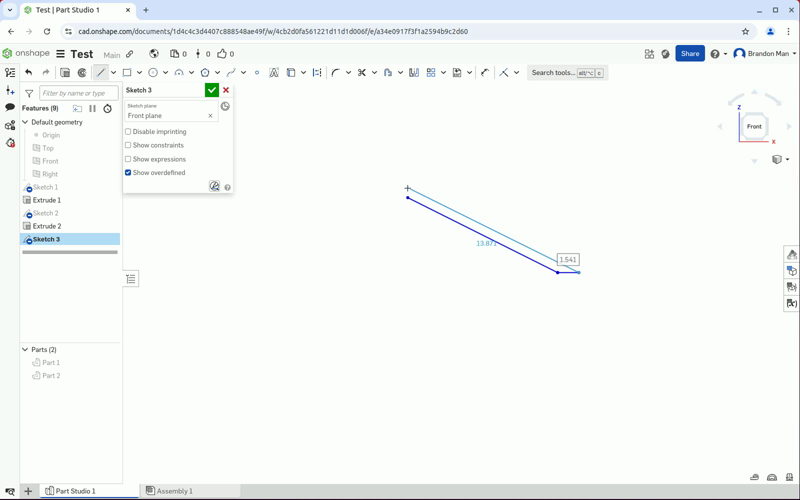
scroll(6)
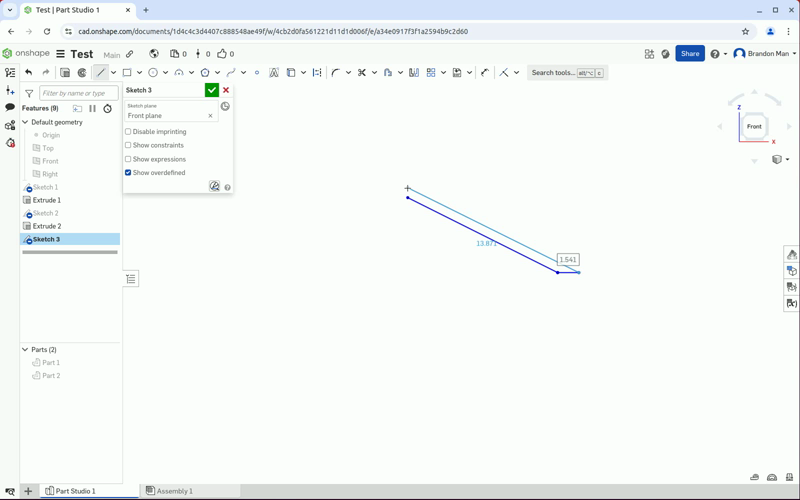
scroll(6)
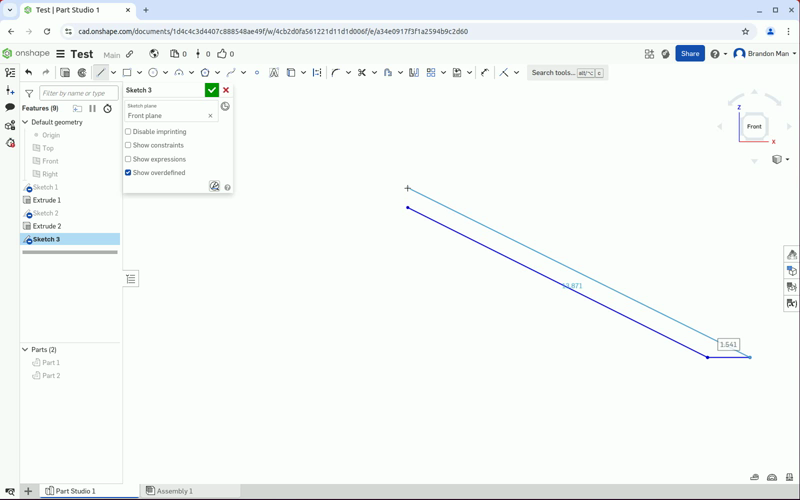
scroll(6)
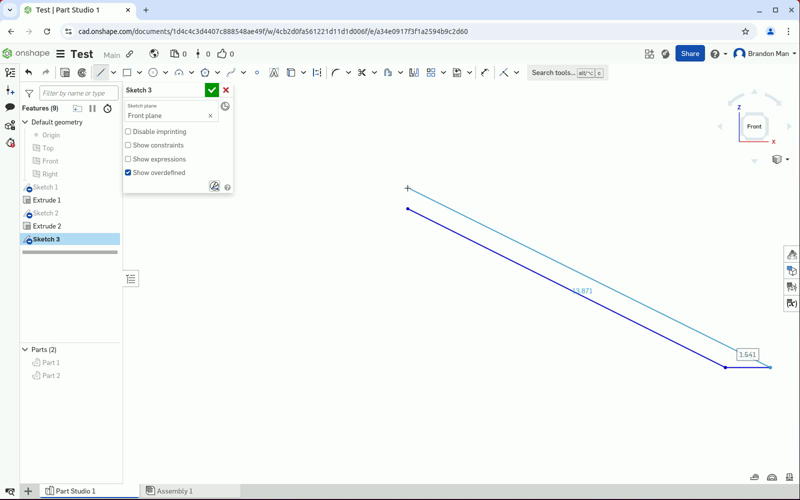
scroll(6)
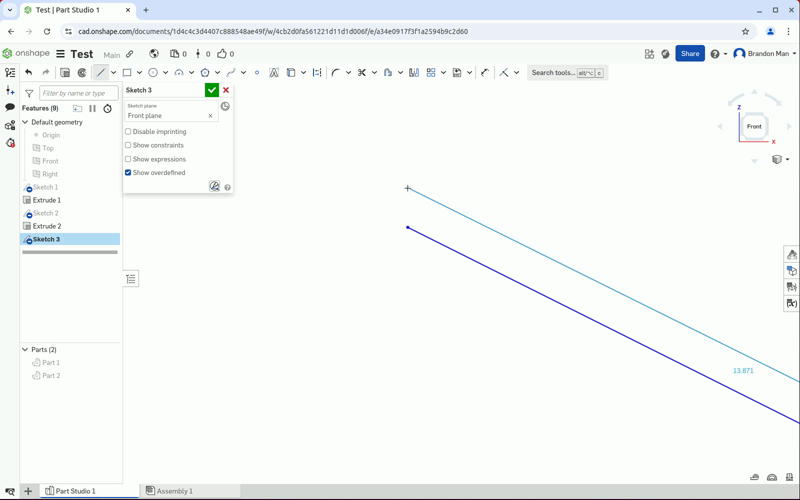
click(407, 187)
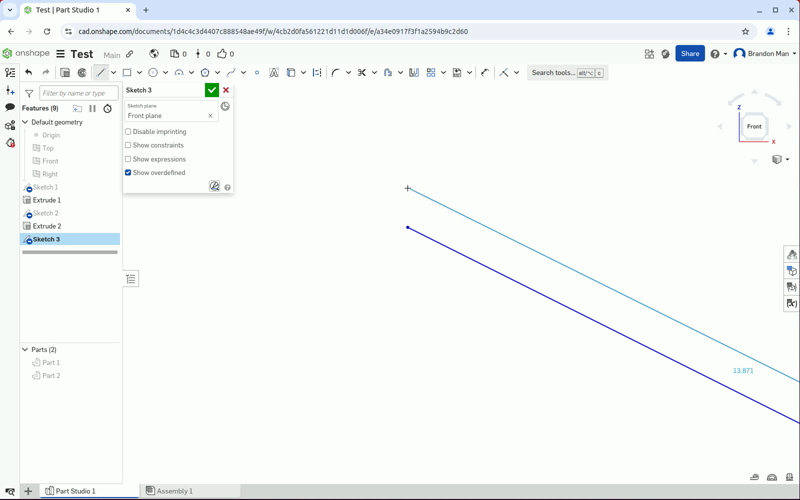
scroll(-6)
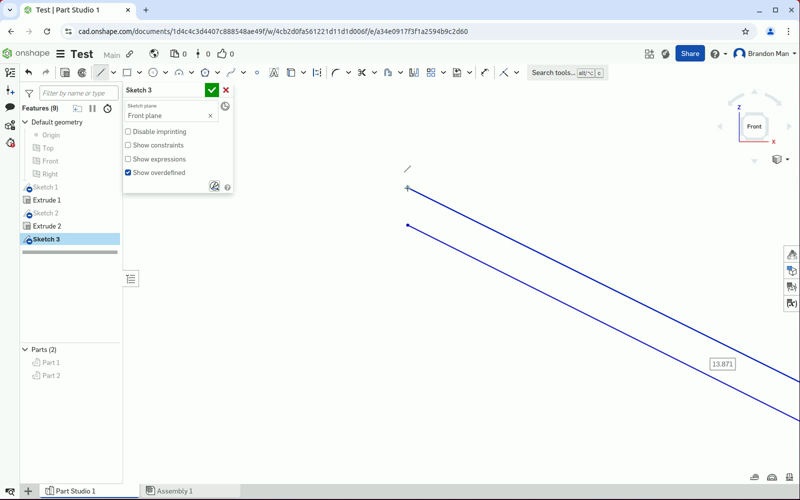
scroll(-6)
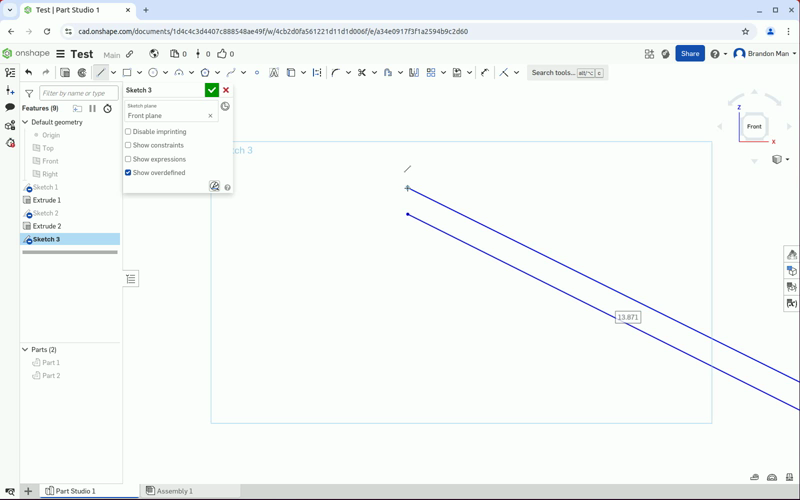
scroll(-6)
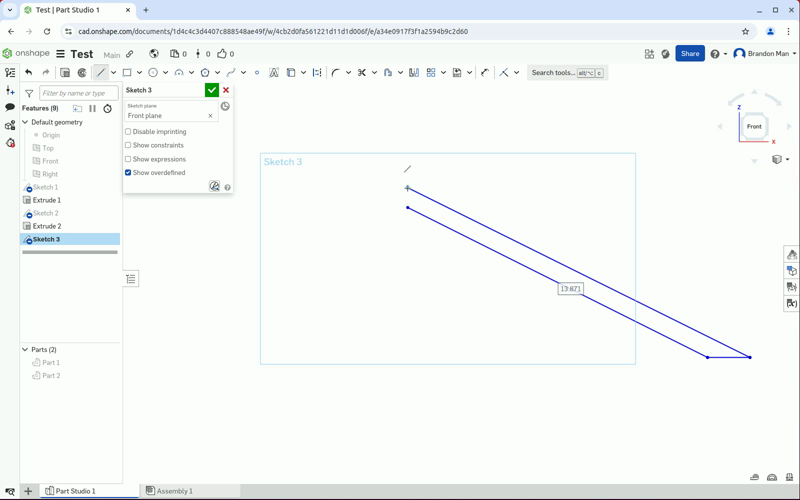
scroll(-6)
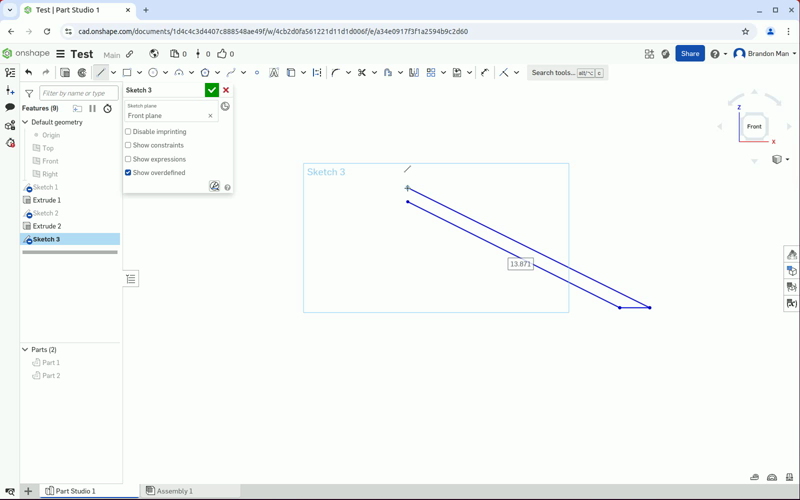
scroll(-6)
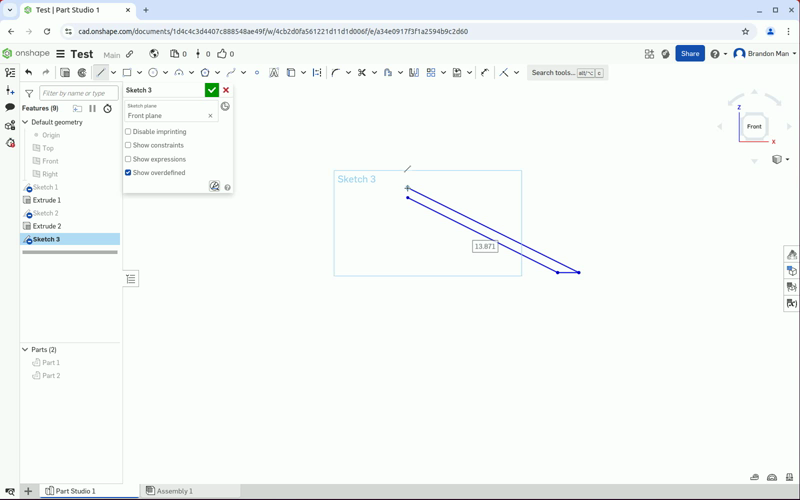
scroll(-6)
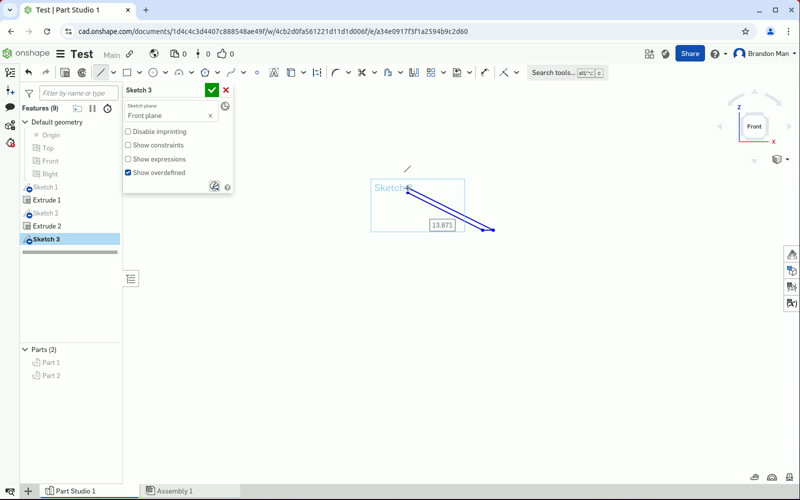
scroll(-6)
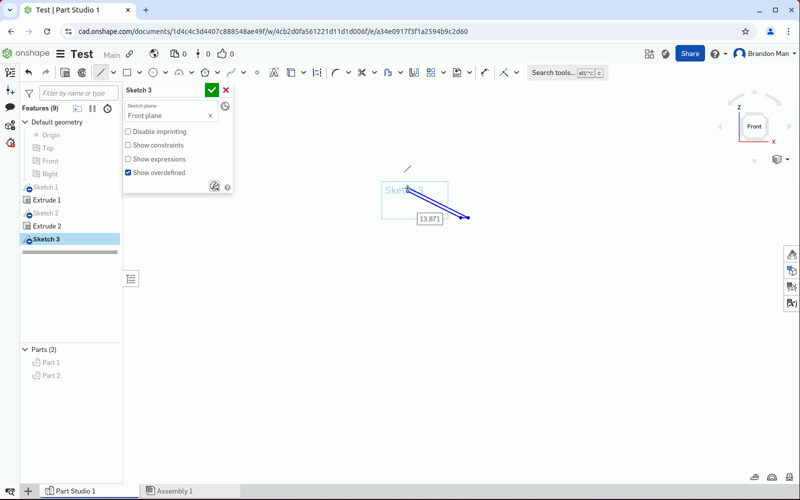
key_up(shift)
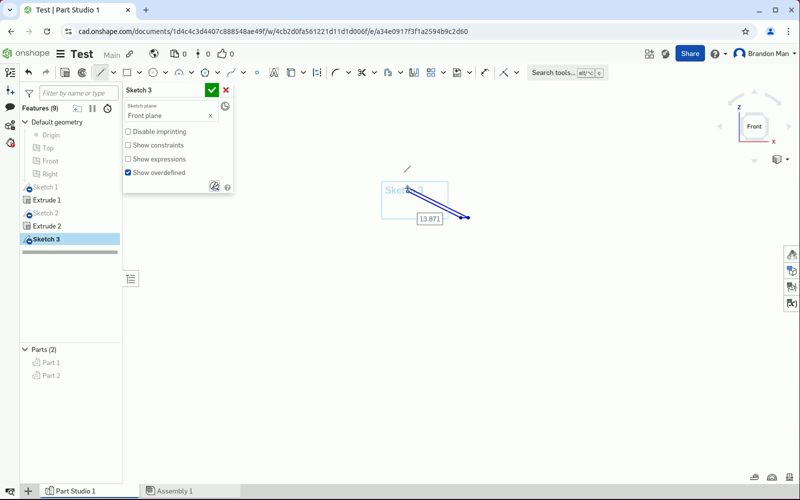
mouse_move(437, 187)
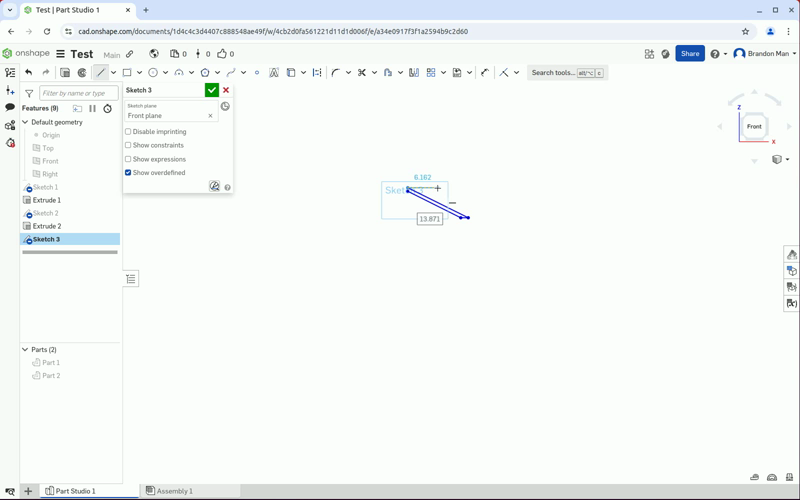
key_down(shift)
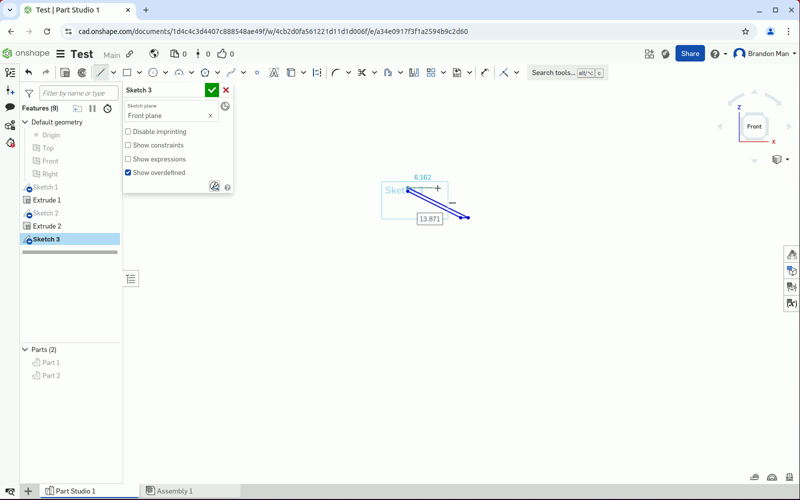
mouse_move(407, 191)
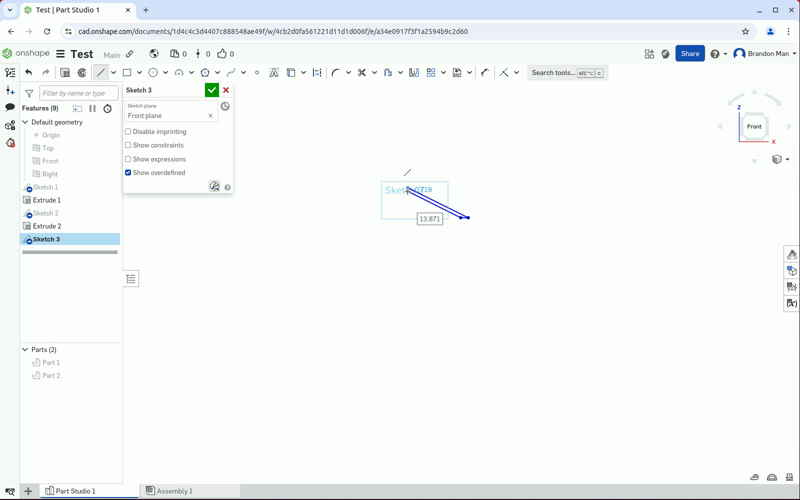
scroll(6)
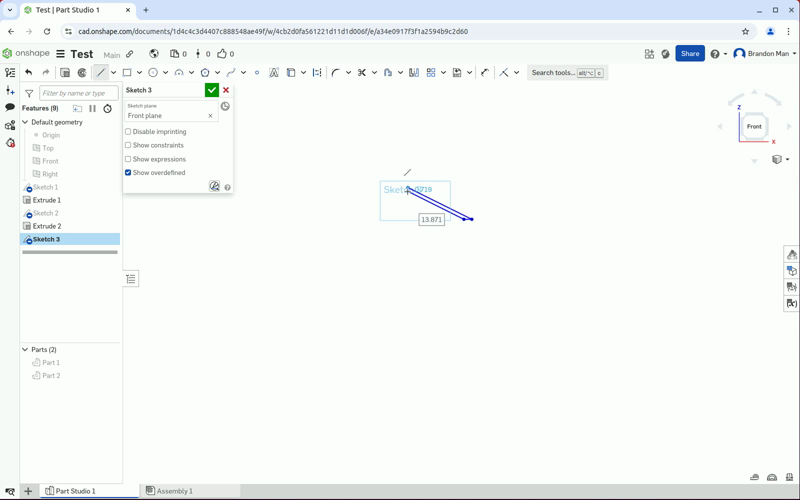
scroll(6)
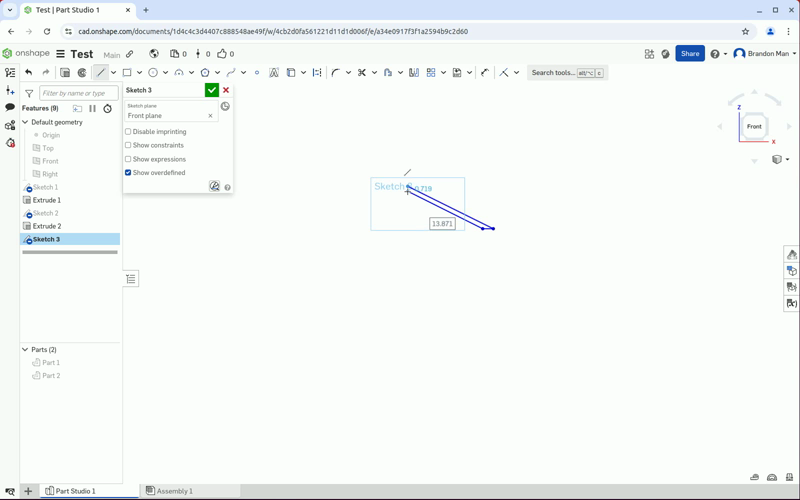
scroll(6)
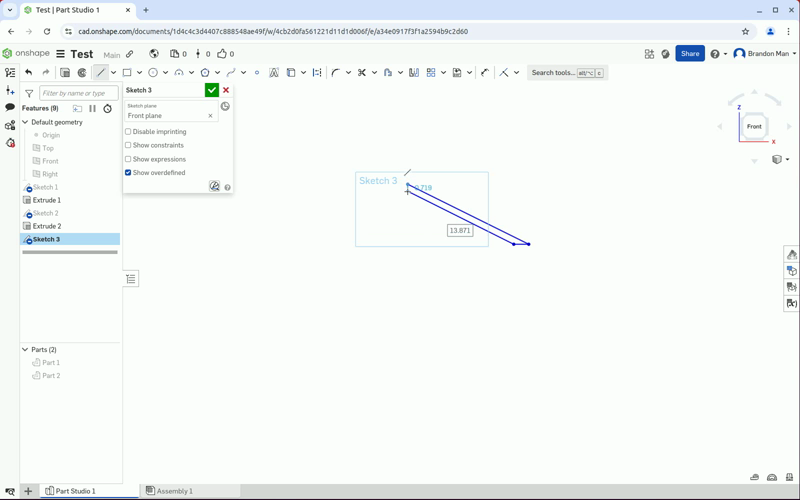
scroll(6)
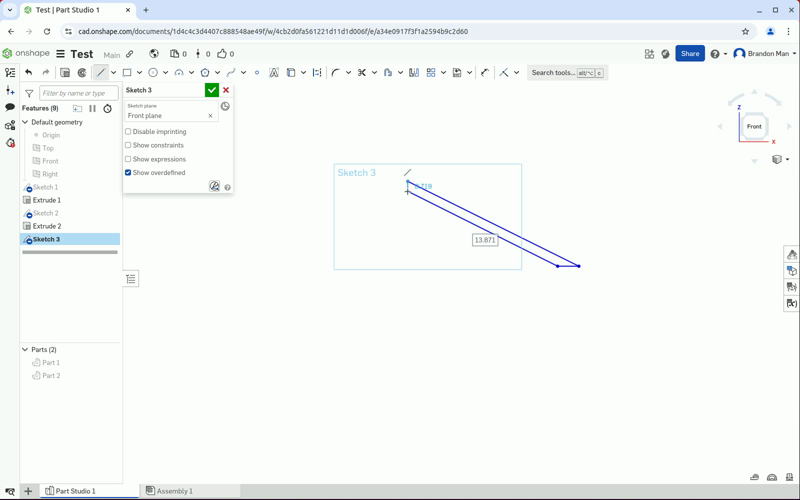
scroll(6)
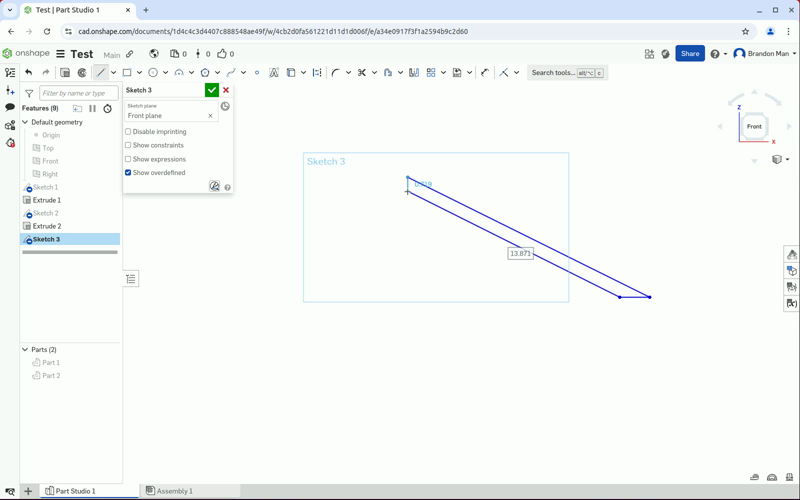
scroll(6)
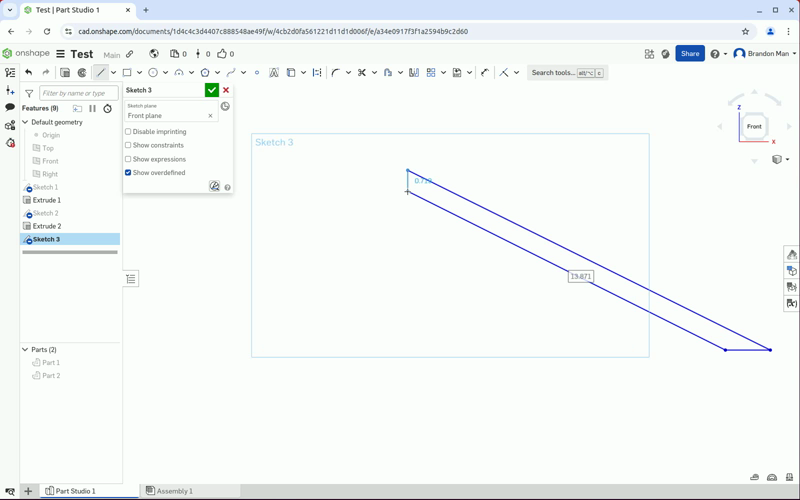
scroll(6)
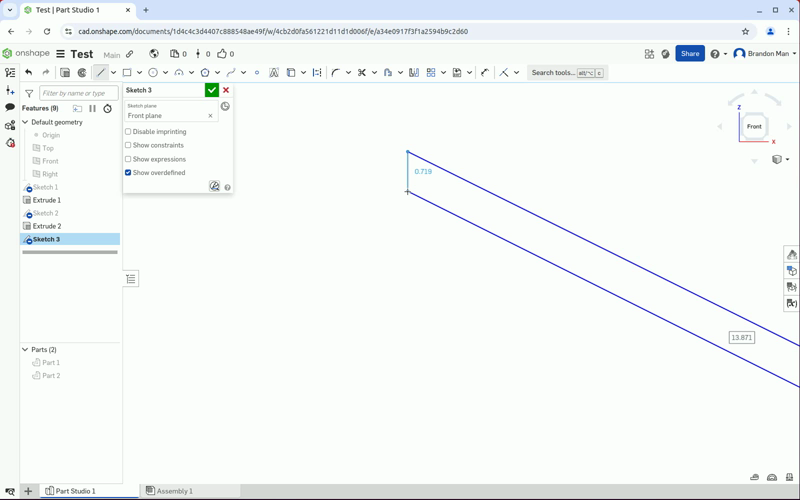
key_up(shift)
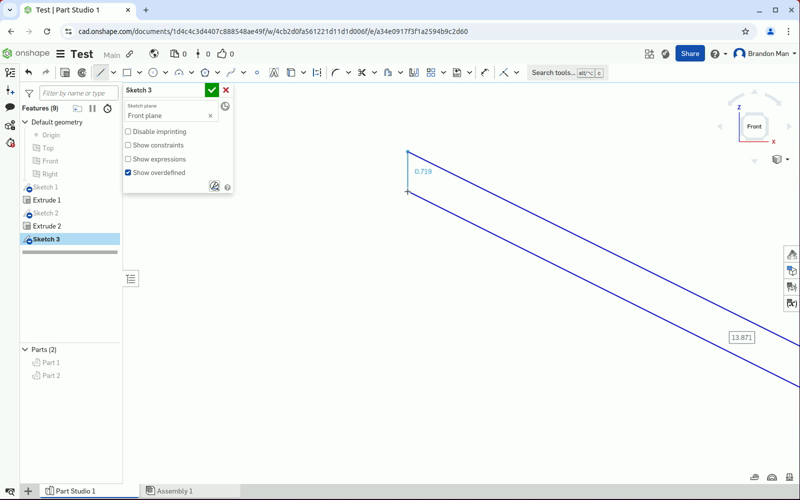
click(407, 191)
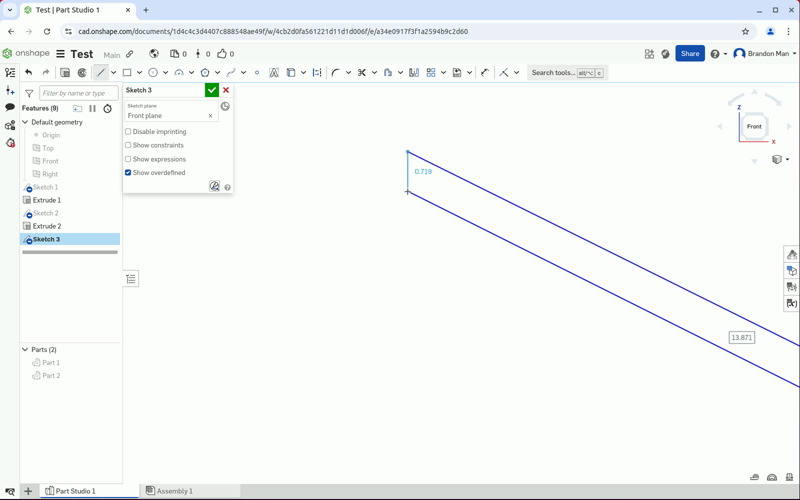
scroll(-6)
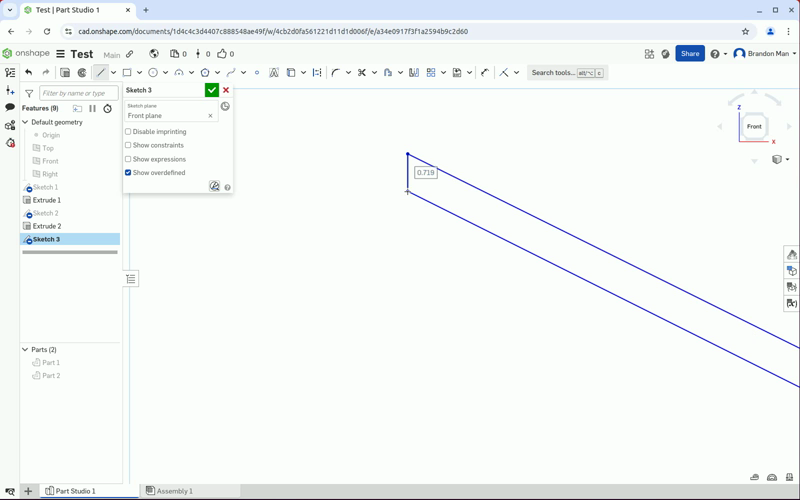
scroll(-6)
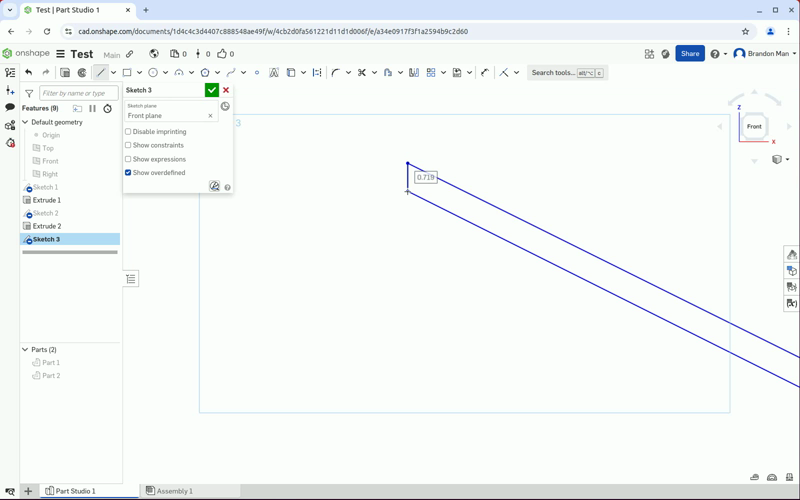
scroll(-6)
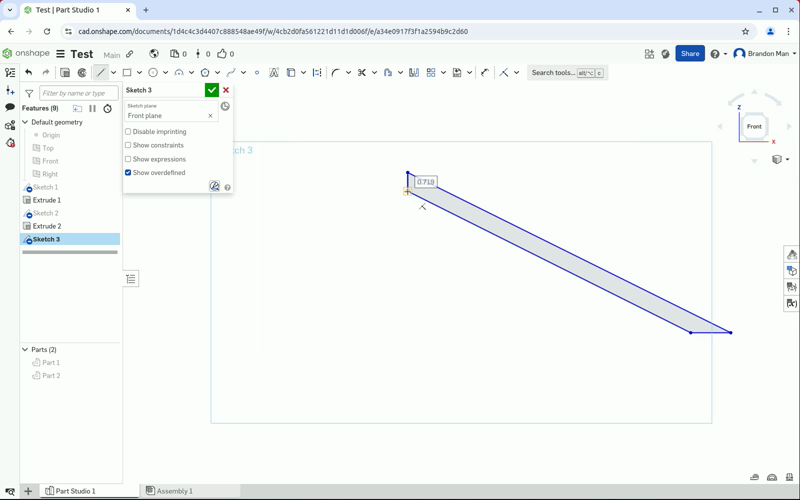
scroll(-6)
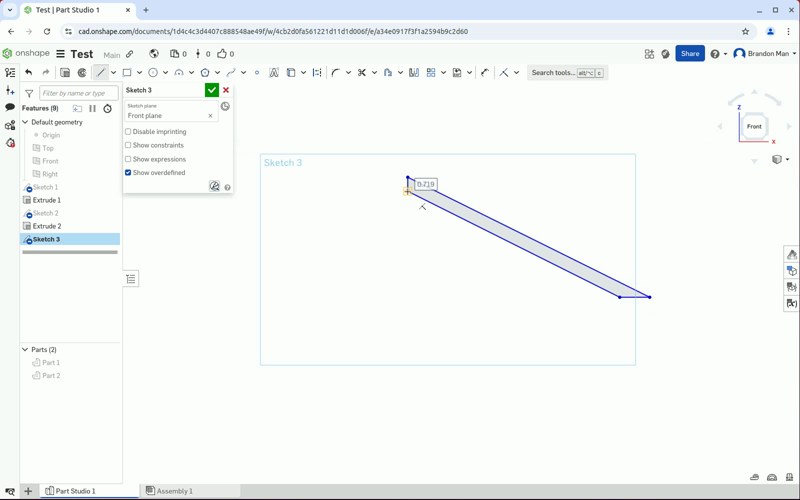
scroll(-6)
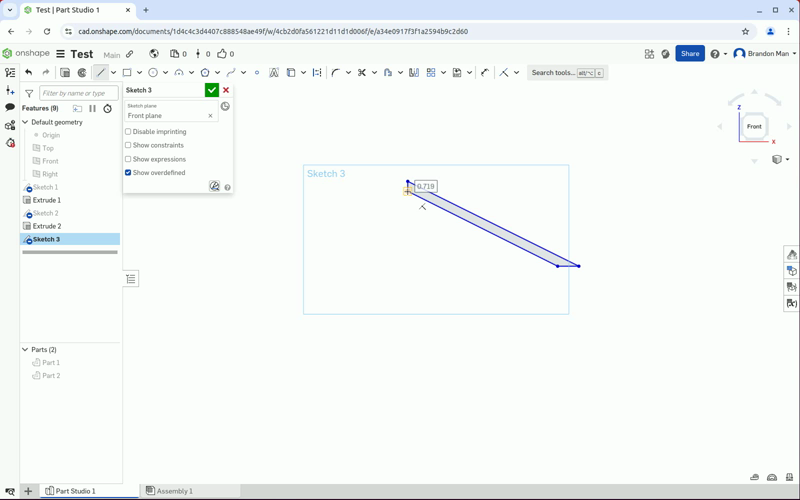
scroll(-6)
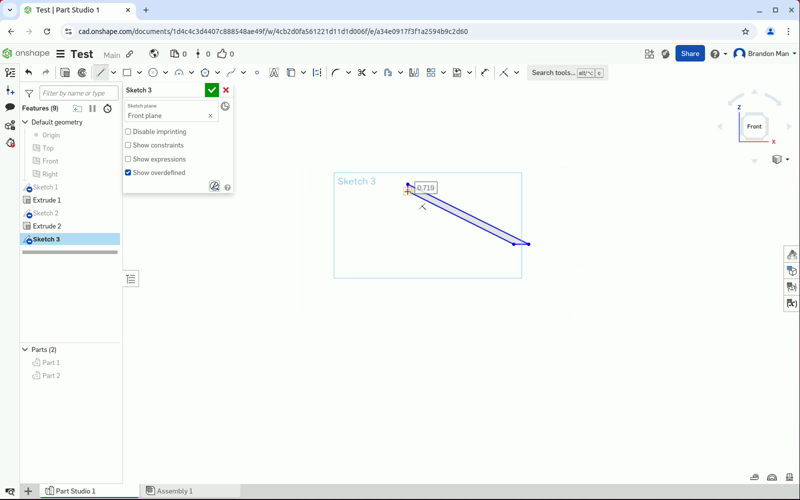
scroll(-6)
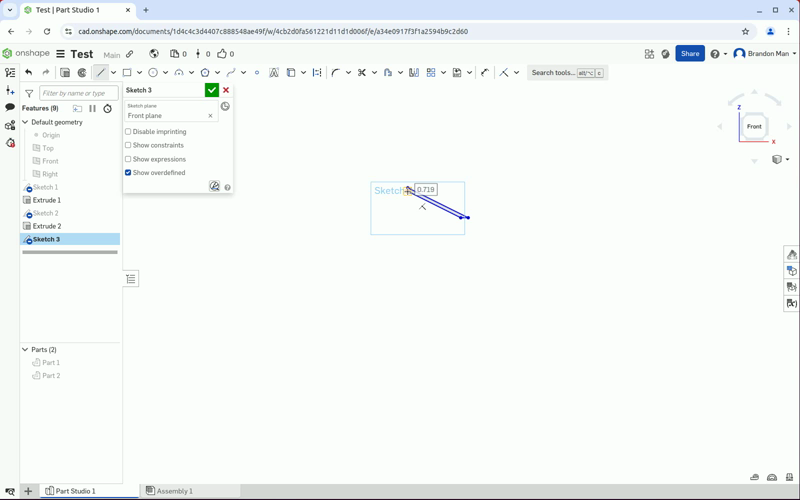
key(esc)
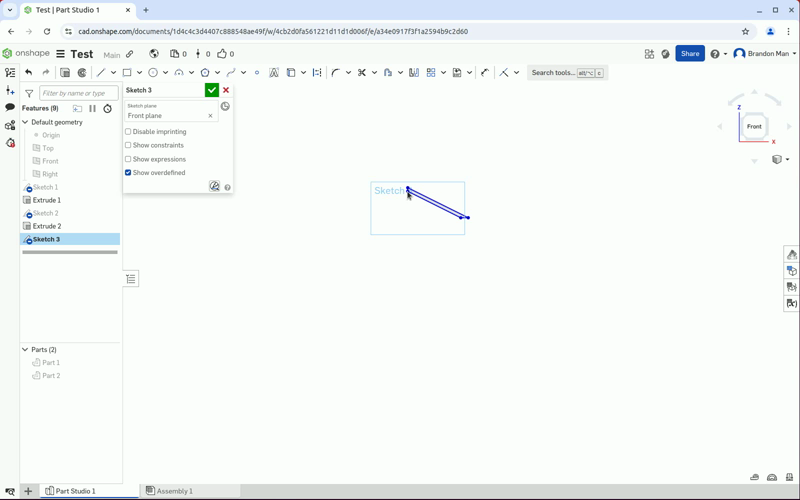
mouse_move(416, 194)
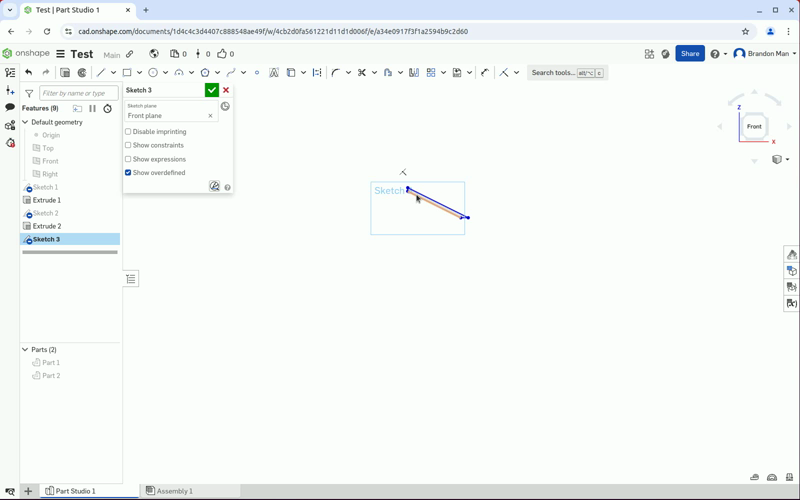
scroll(6)
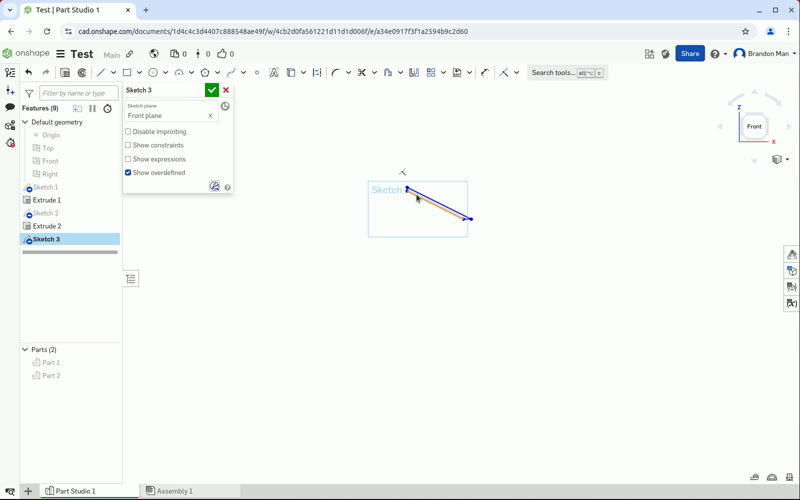
scroll(6)
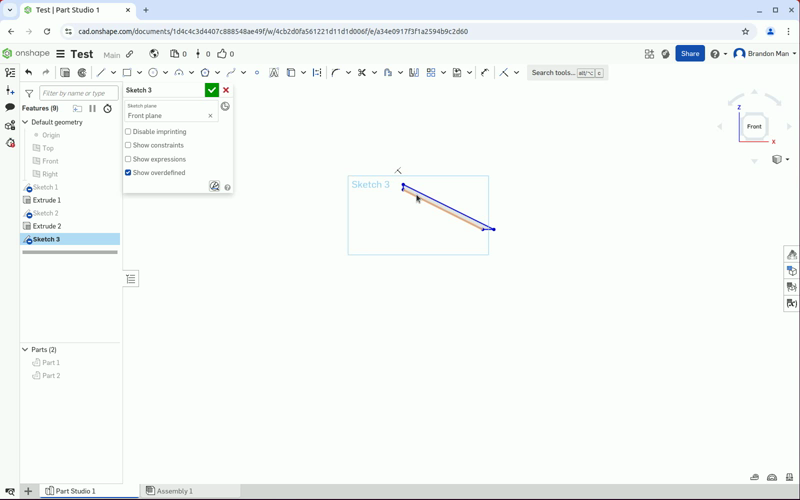
scroll(6)
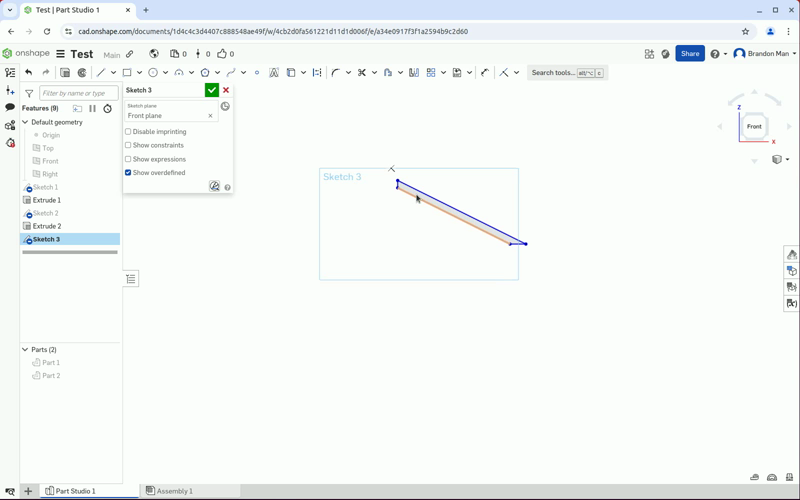
scroll(6)
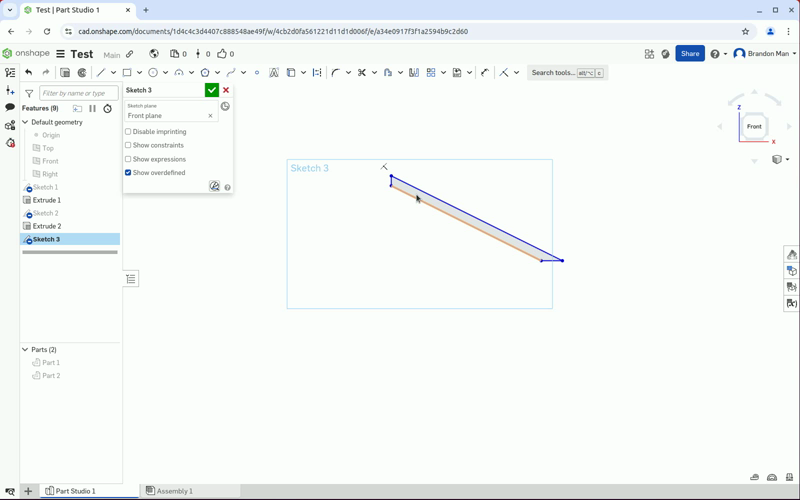
scroll(6)
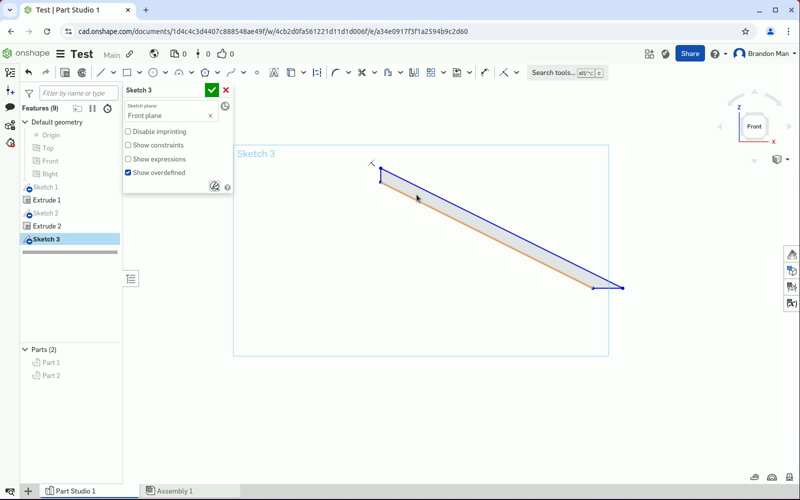
scroll(6)
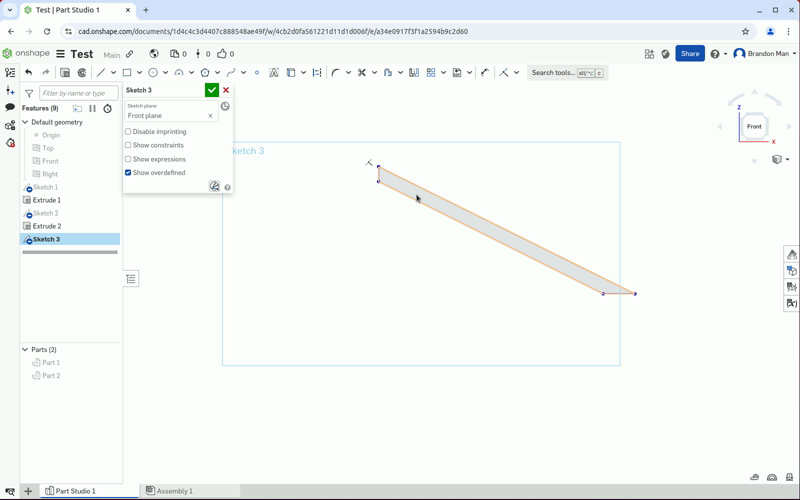
scroll(6)
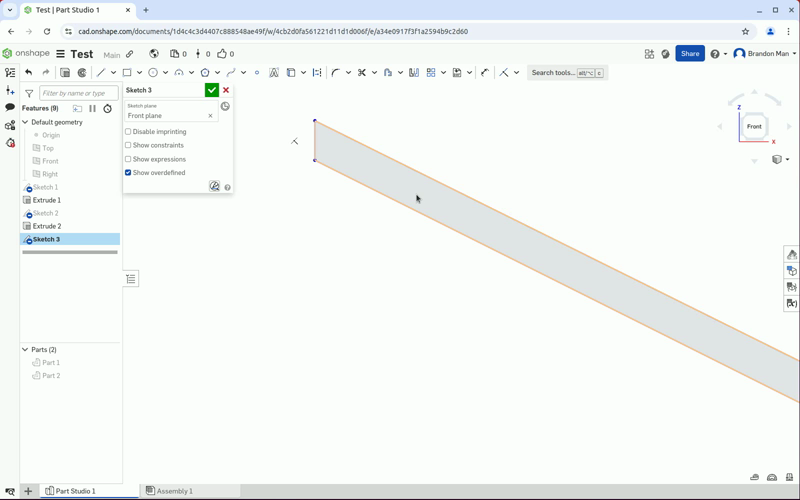
click(416, 194)
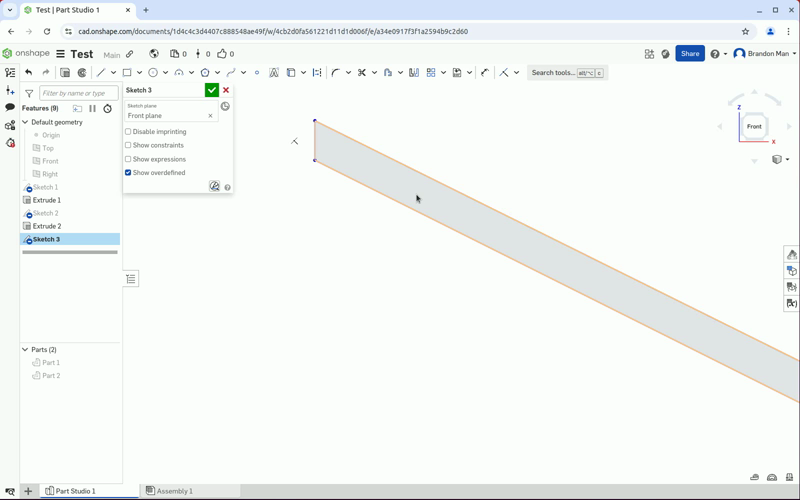
scroll(-6)
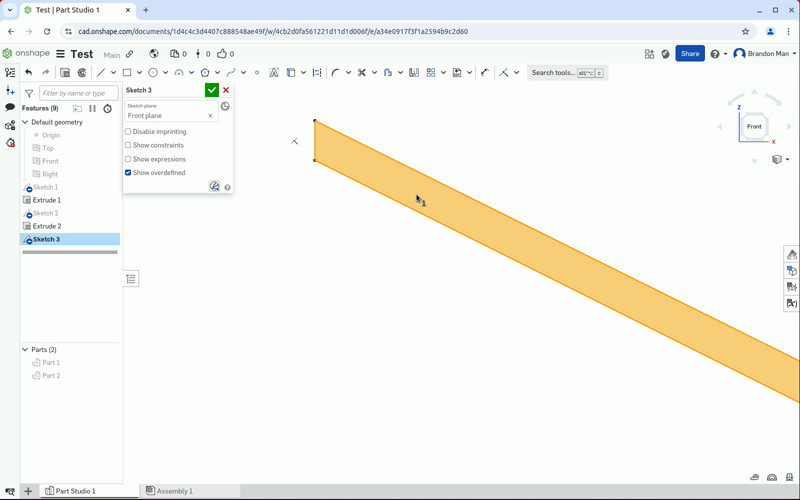
scroll(-6)
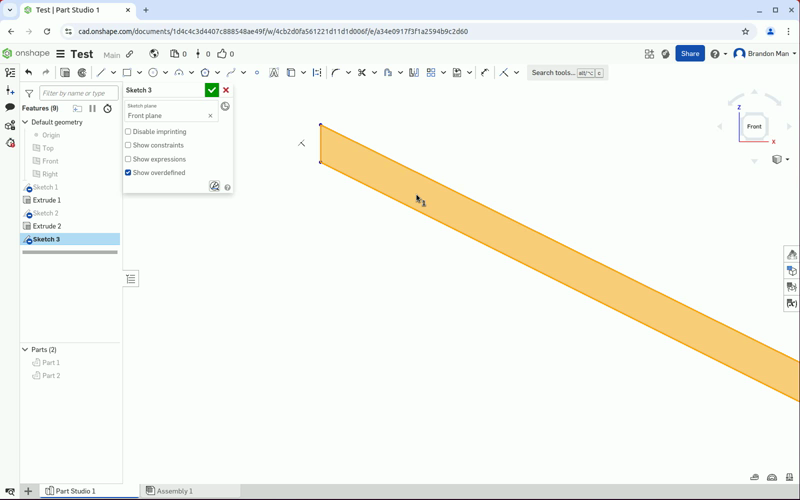
scroll(-6)
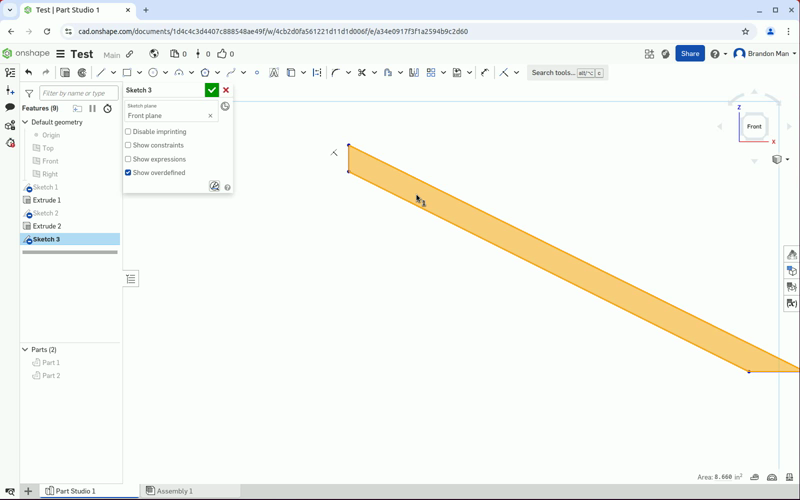
scroll(-6)
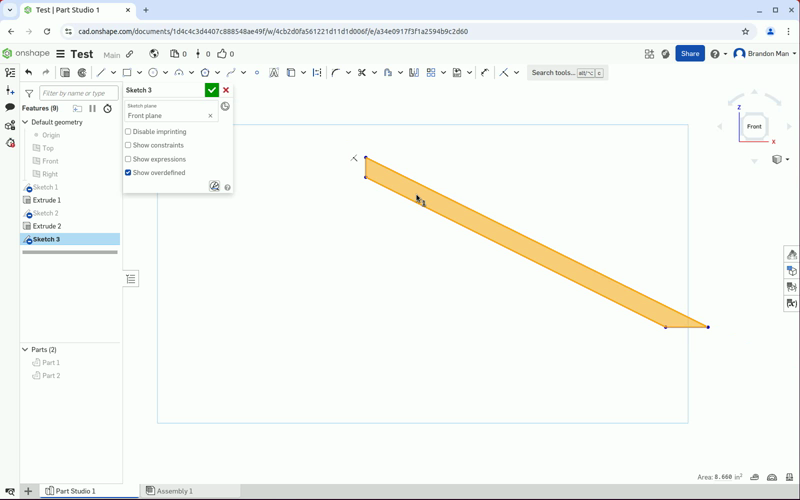
scroll(-6)
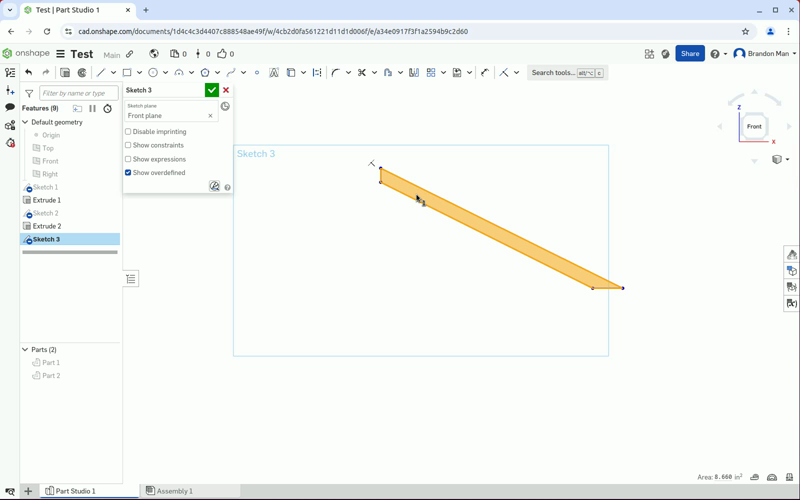
scroll(-6)
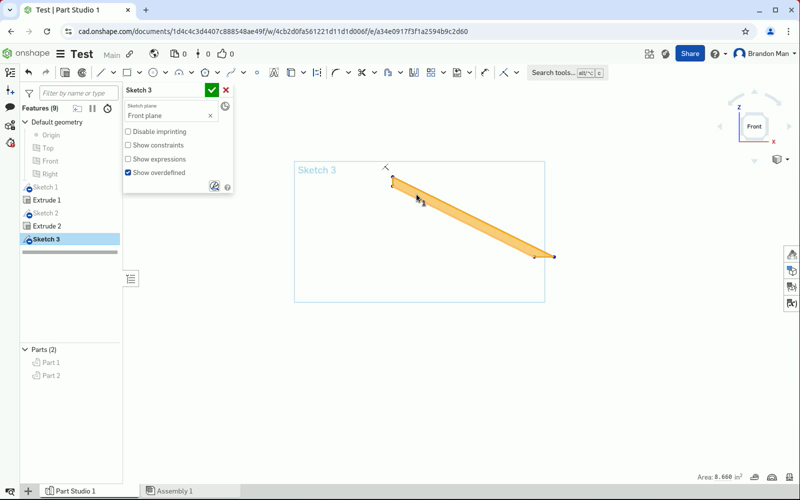
scroll(-6)
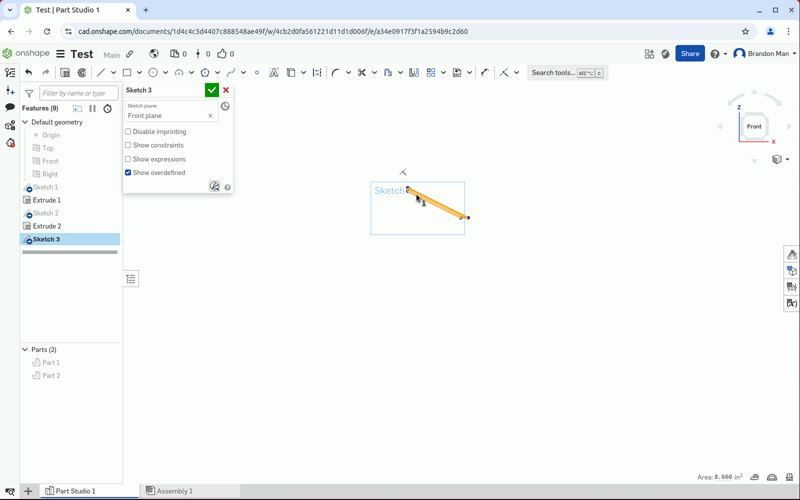
mouse_move(73, 352)
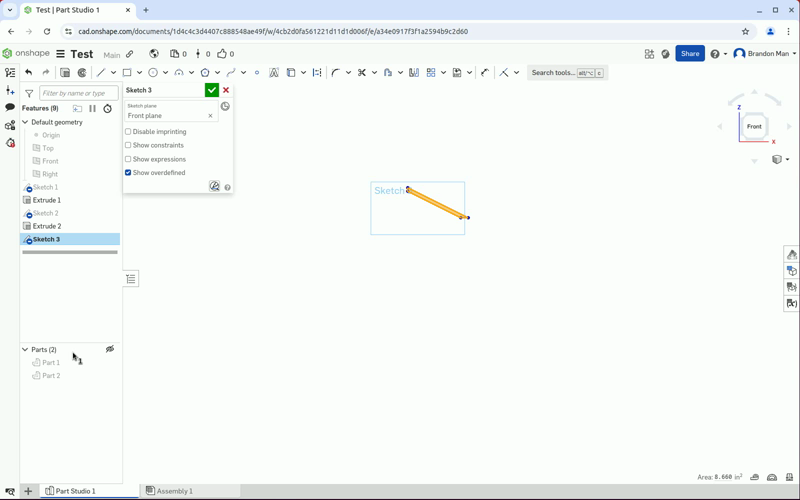
key(shift+y)
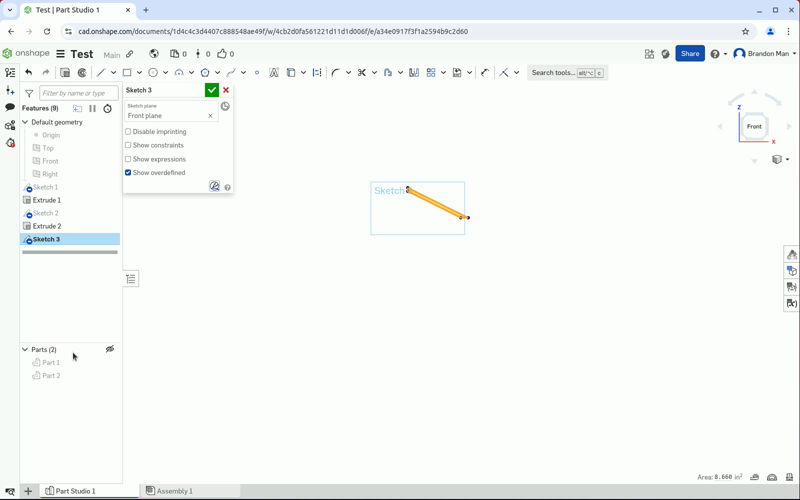
key(shift+e)
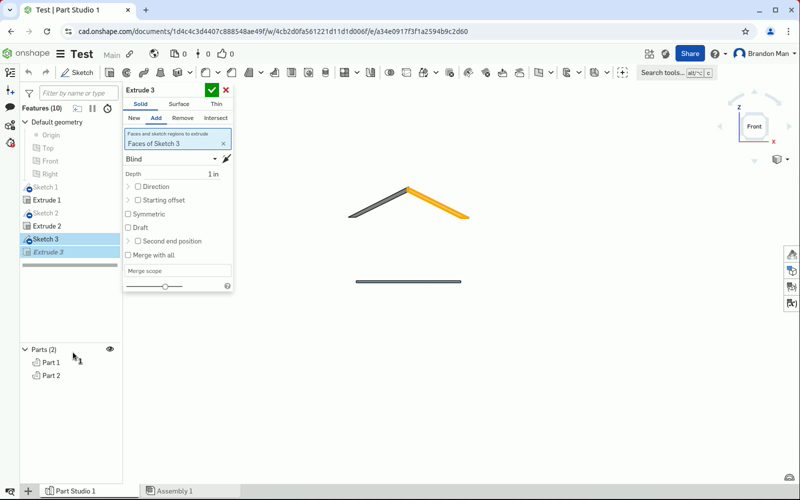
mouse_move(143, 106)
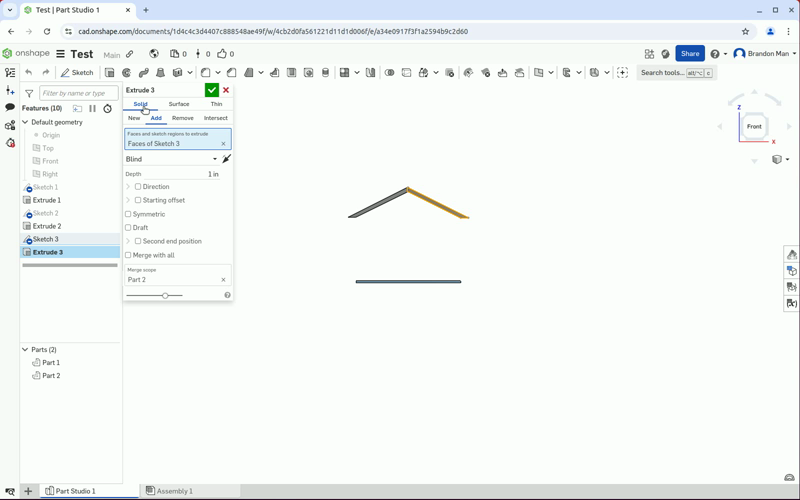
click(143, 106)
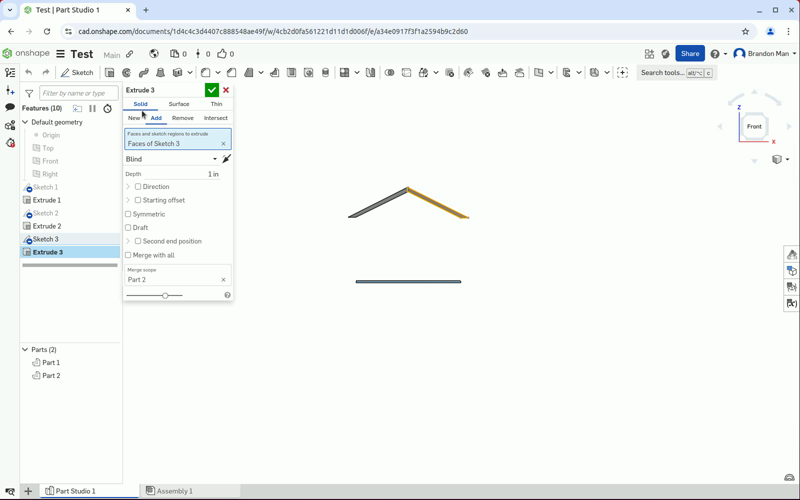
mouse_move(137, 120)
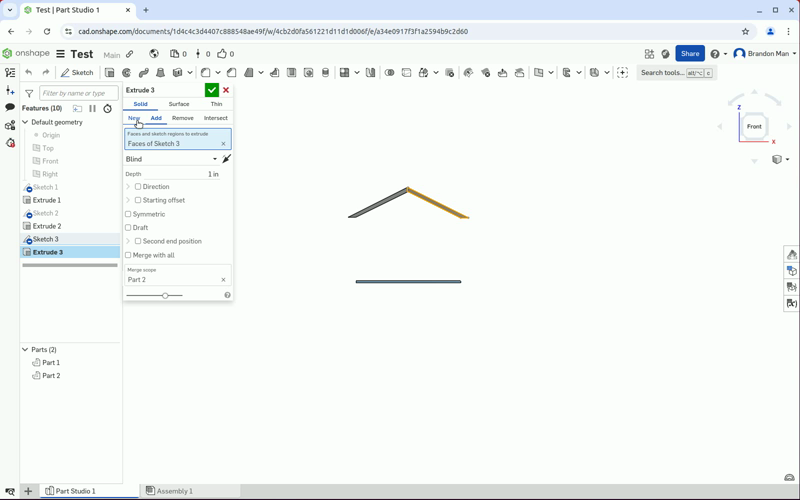
click(137, 120)
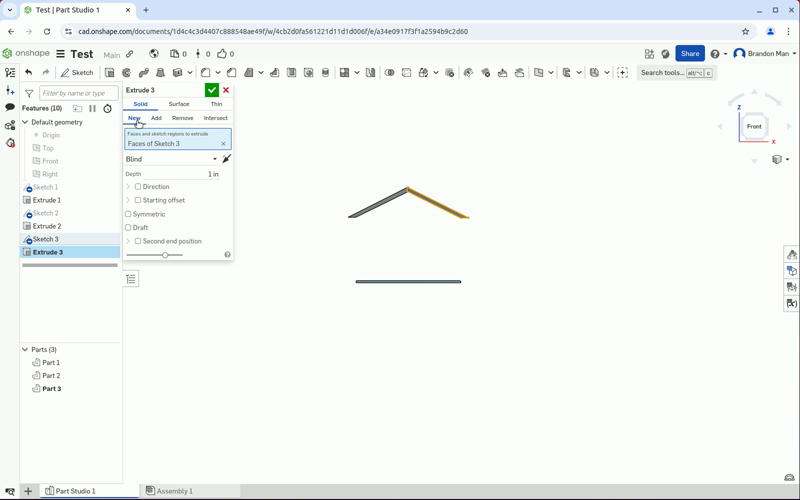
key(tab, 4)
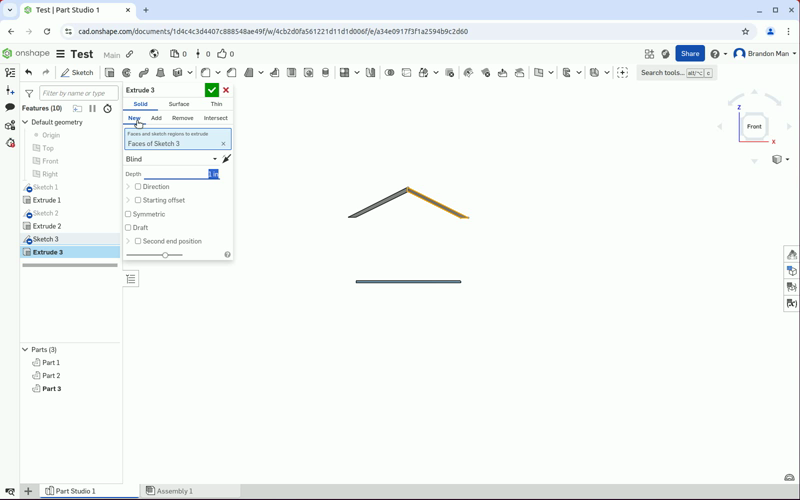
text(-0.241)
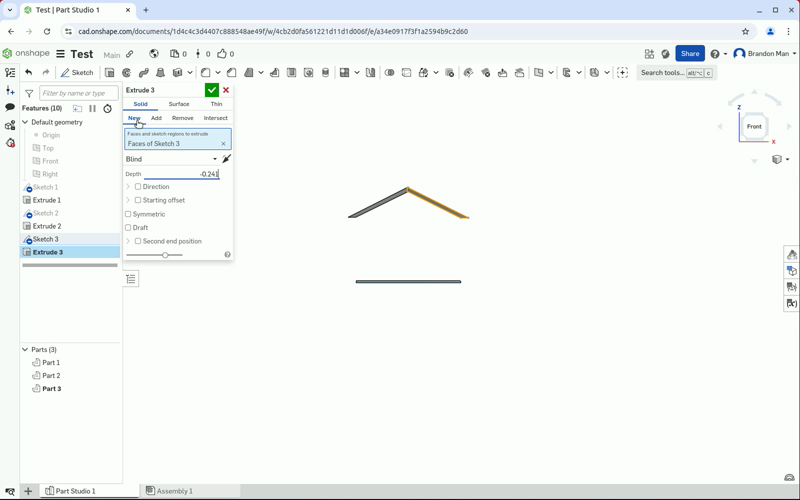
key(enter)
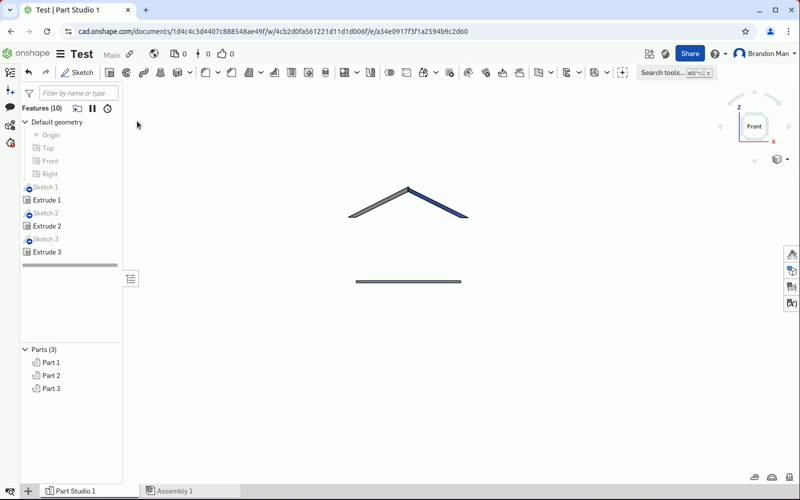
key(shift+h)
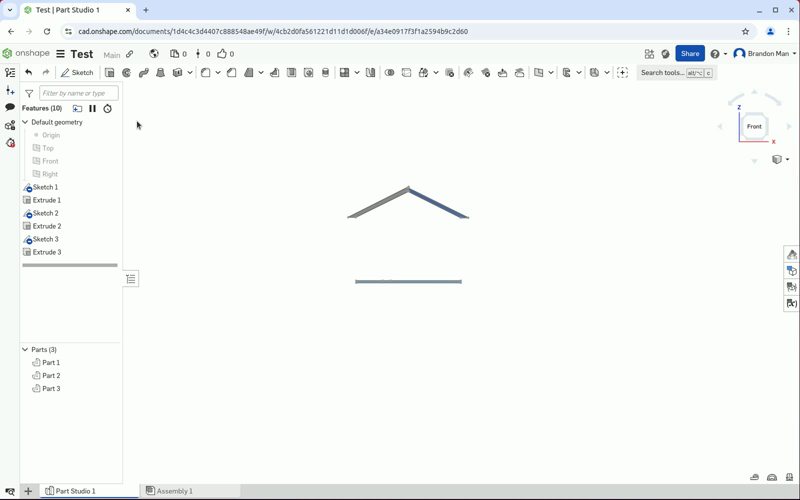
key(shift+h)
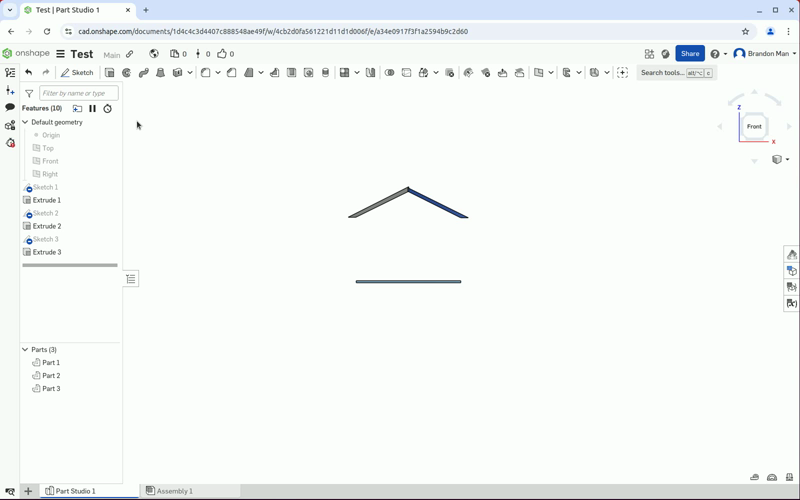
mouse_move(73, 189)
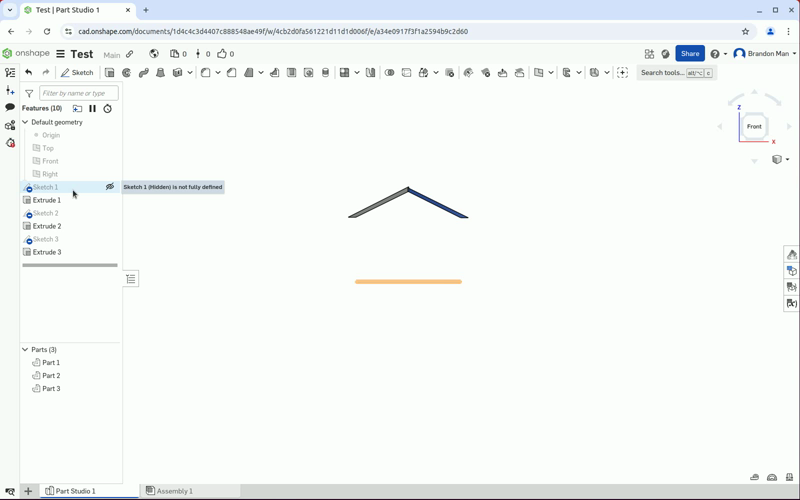
click(73, 189)
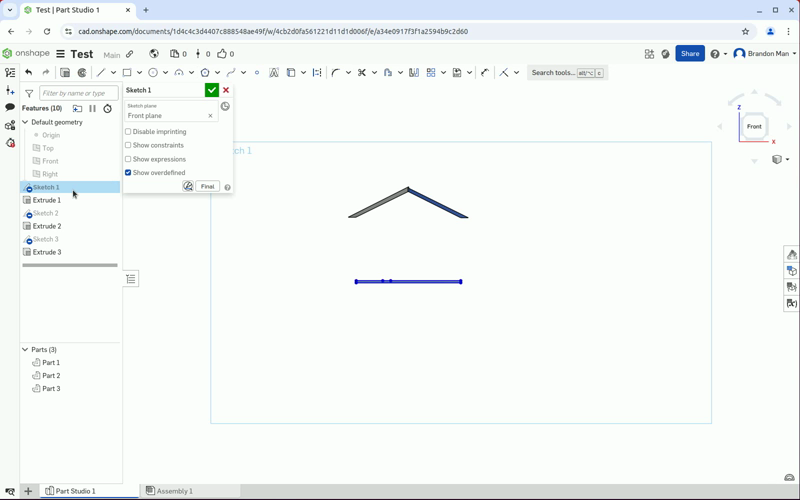
mouse_move(229, 92)
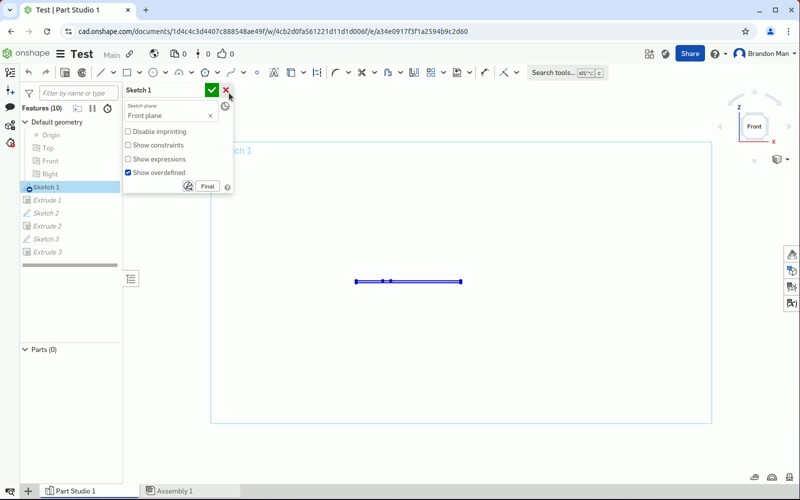
click(229, 92)
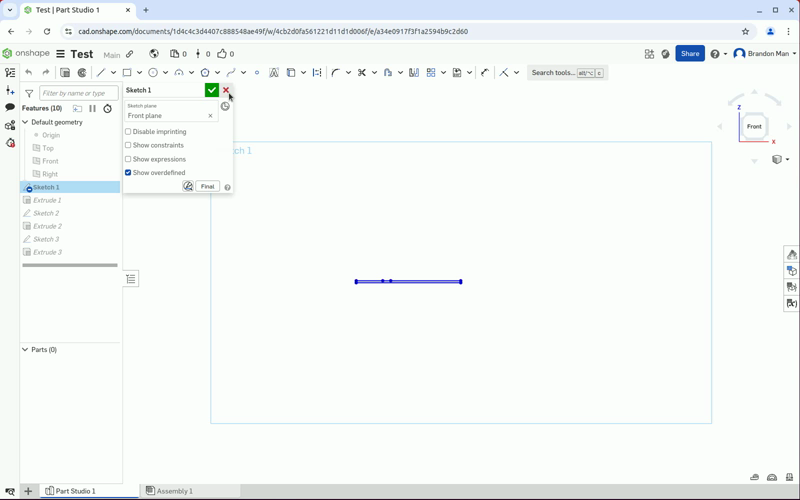
key(shift+s)
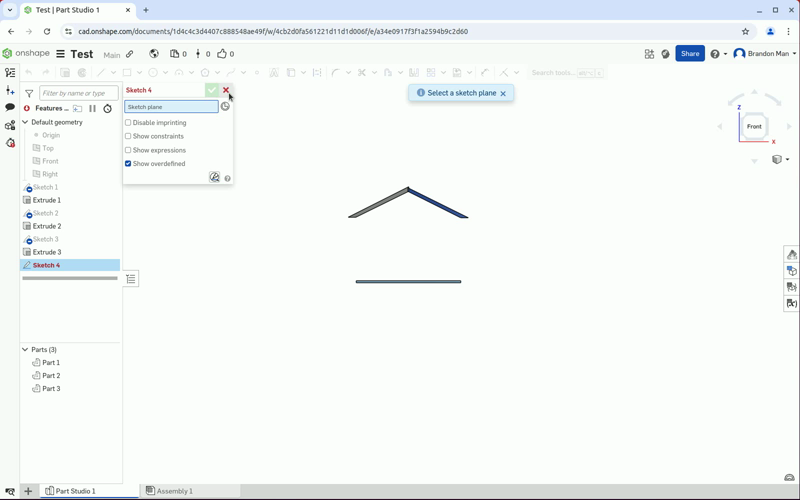
mouse_move(73, 163)
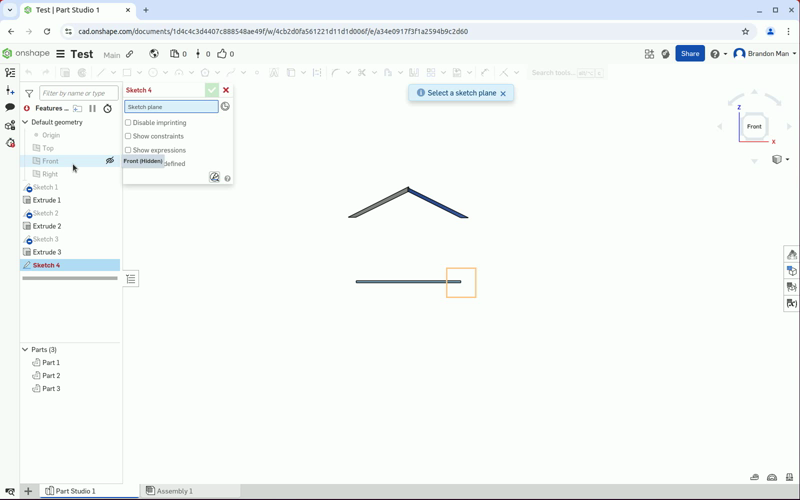
click(73, 163)
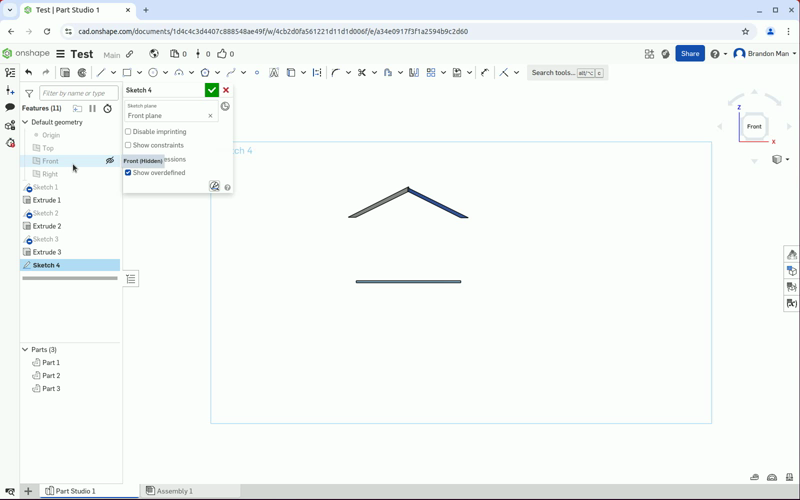
mouse_move(73, 352)
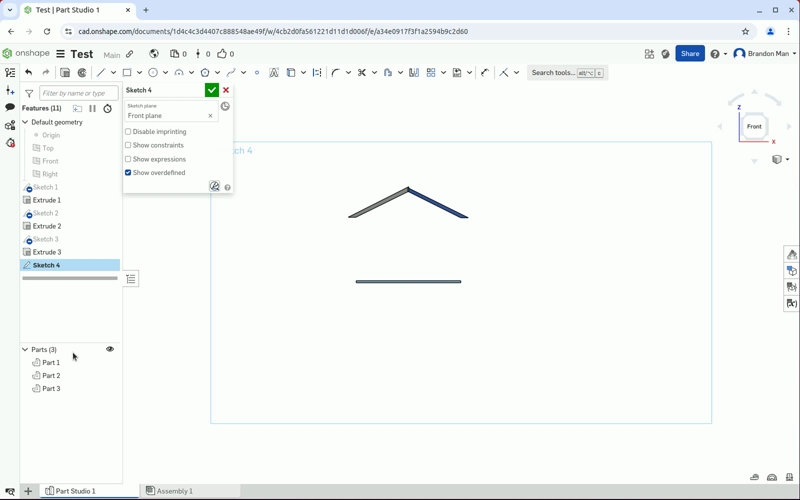
key(y)
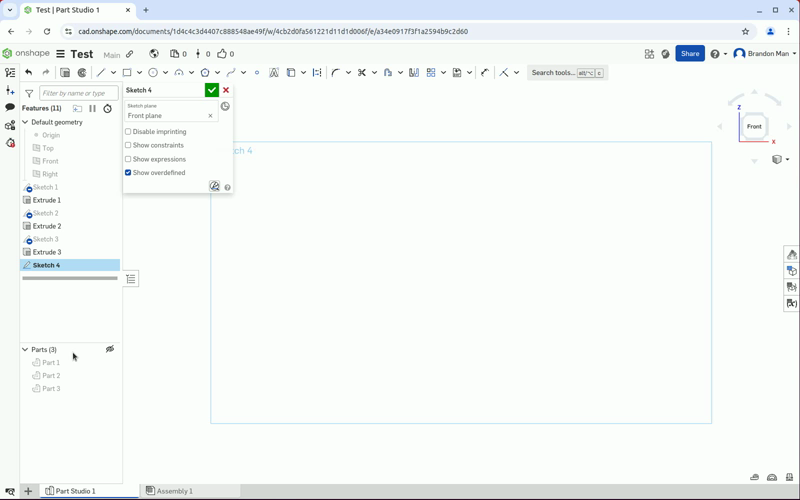
key(l)
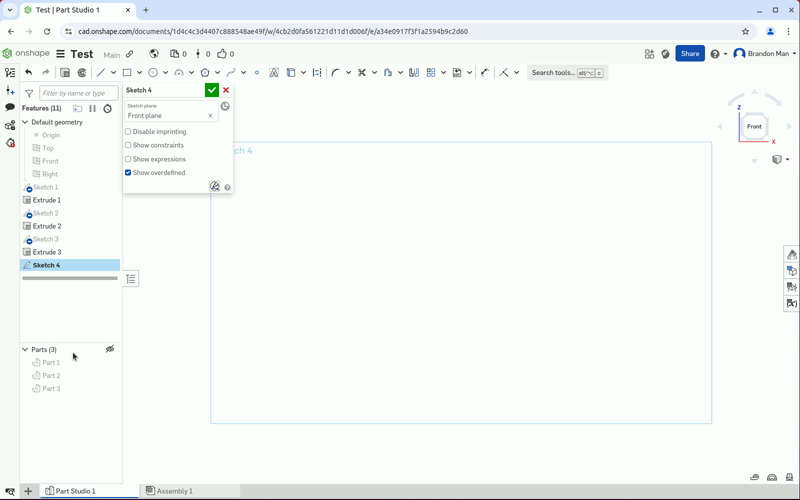
key_down(shift)
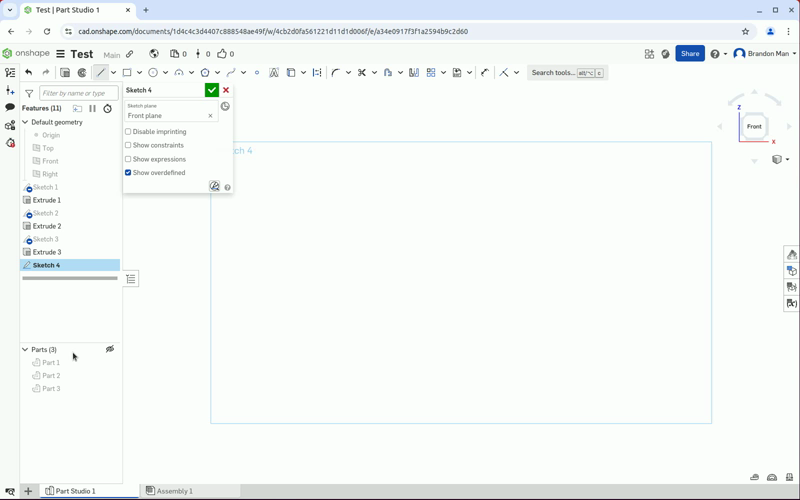
mouse_move(356, 217)
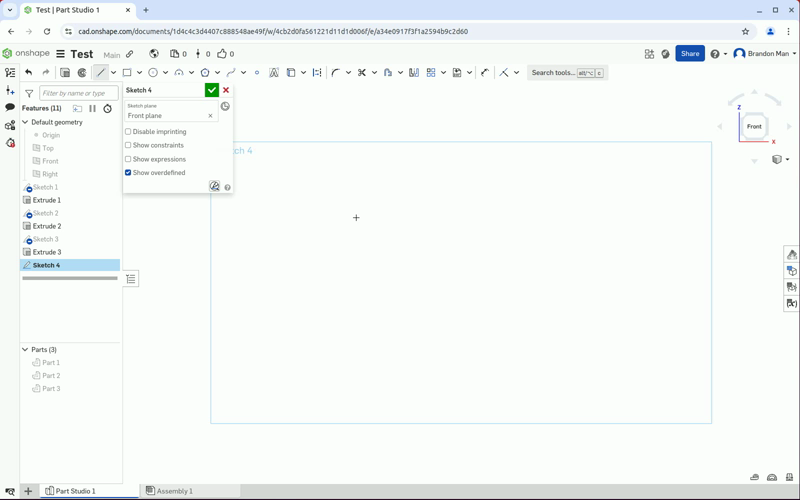
click(356, 217)
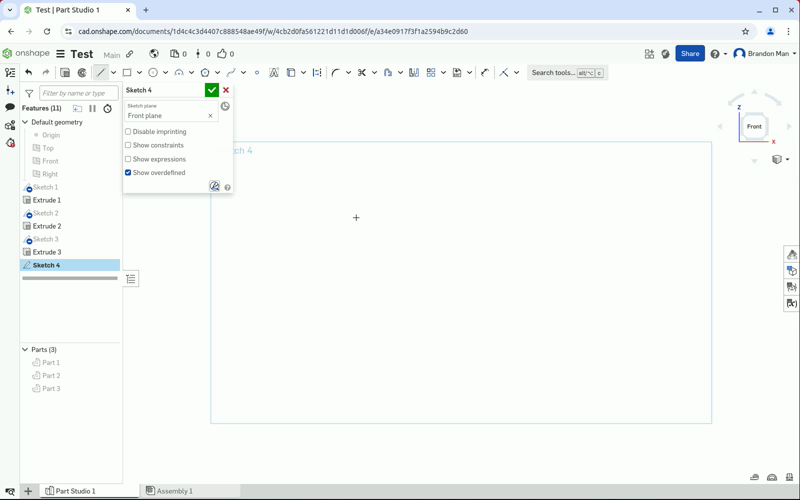
key_up(shift)
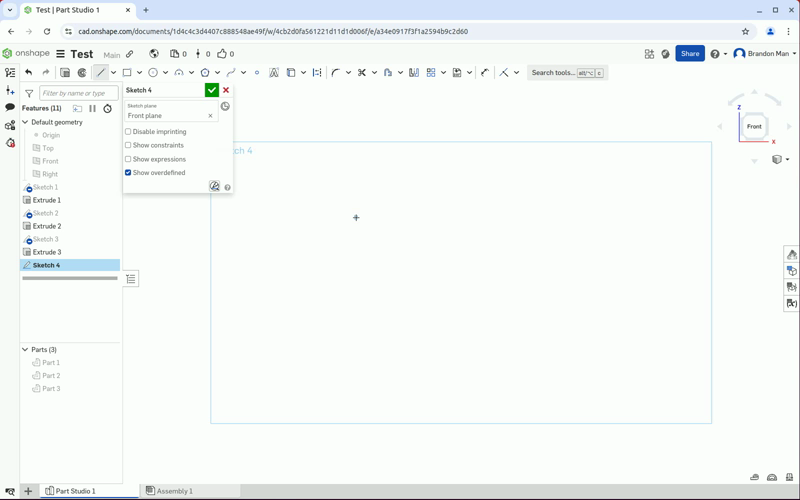
key_down(shift)
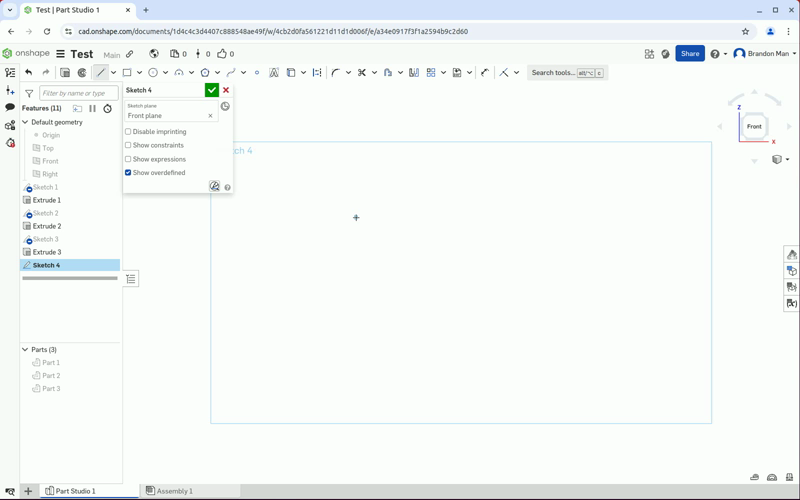
mouse_move(386, 217)
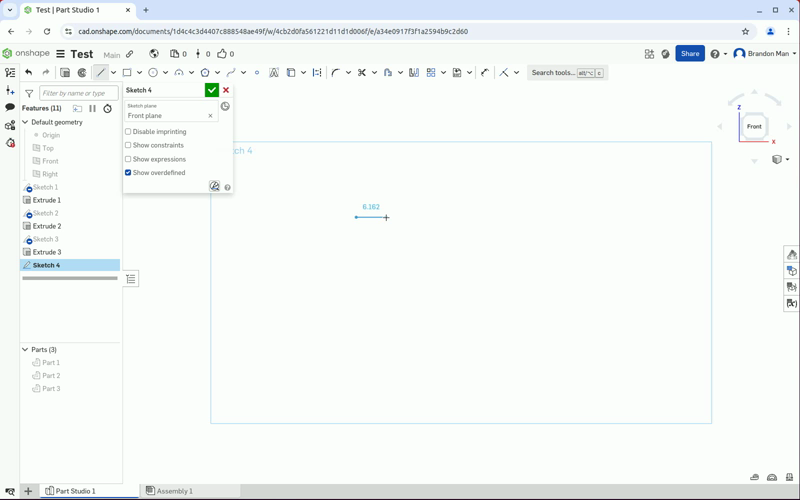
mouse_move(409, 217)
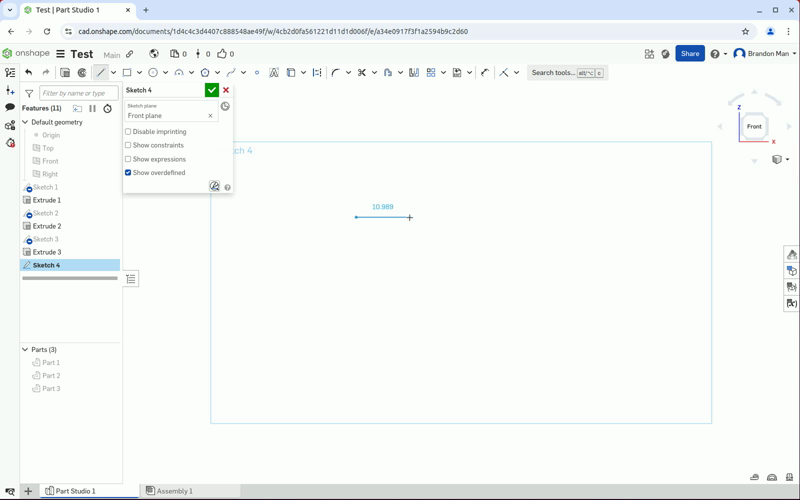
click(409, 217)
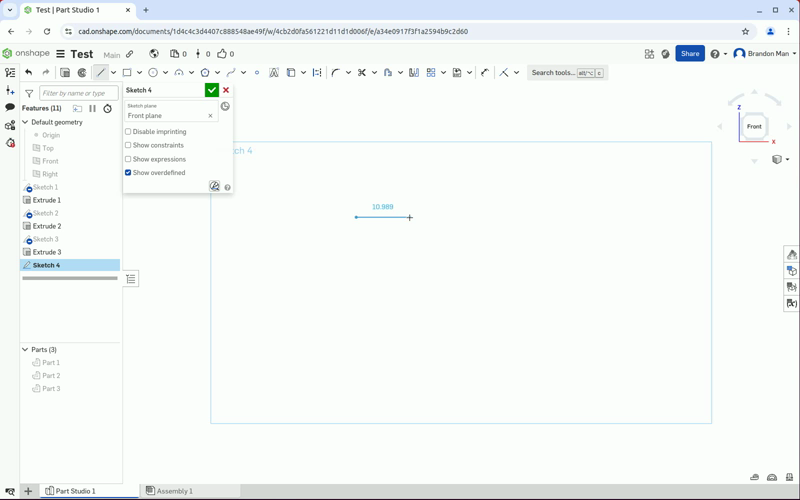
key_up(shift)
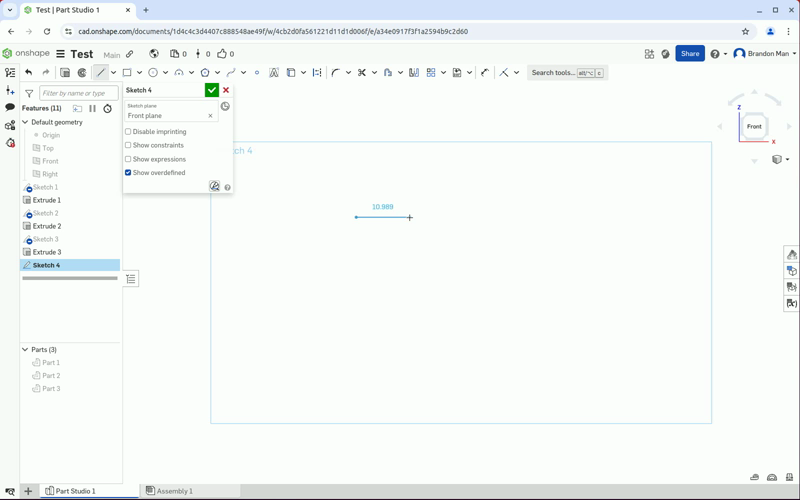
key_down(shift)
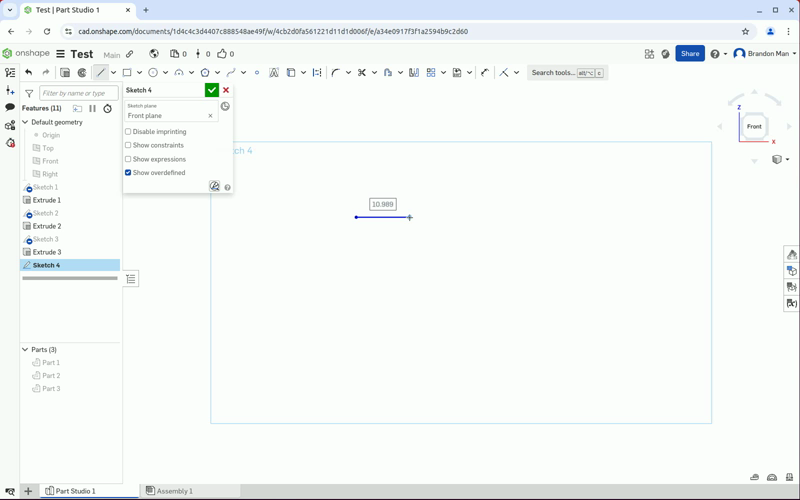
mouse_move(439, 217)
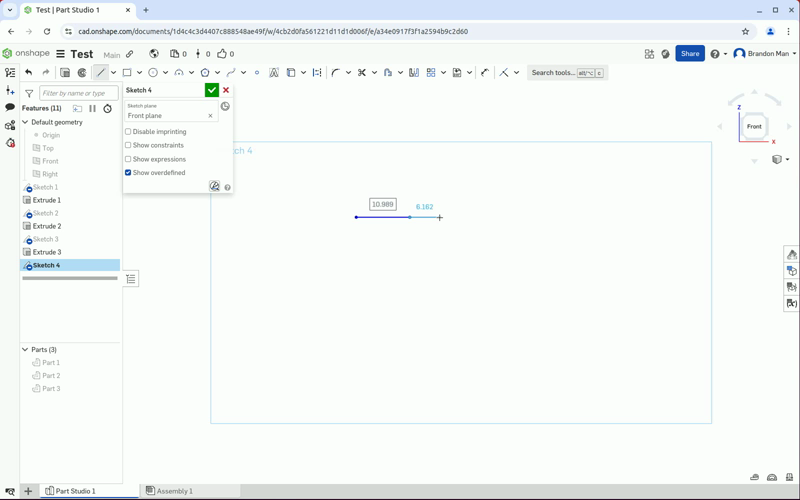
mouse_move(409, 190)
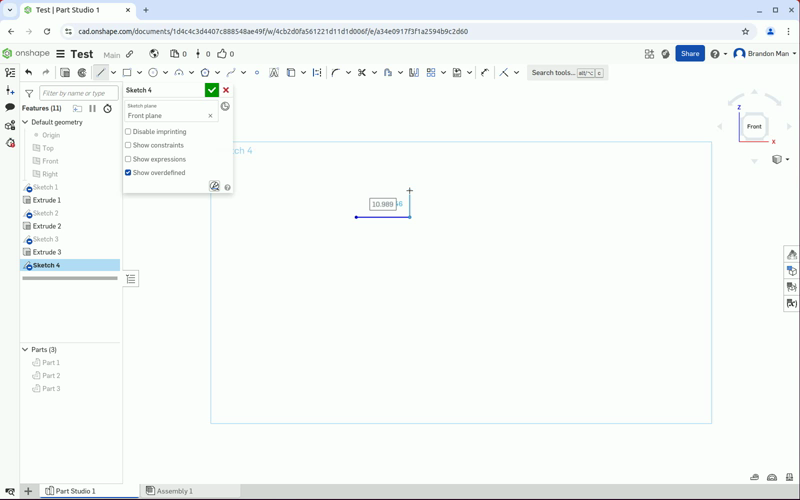
click(409, 190)
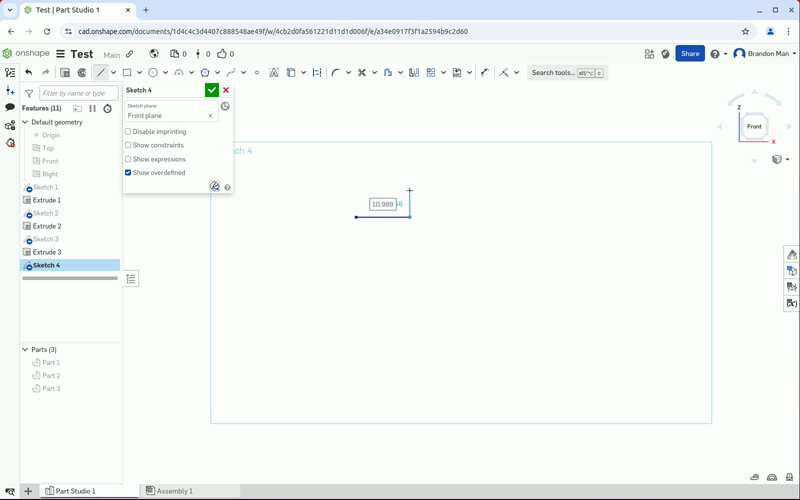
key_up(shift)
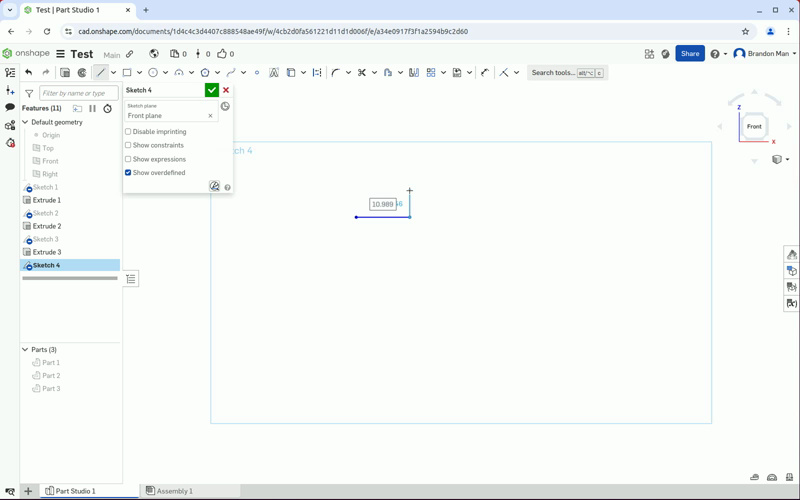
mouse_move(439, 190)
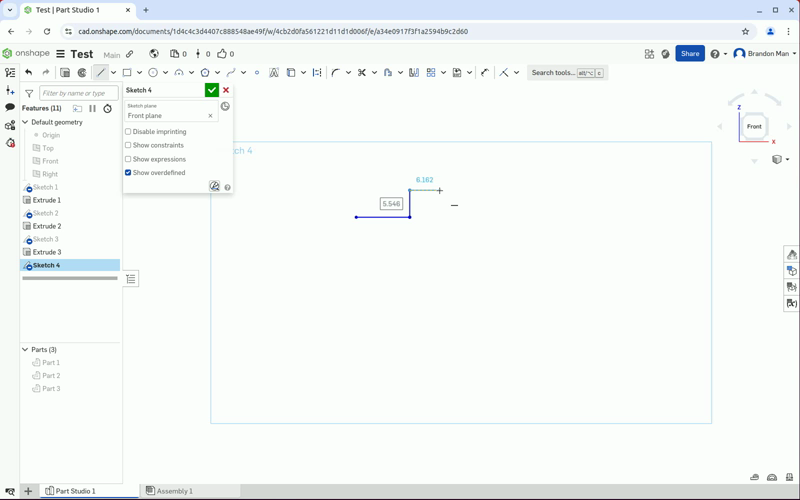
key_down(shift)
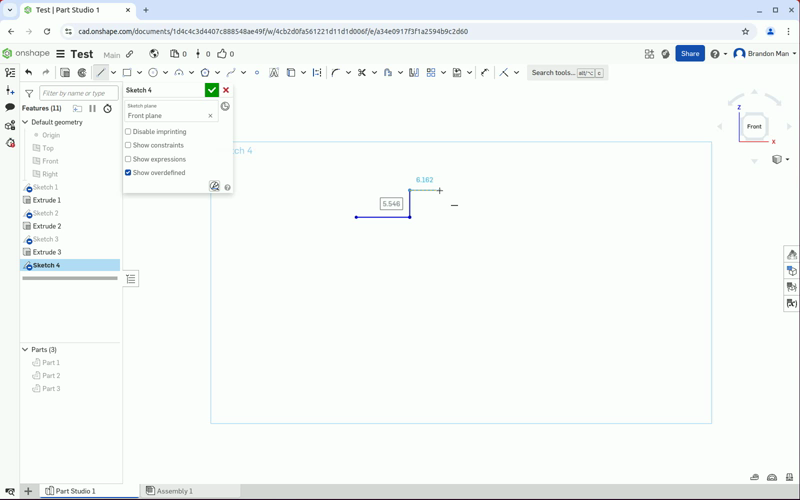
mouse_move(356, 217)
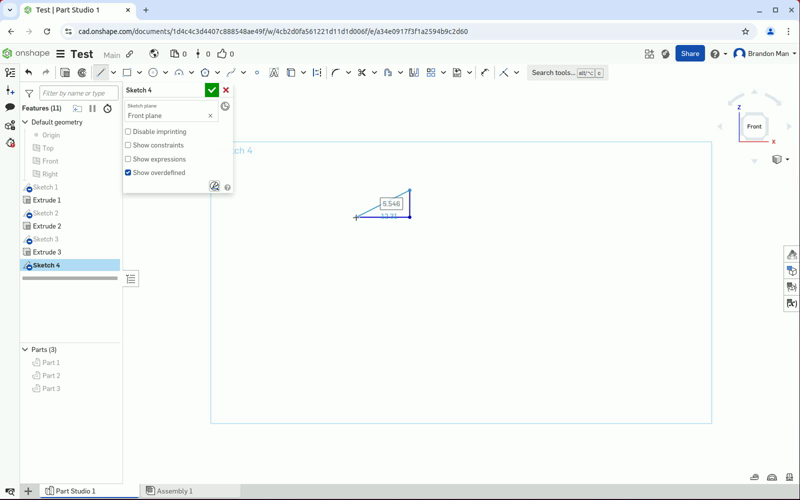
key_up(shift)
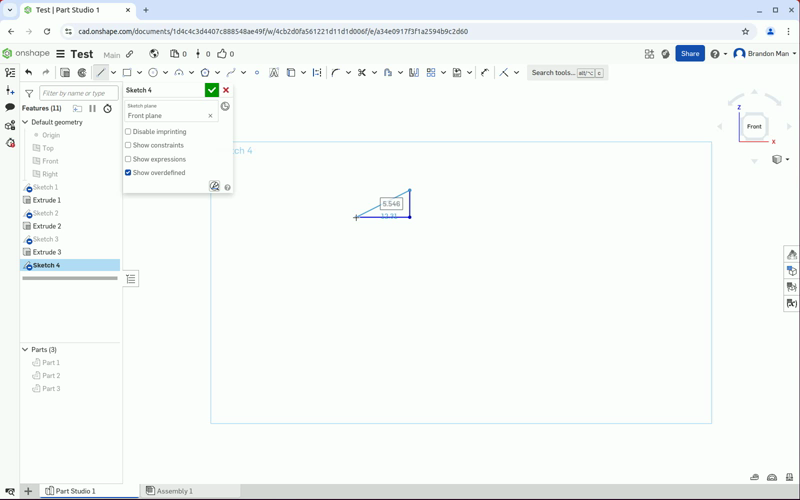
click(356, 217)
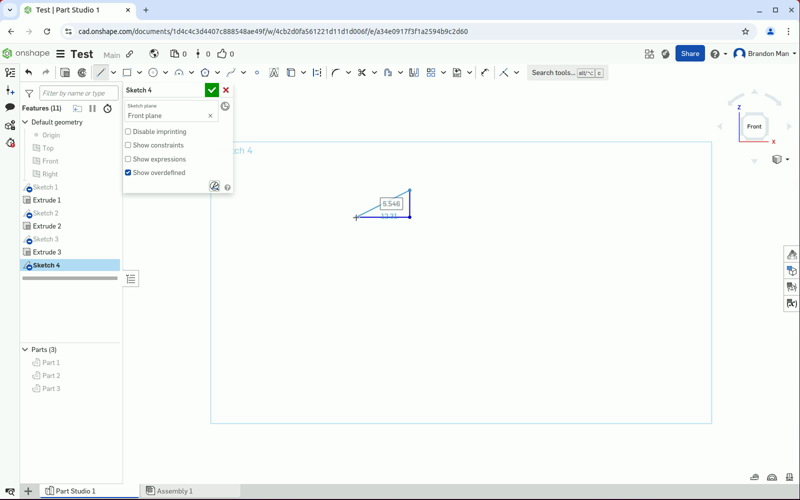
key(esc)
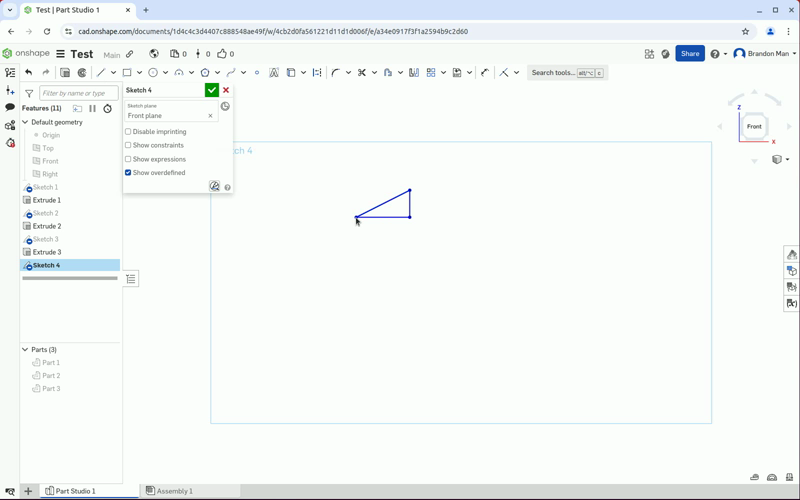
mouse_move(408, 208)
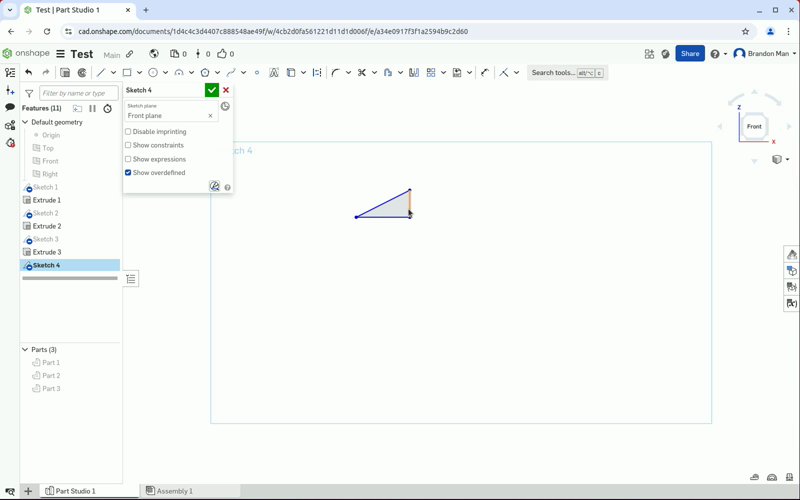
scroll(6)
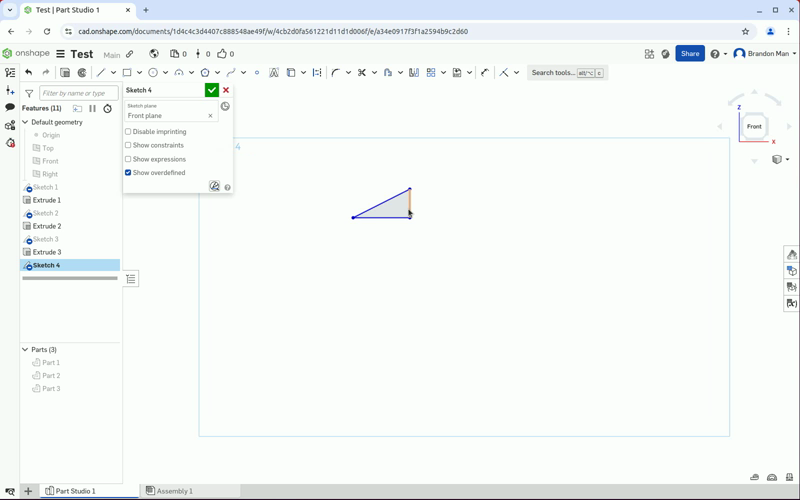
scroll(6)
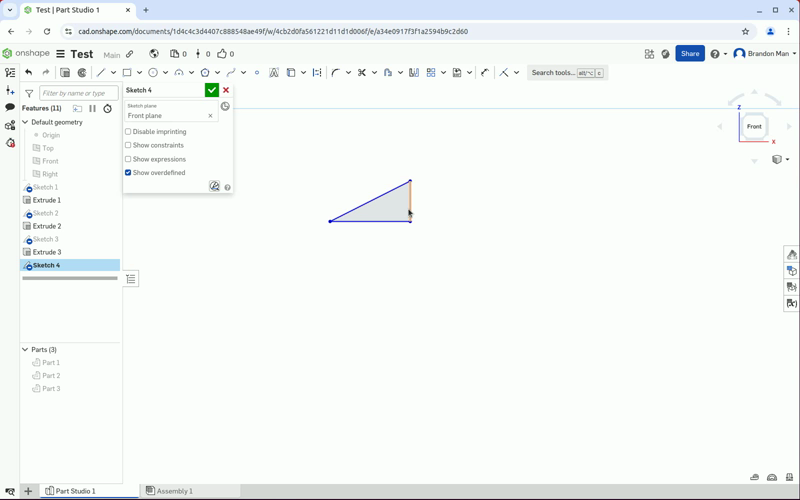
scroll(6)
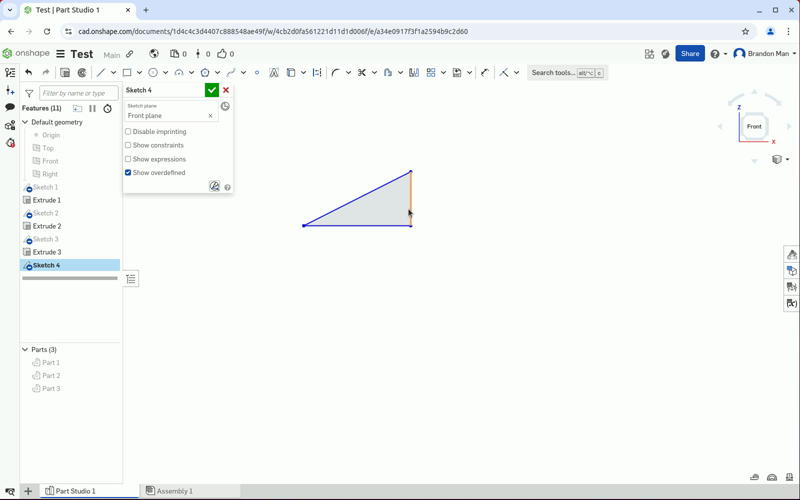
scroll(6)
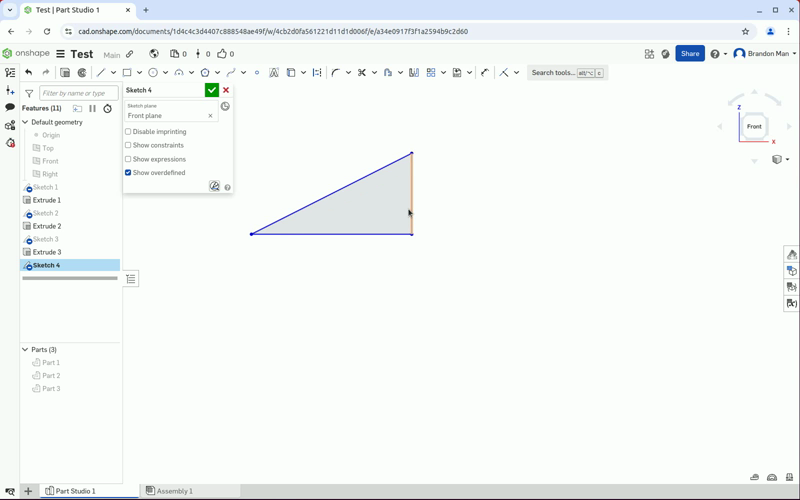
scroll(6)
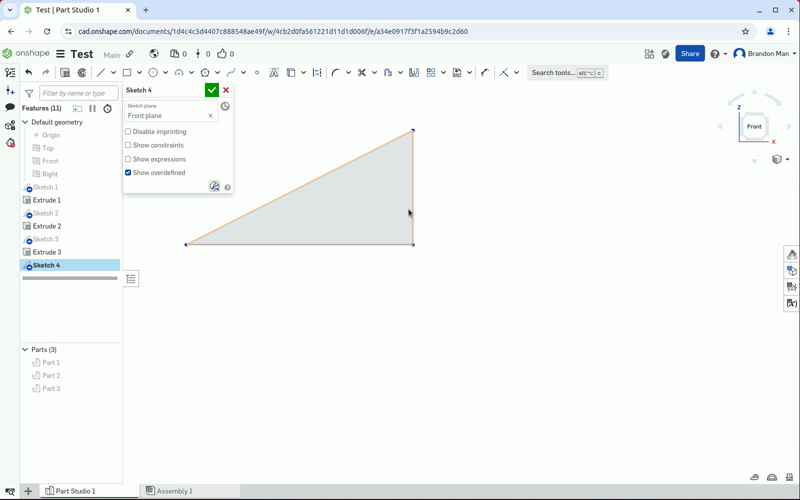
scroll(6)
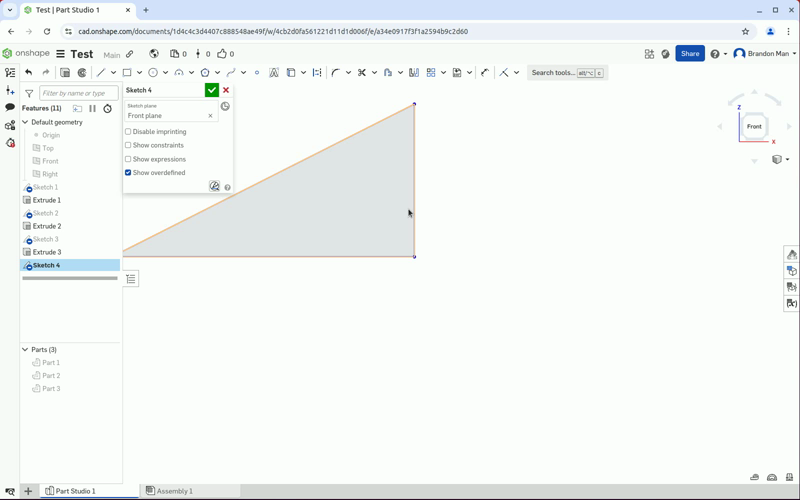
scroll(6)
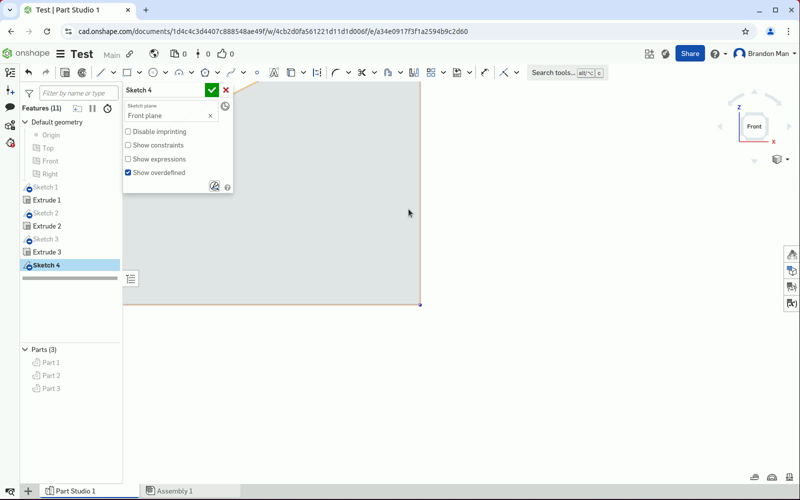
click(408, 208)
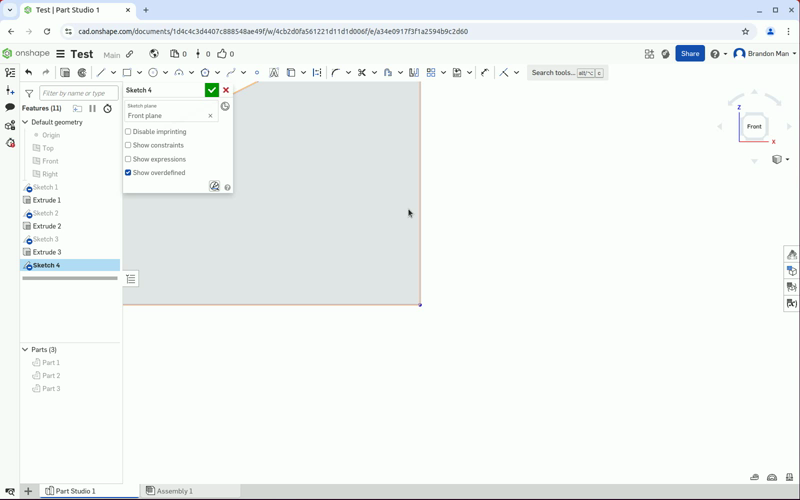
scroll(-6)
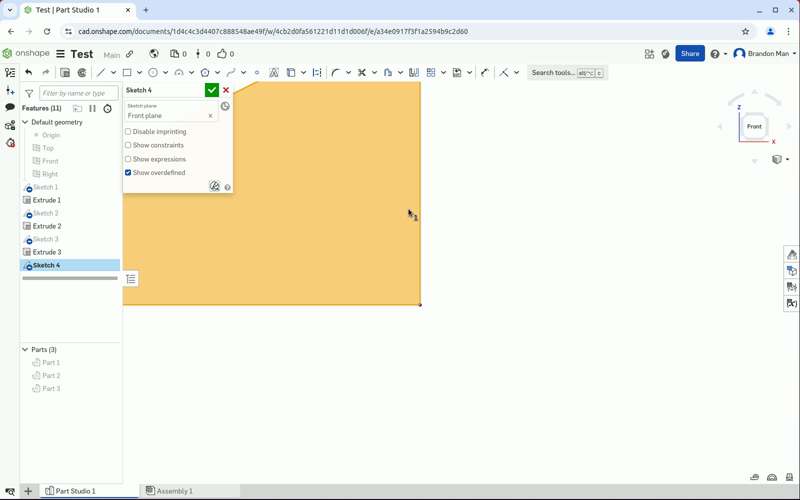
scroll(-6)
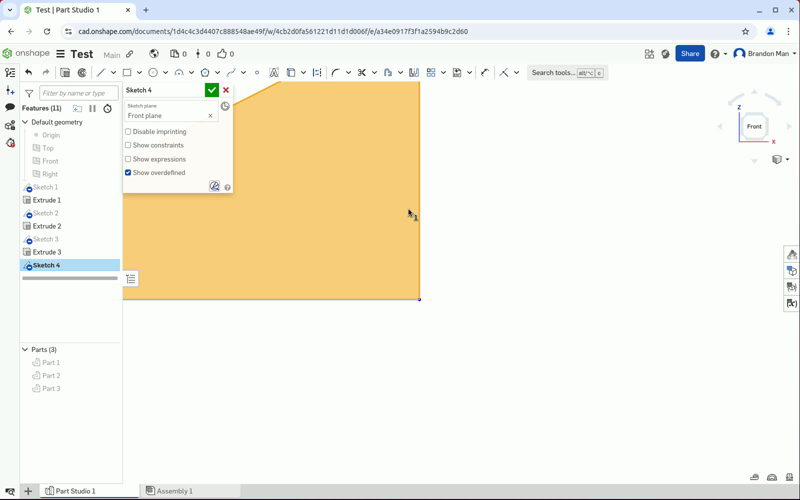
scroll(-6)
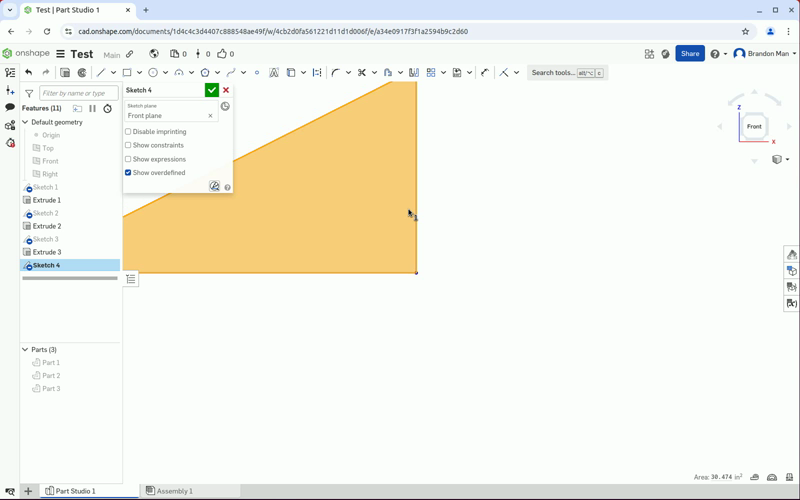
scroll(-6)
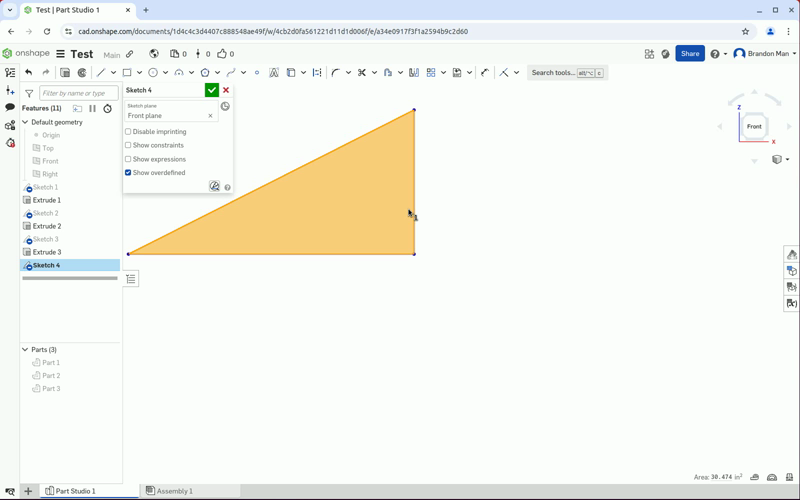
scroll(-6)
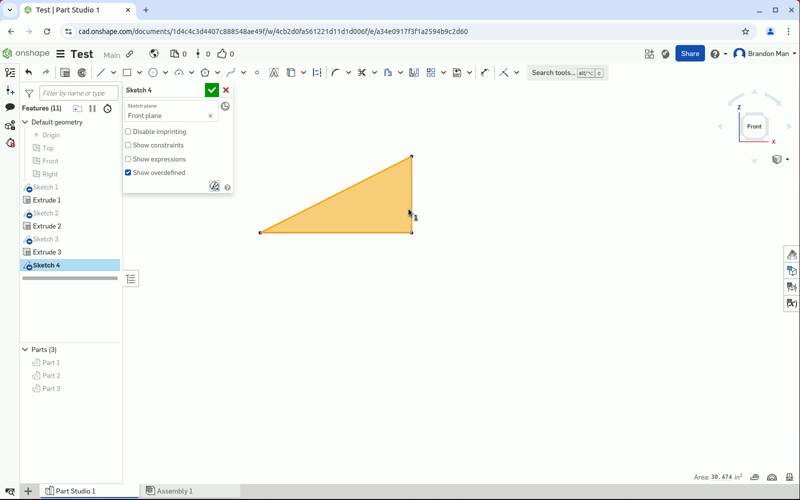
scroll(-6)
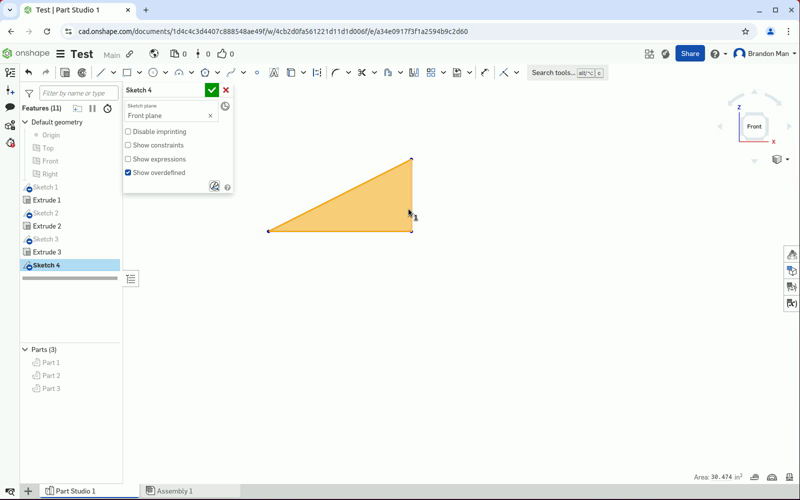
scroll(-6)
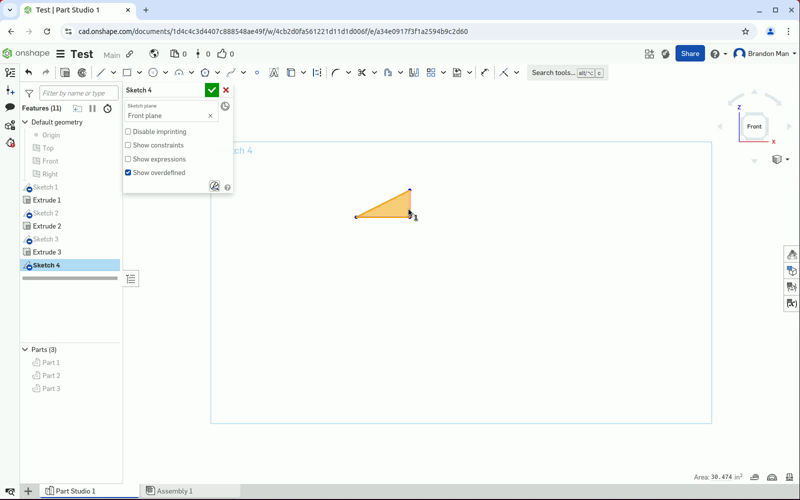
mouse_move(73, 352)
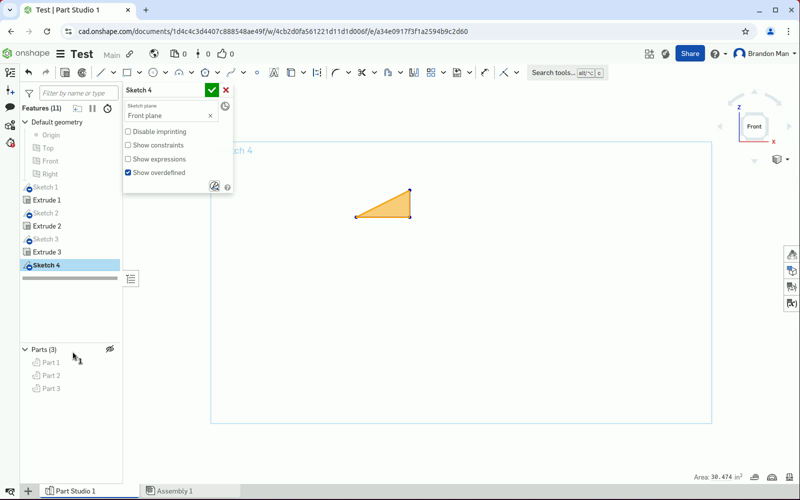
key(shift+y)
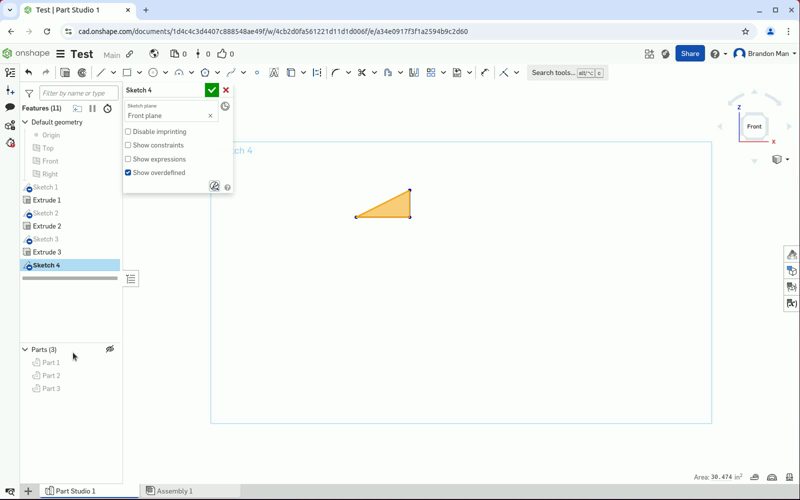
key(shift+e)
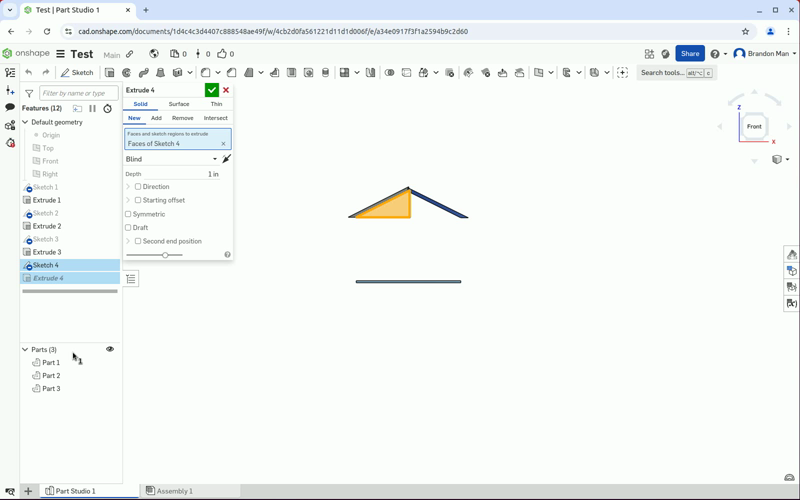
mouse_move(143, 106)
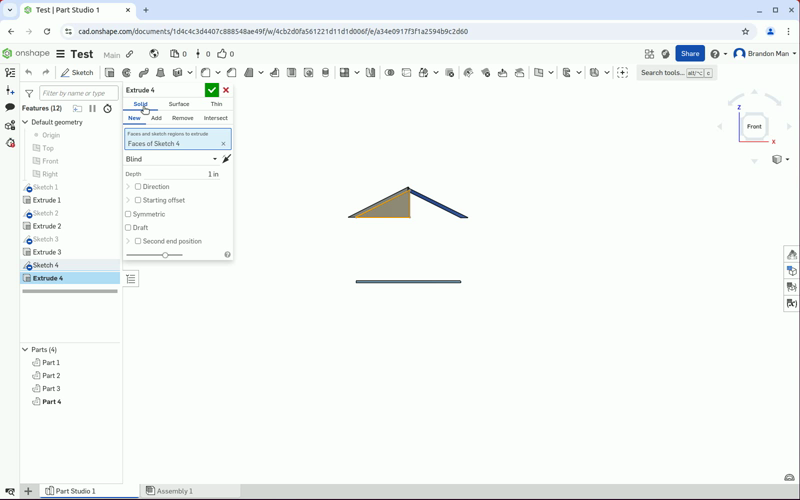
click(143, 106)
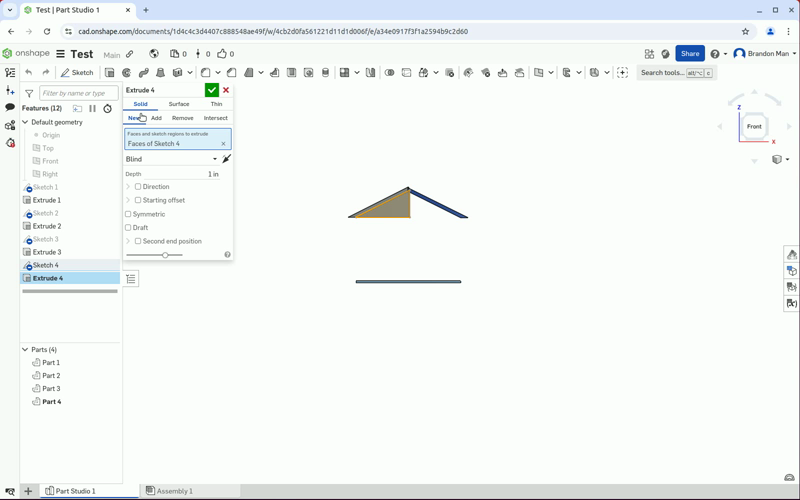
mouse_move(137, 120)
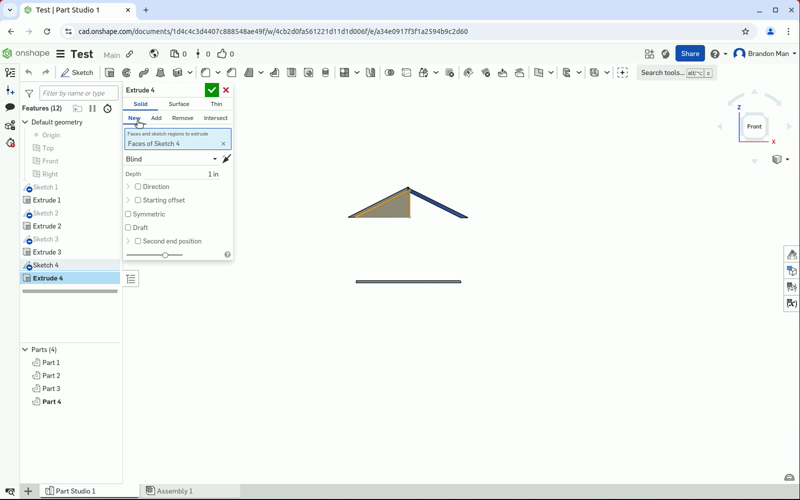
click(137, 120)
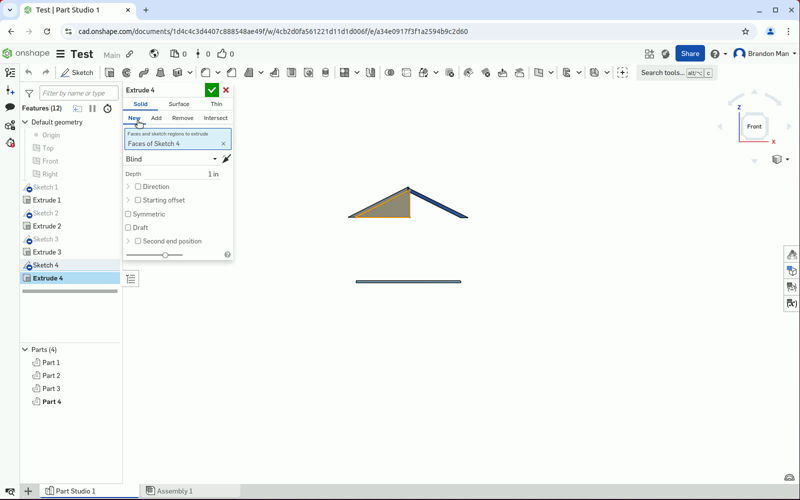
key(tab, 4)
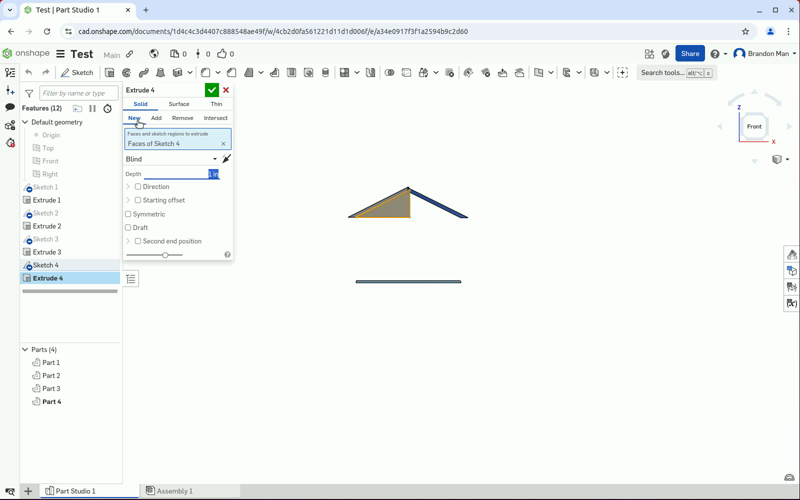
text(-0.241)
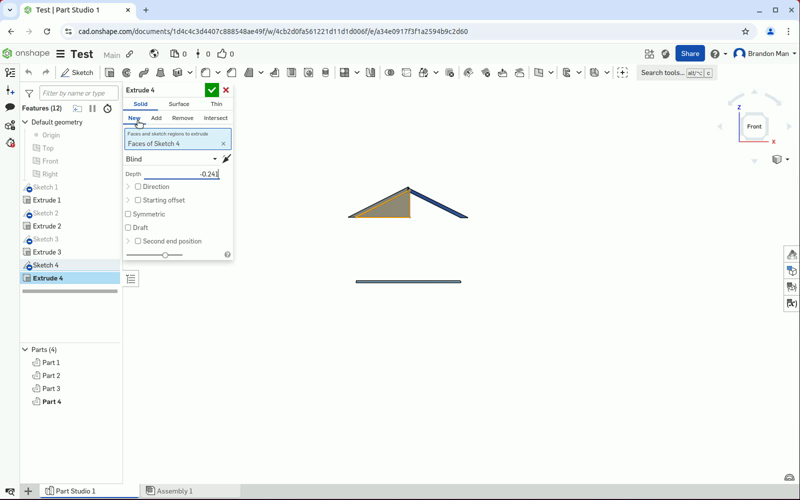
key(enter)
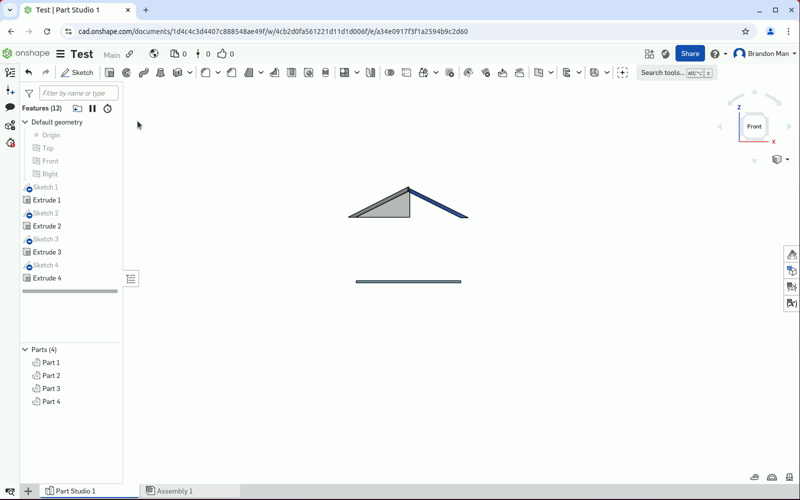
key(shift+h)
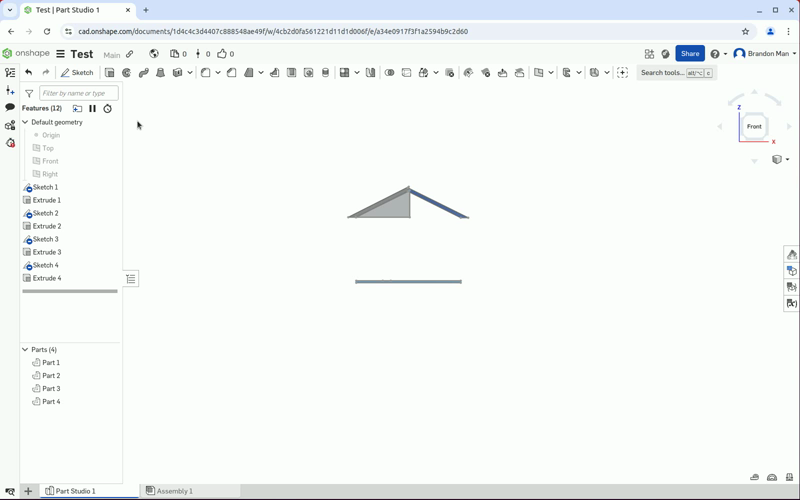
key(shift+h)
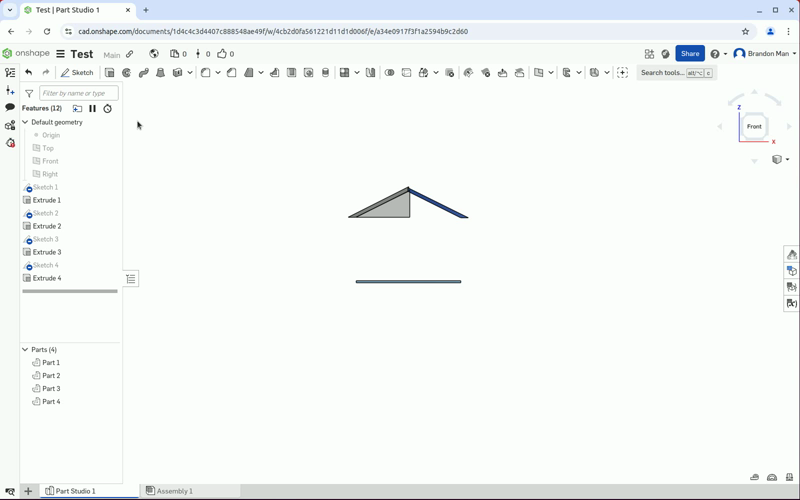
mouse_move(73, 189)
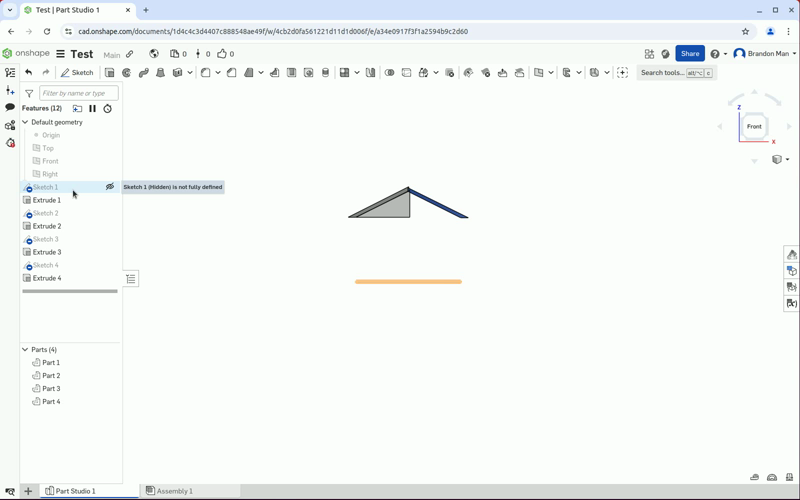
click(73, 189)
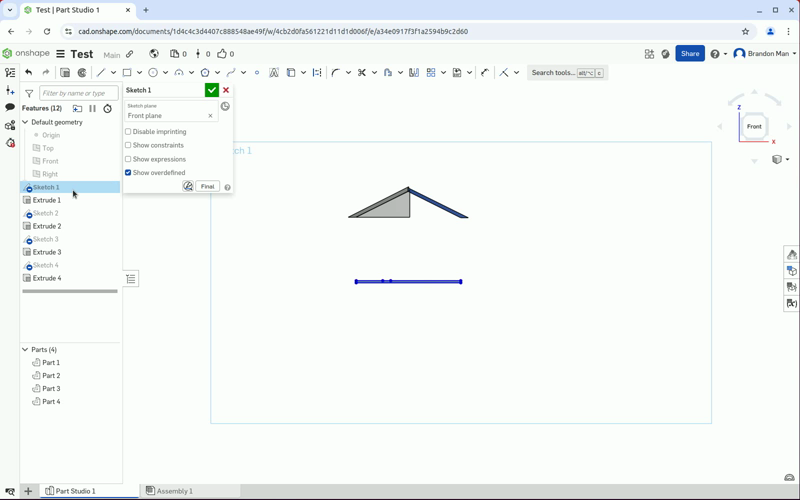
mouse_move(229, 92)
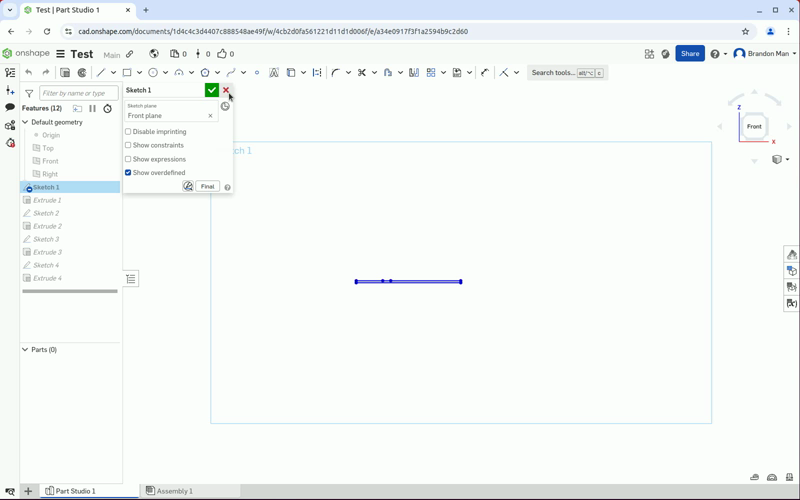
click(229, 92)
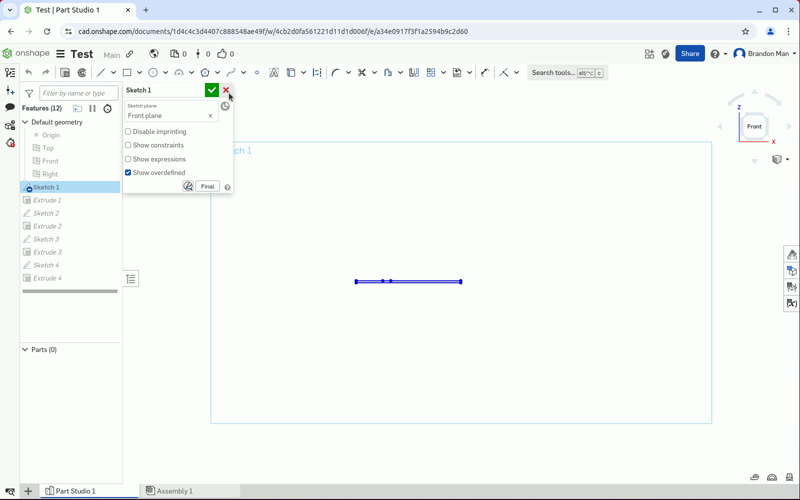
key(shift+s)
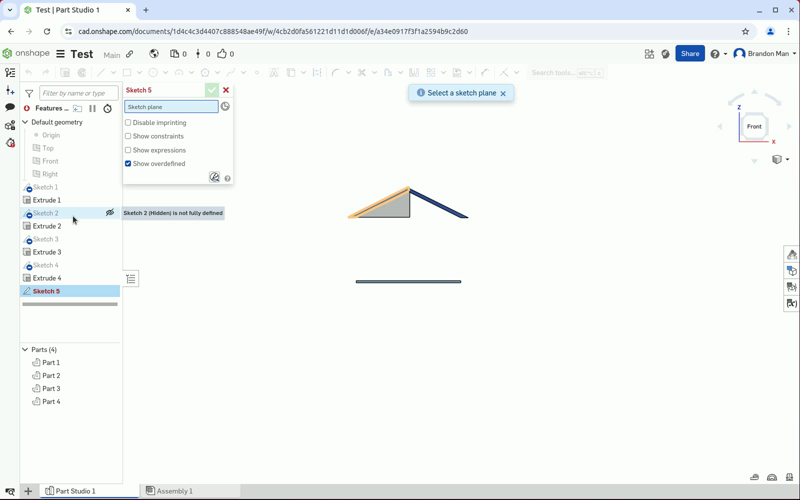
scroll(3)
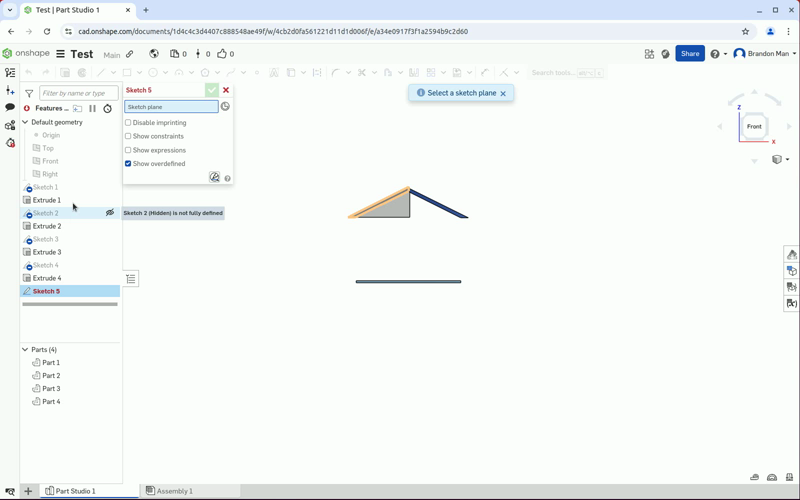
mouse_move(73, 163)
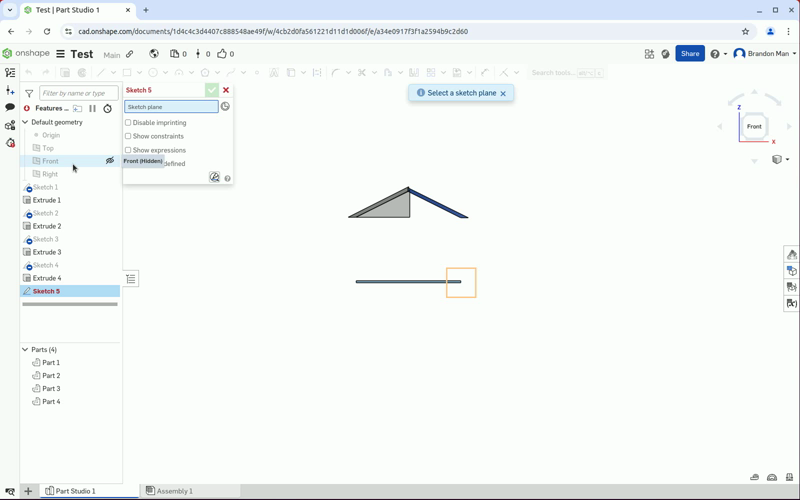
click(73, 163)
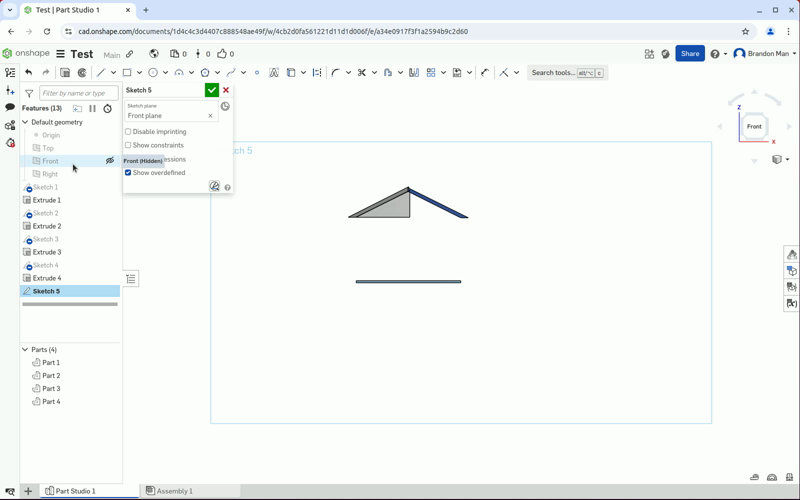
mouse_move(73, 352)
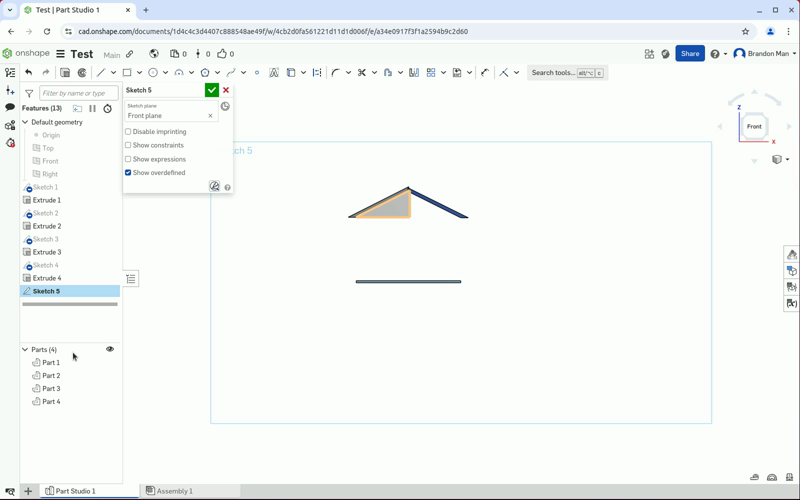
key(y)
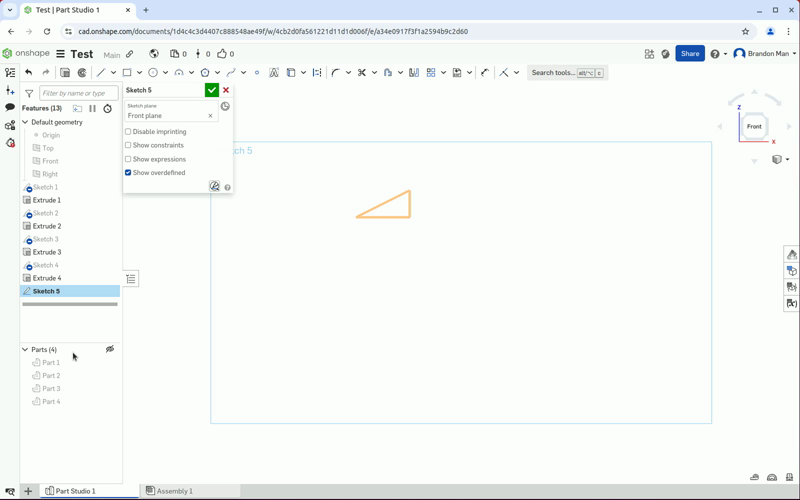
key(l)
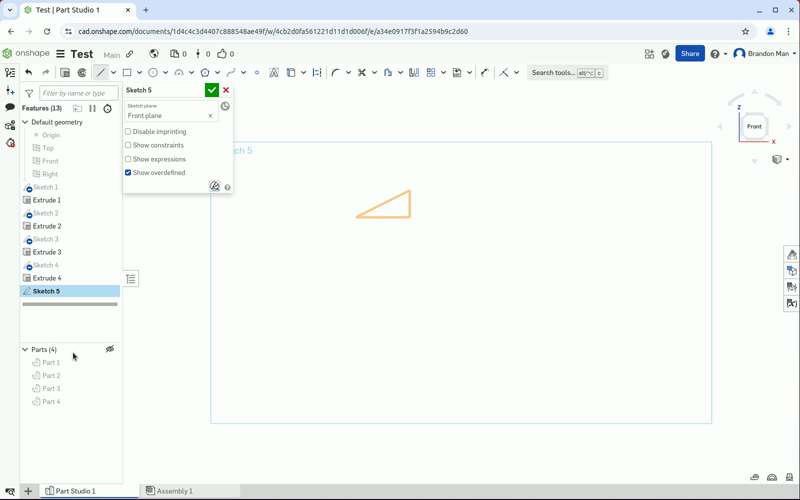
key_down(shift)
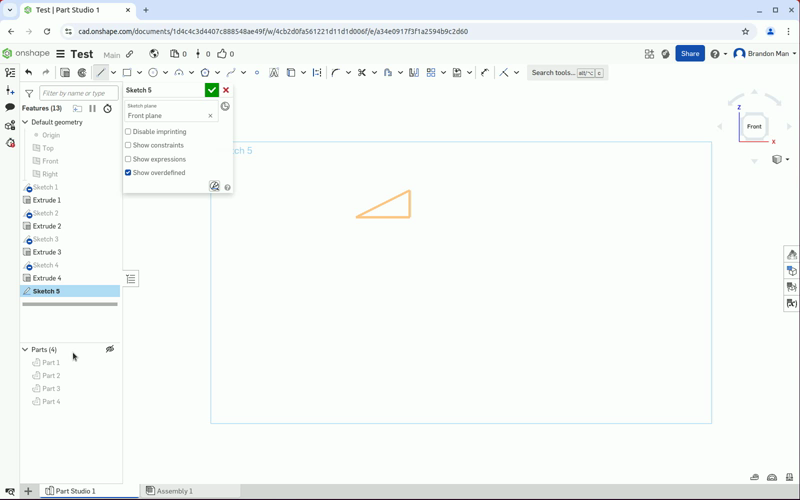
mouse_move(407, 217)
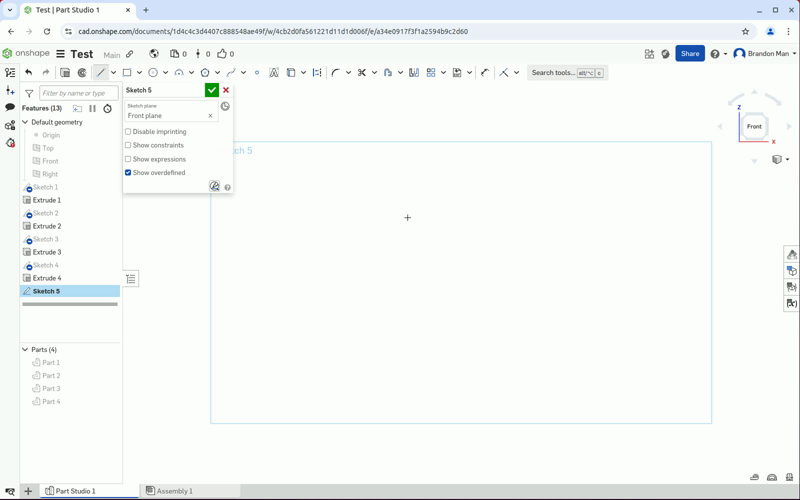
click(407, 217)
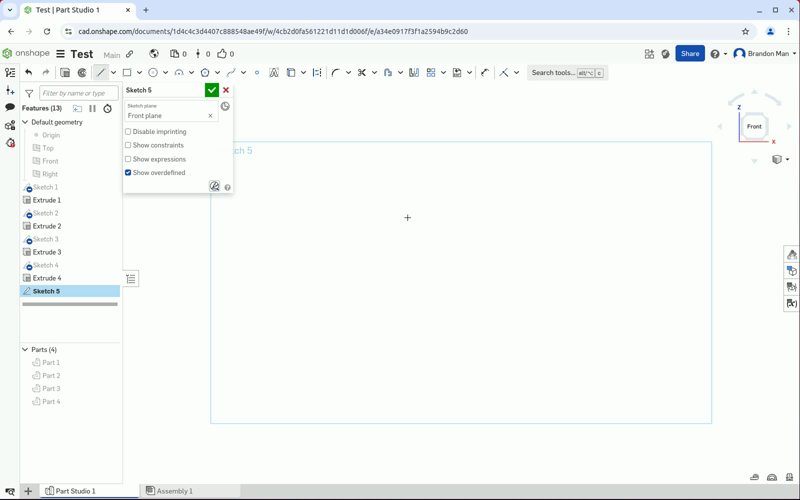
key_up(shift)
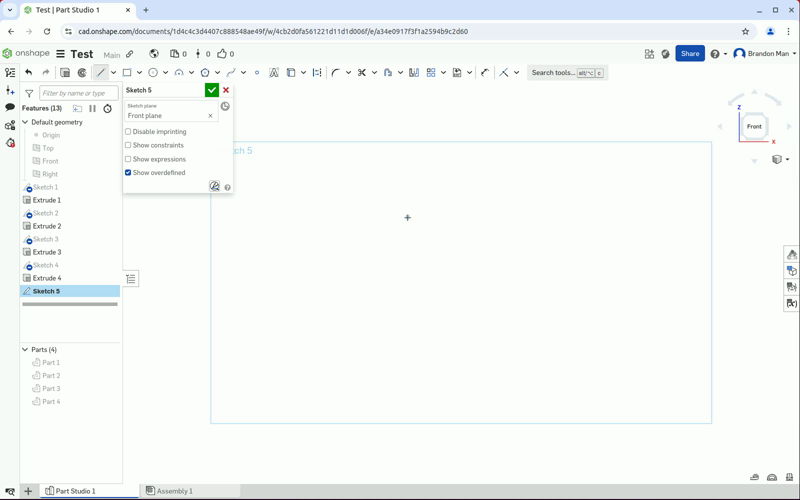
key_down(shift)
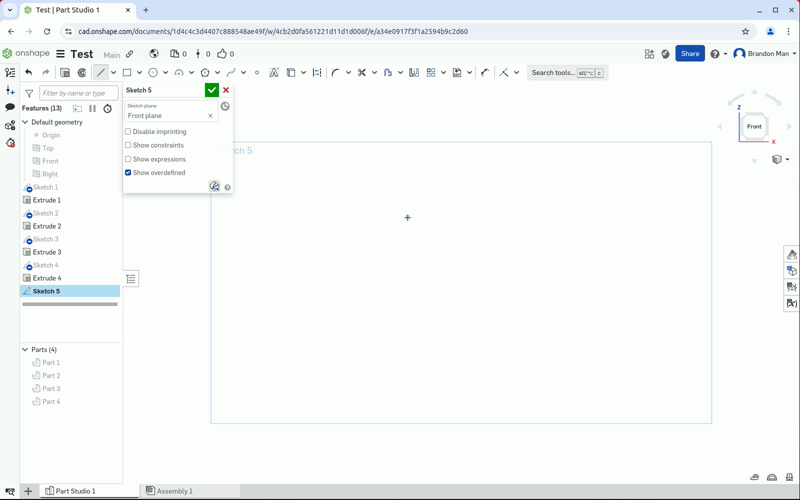
mouse_move(437, 217)
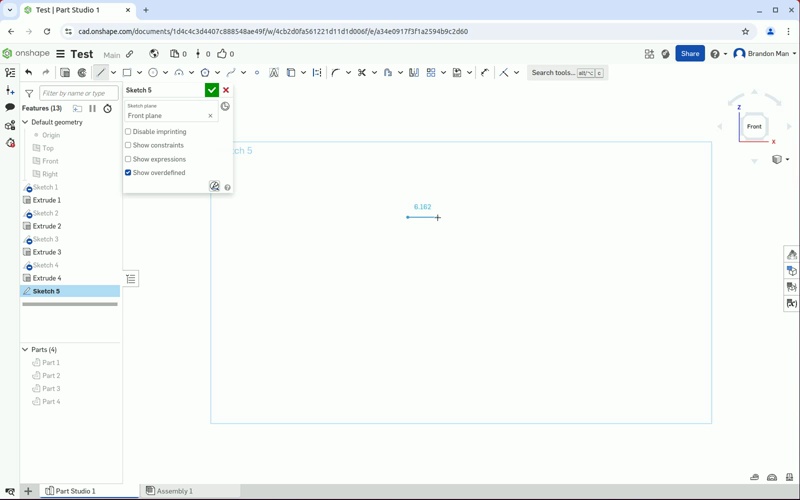
mouse_move(461, 217)
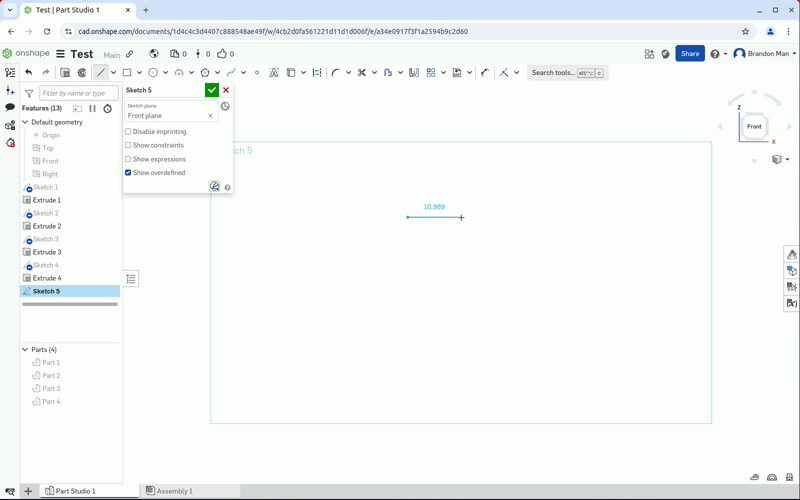
click(461, 217)
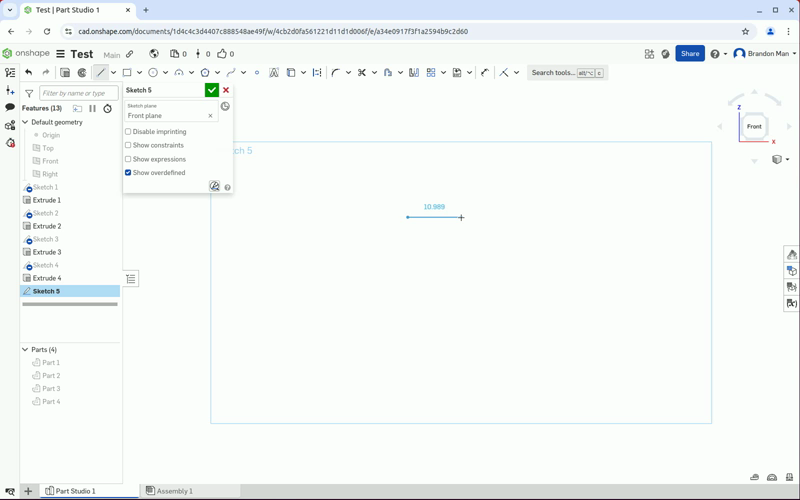
key_up(shift)
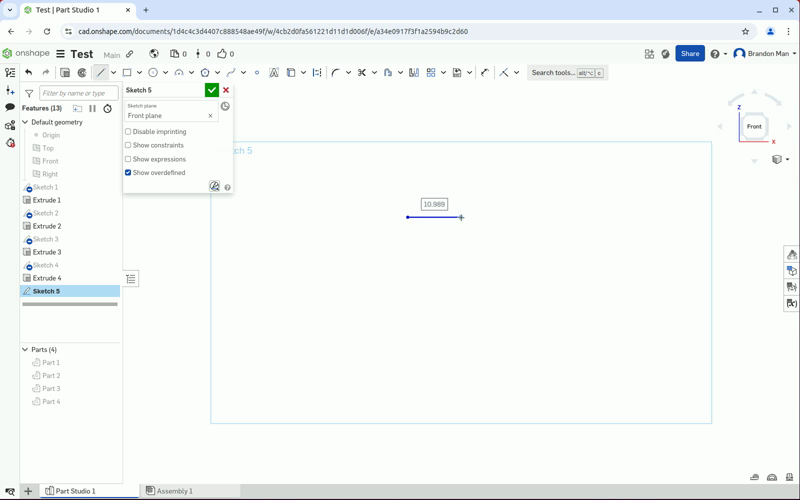
key_down(shift)
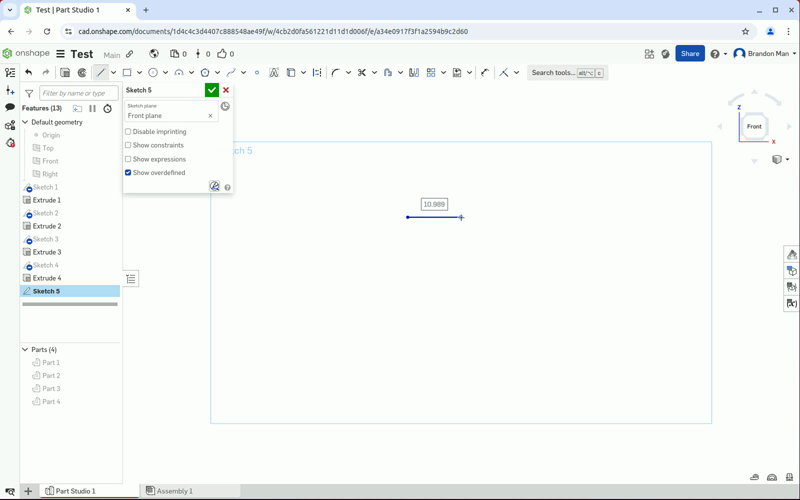
mouse_move(491, 217)
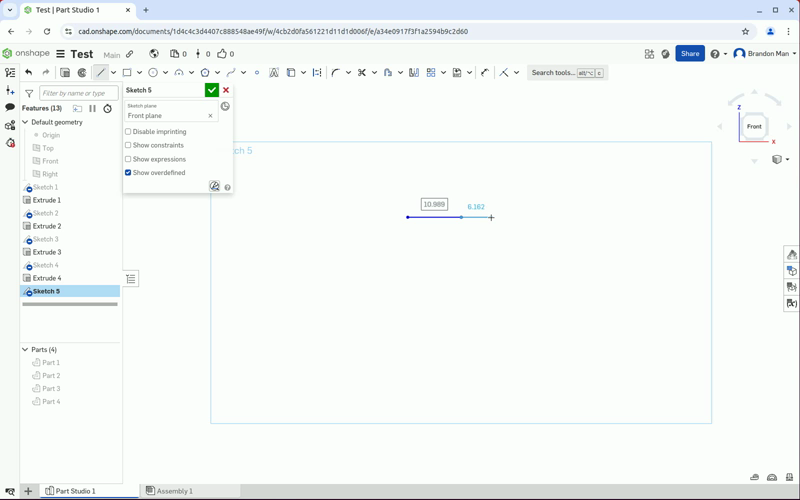
mouse_move(407, 190)
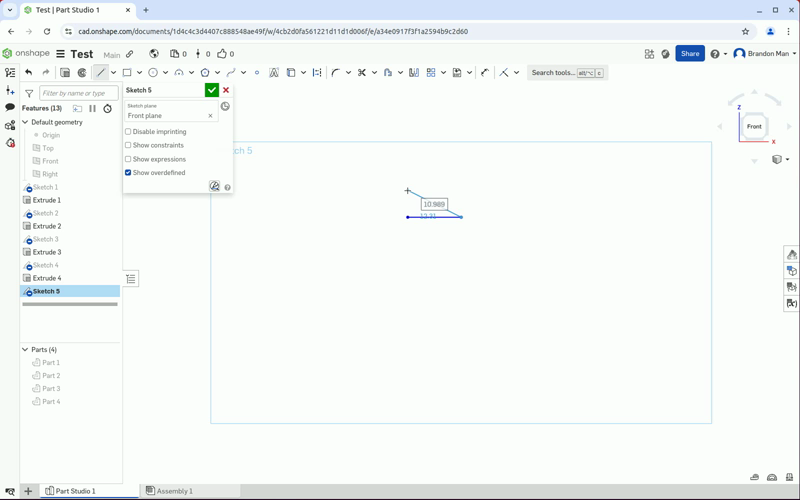
click(407, 190)
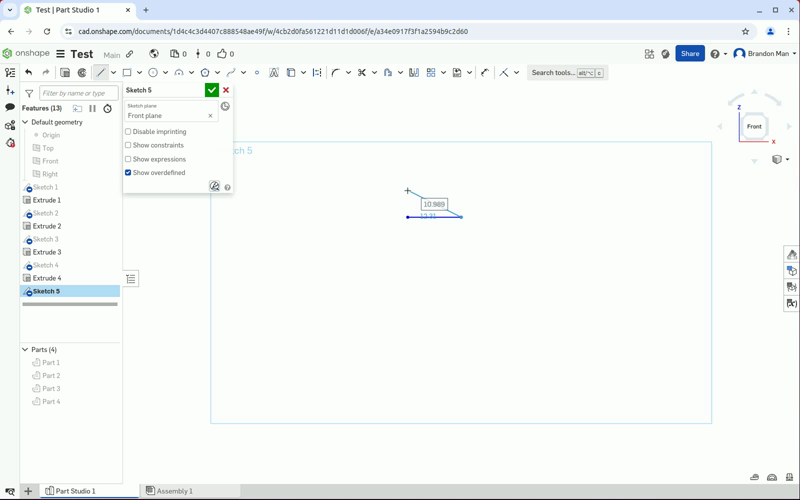
key_up(shift)
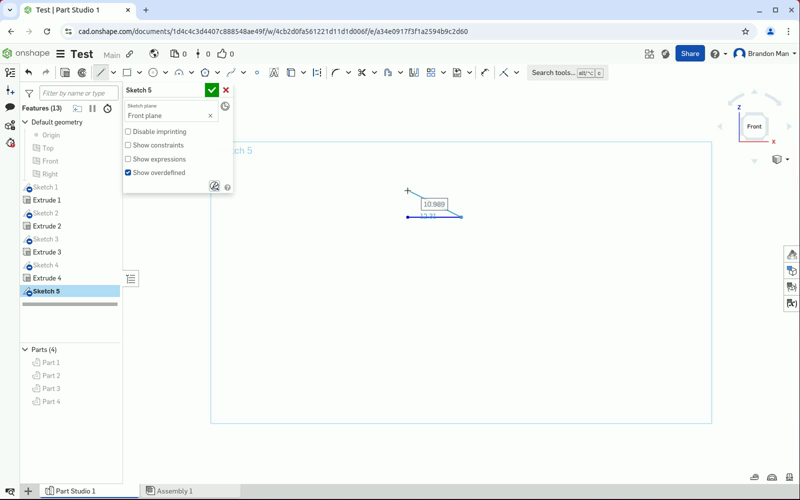
mouse_move(437, 190)
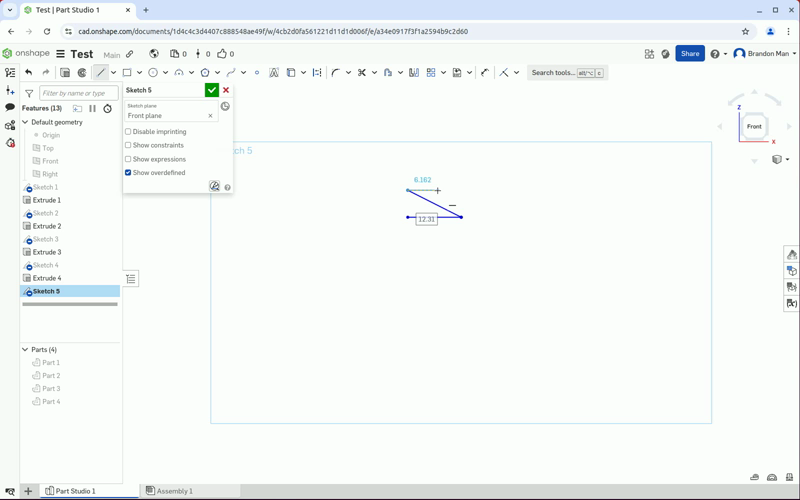
key_down(shift)
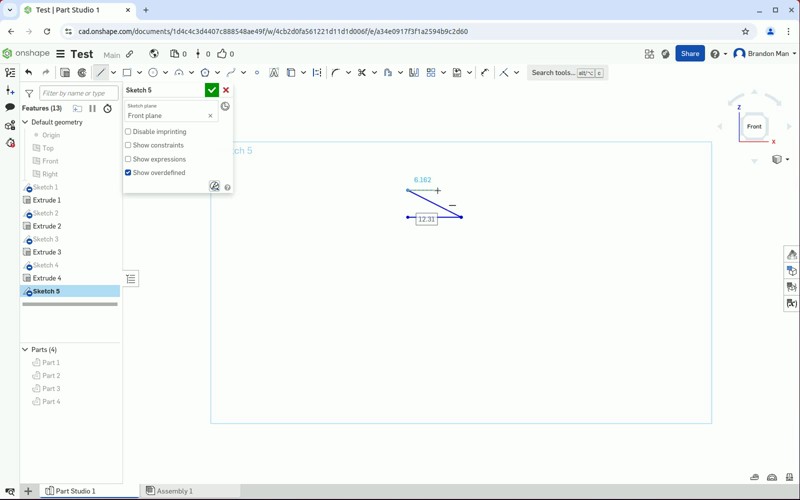
mouse_move(407, 217)
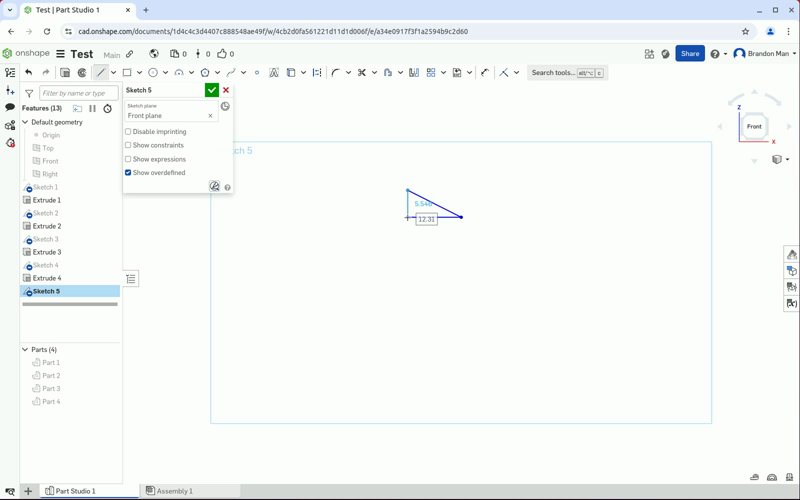
key_up(shift)
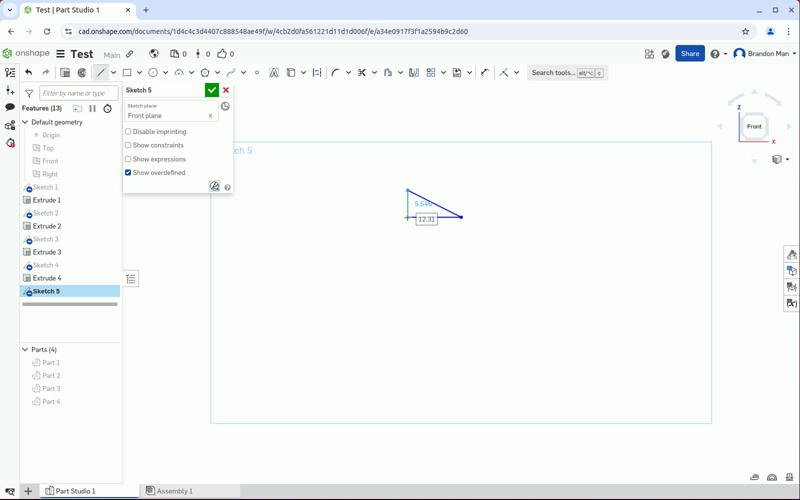
click(407, 217)
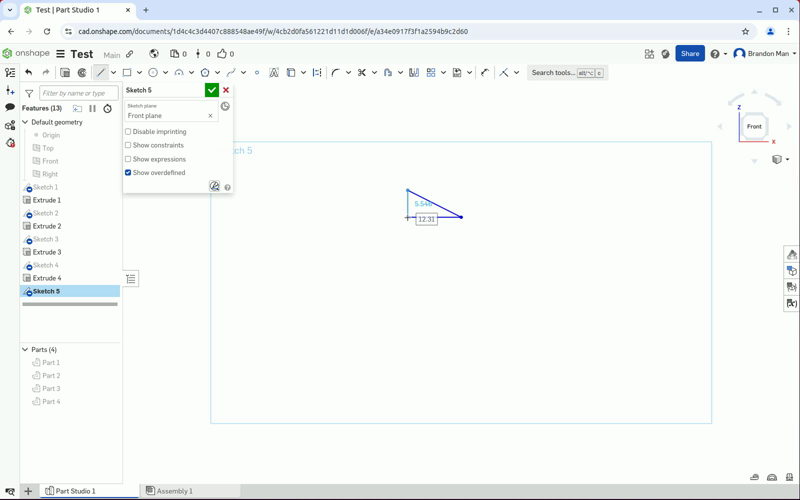
key(esc)
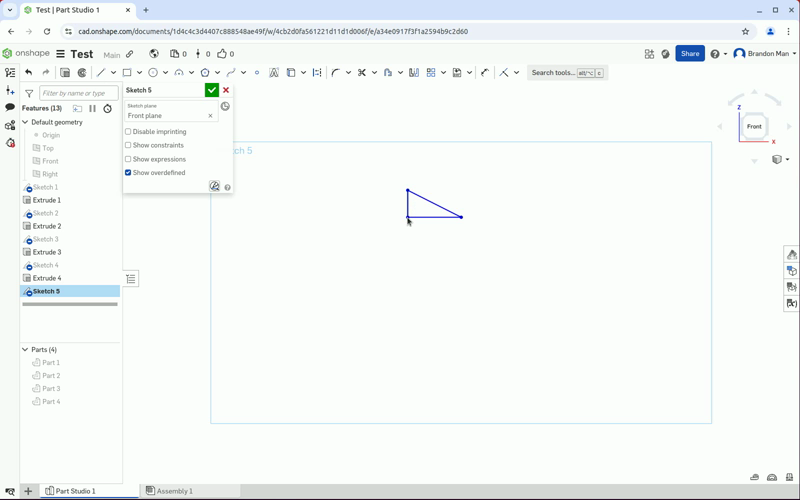
mouse_move(432, 211)
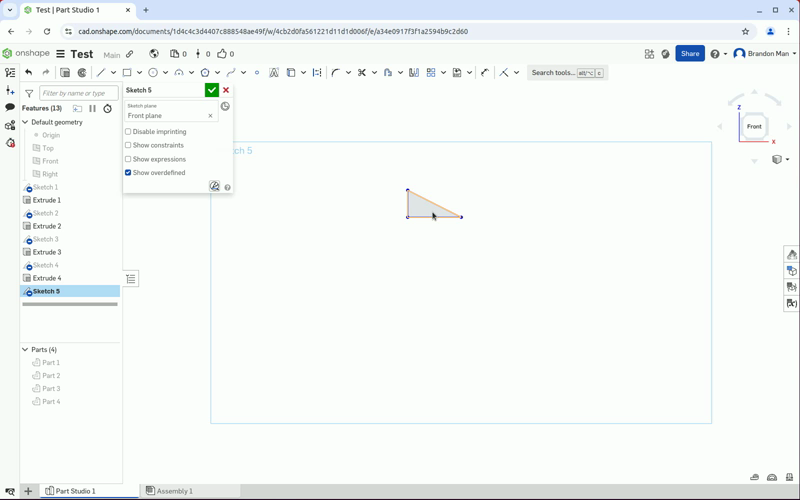
scroll(6)
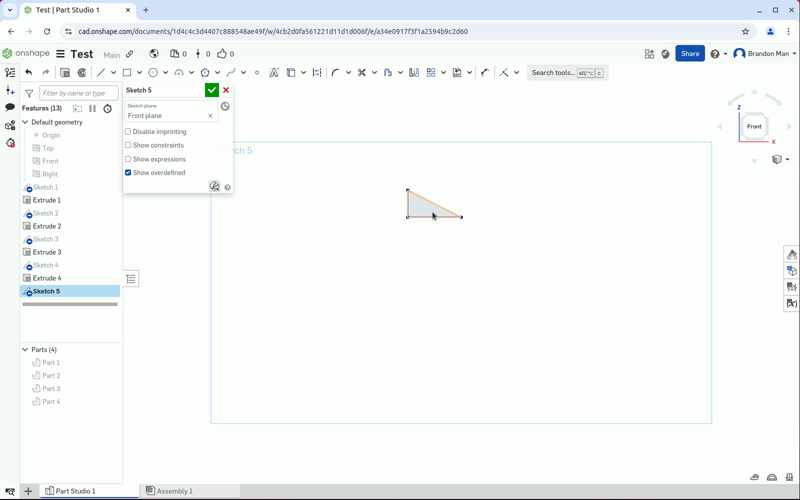
scroll(6)
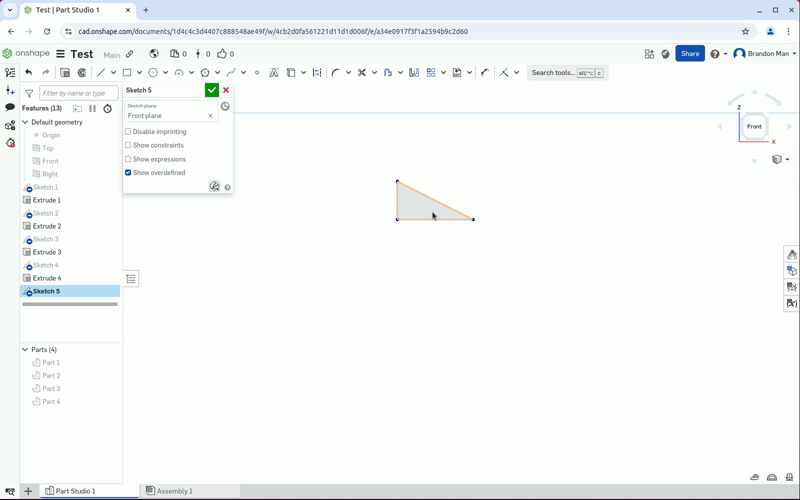
scroll(6)
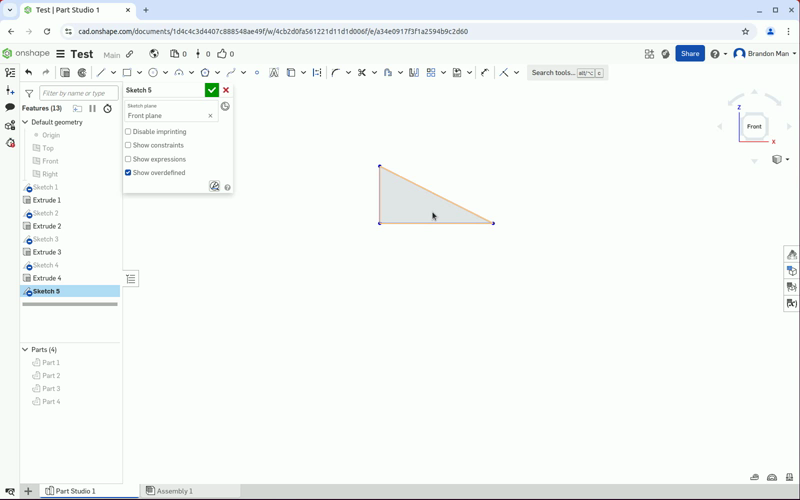
scroll(6)
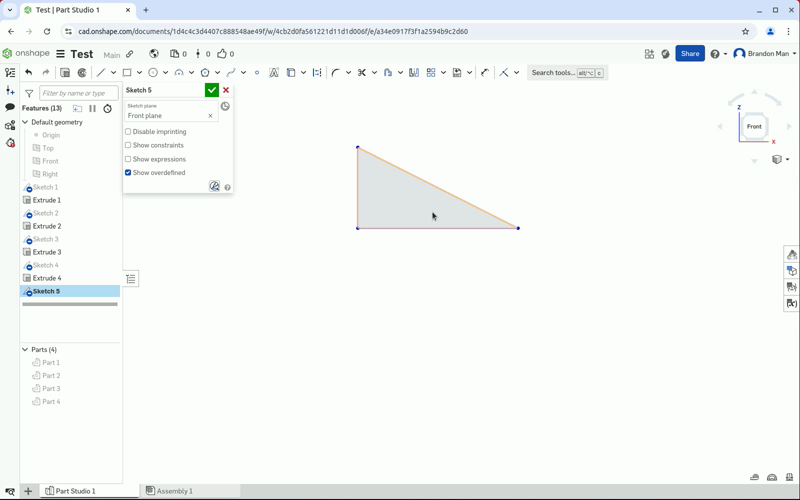
scroll(6)
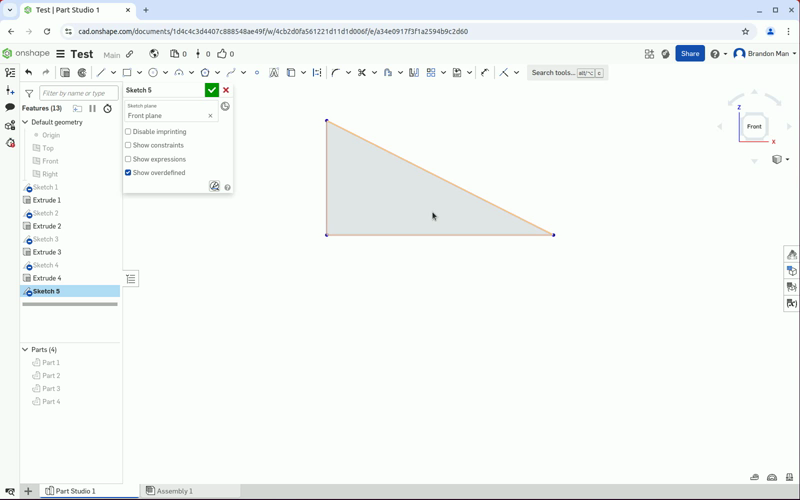
scroll(6)
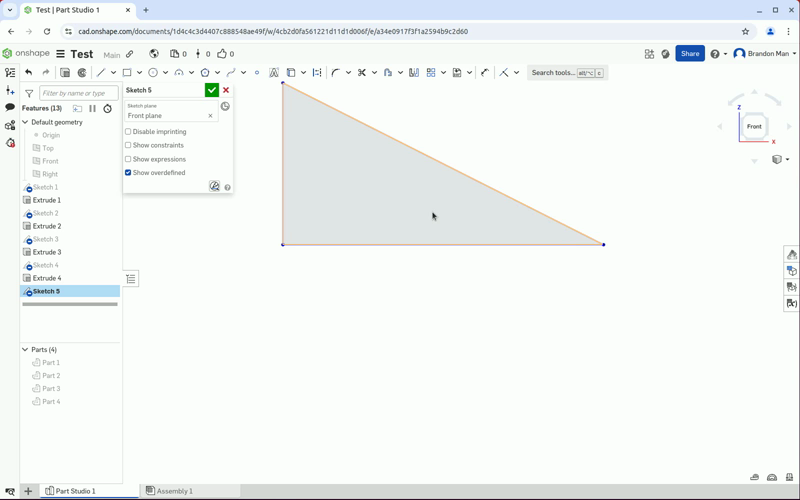
scroll(6)
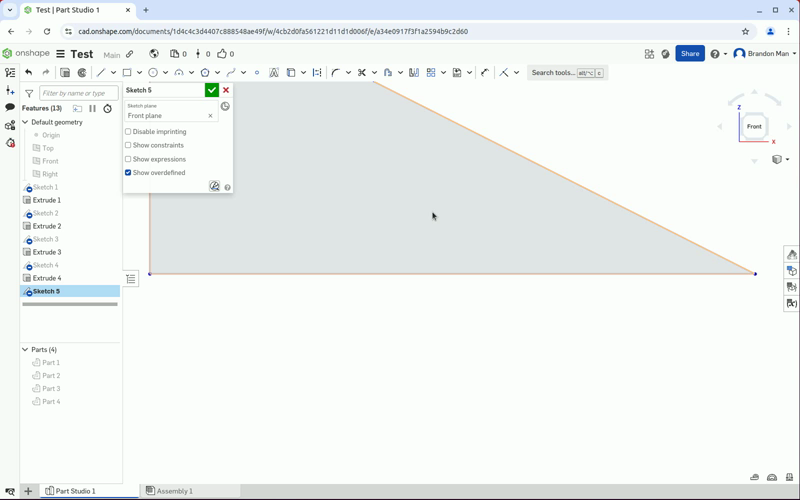
click(432, 211)
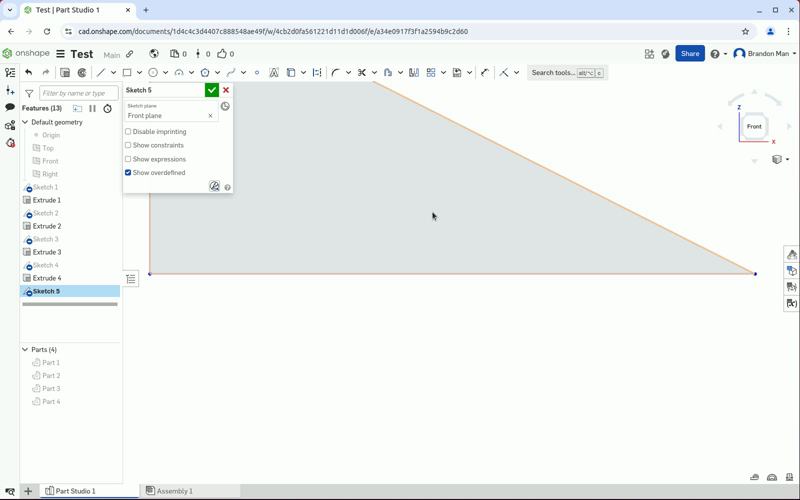
scroll(-6)
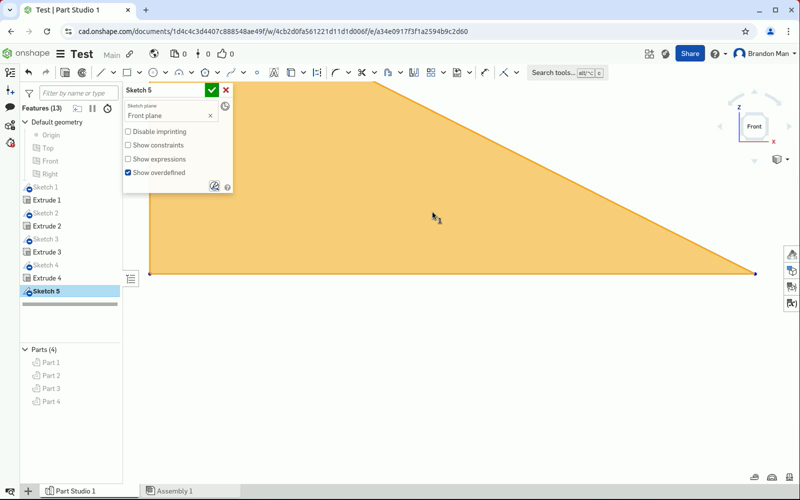
scroll(-6)
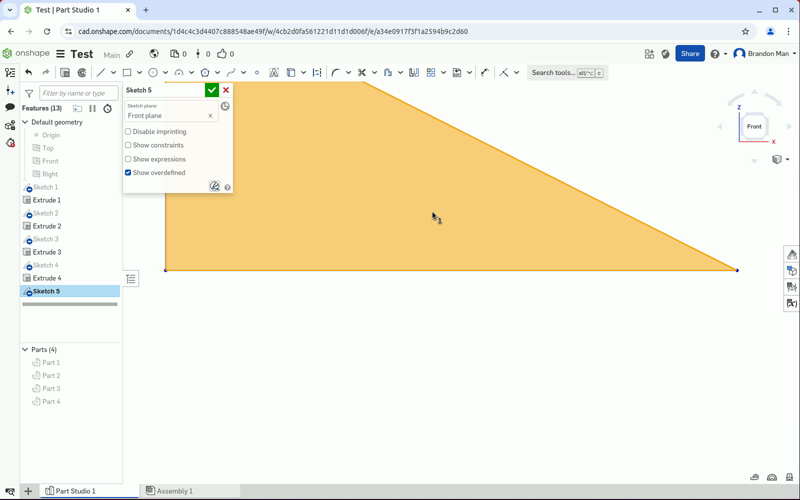
scroll(-6)
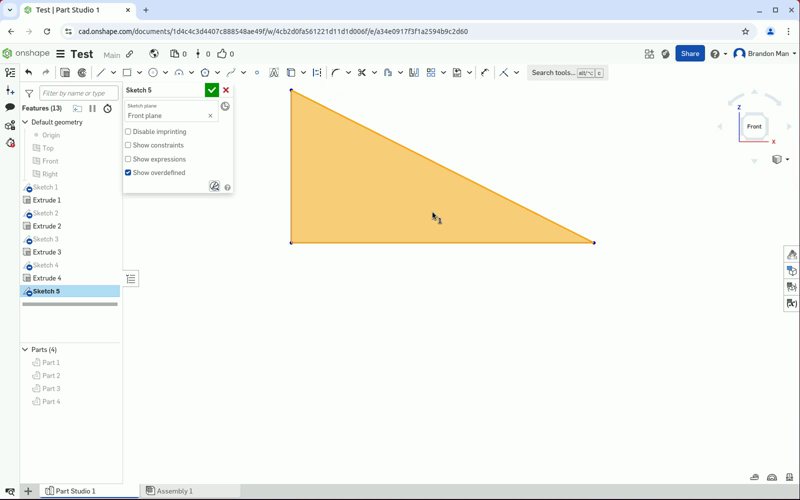
scroll(-6)
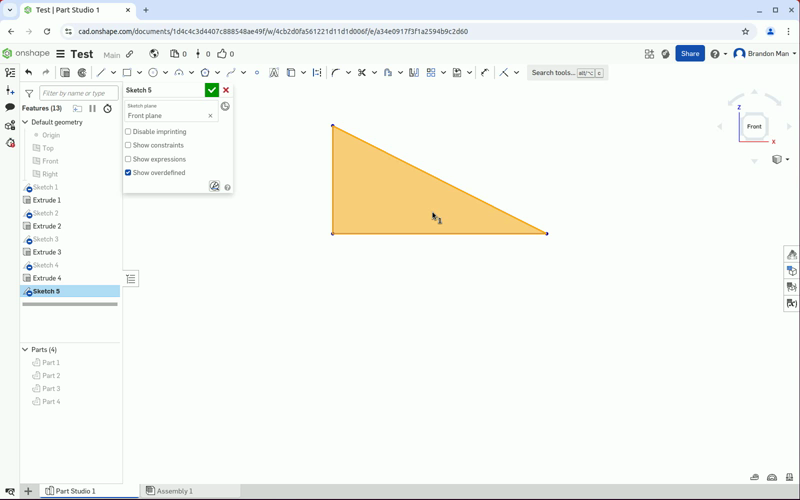
scroll(-6)
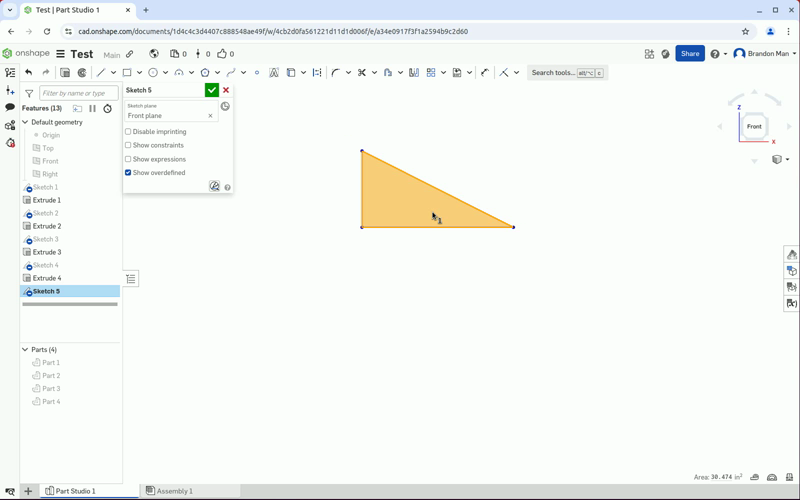
scroll(-6)
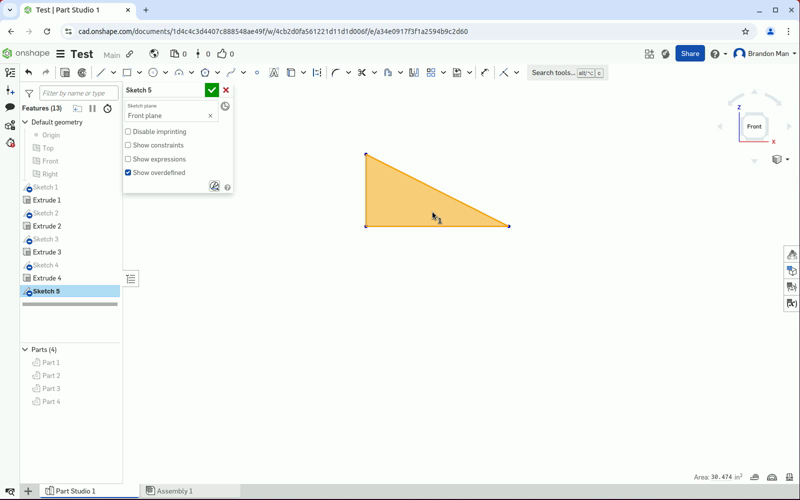
scroll(-6)
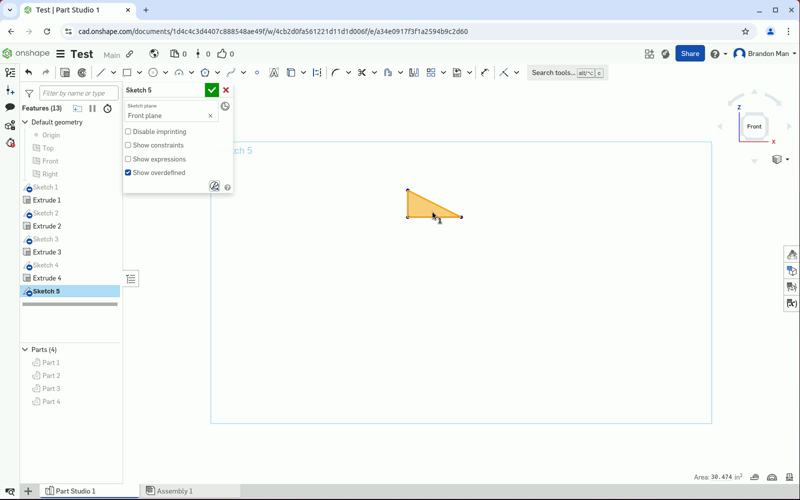
mouse_move(73, 352)
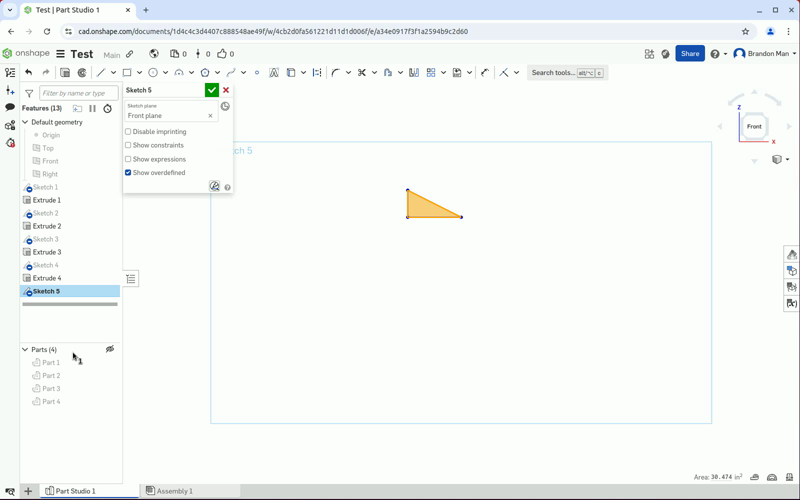
key(shift+y)
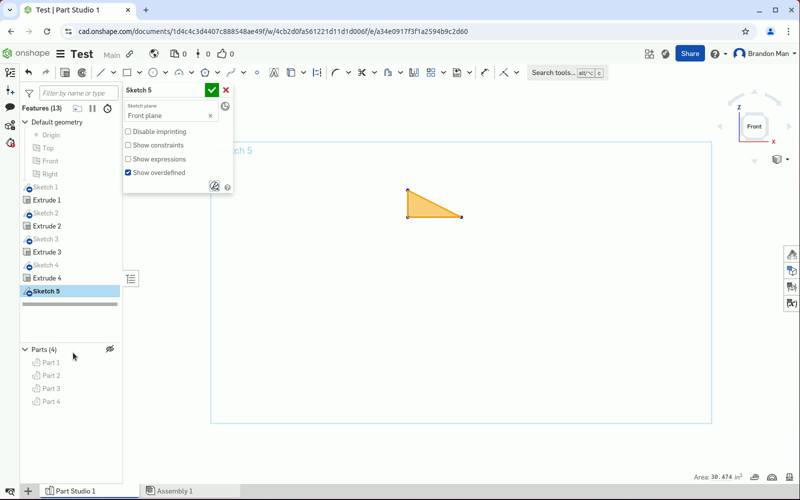
key(shift+e)
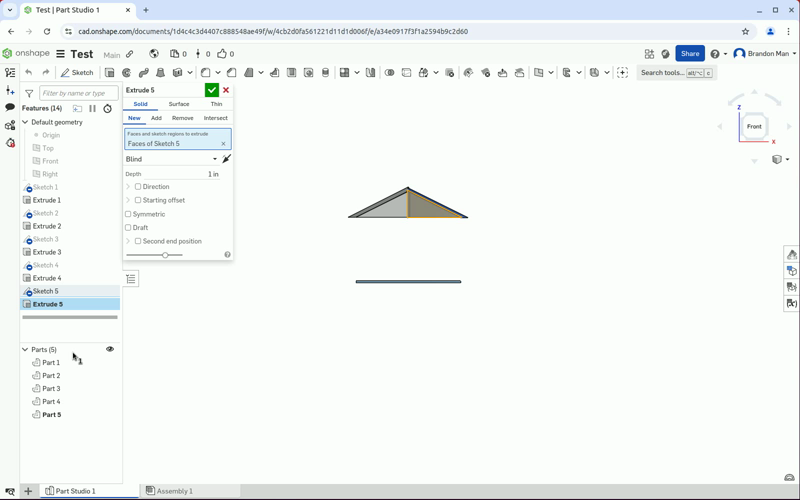
mouse_move(143, 106)
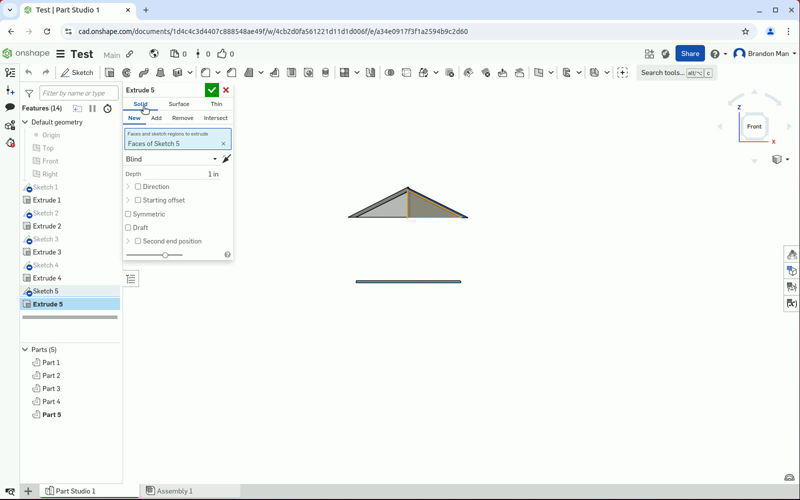
click(143, 106)
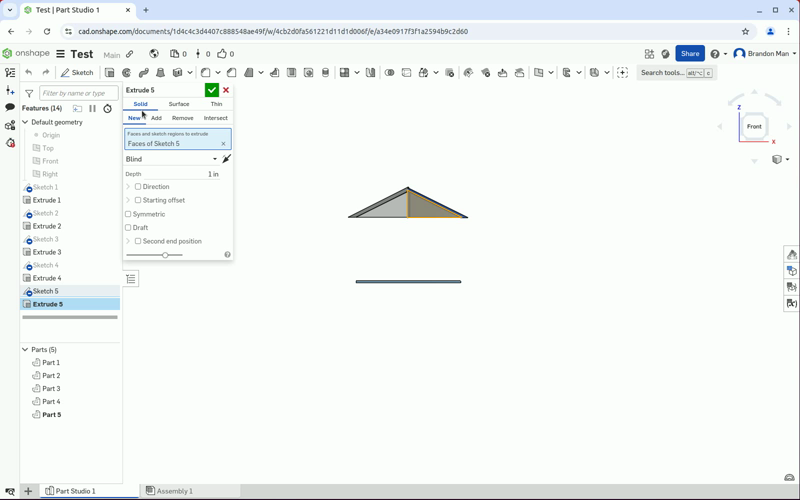
mouse_move(137, 120)
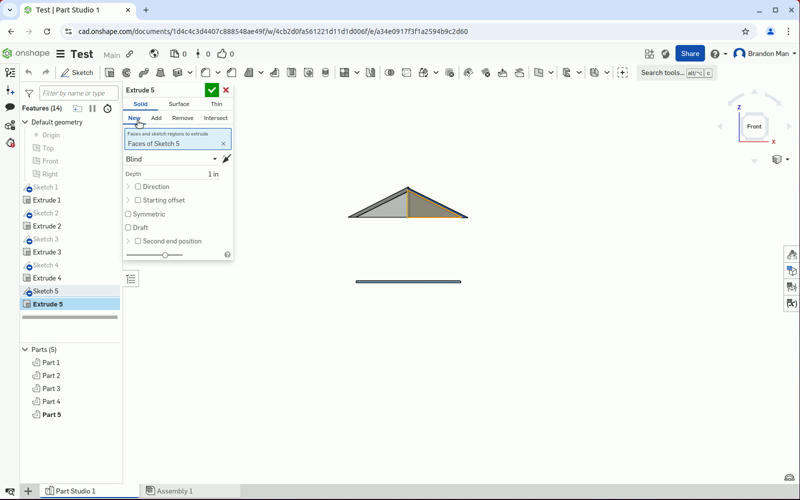
click(137, 120)
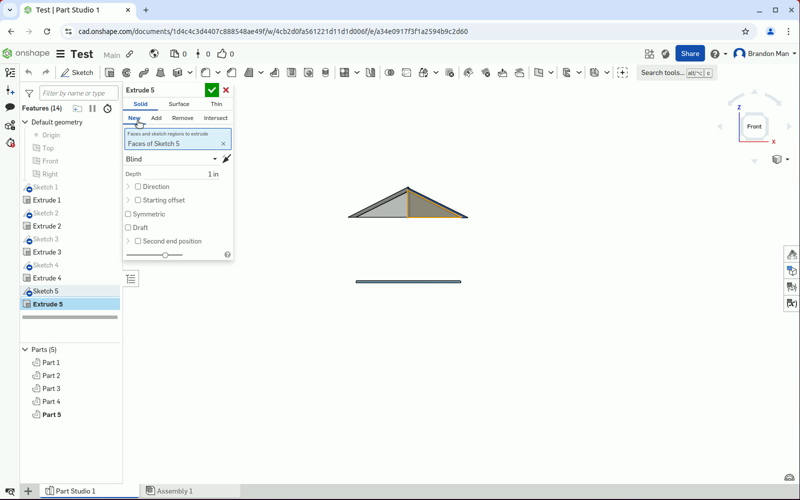
key(tab, 4)
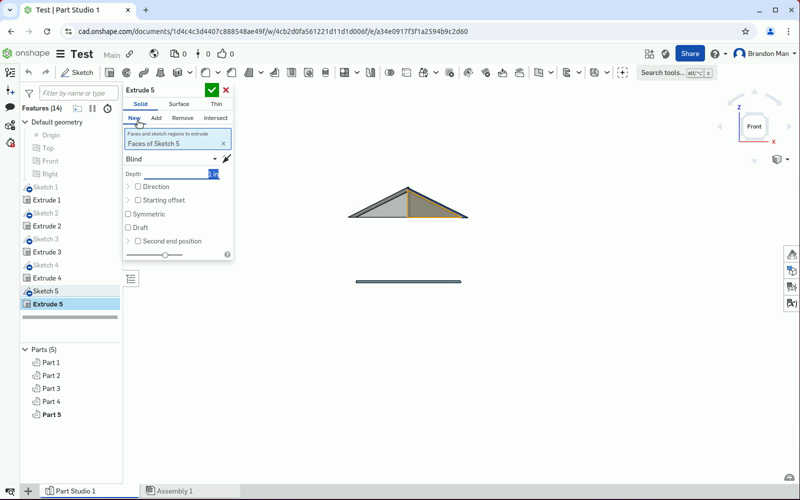
text(-0.241)
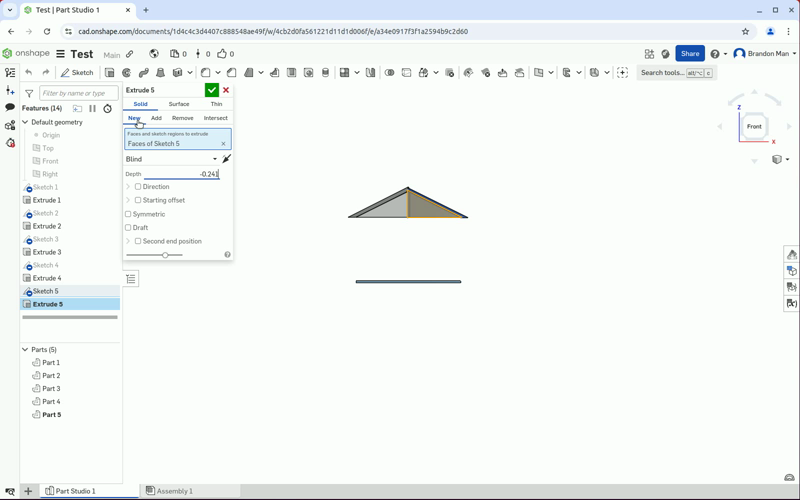
key(enter)
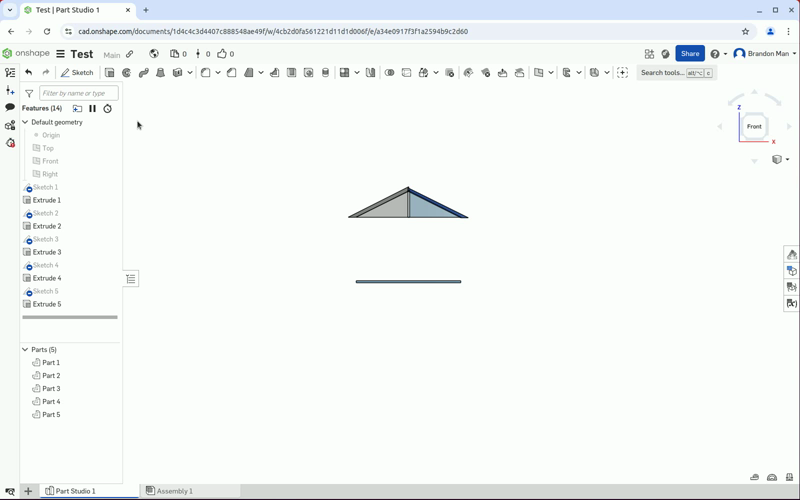
key(shift+h)
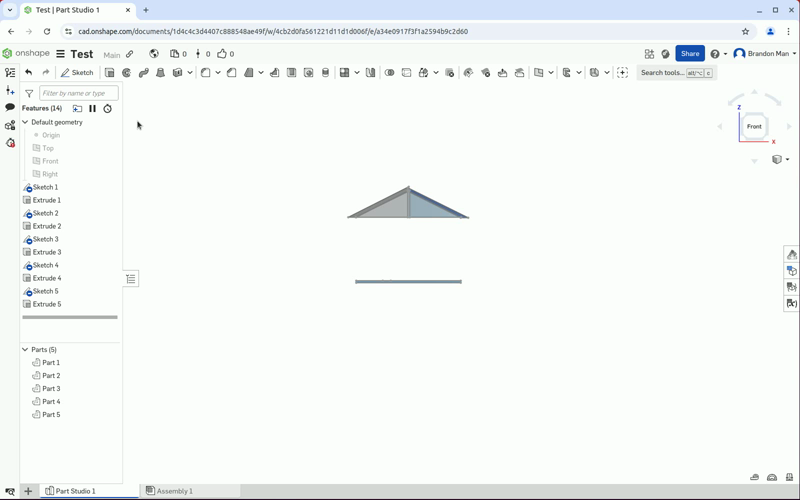
key(shift+h)
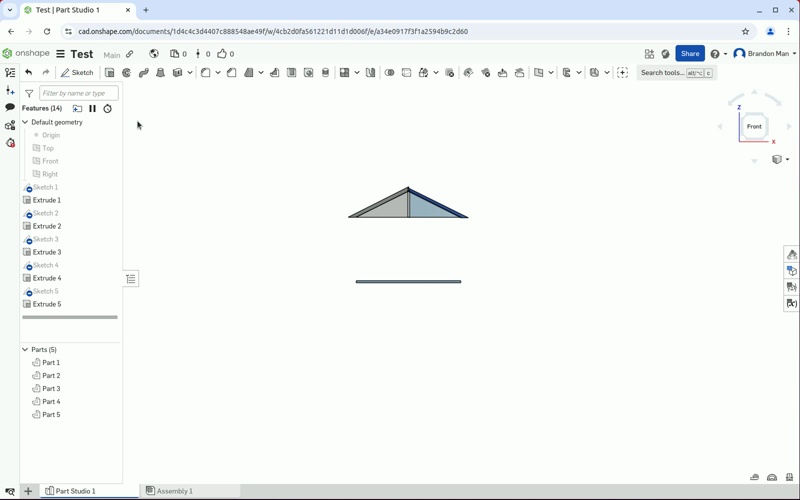
mouse_move(73, 189)
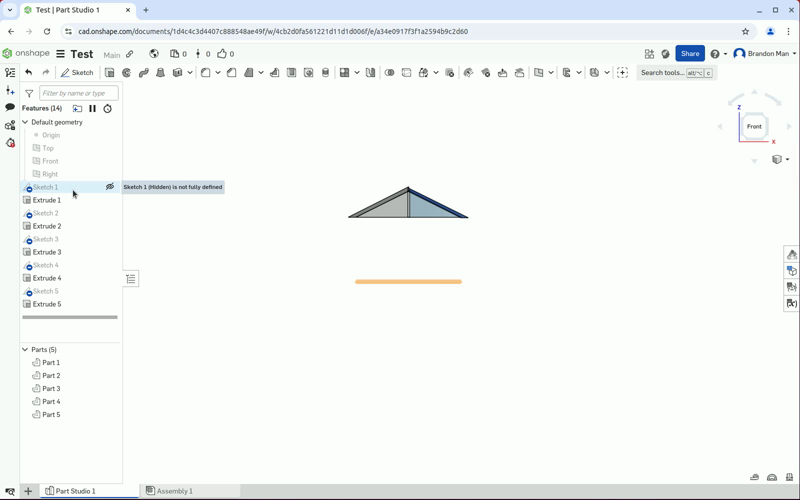
click(73, 189)
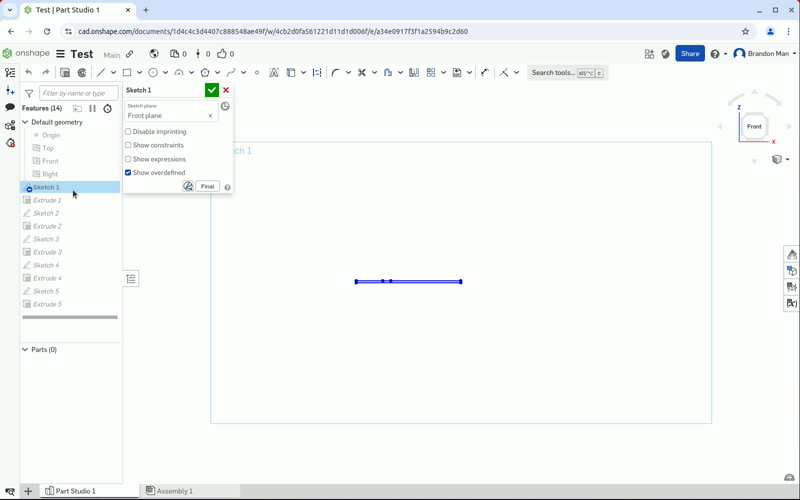
mouse_move(229, 92)
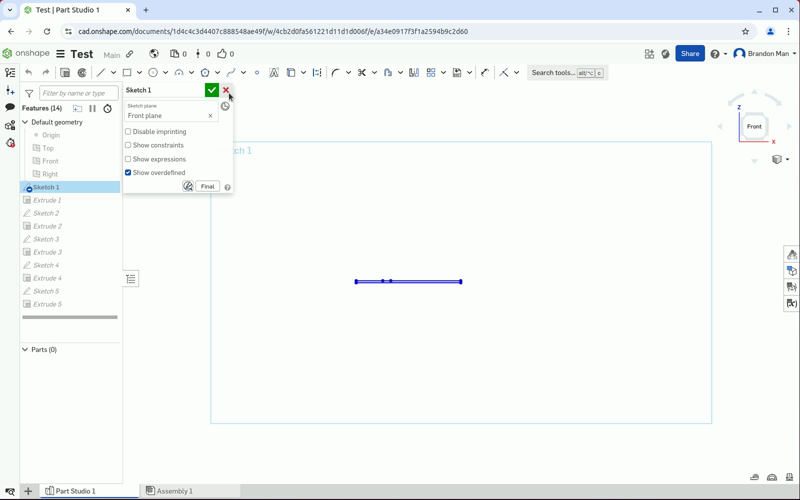
click(229, 92)
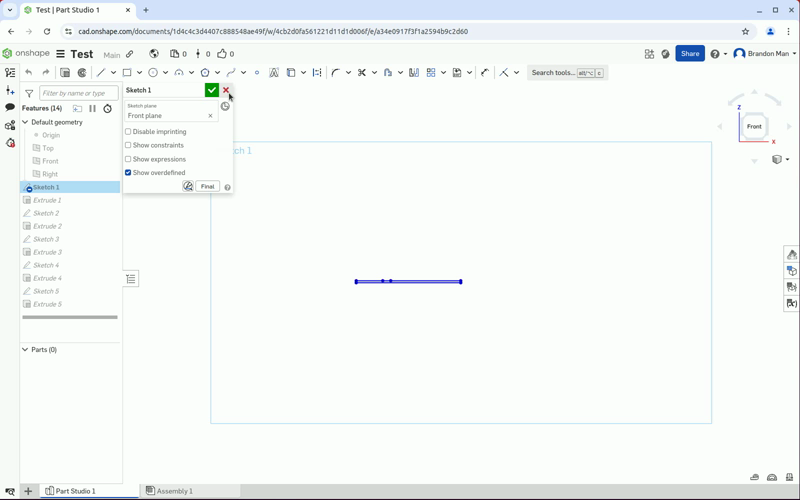
key(shift+s)
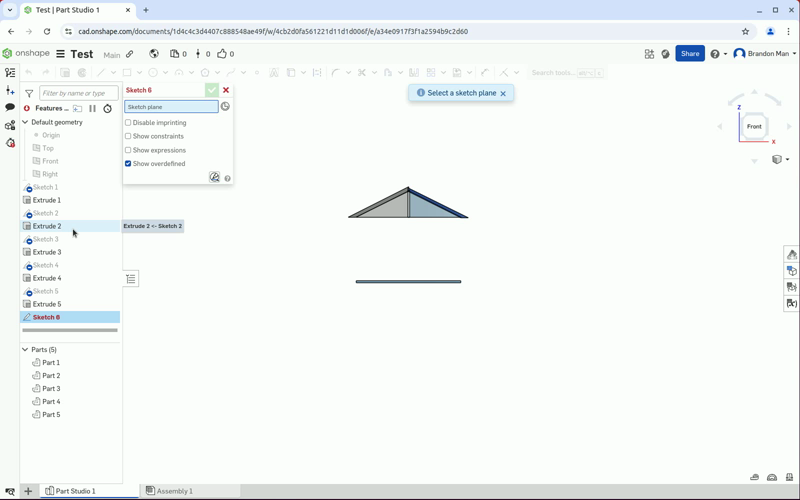
scroll(3)
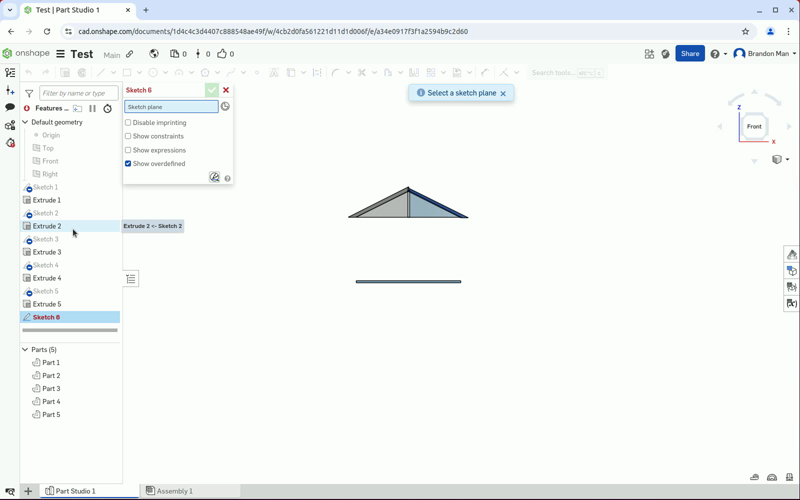
mouse_move(73, 163)
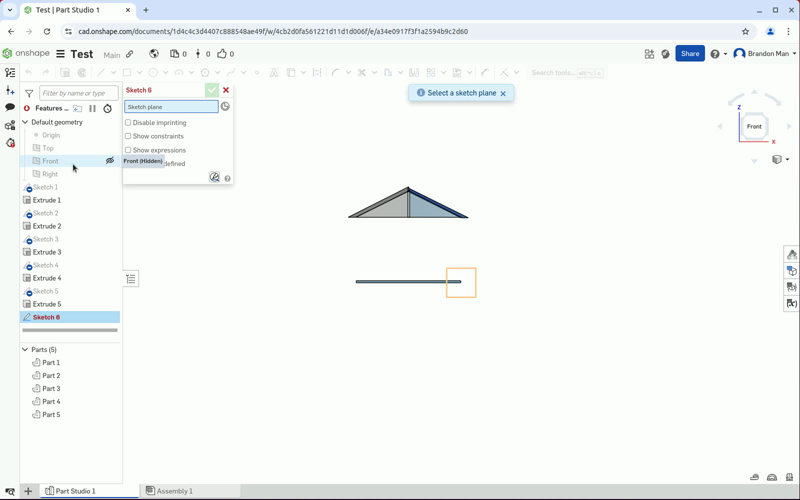
click(73, 163)
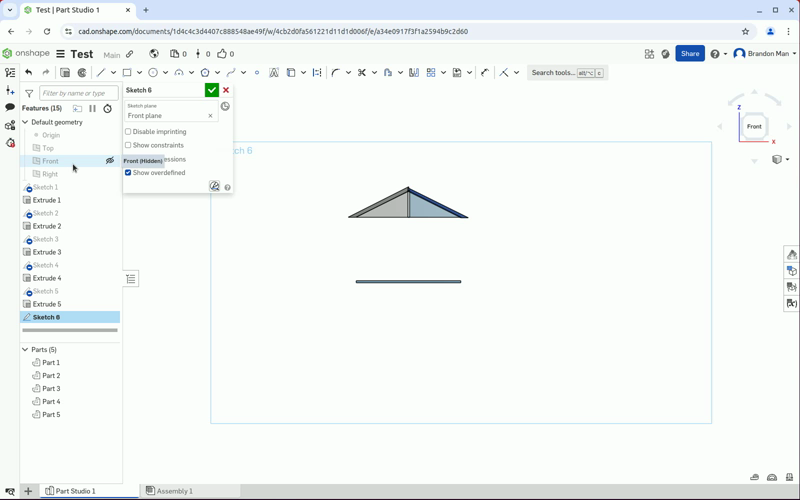
mouse_move(73, 352)
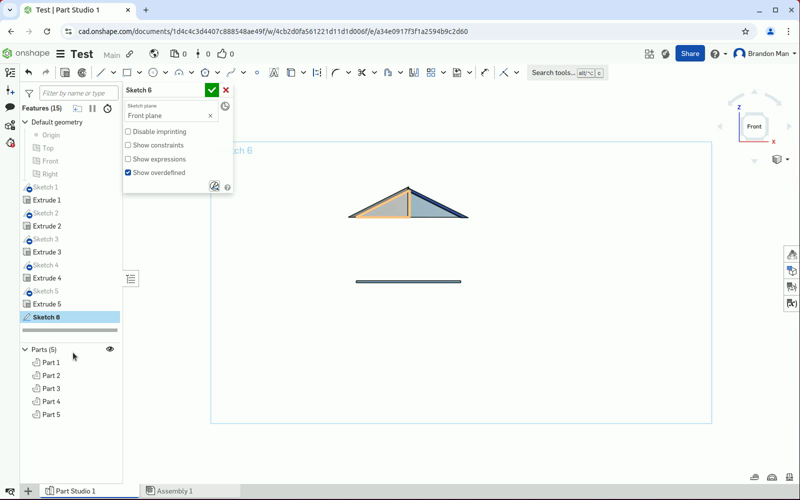
key(y)
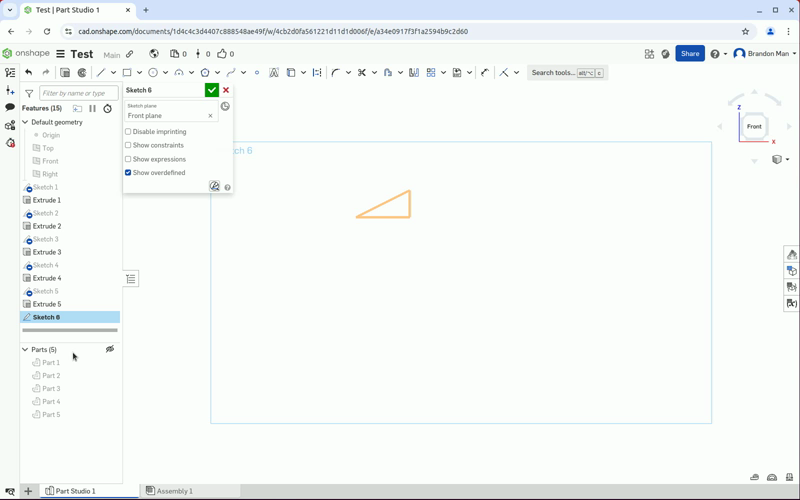
key(l)
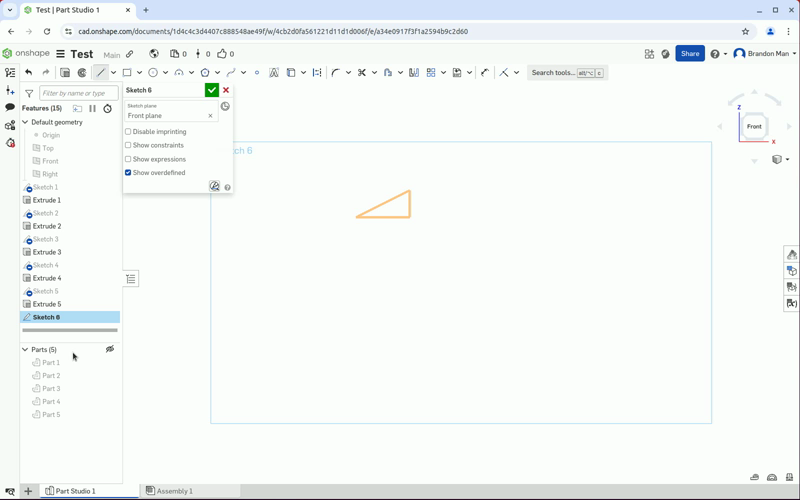
key_down(shift)
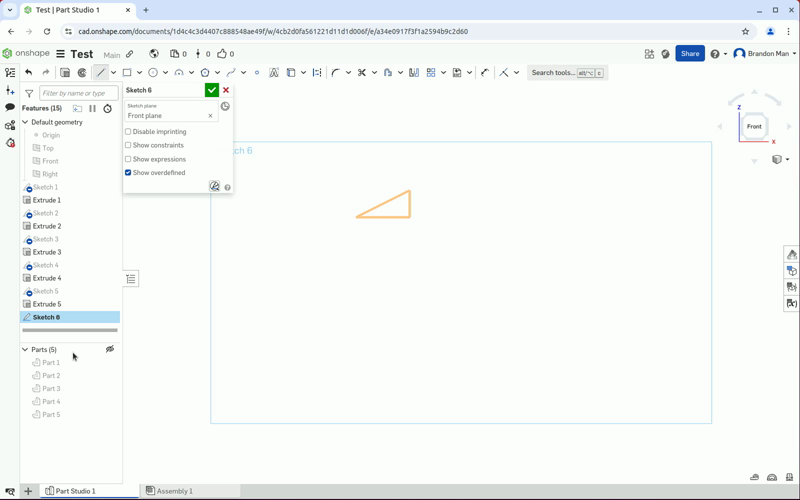
mouse_move(356, 280)
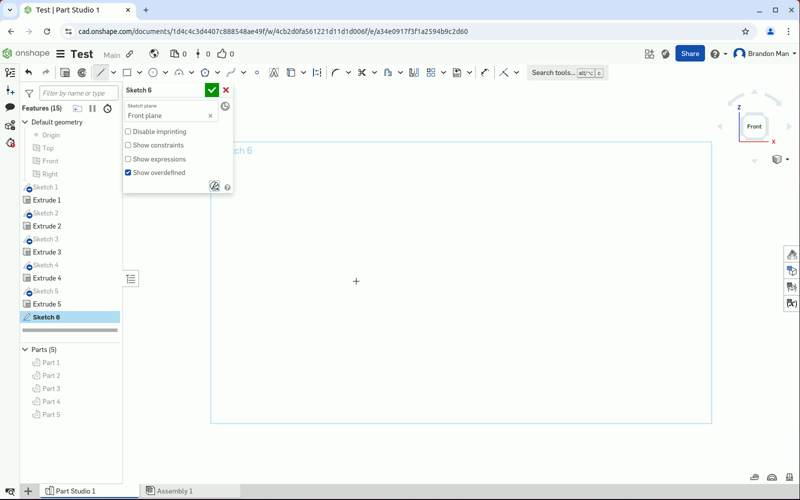
click(356, 280)
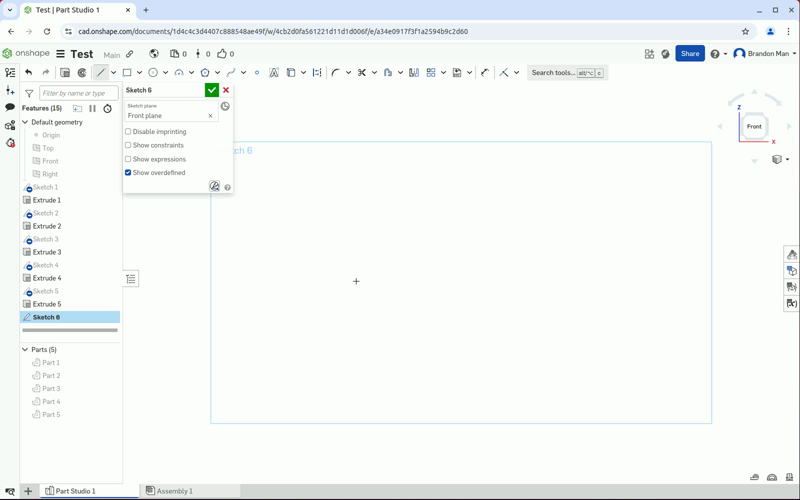
key_up(shift)
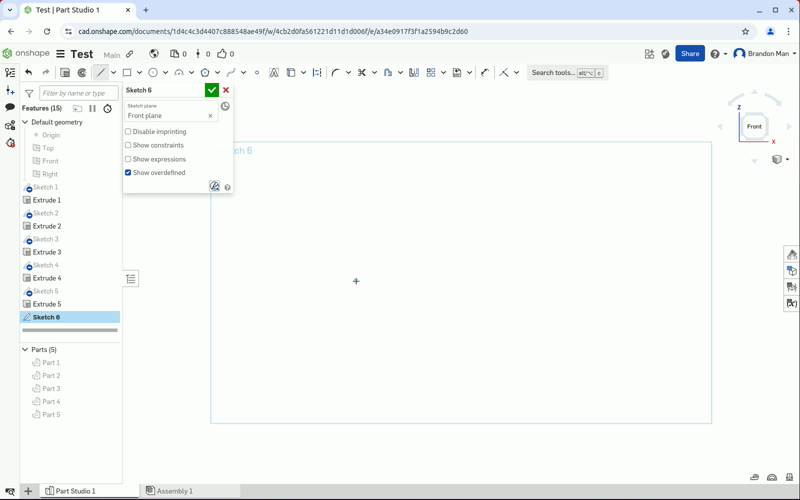
key_down(shift)
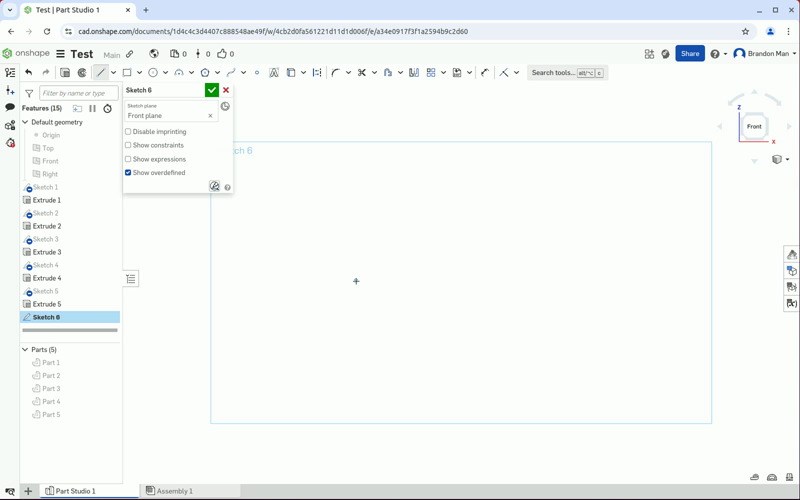
mouse_move(386, 280)
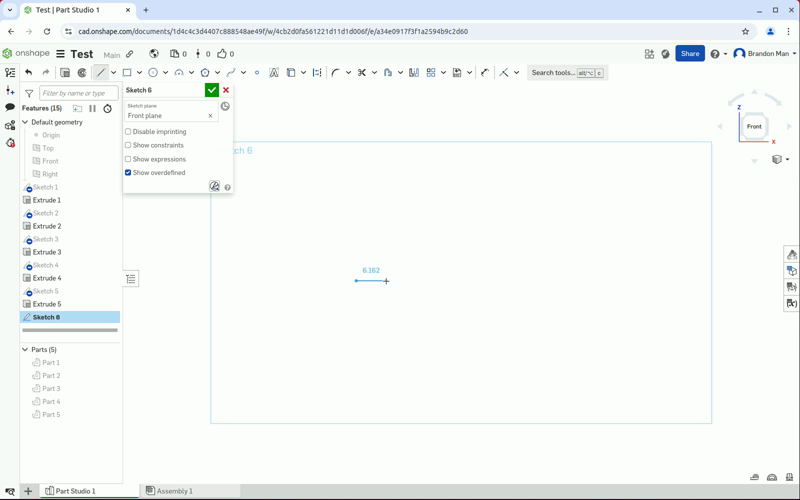
mouse_move(382, 280)
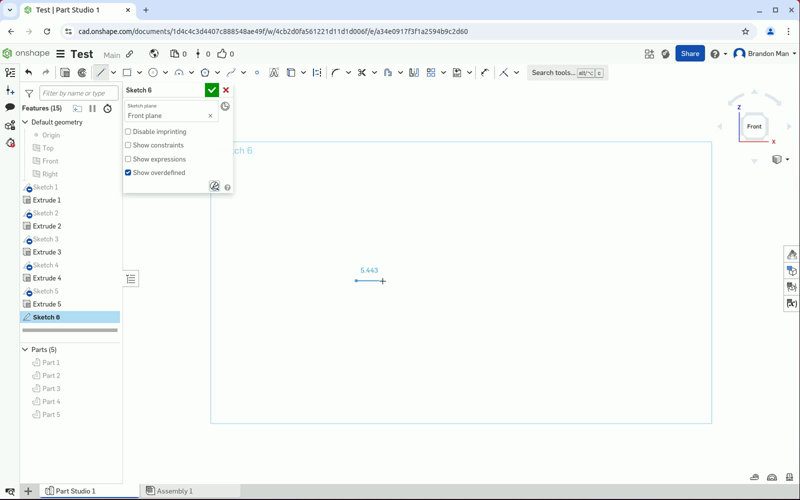
click(382, 280)
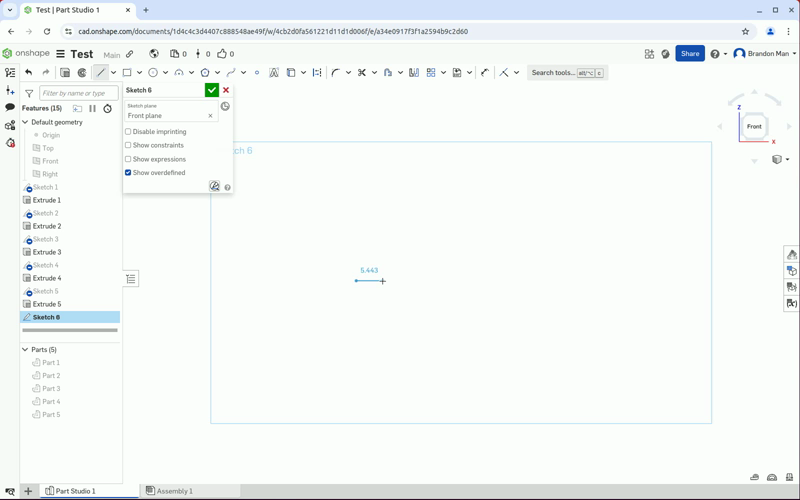
key_up(shift)
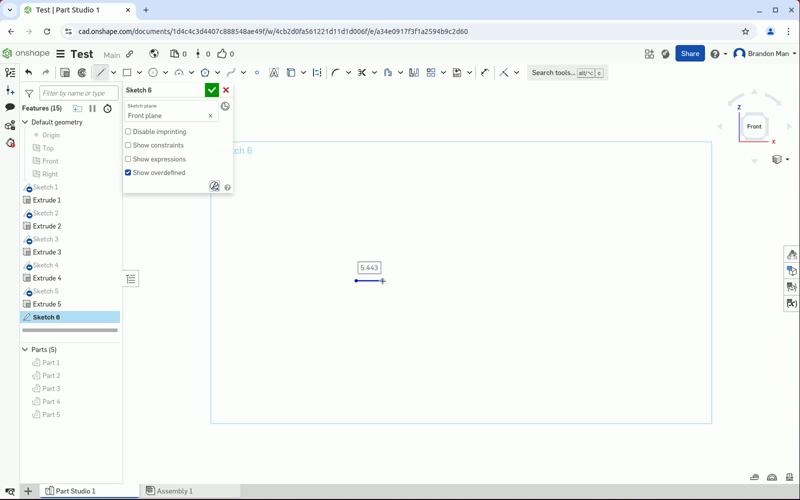
key_down(shift)
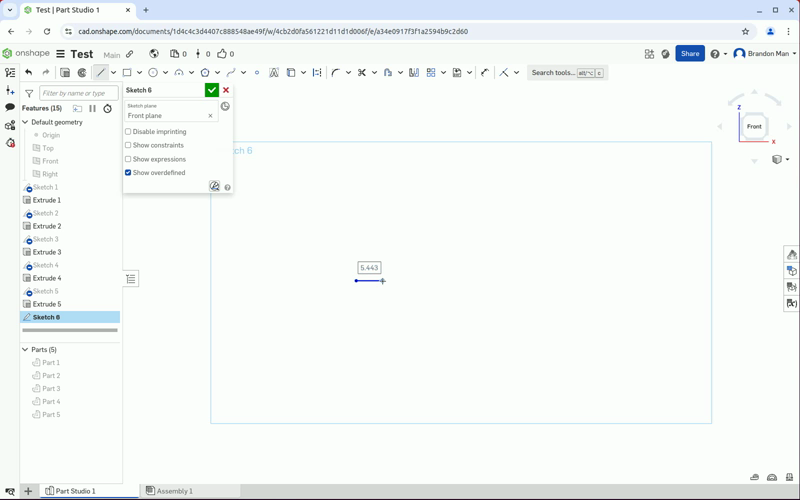
mouse_move(412, 280)
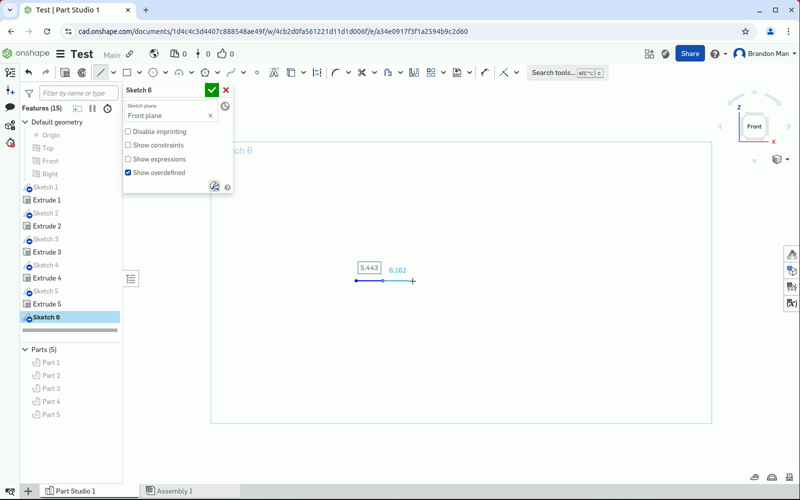
mouse_move(382, 261)
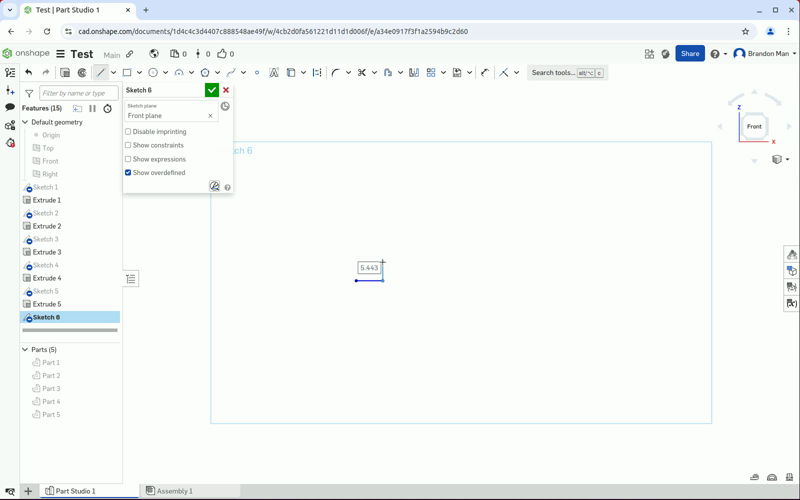
click(382, 261)
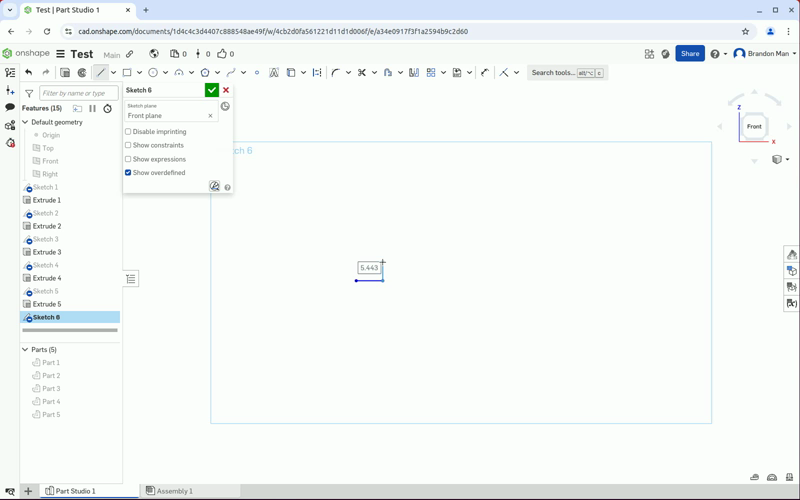
key_up(shift)
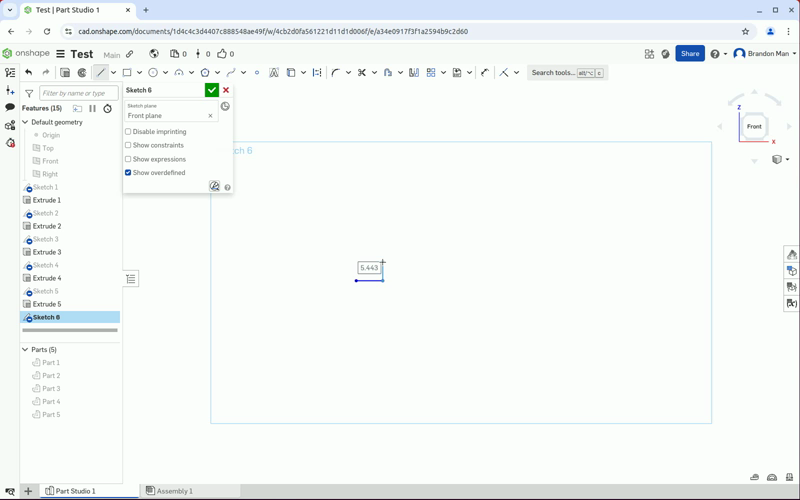
key_down(shift)
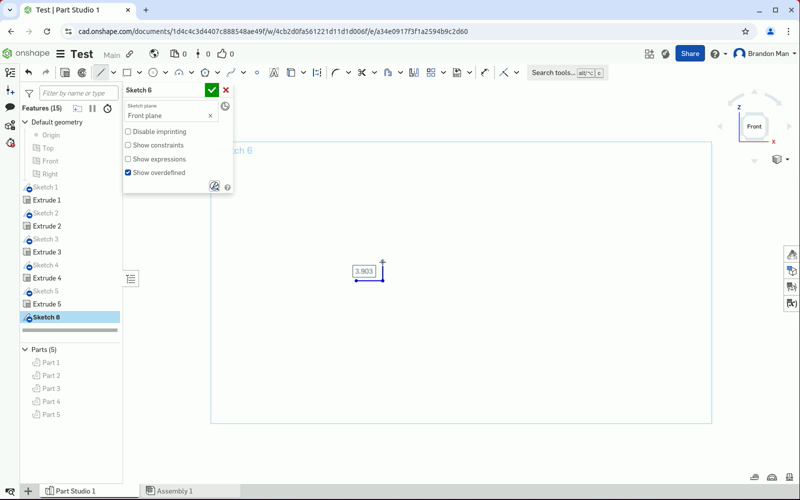
mouse_move(412, 261)
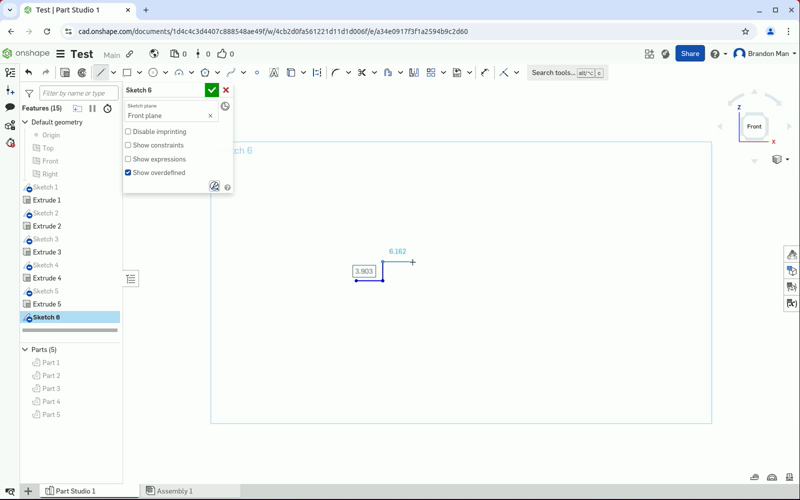
mouse_move(390, 261)
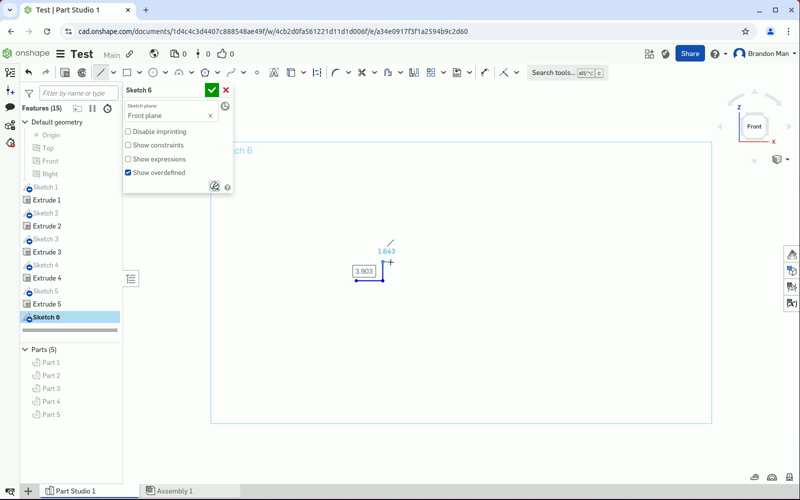
click(390, 261)
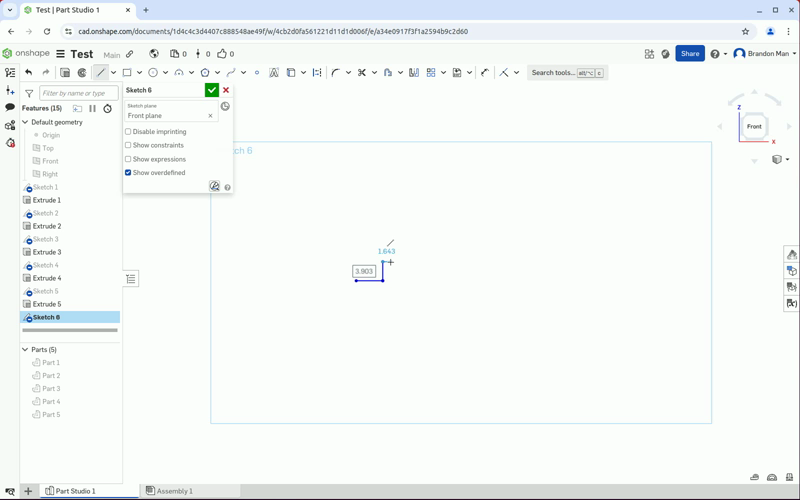
key_up(shift)
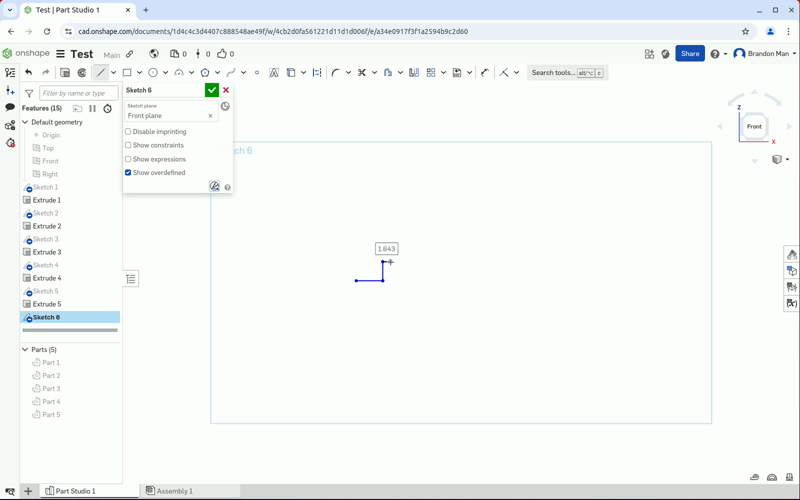
key_down(shift)
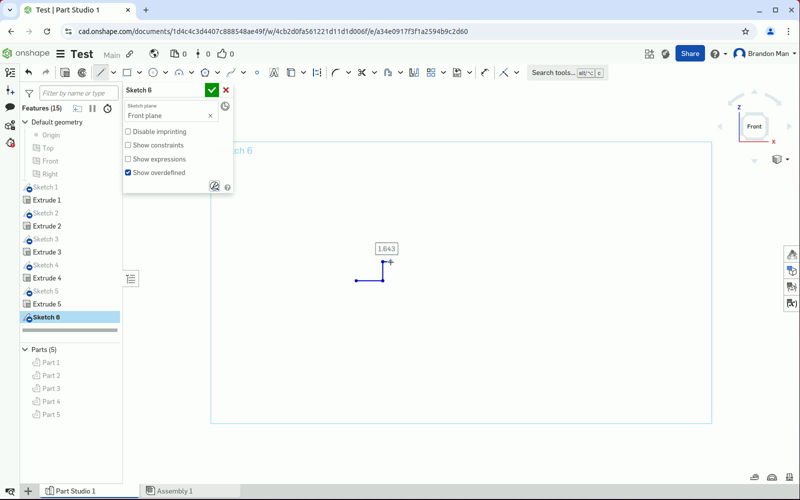
mouse_move(420, 261)
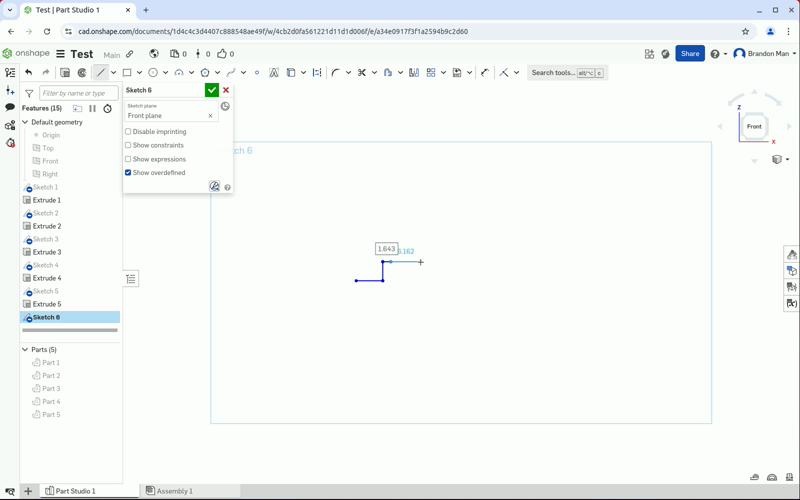
mouse_move(390, 280)
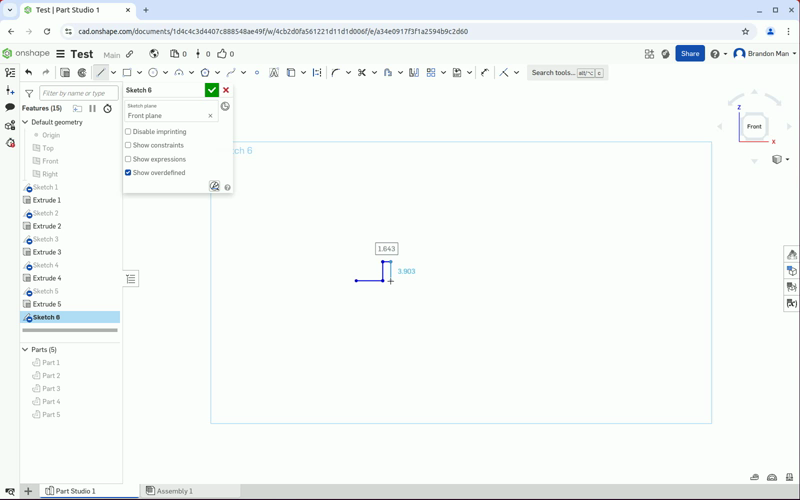
click(390, 280)
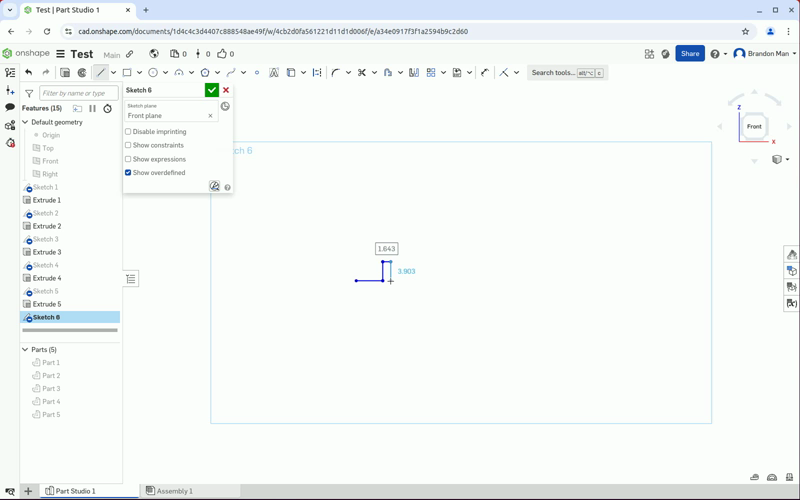
key_up(shift)
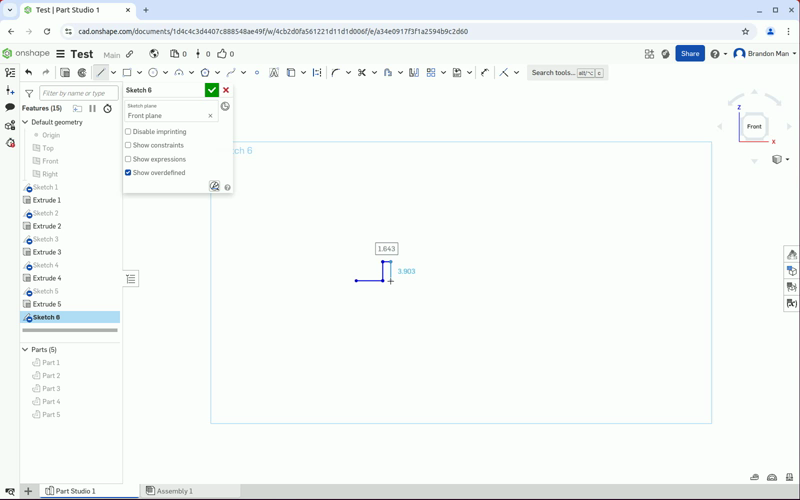
key_down(shift)
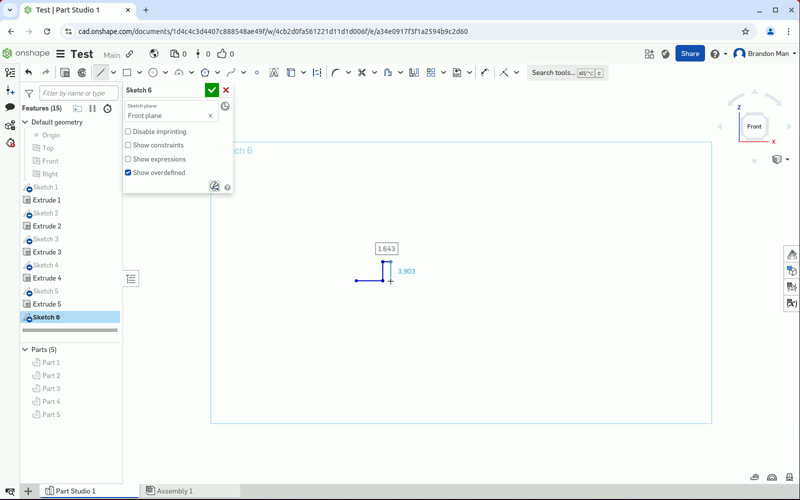
mouse_move(460, 280)
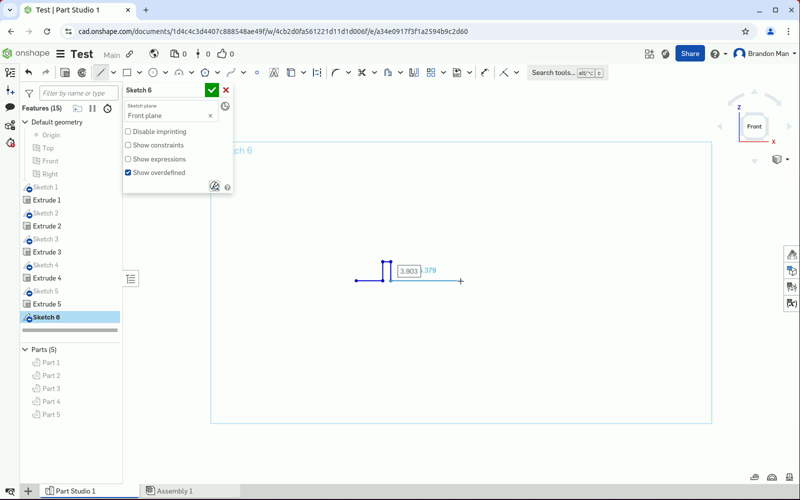
click(460, 280)
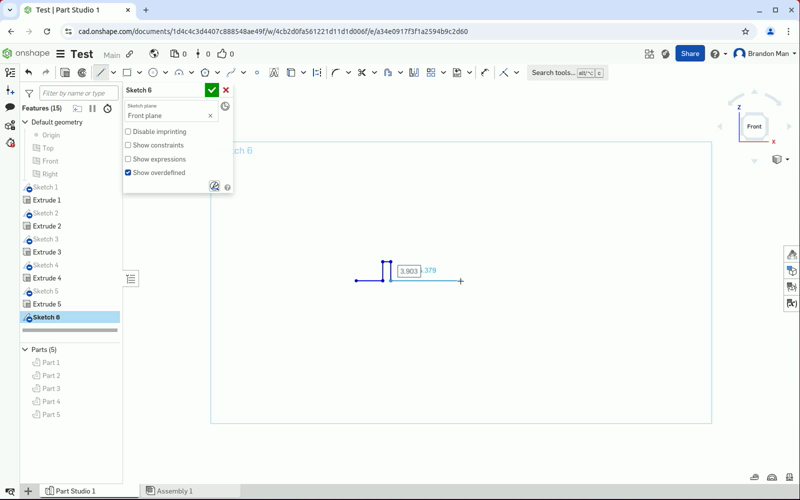
key_up(shift)
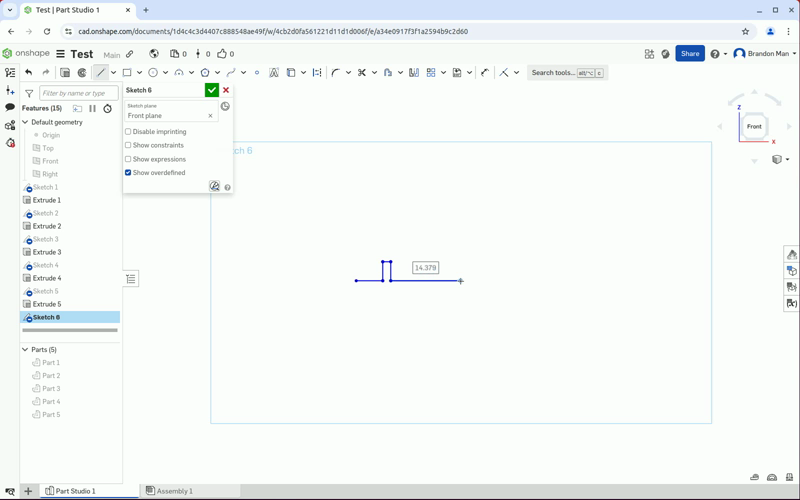
key_down(shift)
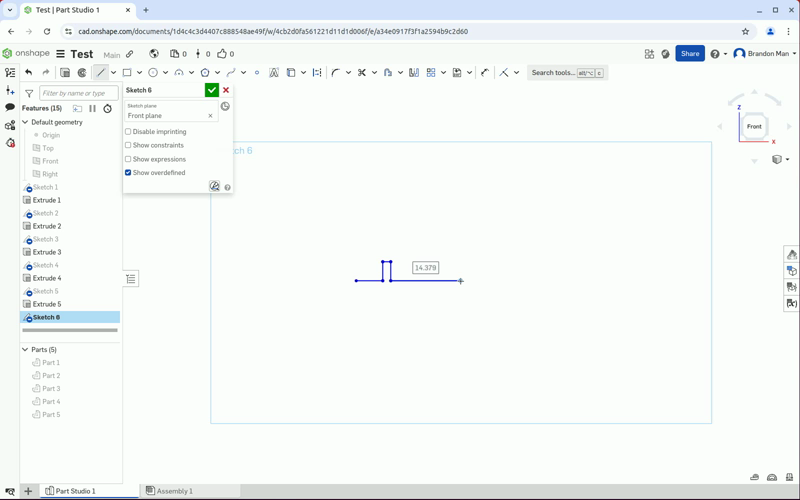
mouse_move(460, 217)
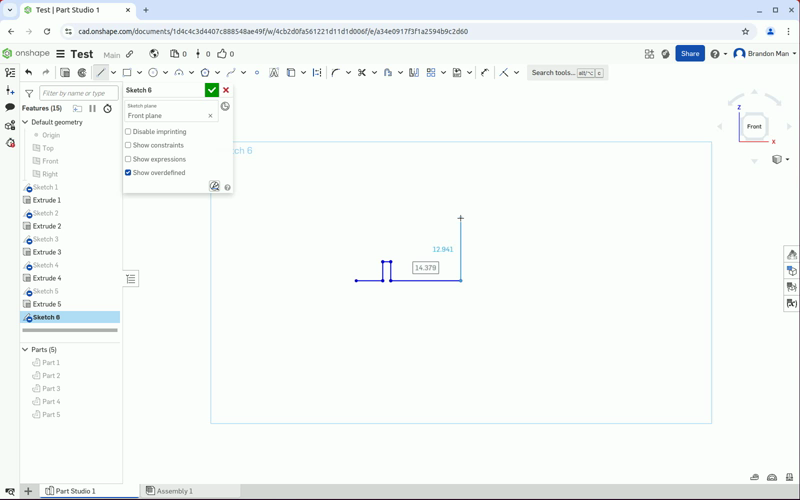
click(460, 217)
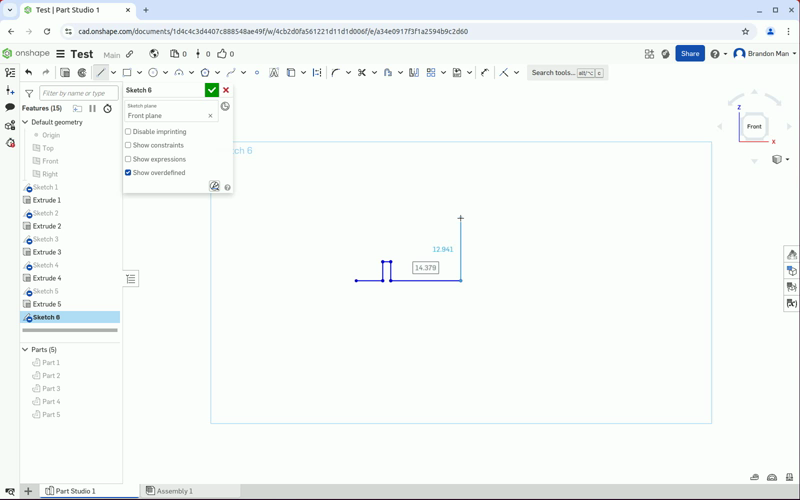
key_up(shift)
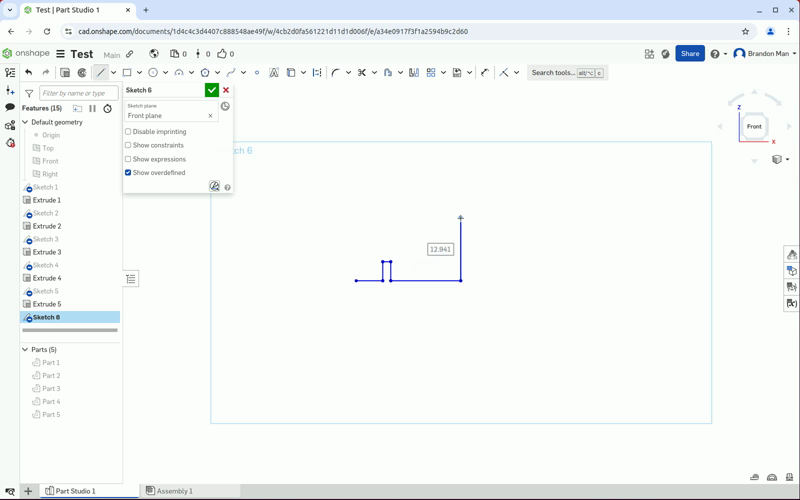
key_down(shift)
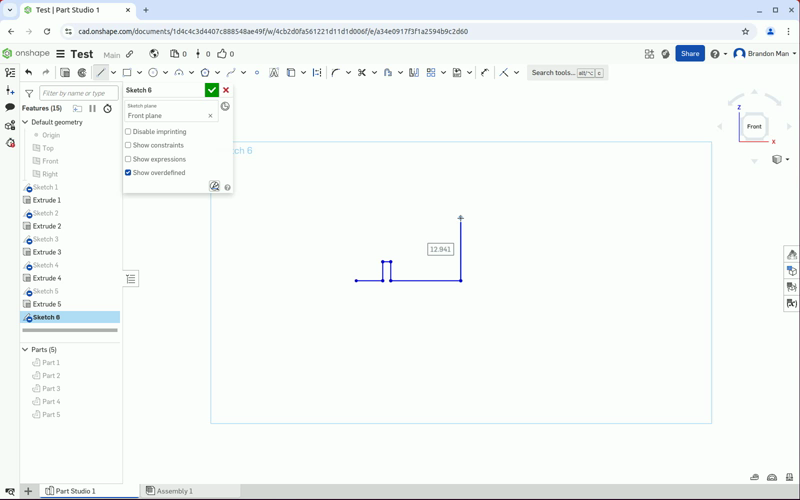
mouse_move(490, 217)
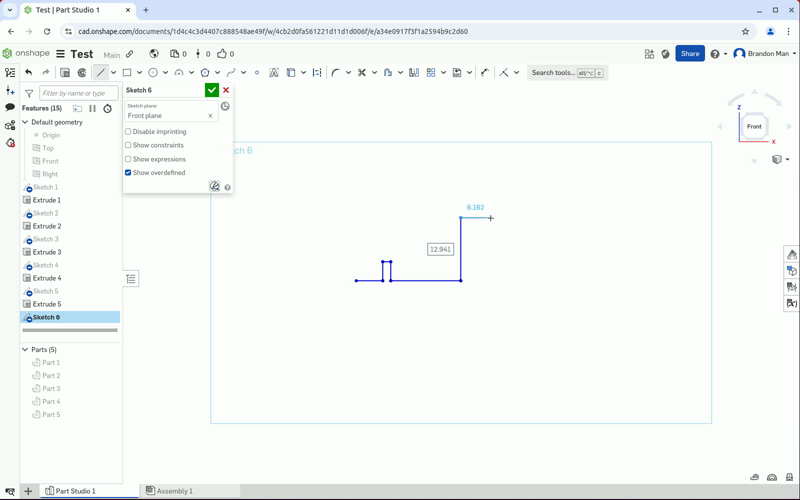
mouse_move(409, 217)
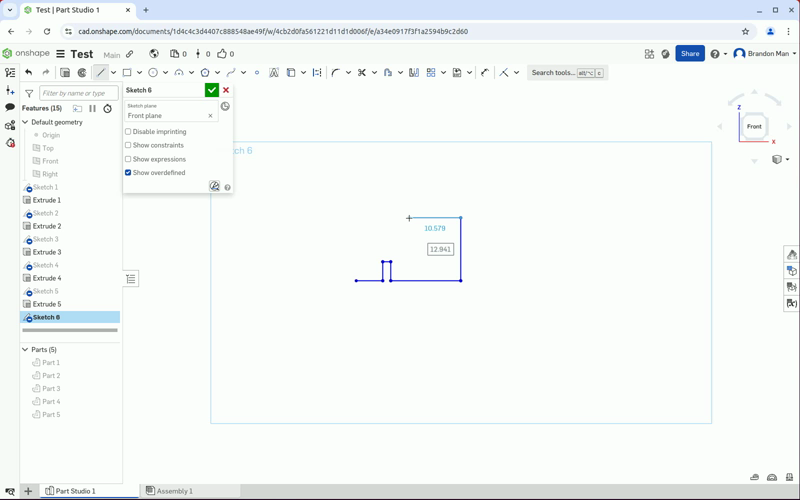
click(409, 217)
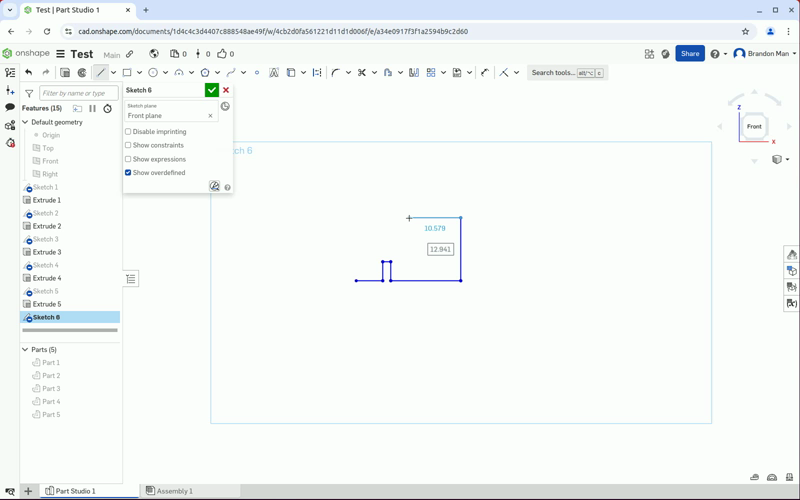
key_up(shift)
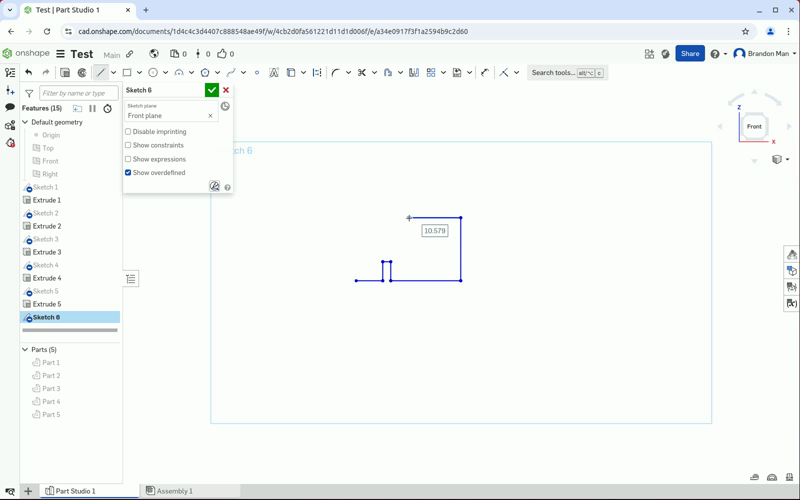
key_down(shift)
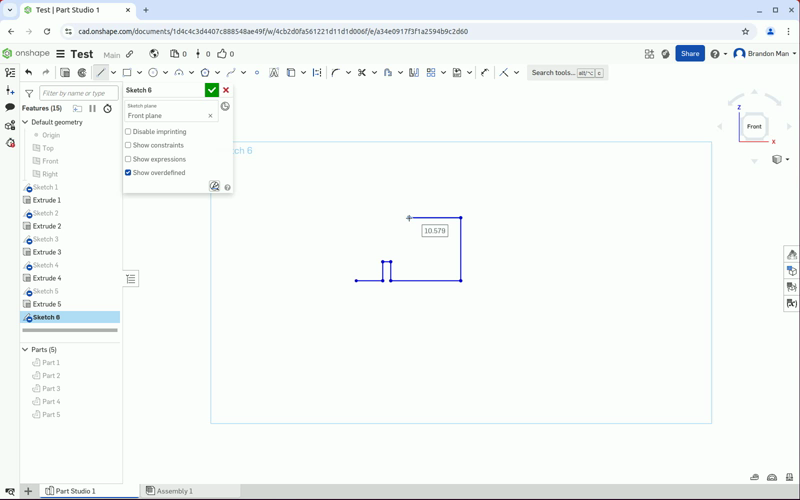
mouse_move(439, 217)
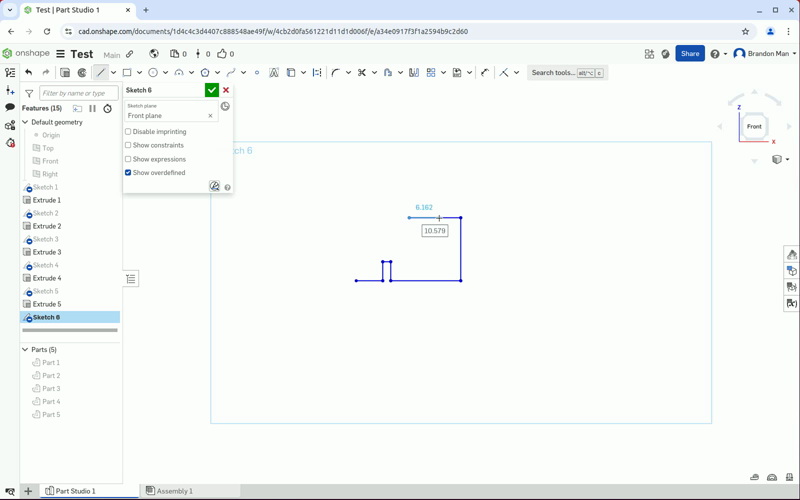
mouse_move(356, 217)
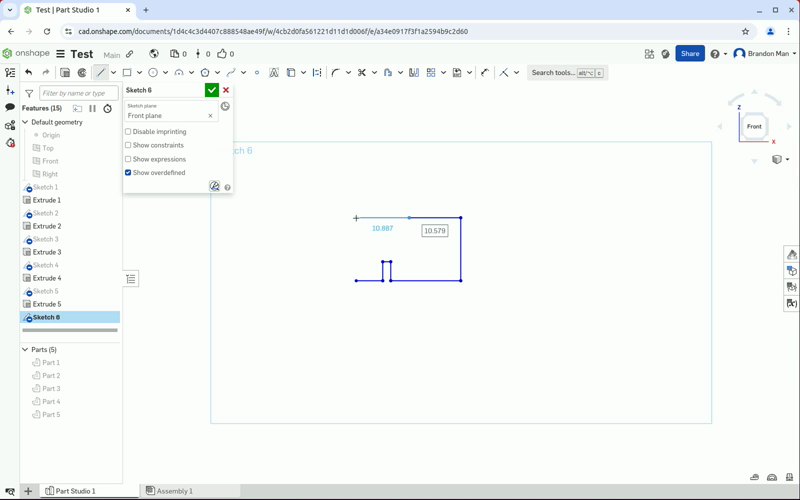
click(356, 217)
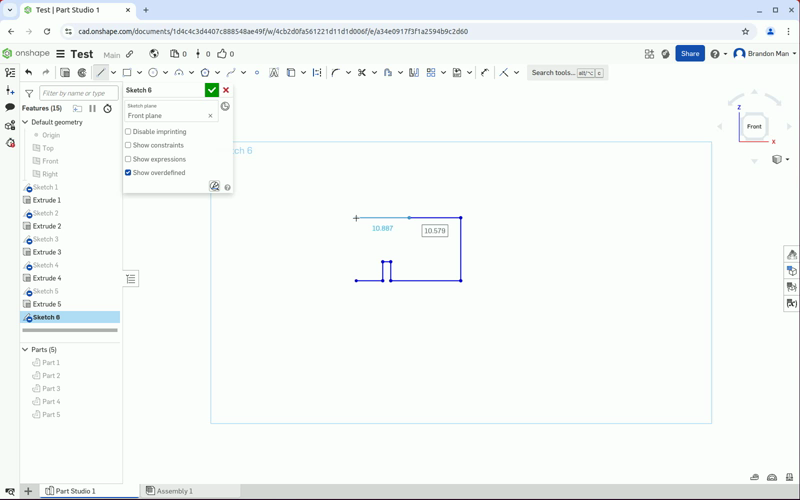
key_up(shift)
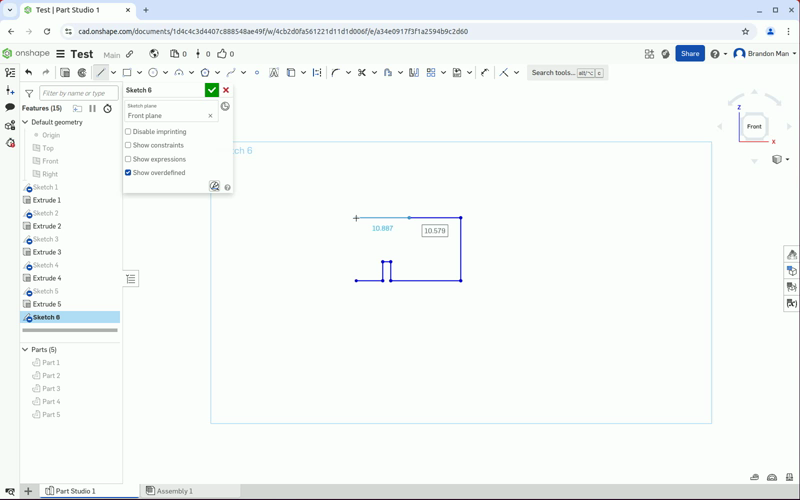
key_down(shift)
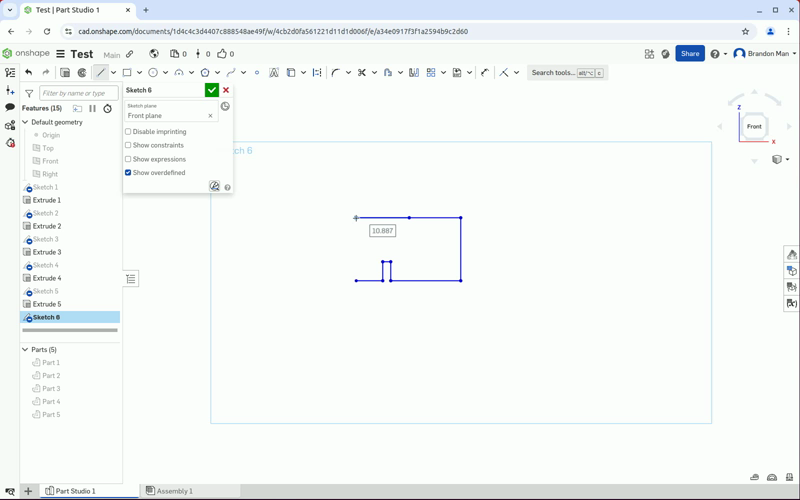
mouse_move(356, 280)
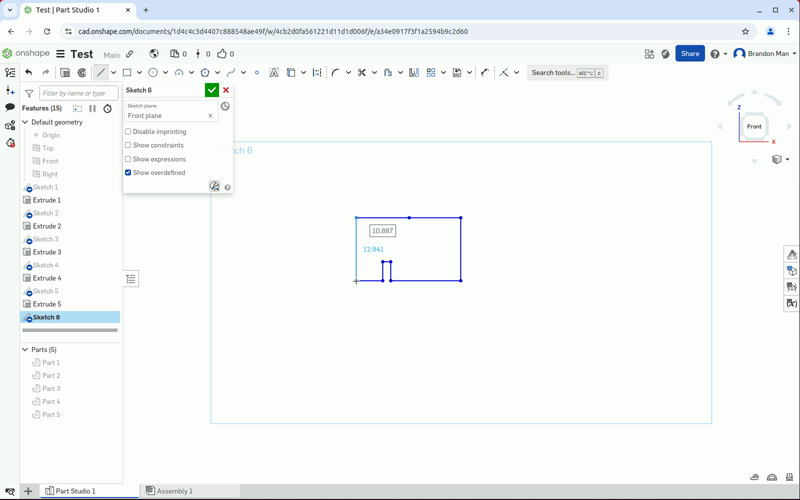
key_up(shift)
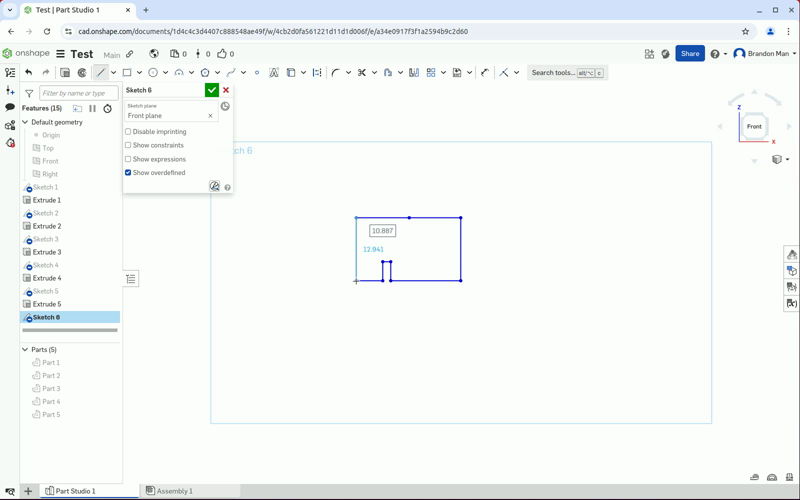
click(356, 280)
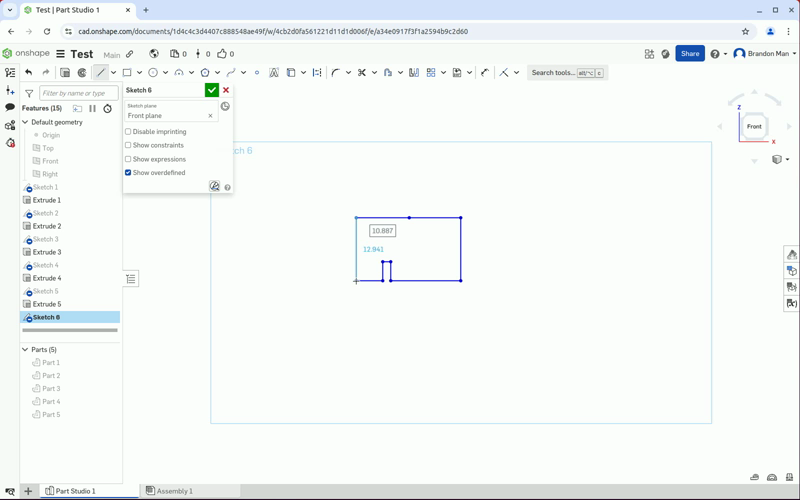
key(esc)
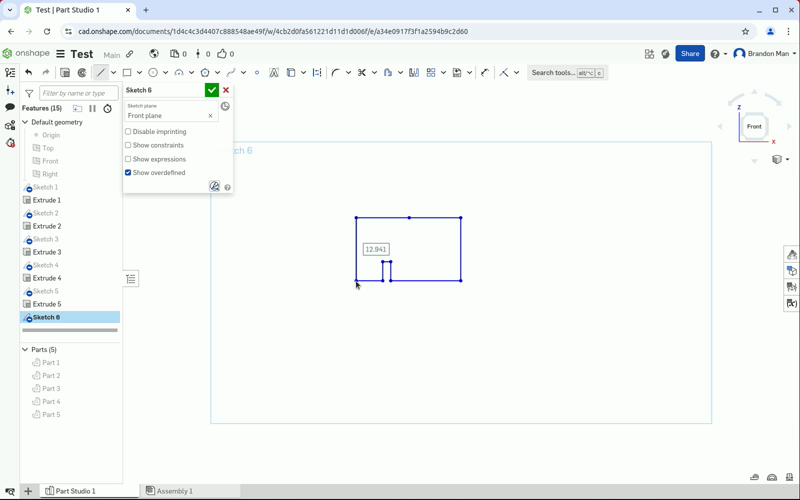
mouse_move(405, 266)
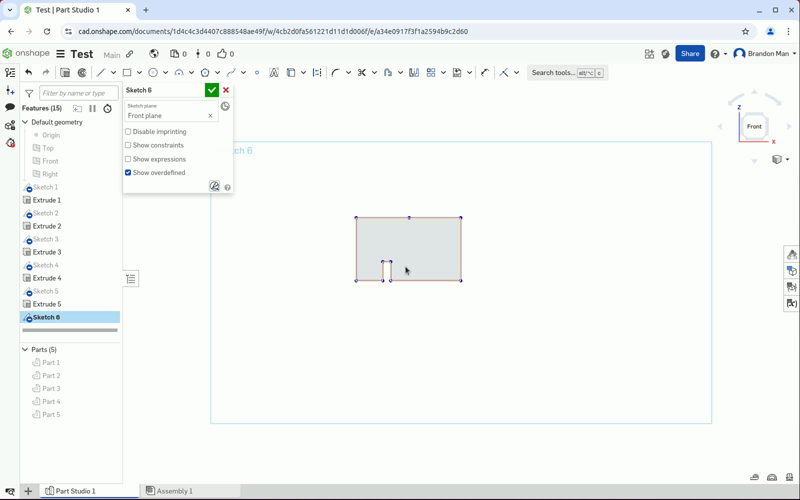
click(405, 266)
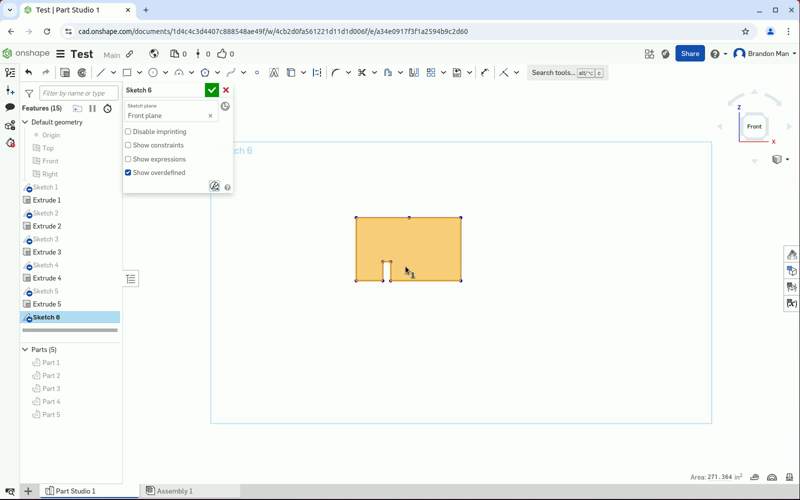
mouse_move(73, 352)
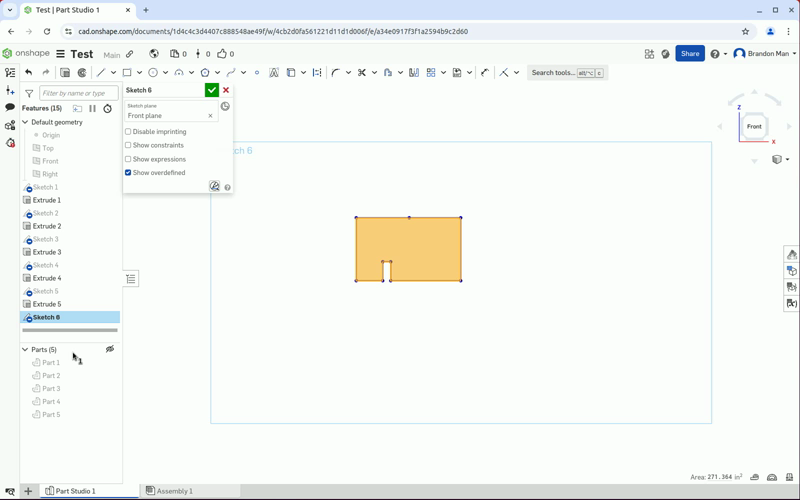
key(shift+y)
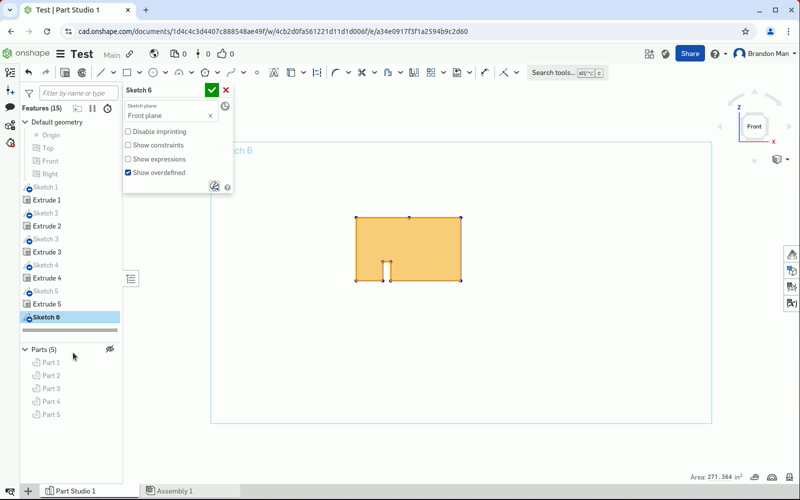
key(shift+e)
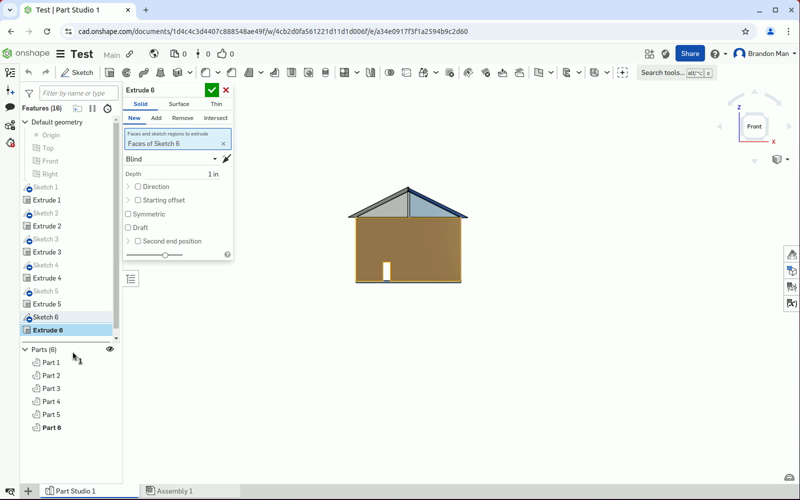
mouse_move(143, 106)
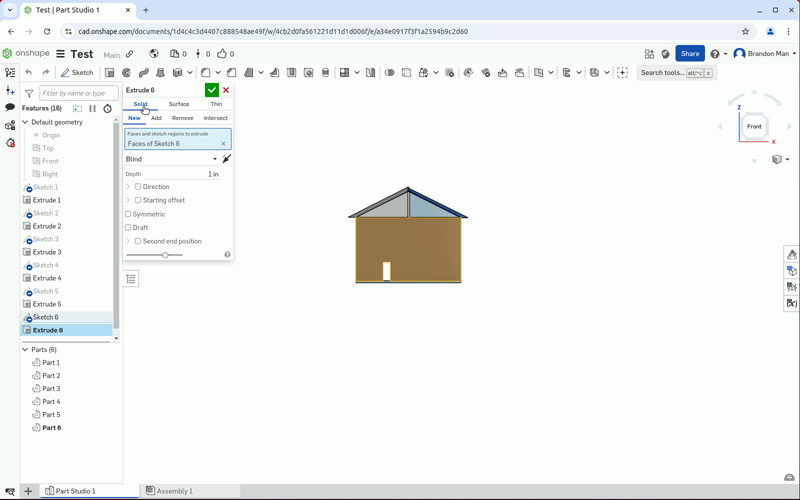
click(143, 106)
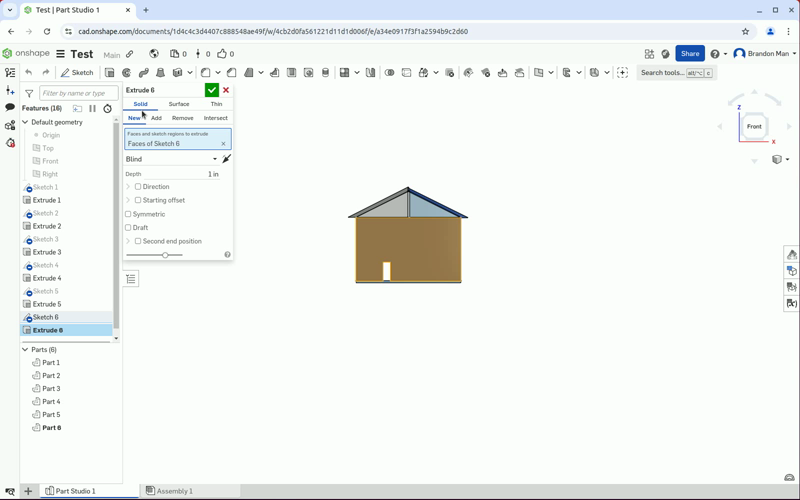
mouse_move(137, 120)
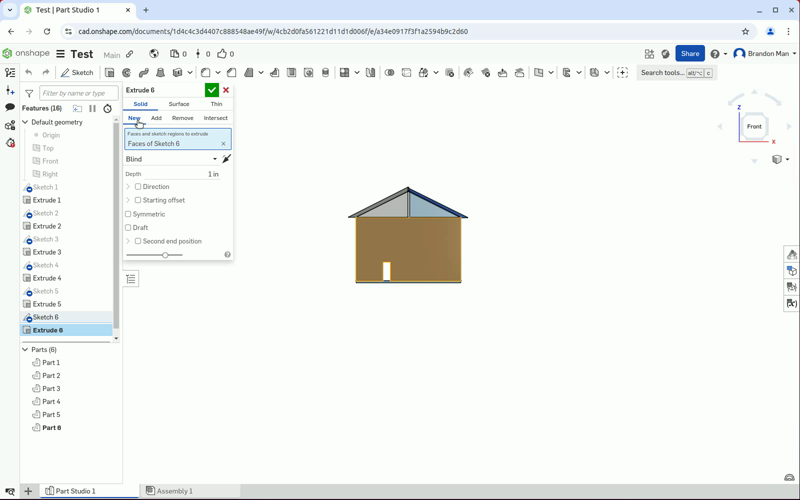
click(137, 120)
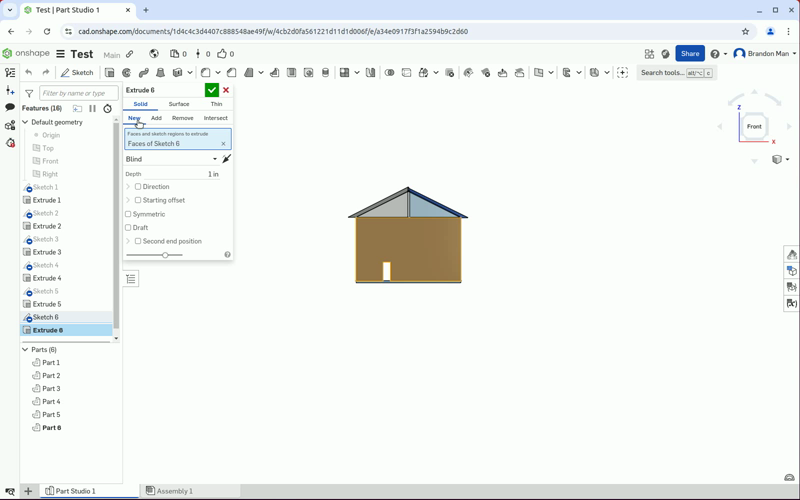
key(tab, 4)
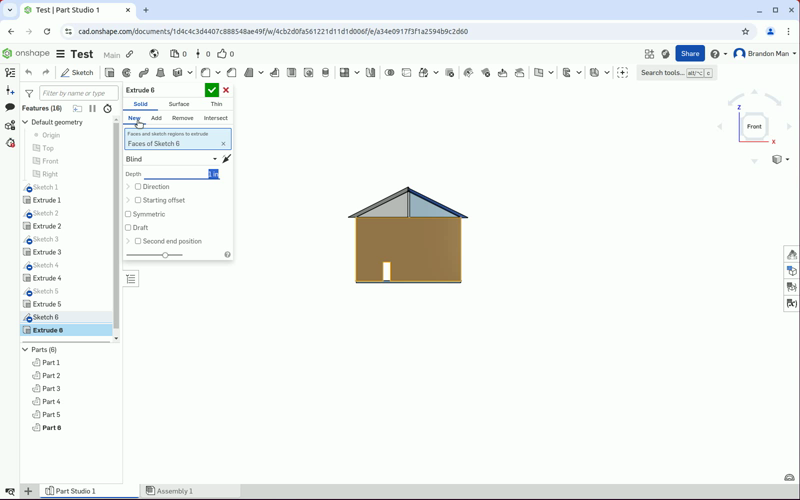
text(-0.241)
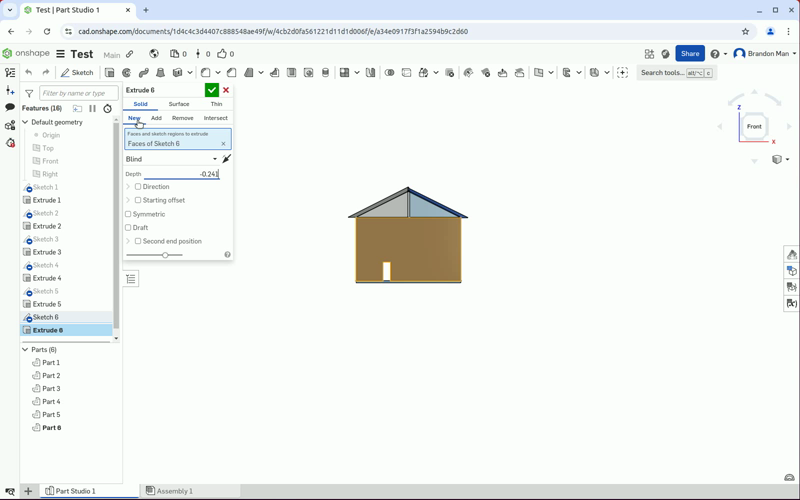
key(enter)
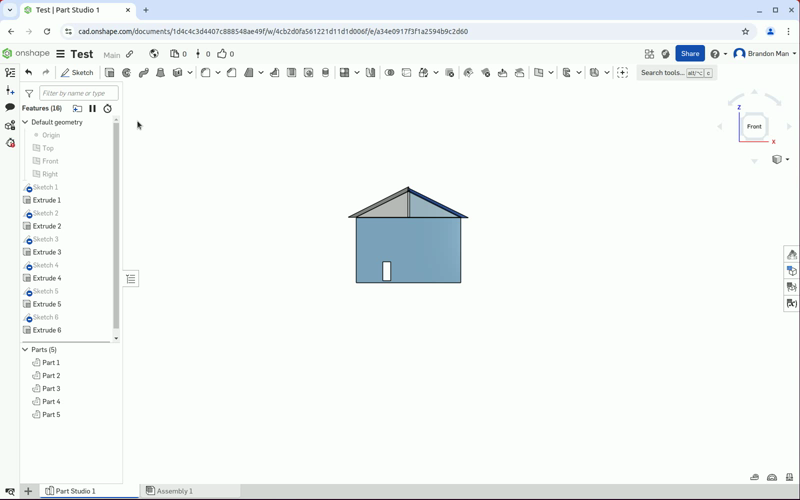
key(shift+h)
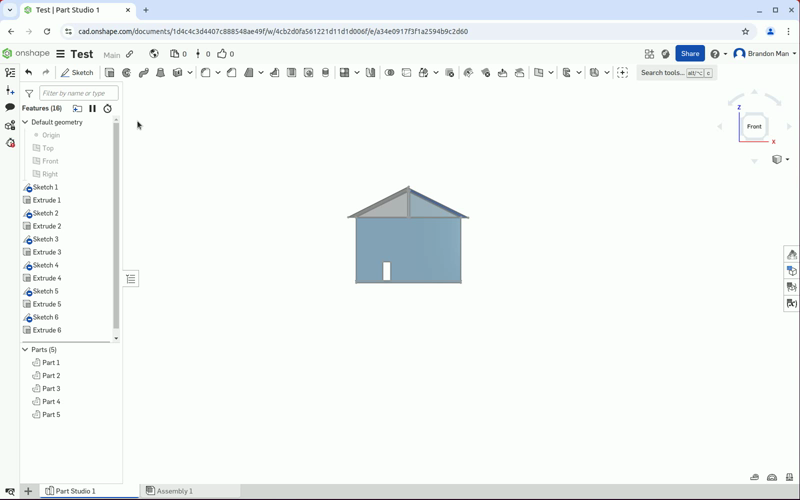
key(shift+h)
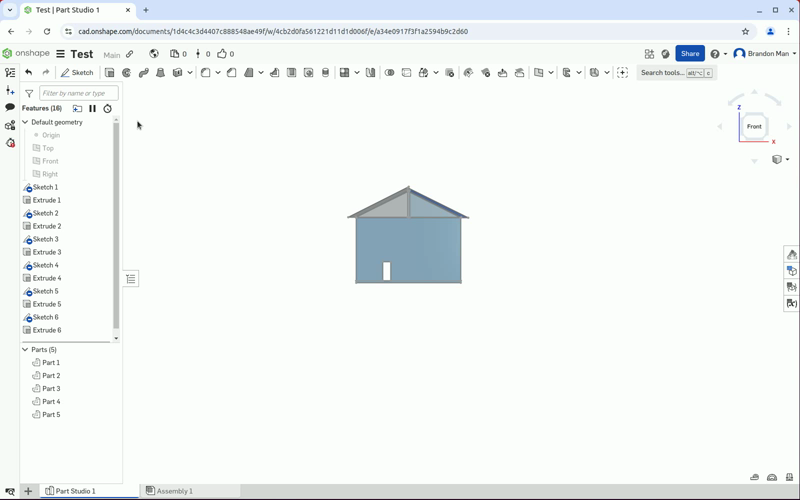
key(shift+7)
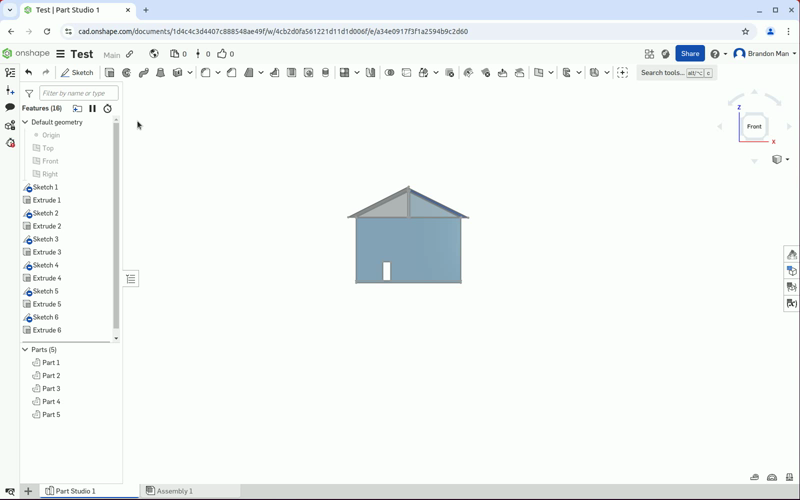
key(left, 2)
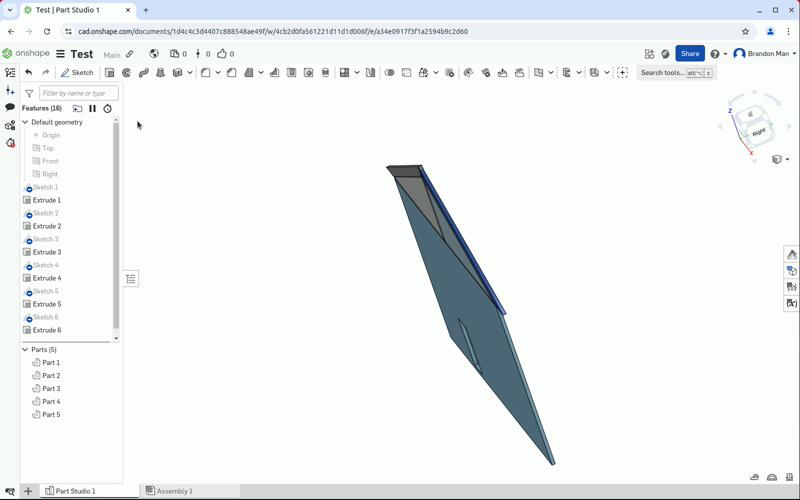
key(down, 2)
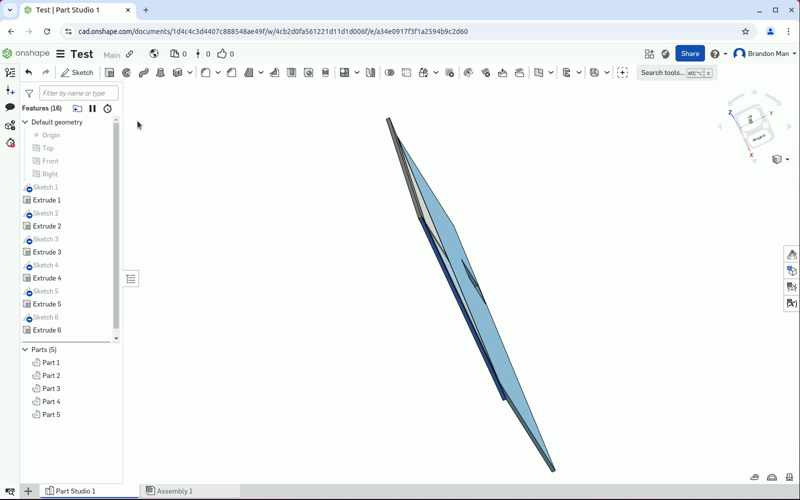
key(up, 2)
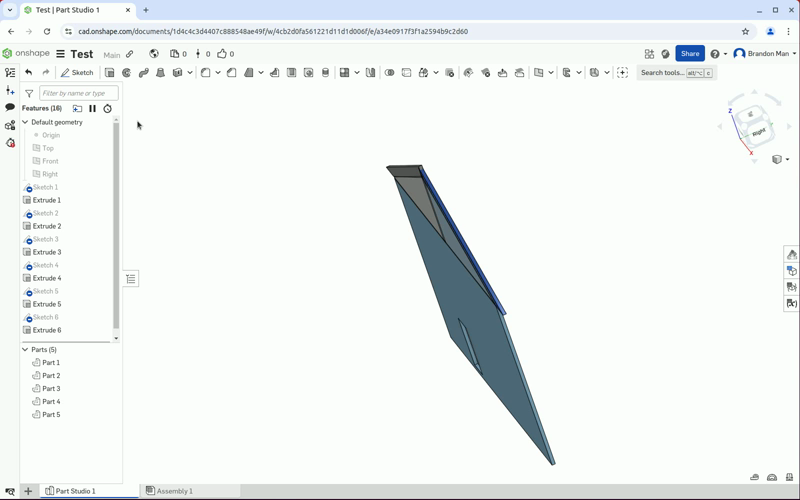
key(right, 2)
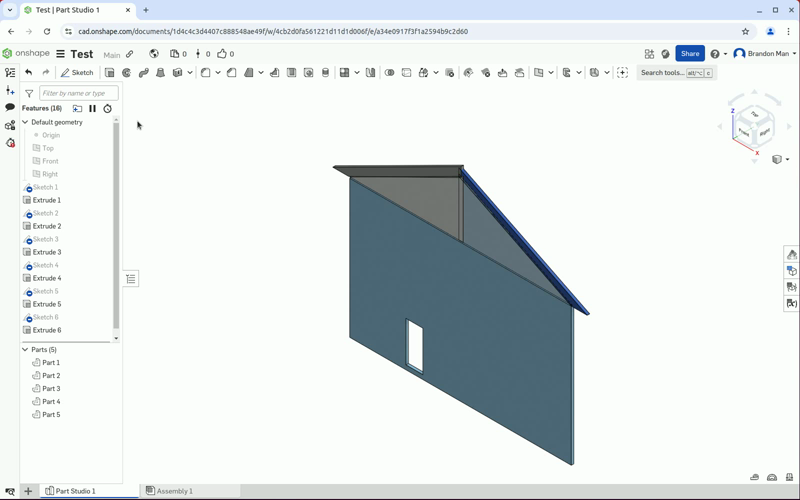
mouse_move(69, 189)
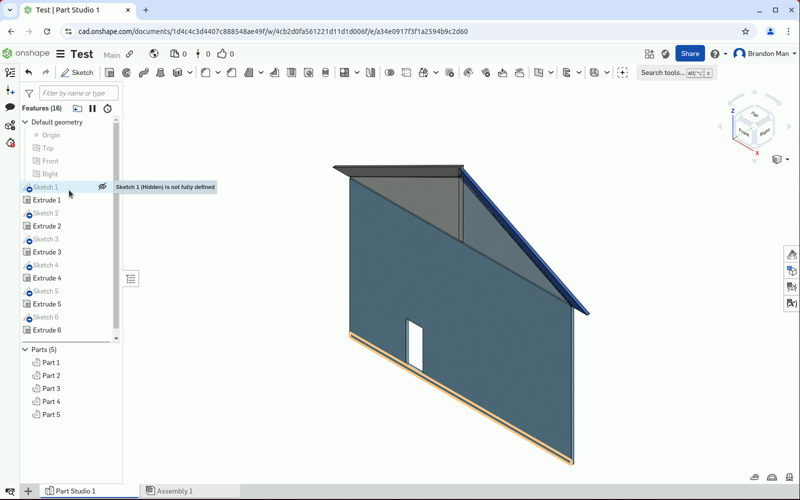
click(69, 189)